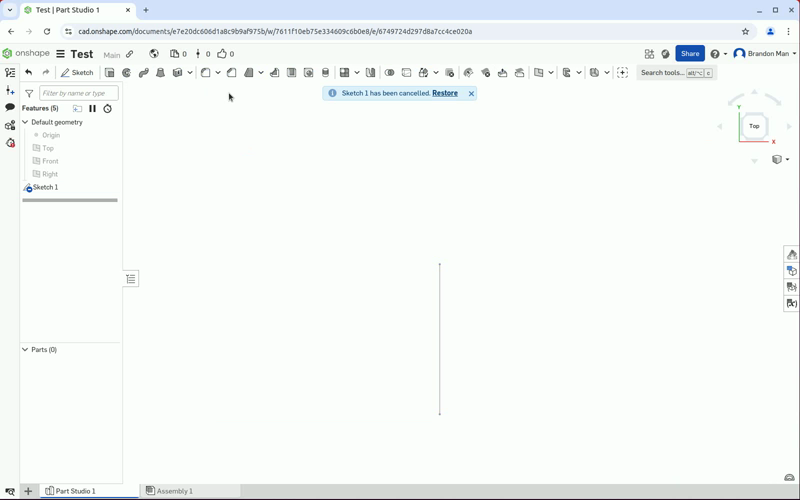
key(shift+h)
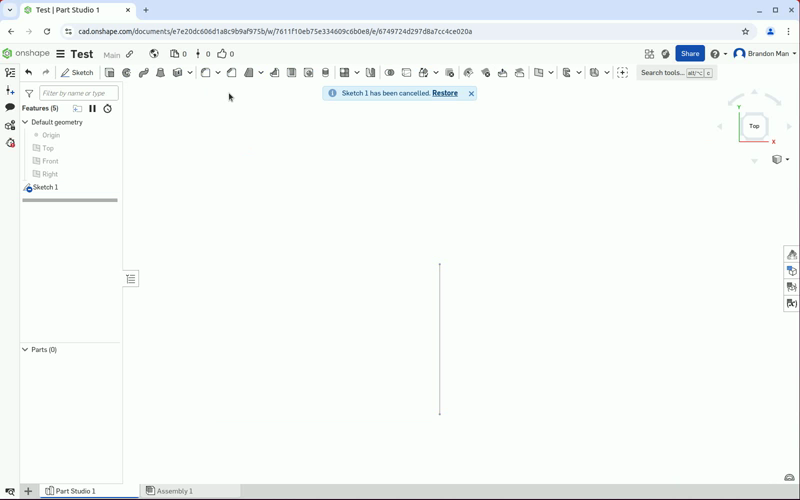
key(shift+s)
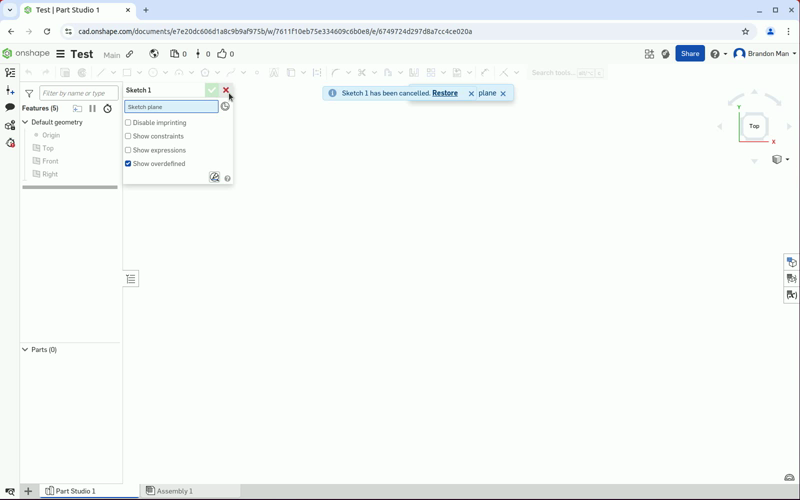
mouse_move(73, 150)
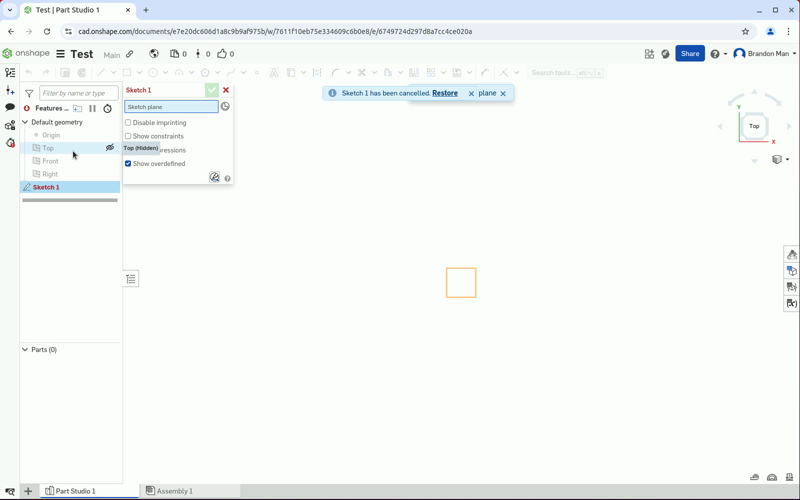
click(73, 150)
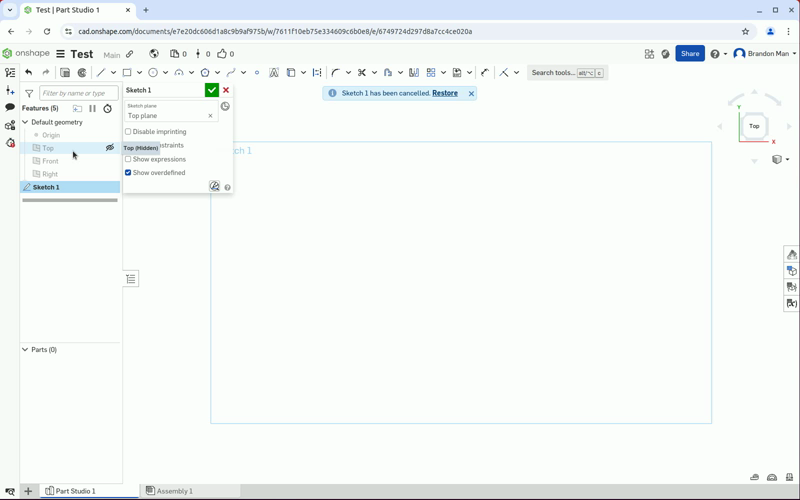
mouse_move(73, 352)
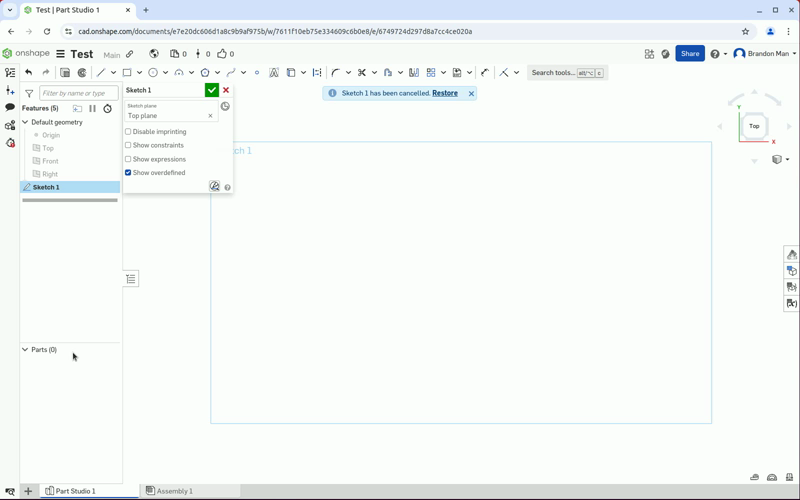
key(y)
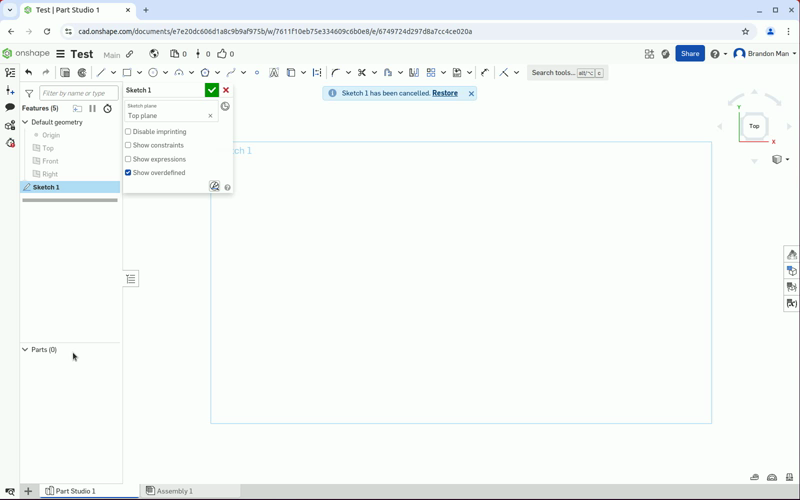
key(a)
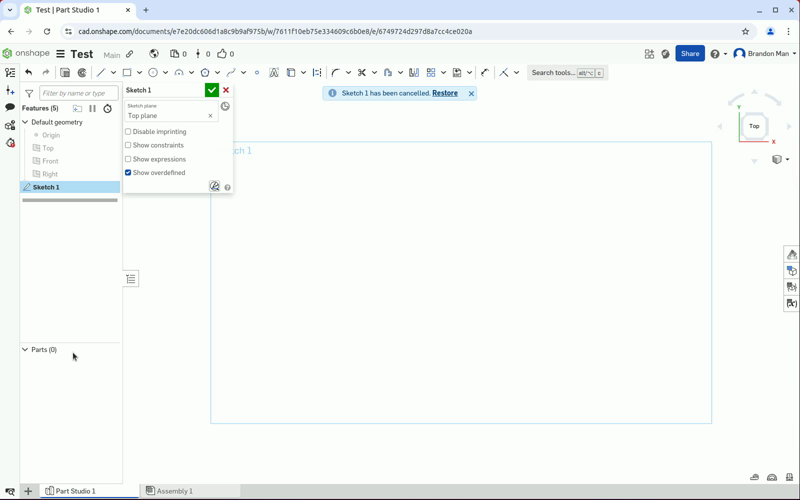
key_down(shift)
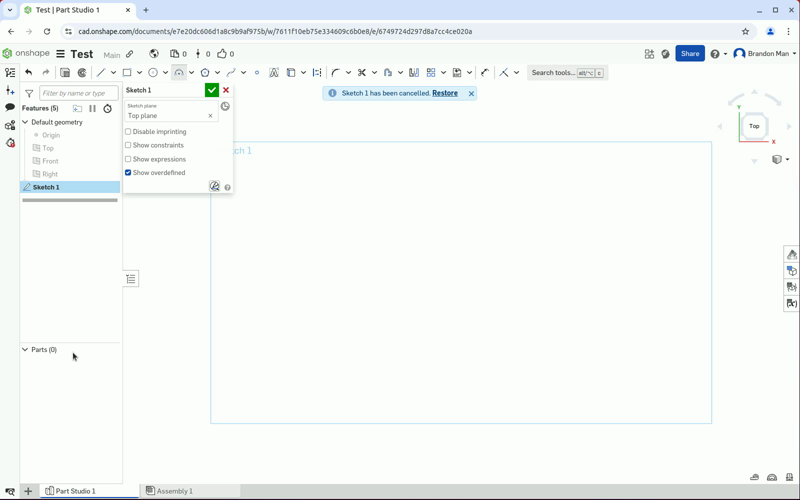
mouse_move(404, 282)
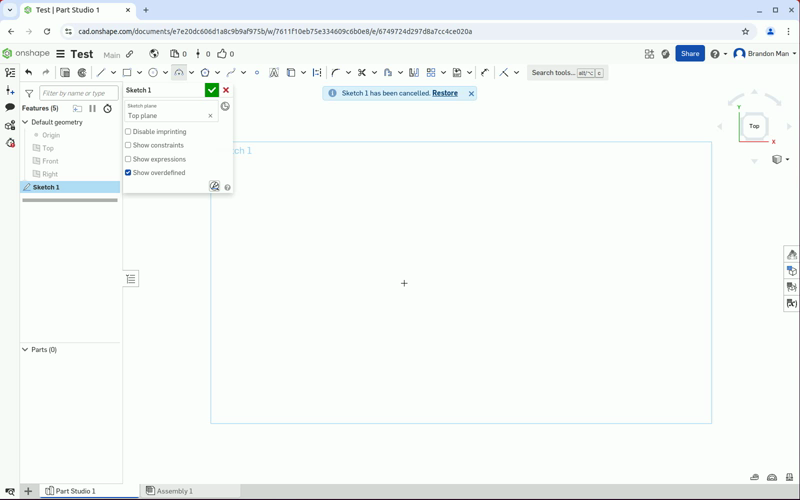
click(404, 282)
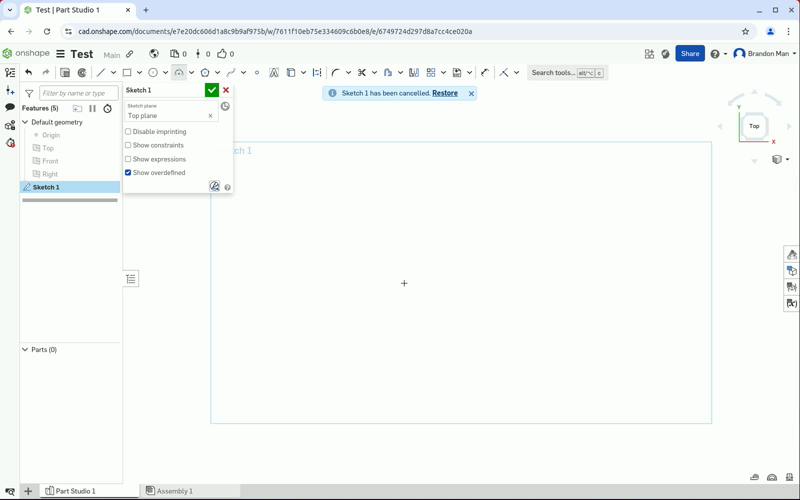
key_up(shift)
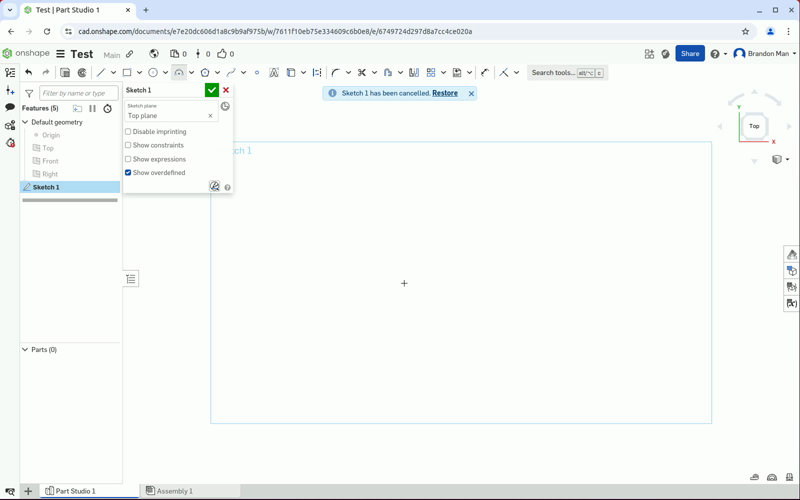
key_down(shift)
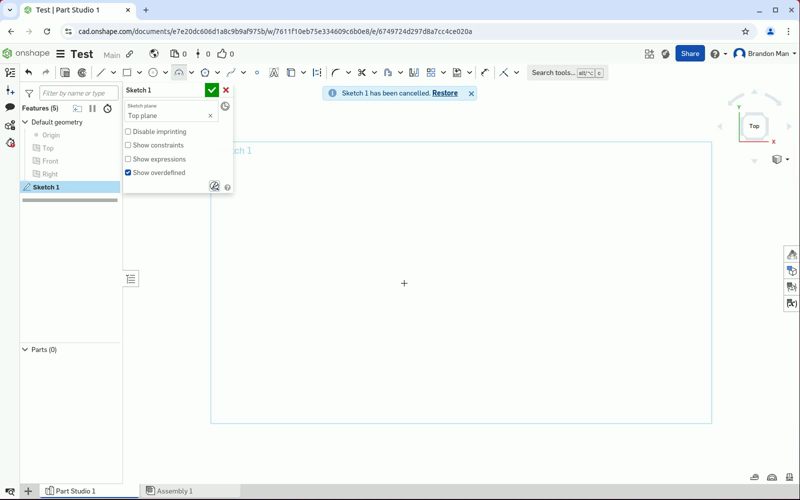
mouse_move(516, 282)
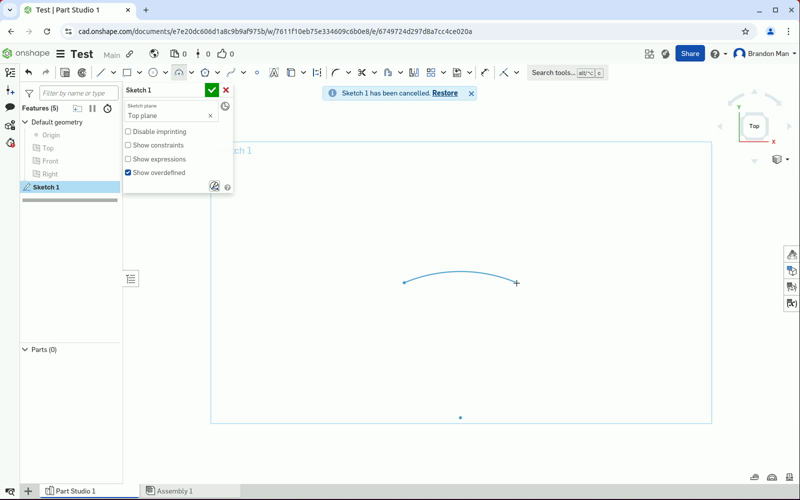
click(516, 282)
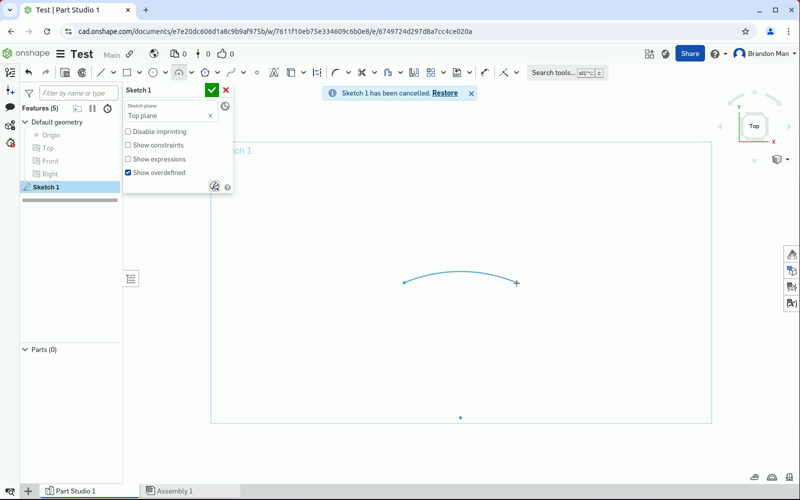
mouse_move(460, 339)
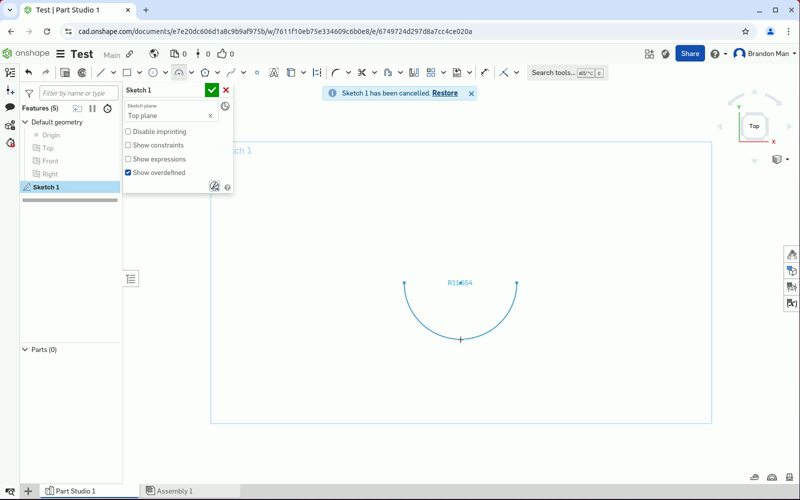
click(460, 339)
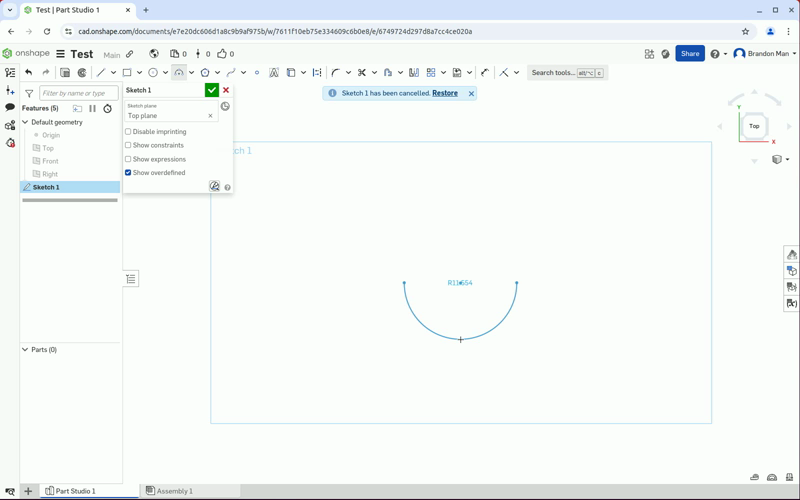
key_up(shift)
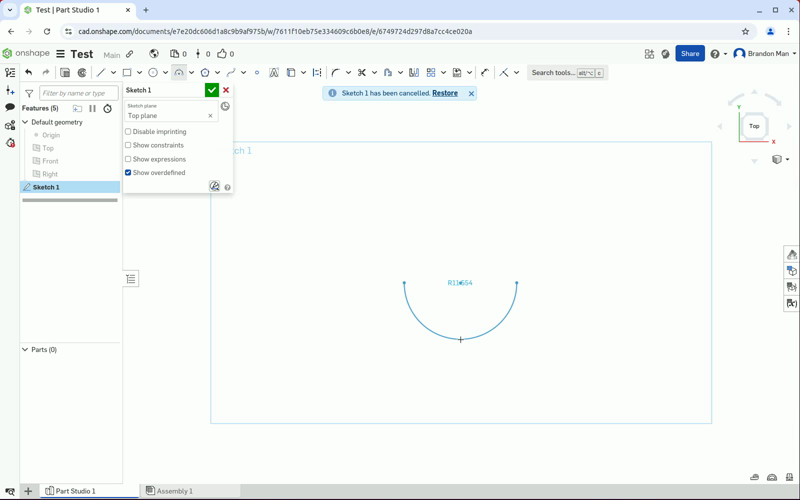
key(esc)
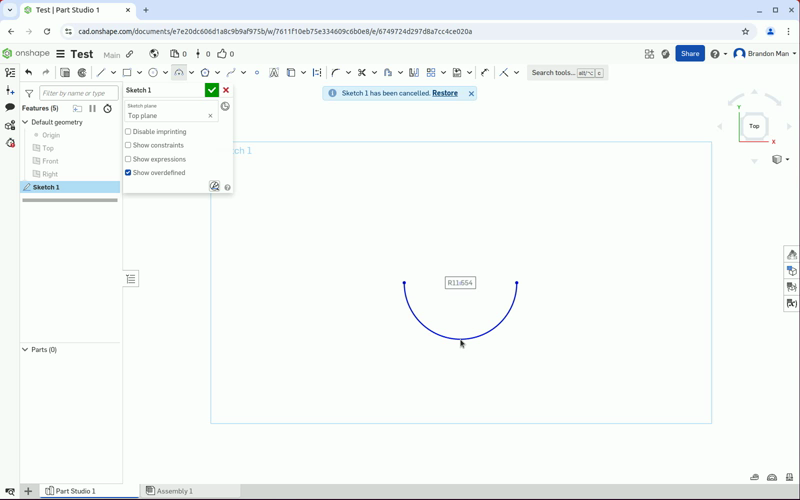
key(l)
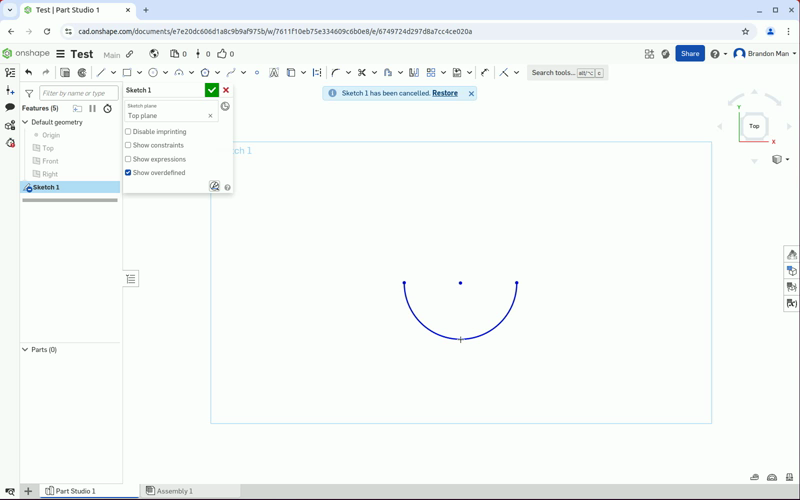
mouse_move(516, 282)
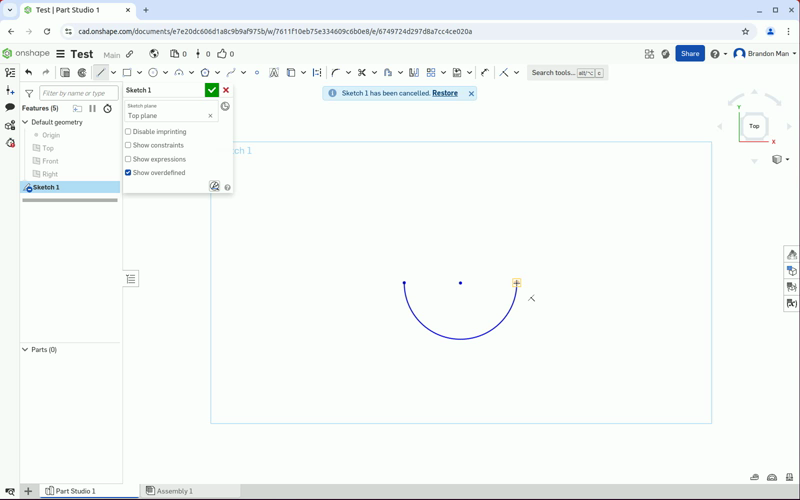
click(516, 282)
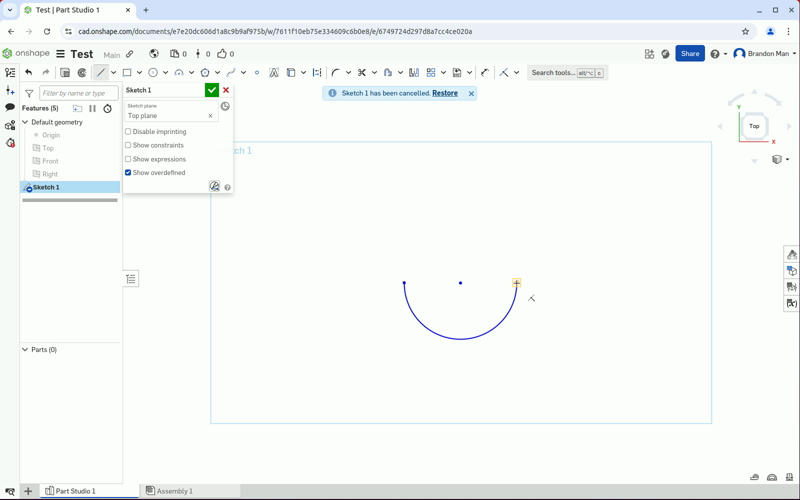
key_down(shift)
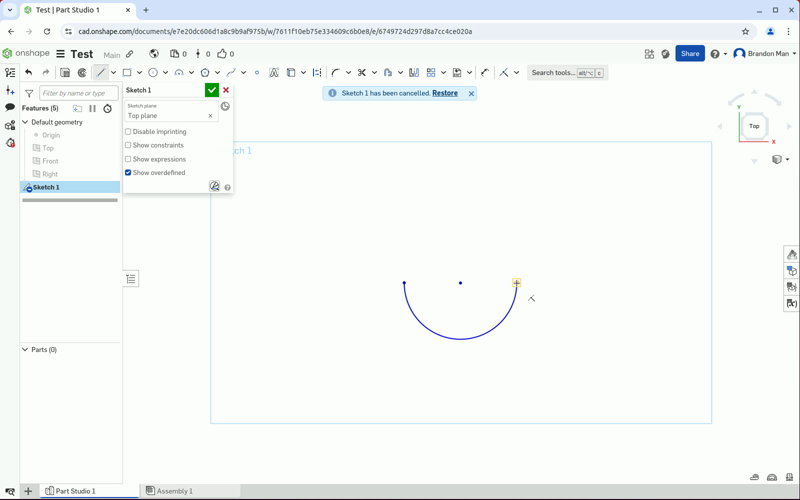
mouse_move(516, 170)
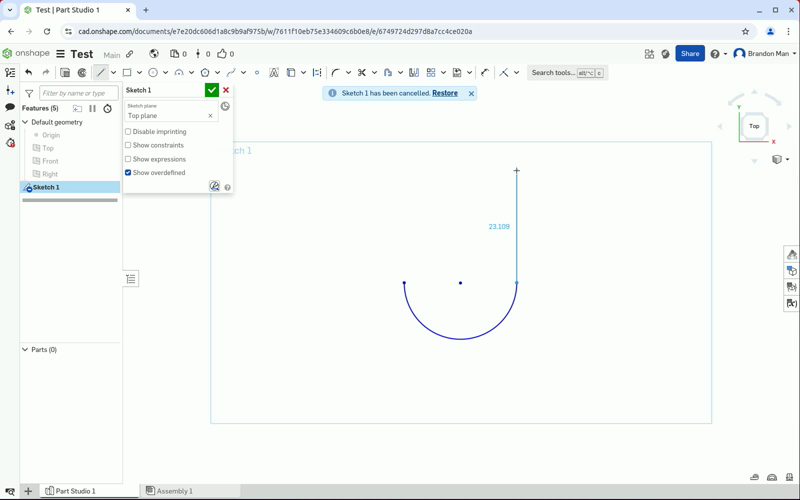
click(516, 170)
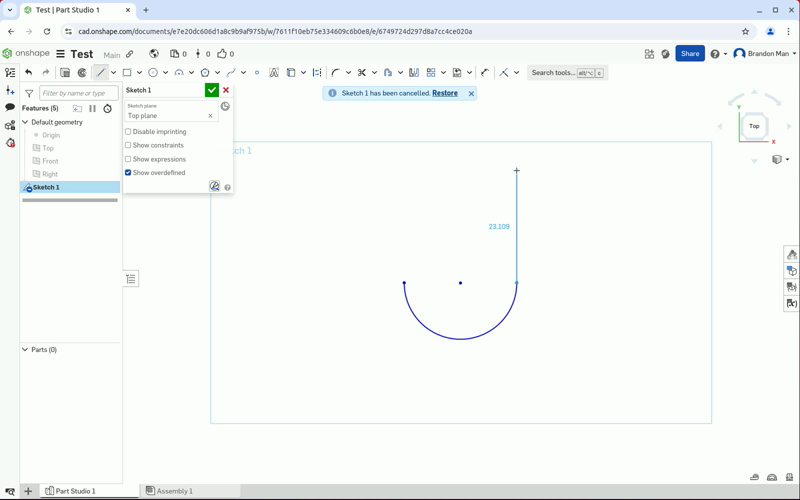
key_up(shift)
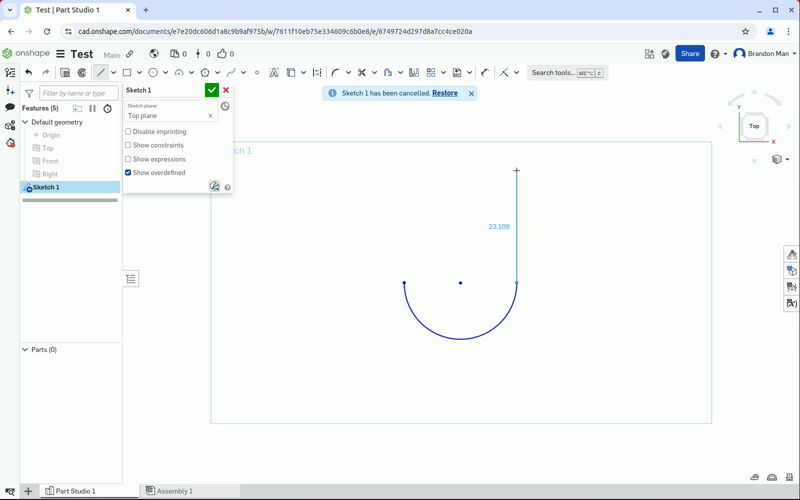
key_down(shift)
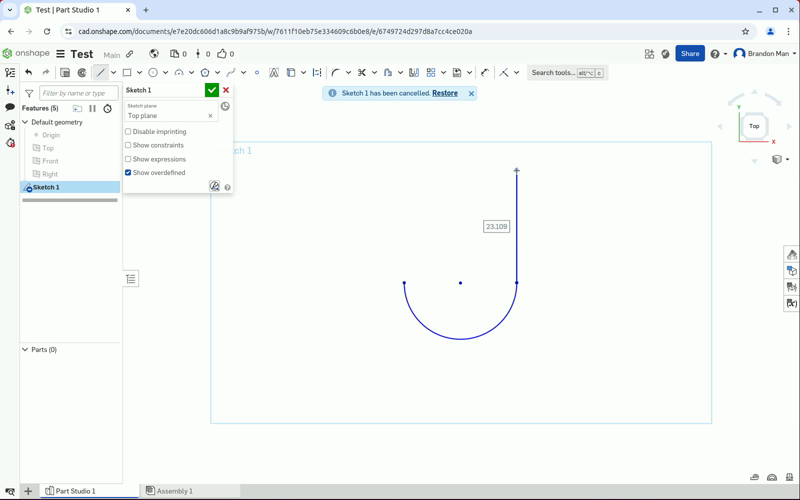
mouse_move(404, 170)
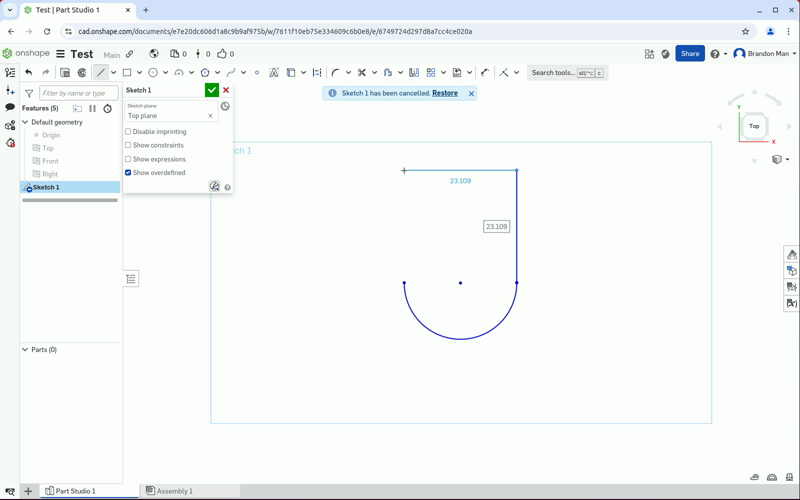
click(404, 170)
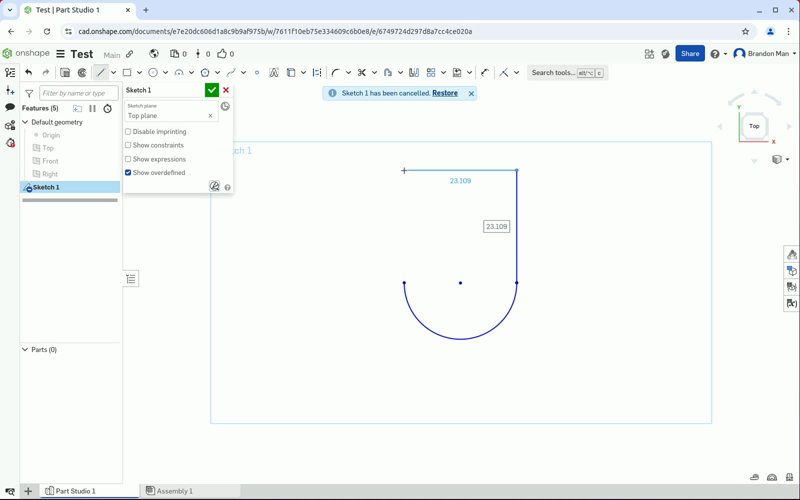
key_up(shift)
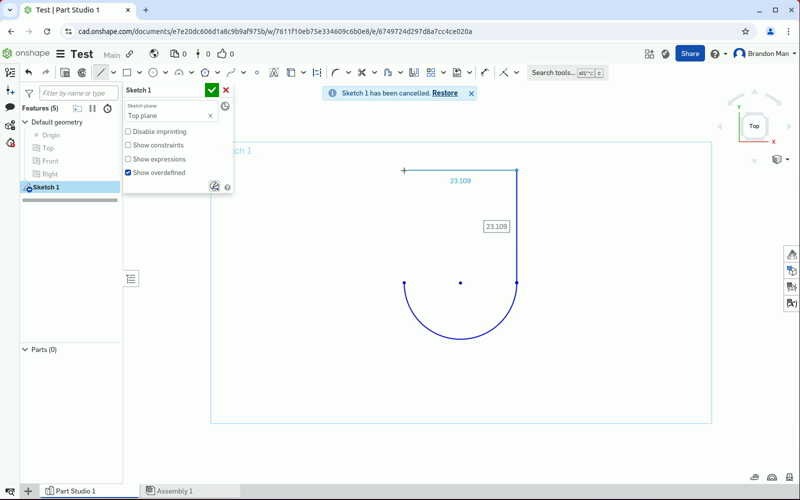
key_down(shift)
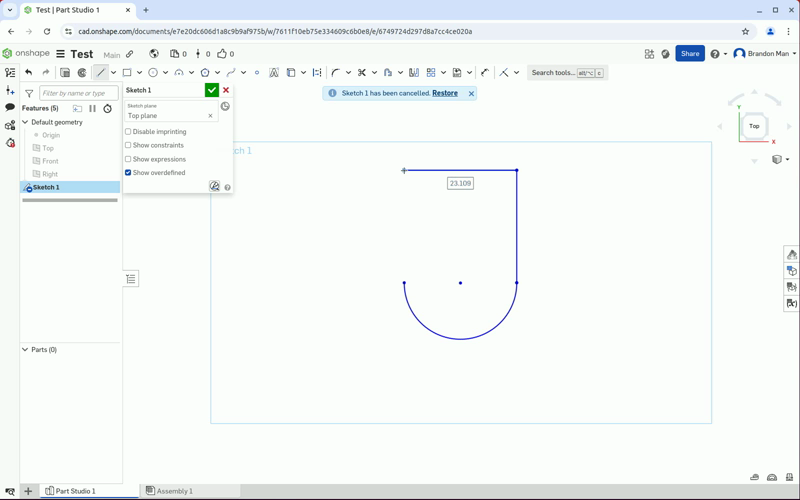
mouse_move(404, 282)
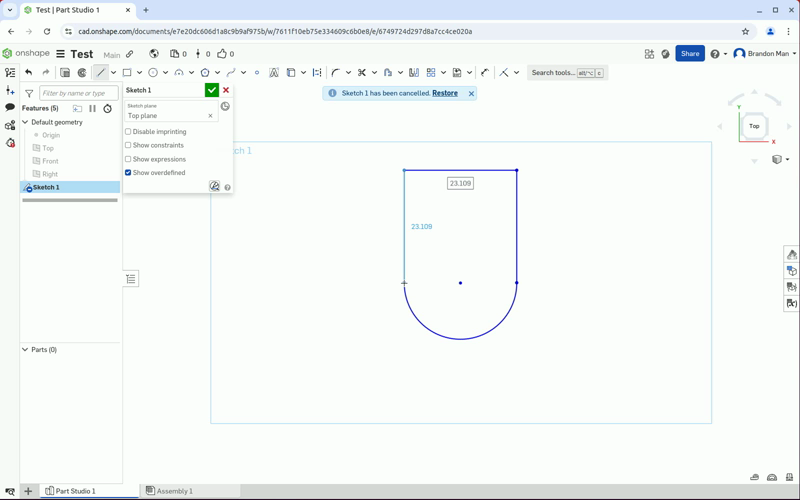
key_up(shift)
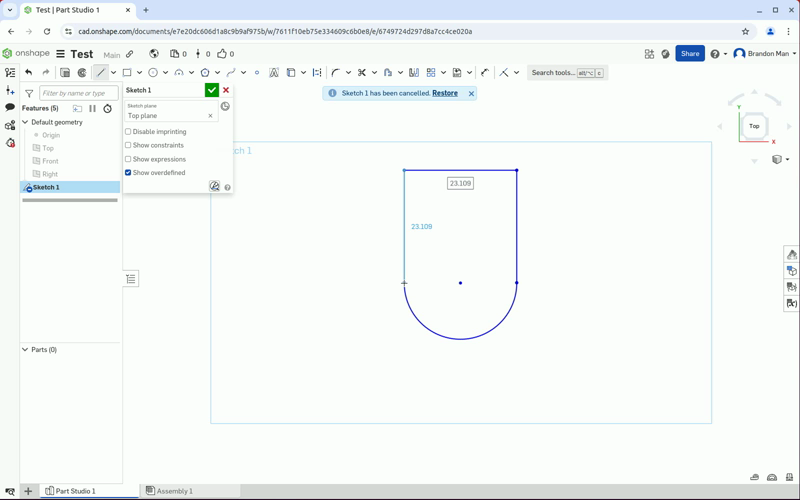
click(404, 282)
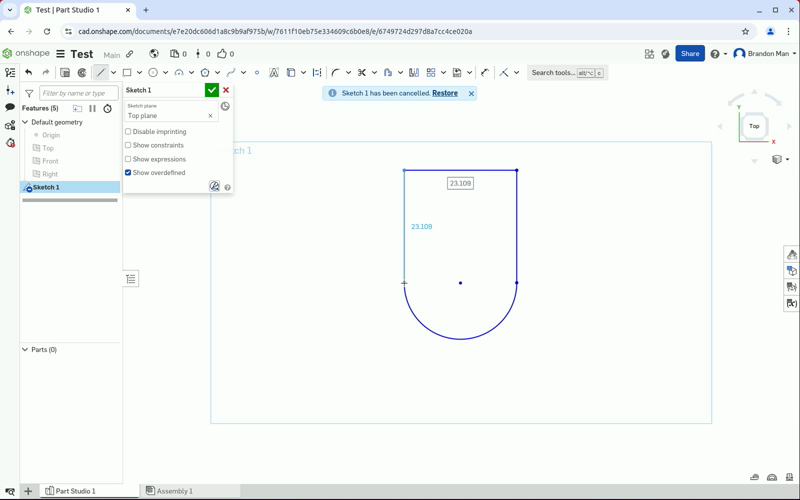
key(esc)
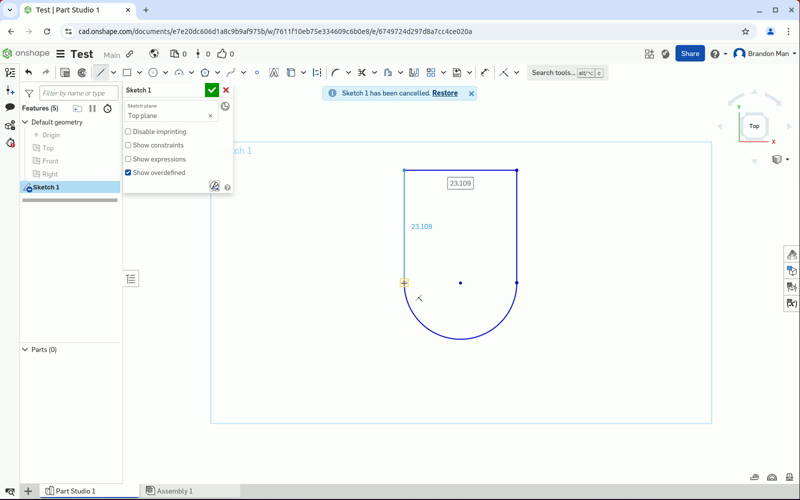
key(c)
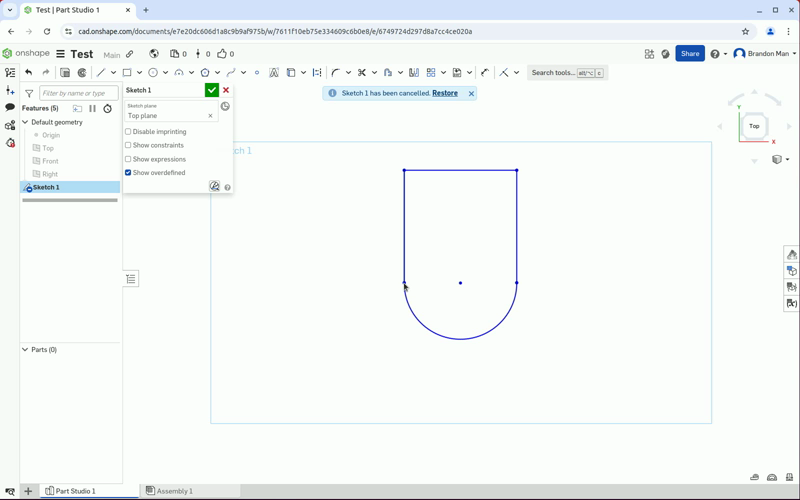
key_down(shift)
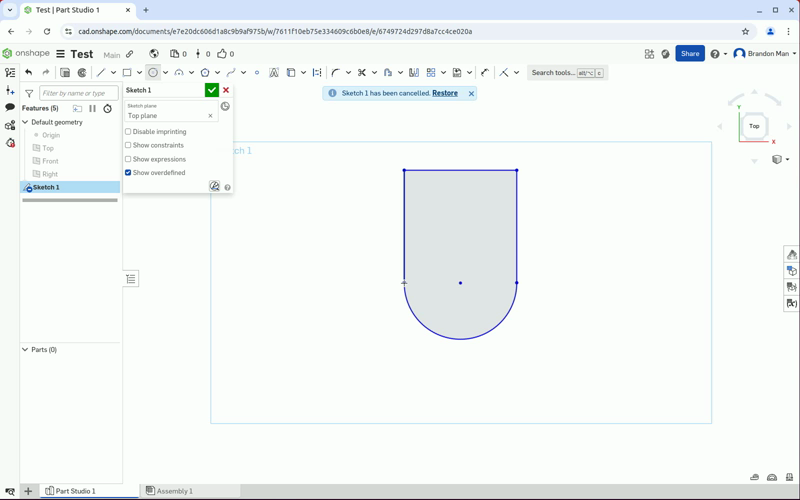
mouse_move(461, 177)
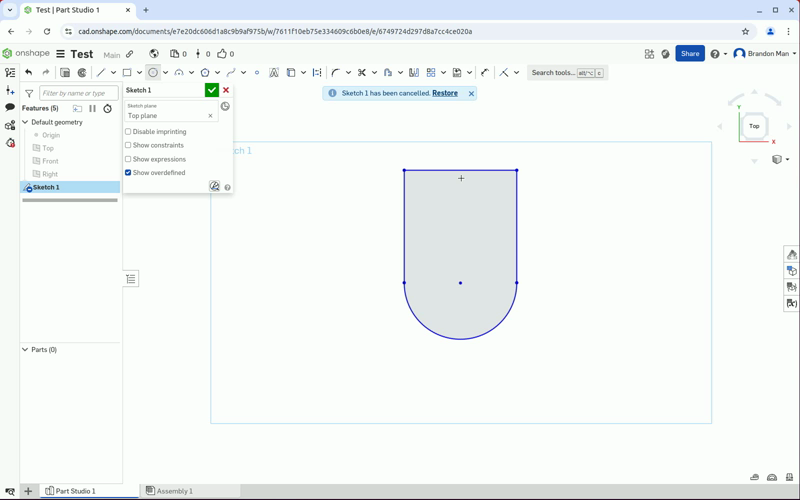
click(461, 177)
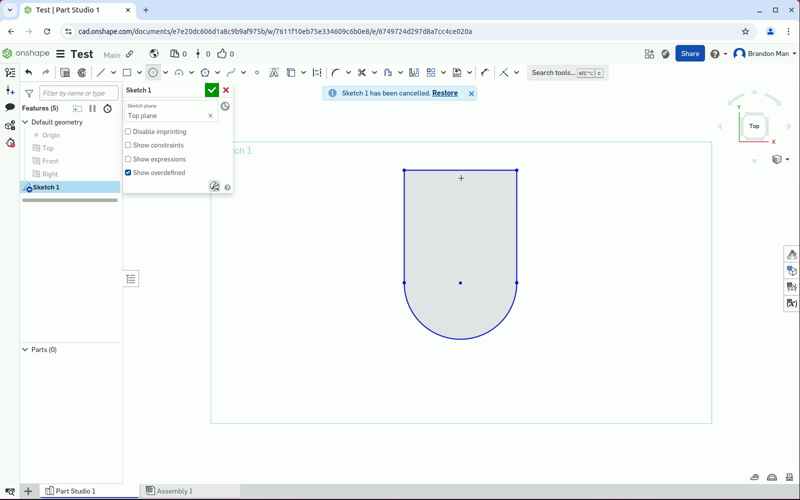
key_up(shift)
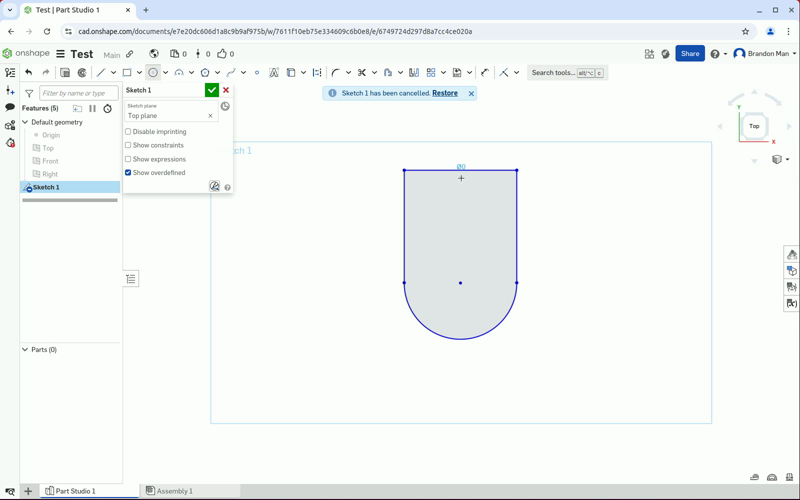
mouse_move(464, 177)
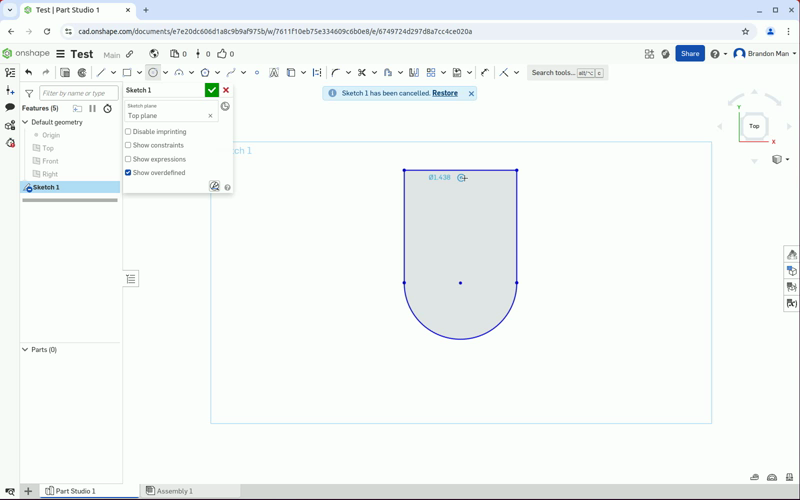
click(464, 177)
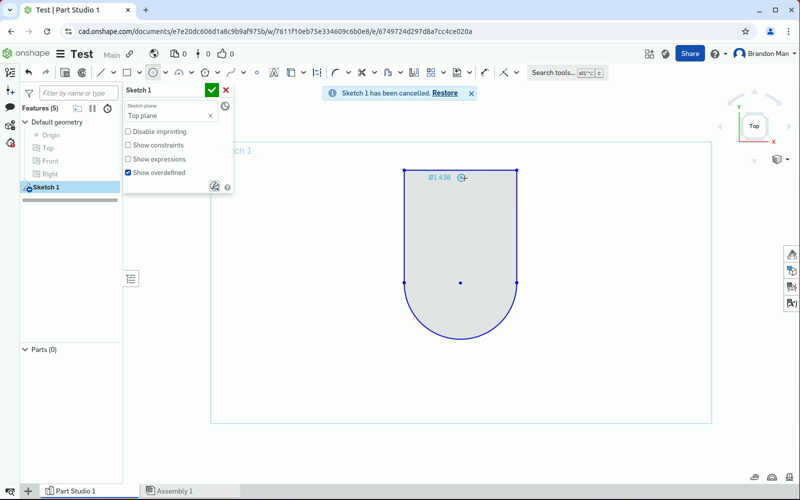
key(esc)
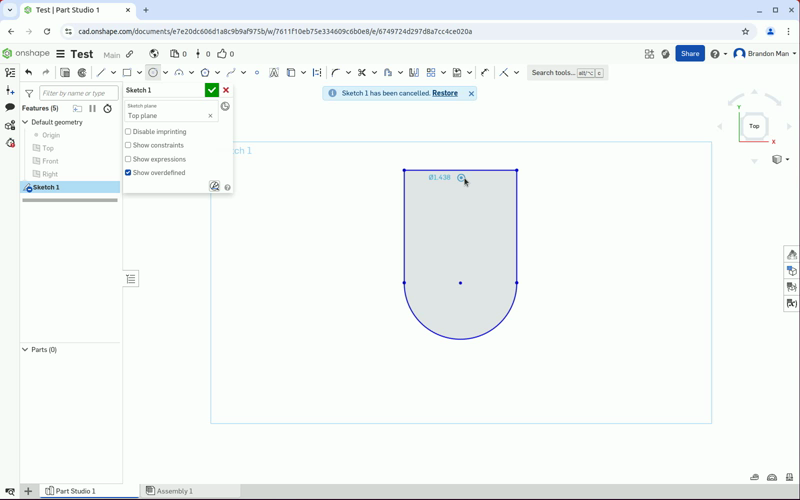
mouse_move(469, 191)
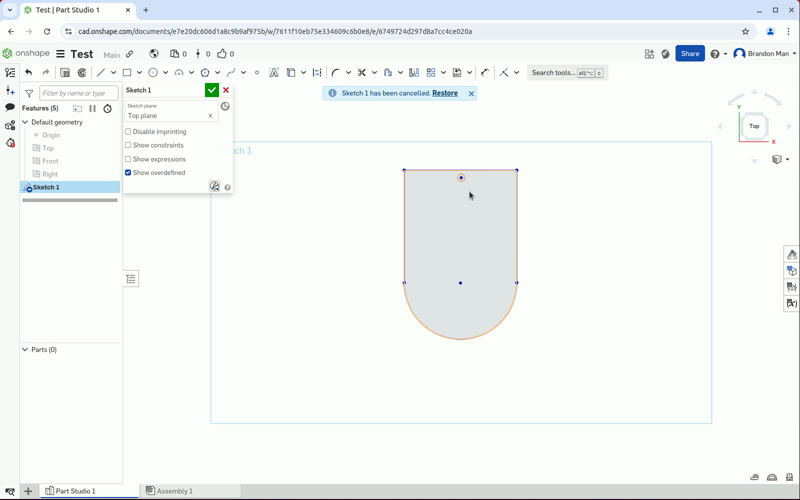
click(469, 191)
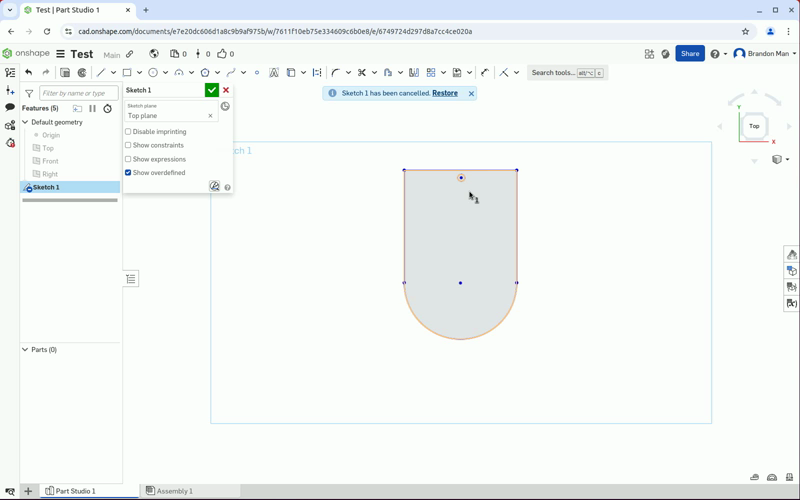
mouse_move(73, 352)
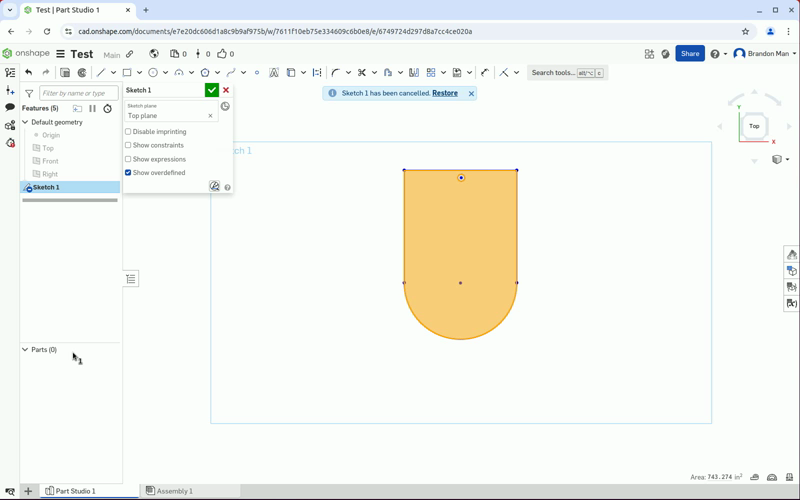
key(shift+y)
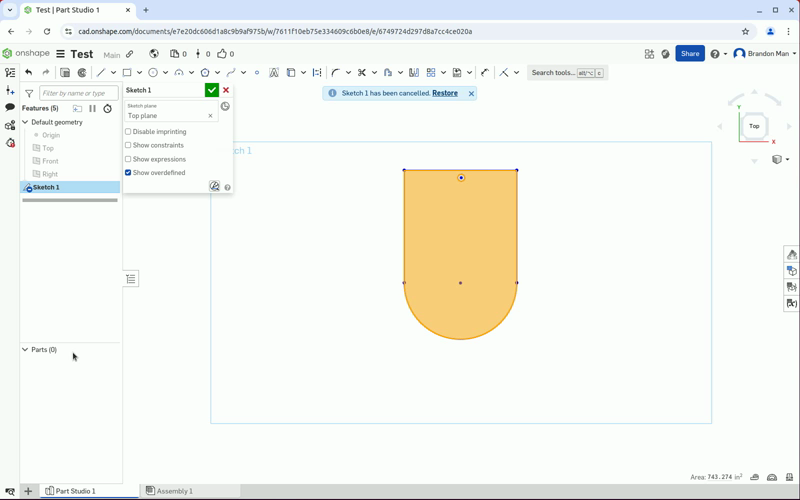
key(shift+e)
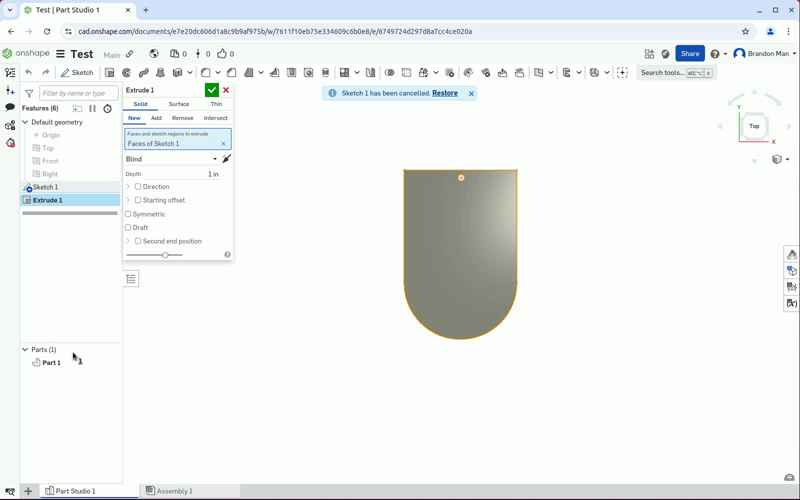
mouse_move(143, 106)
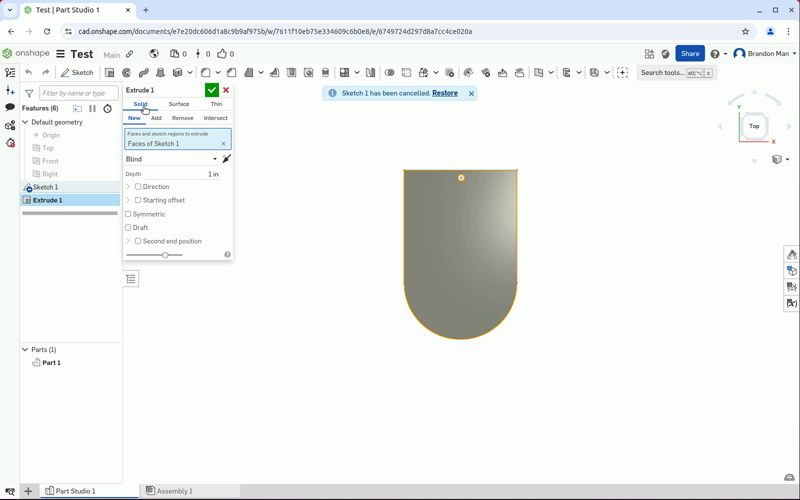
click(143, 106)
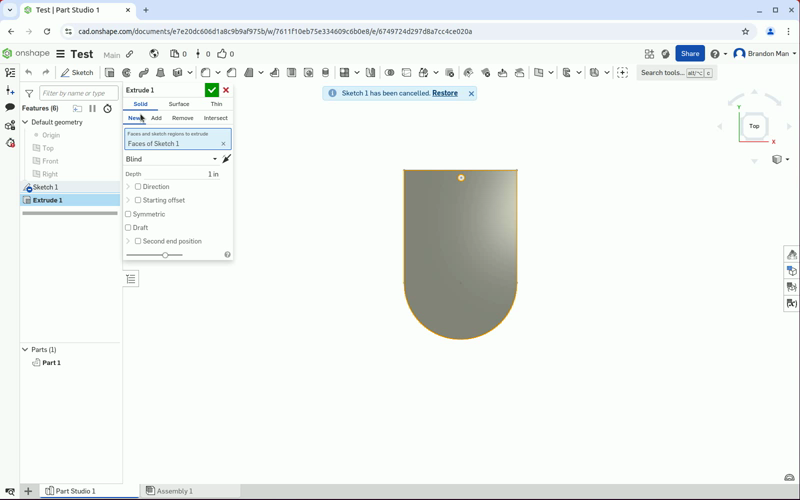
mouse_move(137, 120)
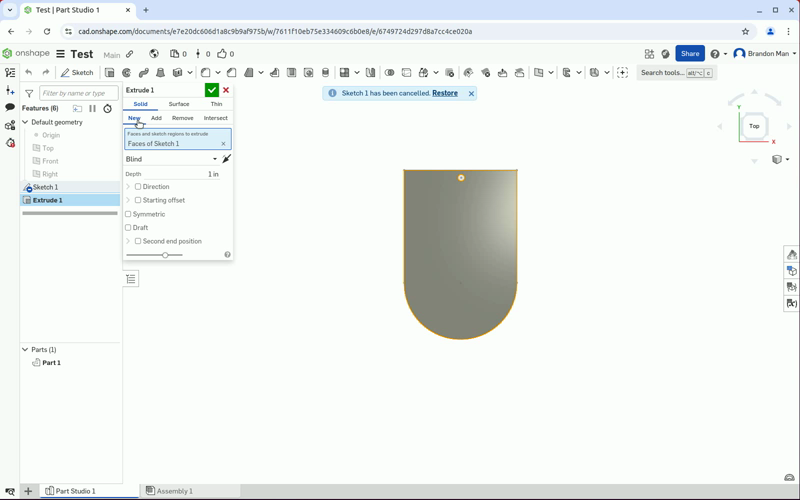
click(137, 120)
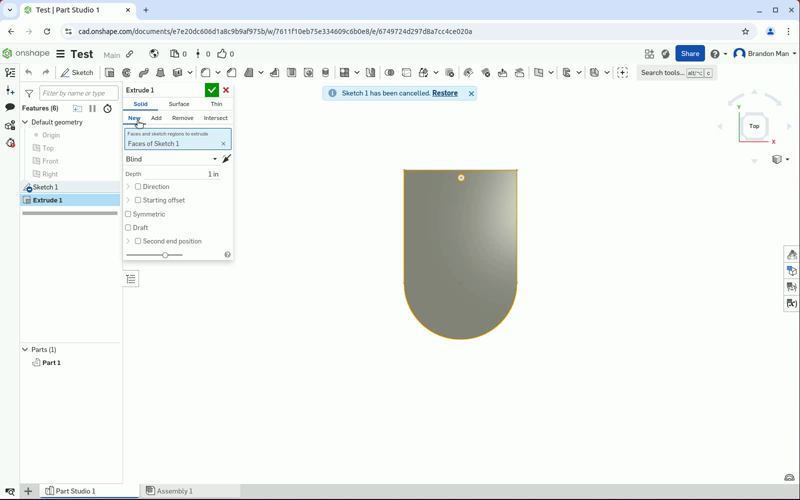
key(tab, 4)
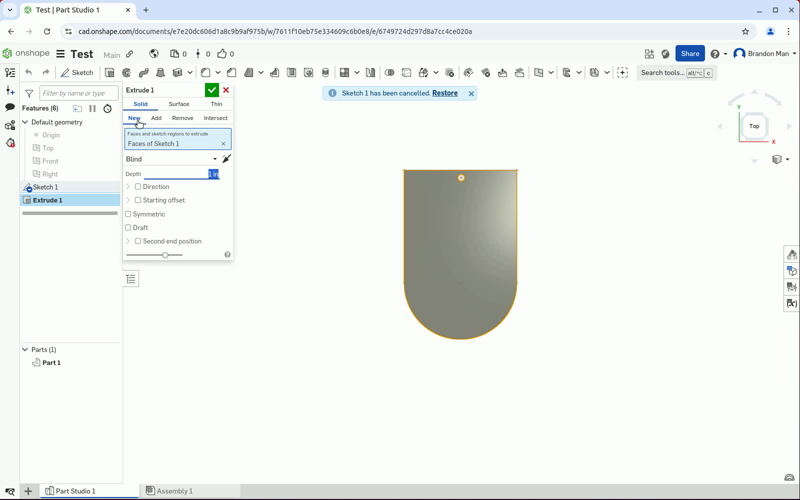
text(0.722)
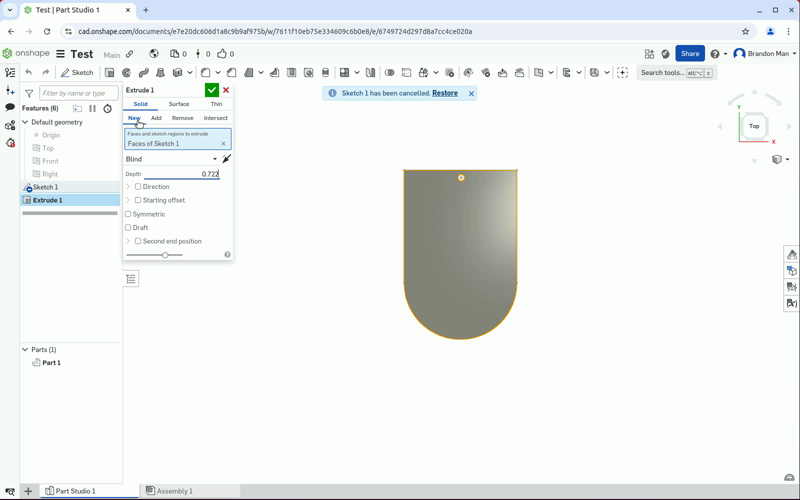
key(enter)
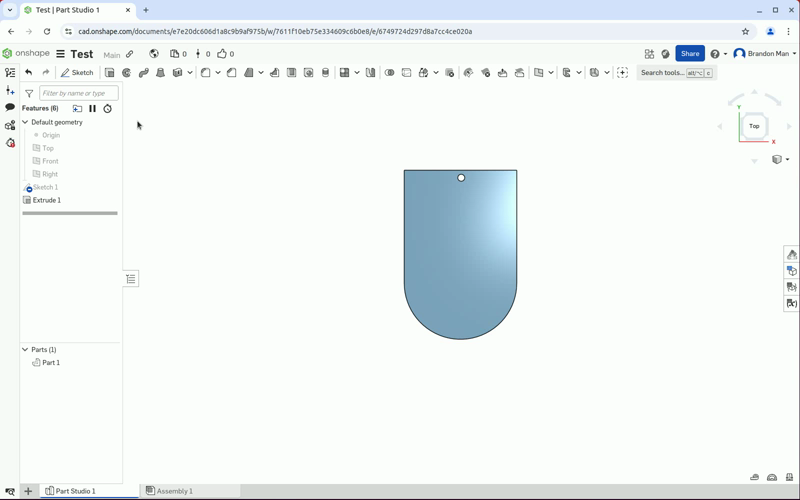
key(shift+h)
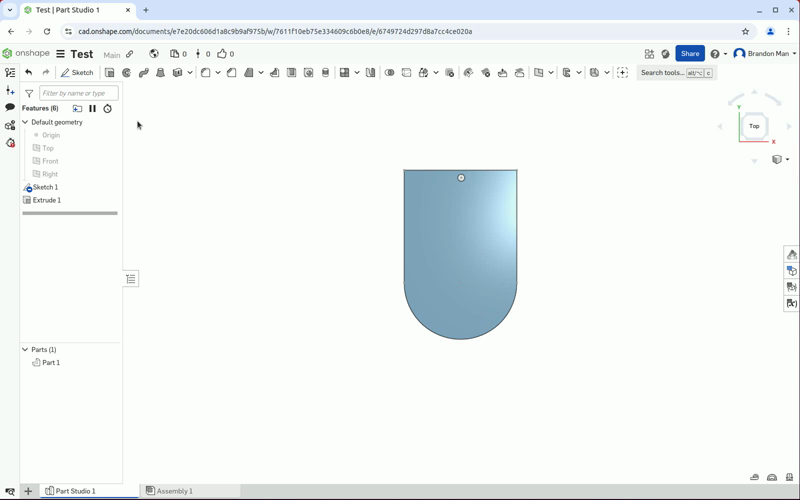
key(shift+h)
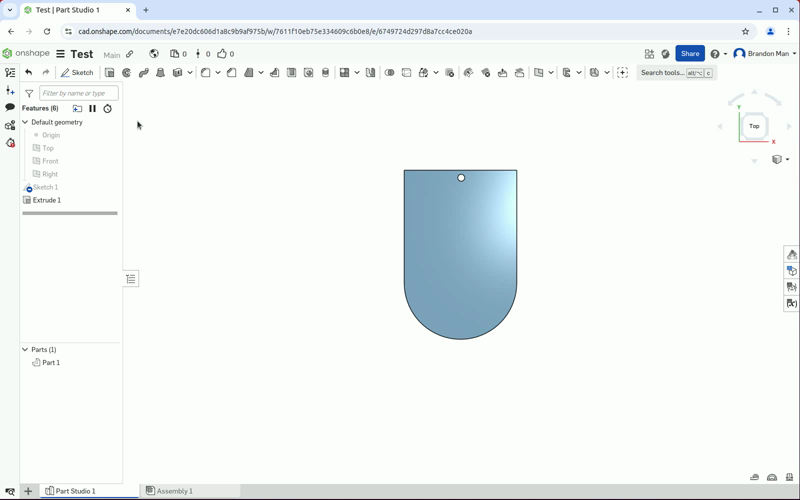
mouse_move(73, 189)
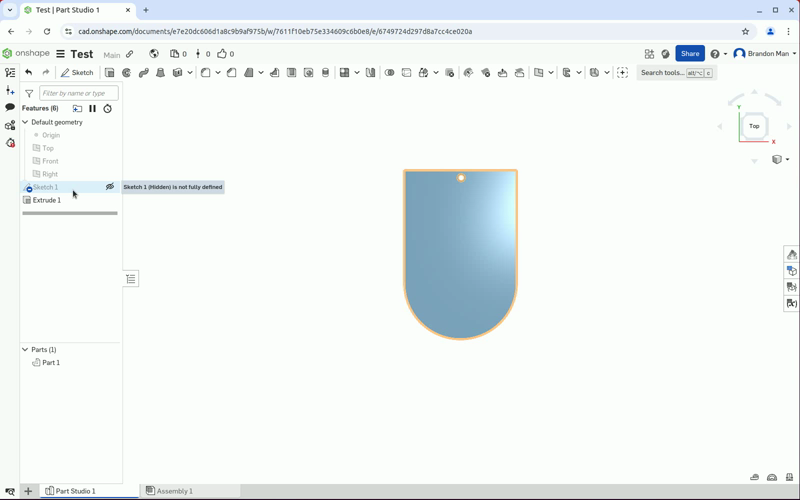
click(73, 189)
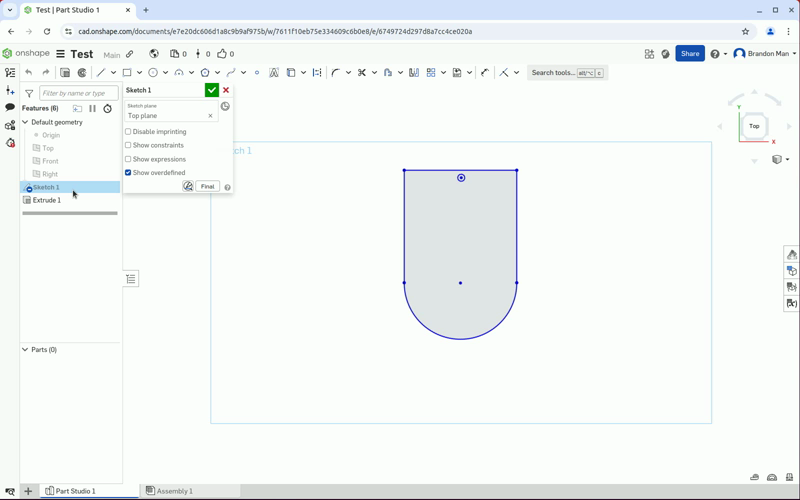
mouse_move(229, 92)
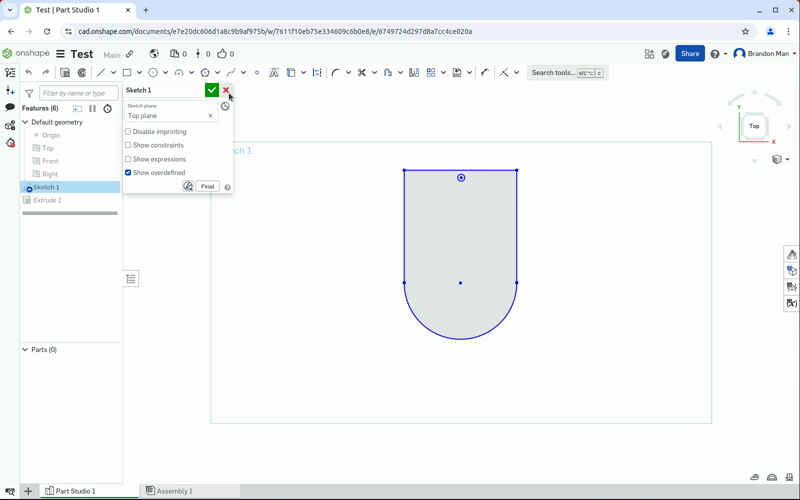
click(229, 92)
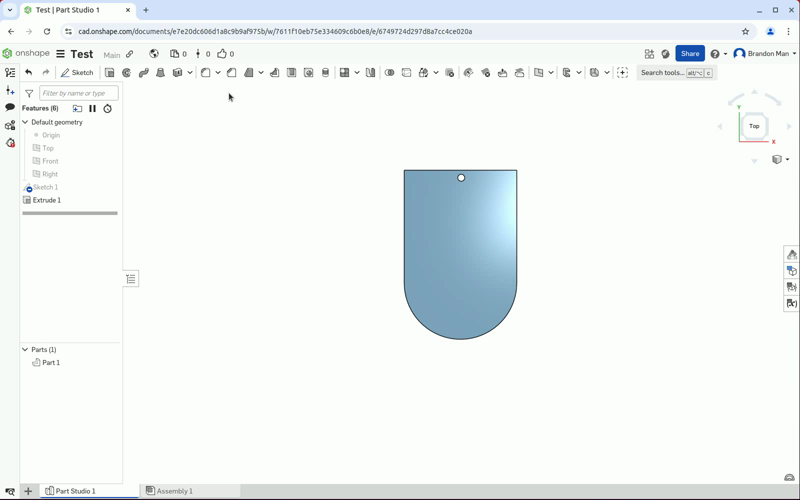
mouse_move(541, 75)
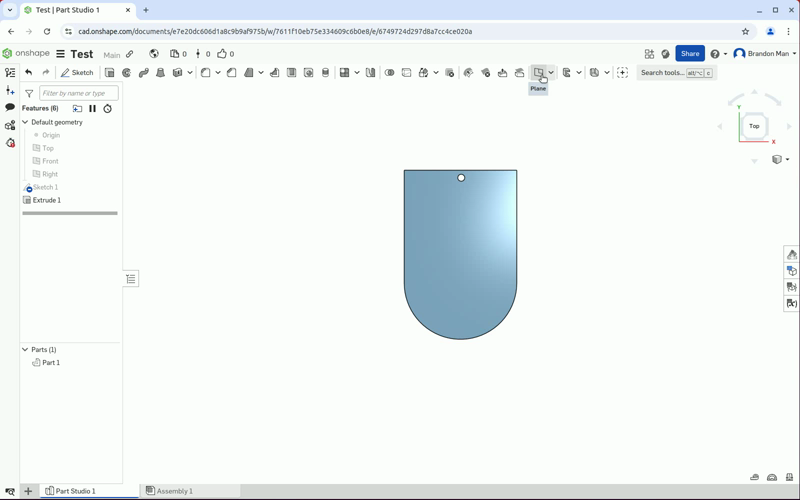
click(541, 75)
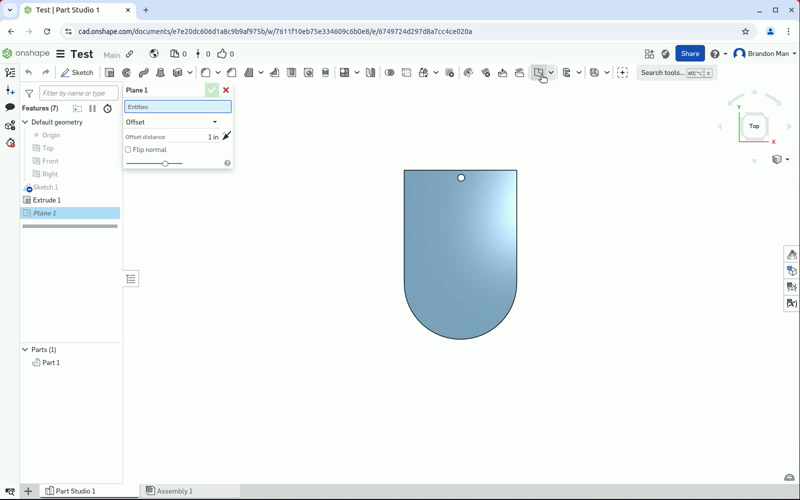
mouse_move(73, 150)
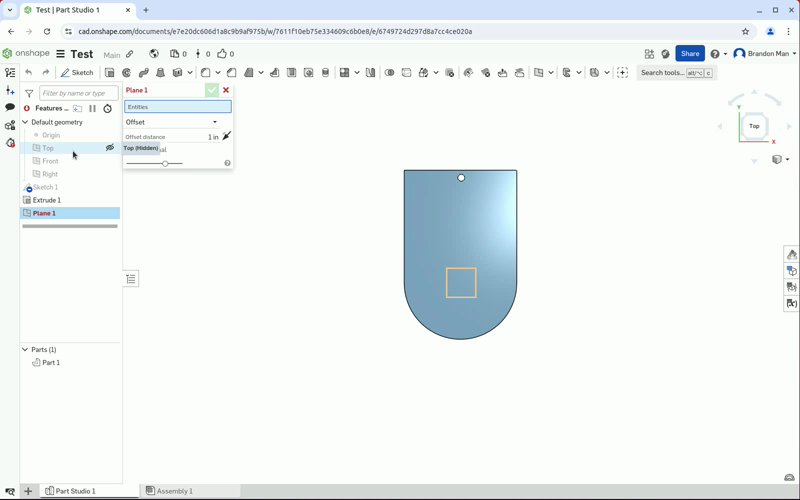
click(73, 150)
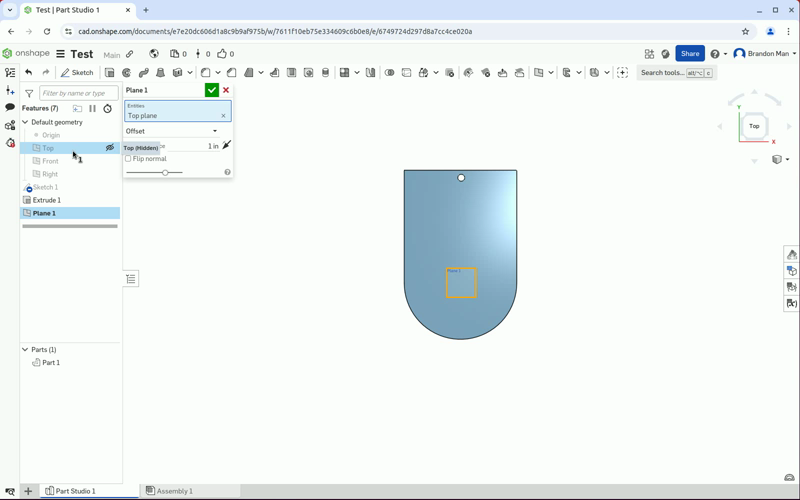
key(tab, 2)
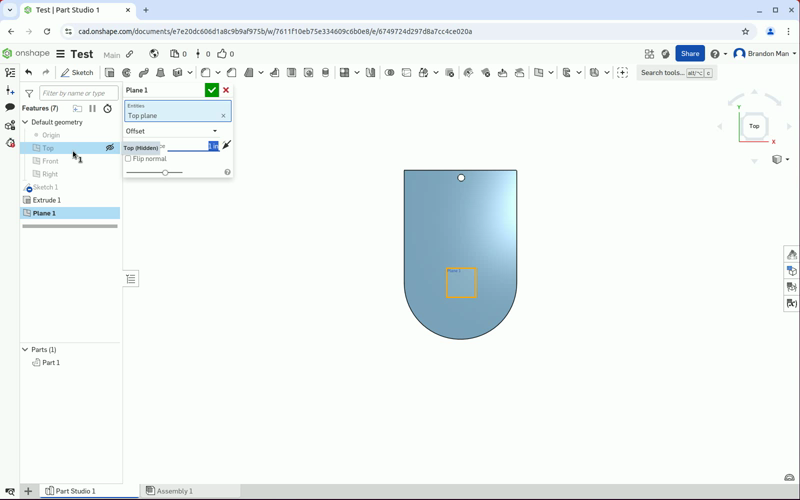
text(0.709)
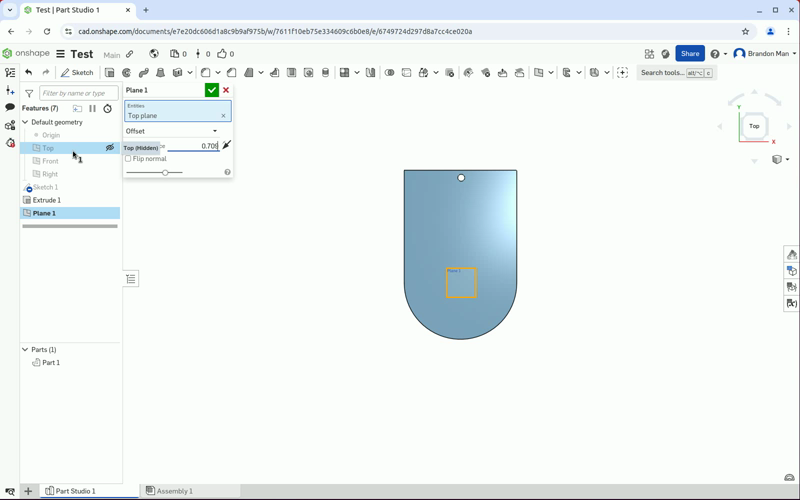
key(enter, 2)
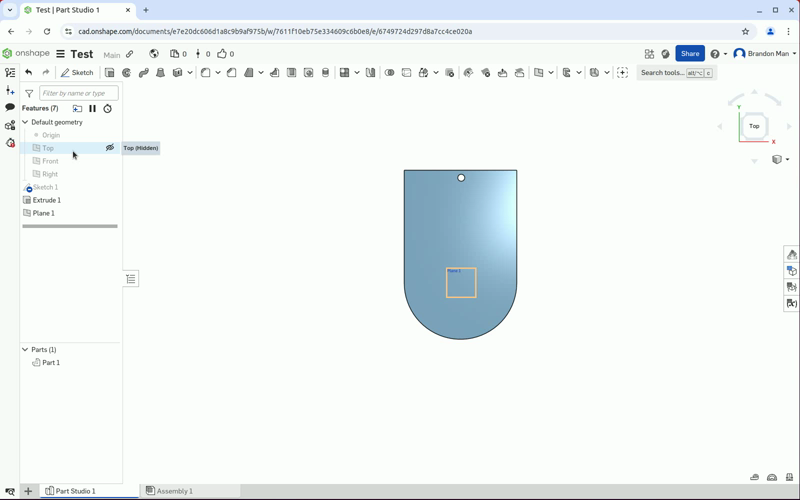
key(shift+s)
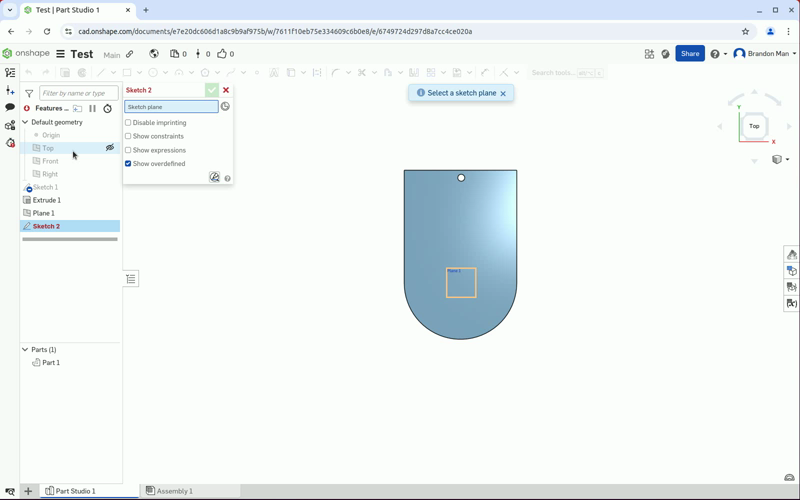
mouse_move(73, 215)
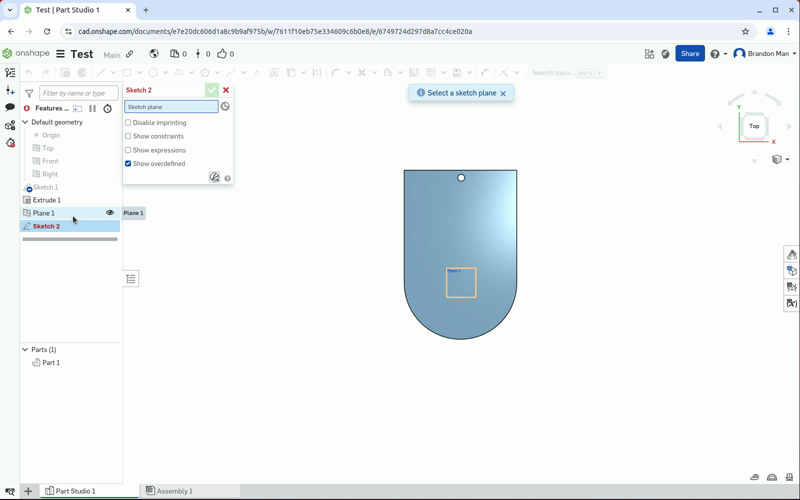
click(73, 215)
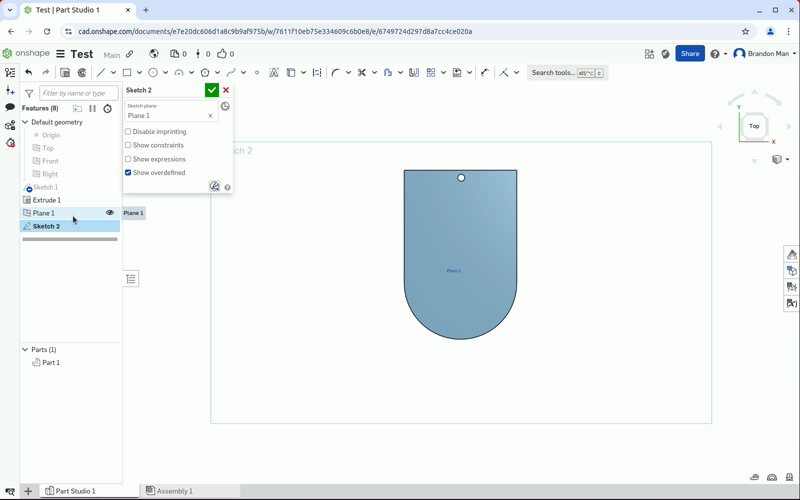
mouse_move(73, 352)
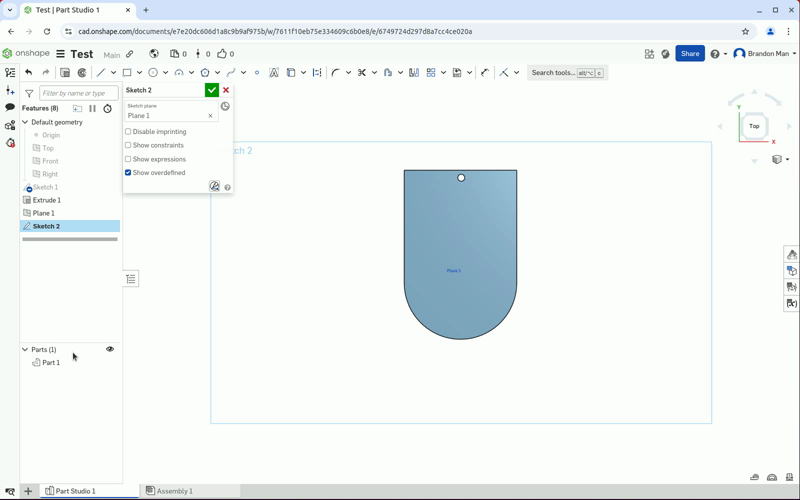
key(y)
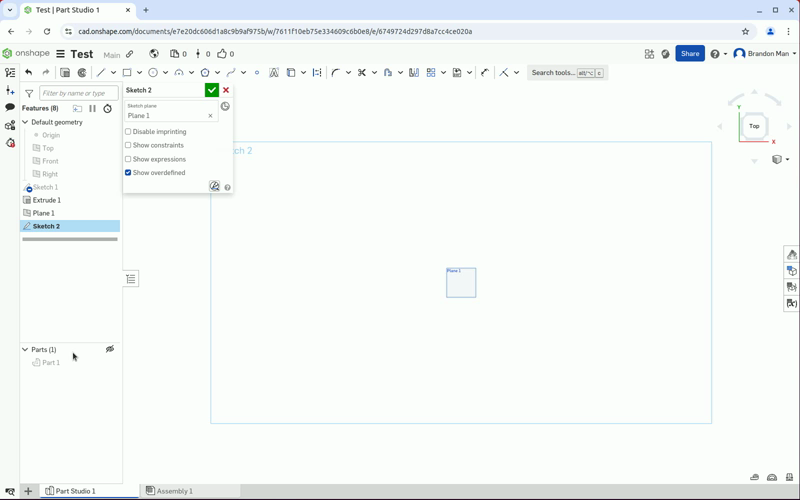
key(c)
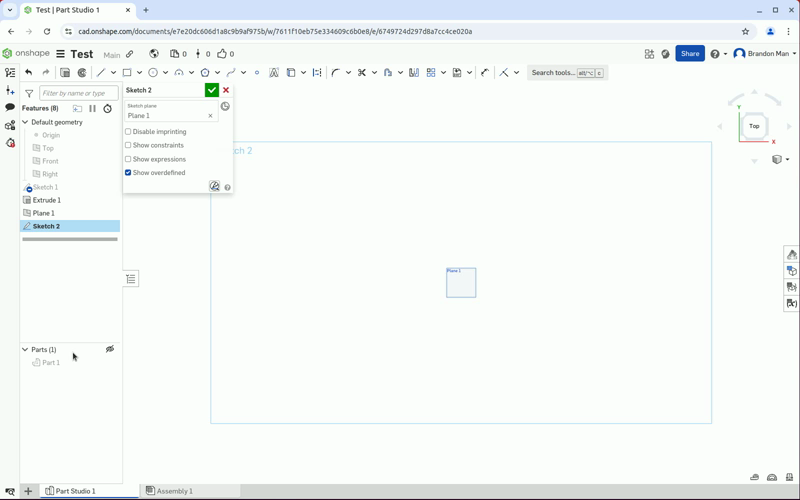
key_down(shift)
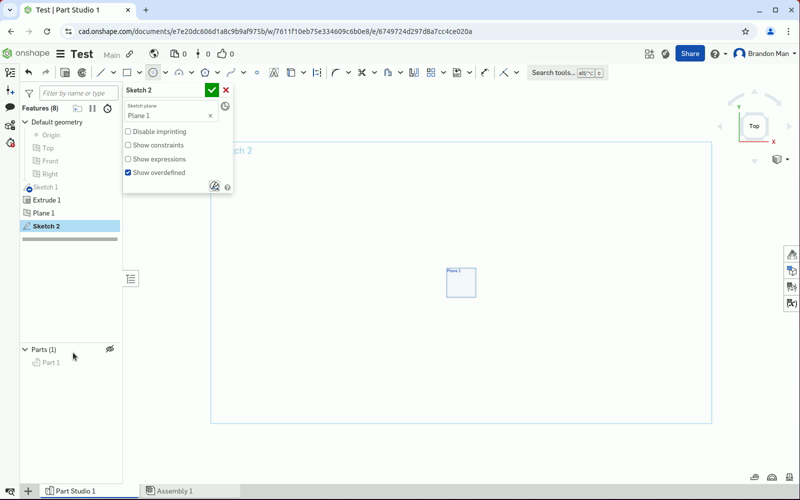
mouse_move(461, 193)
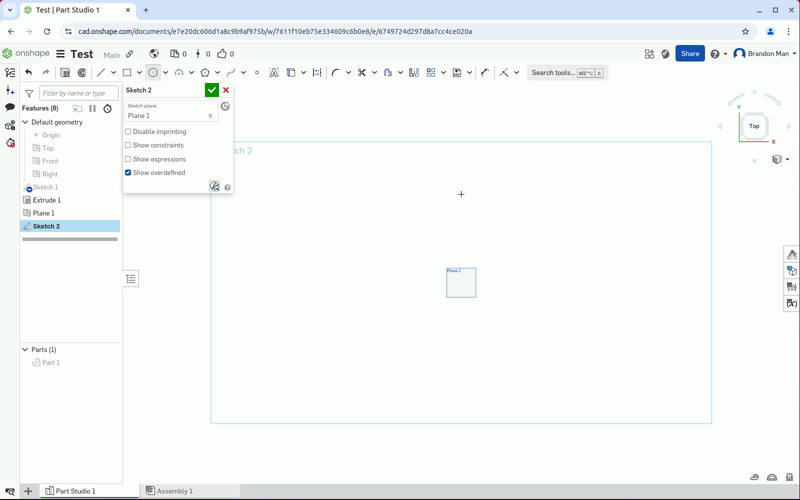
click(461, 193)
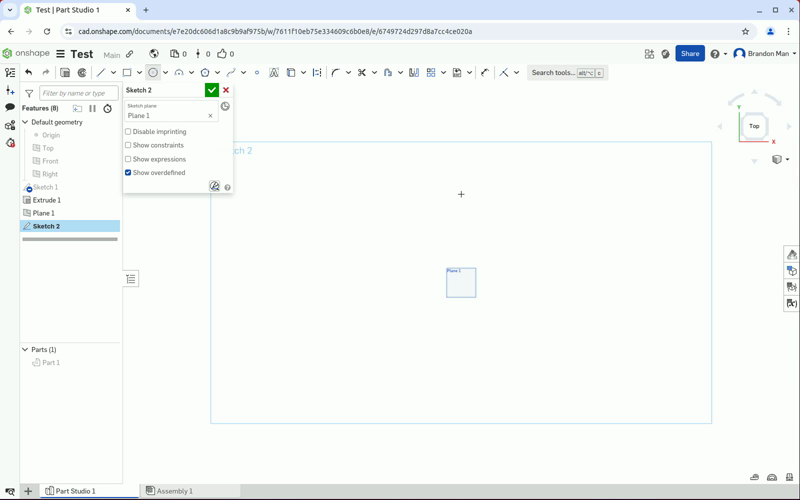
key_up(shift)
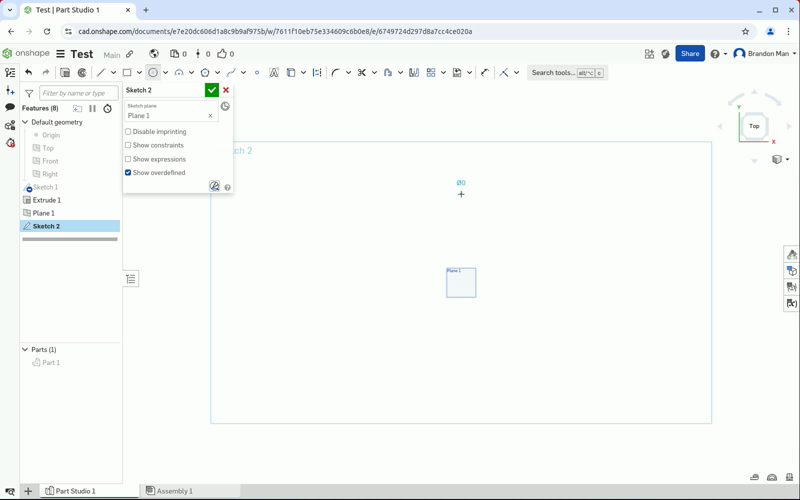
mouse_move(470, 193)
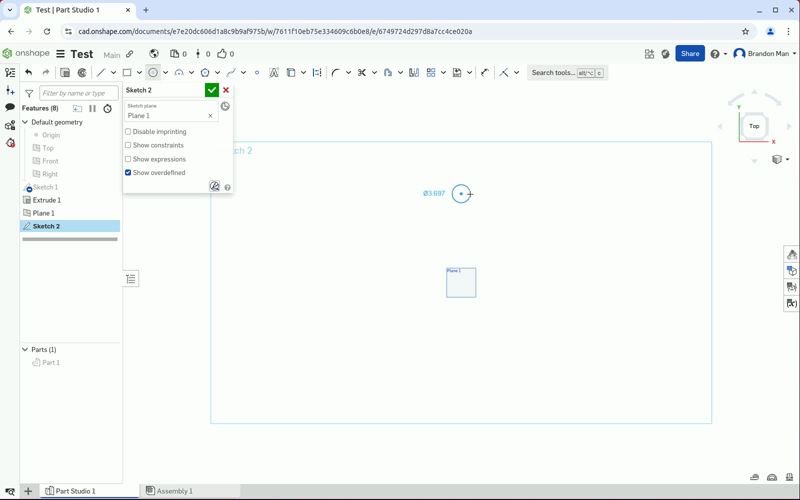
click(470, 193)
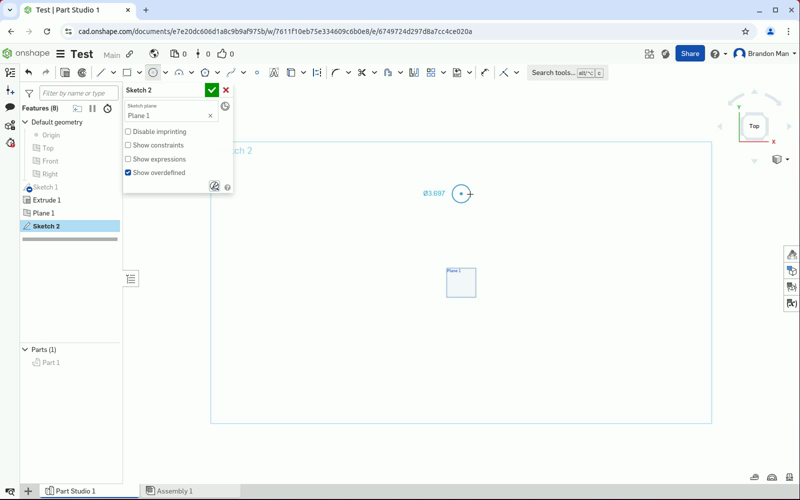
key(esc)
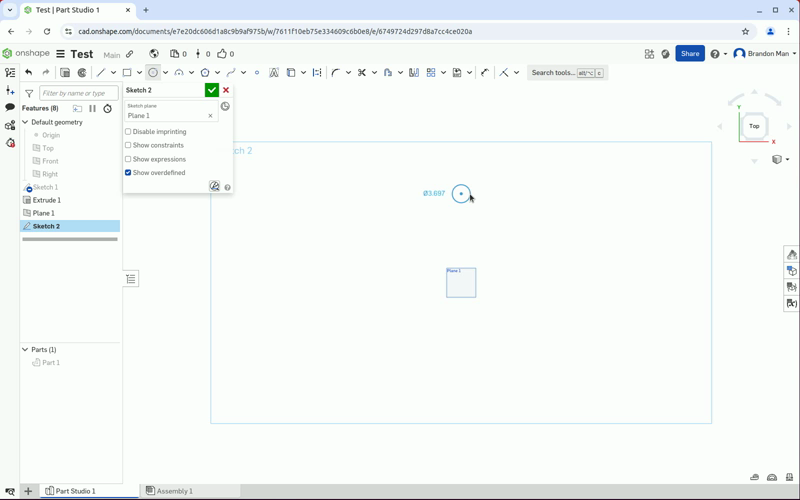
key(c)
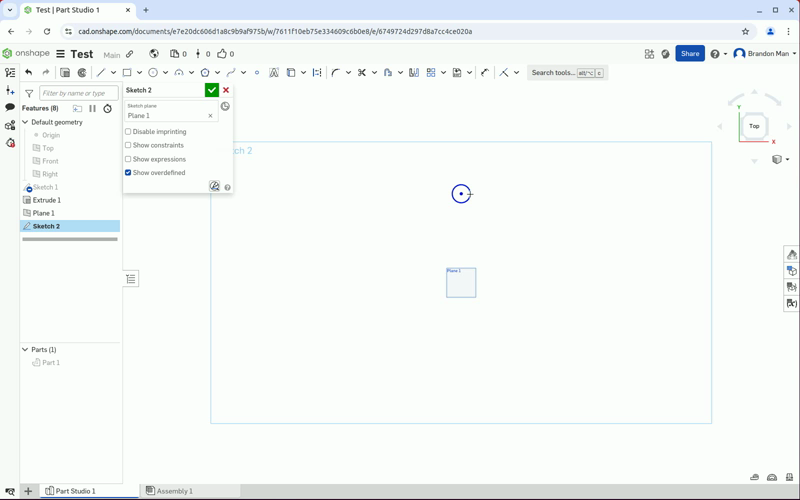
key_down(shift)
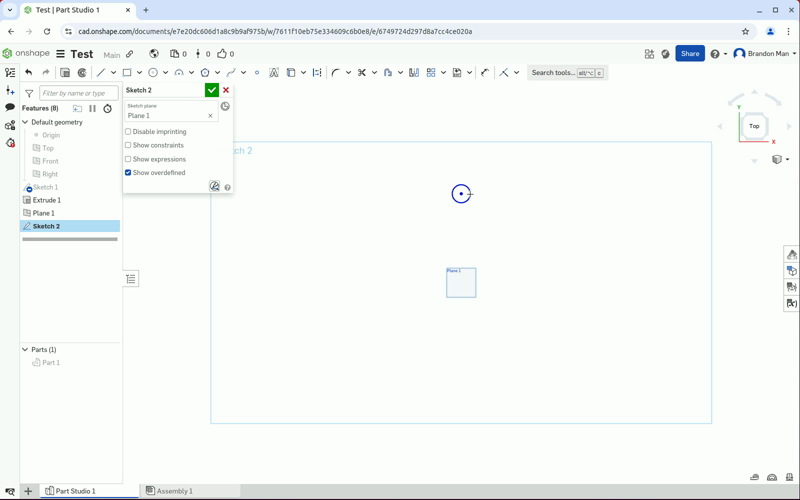
mouse_move(461, 193)
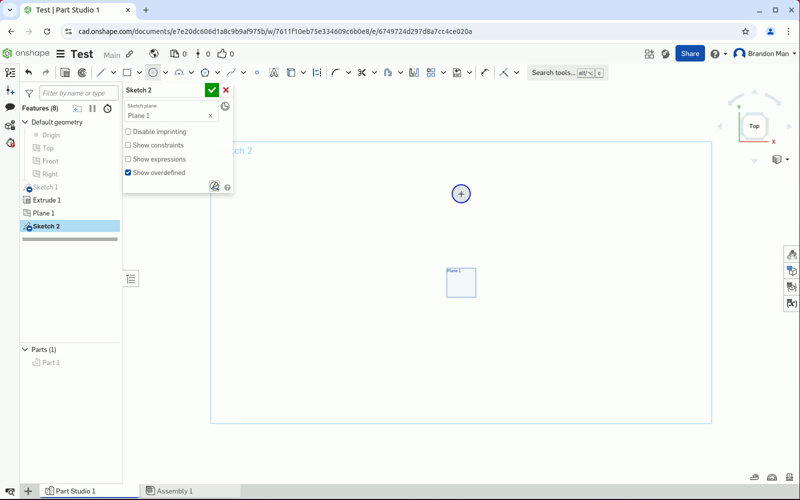
click(461, 193)
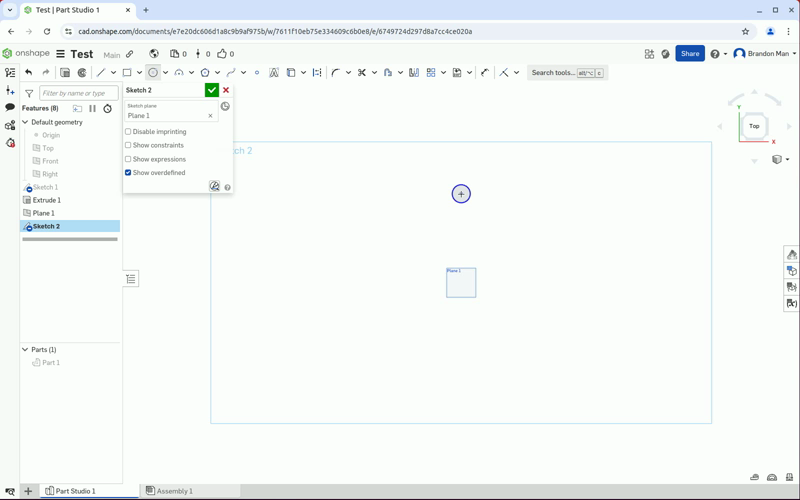
key_up(shift)
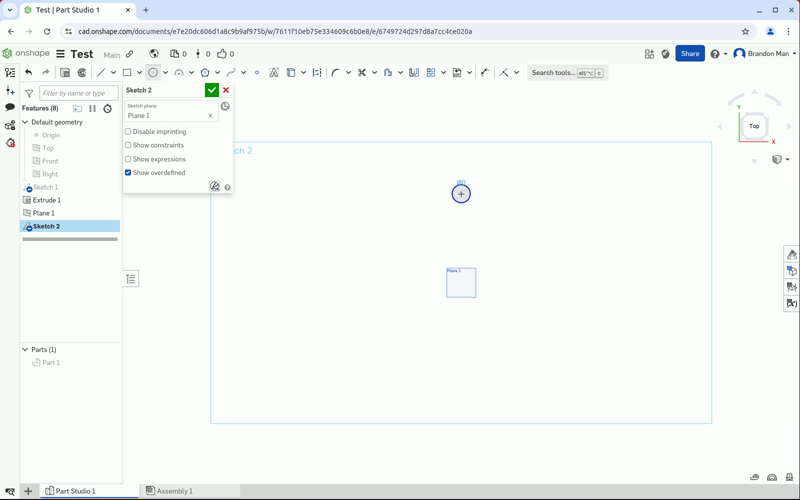
mouse_move(467, 193)
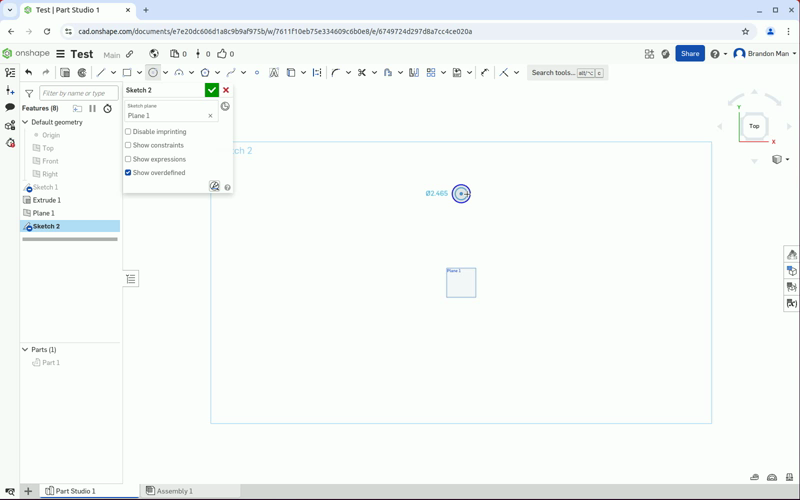
scroll(6)
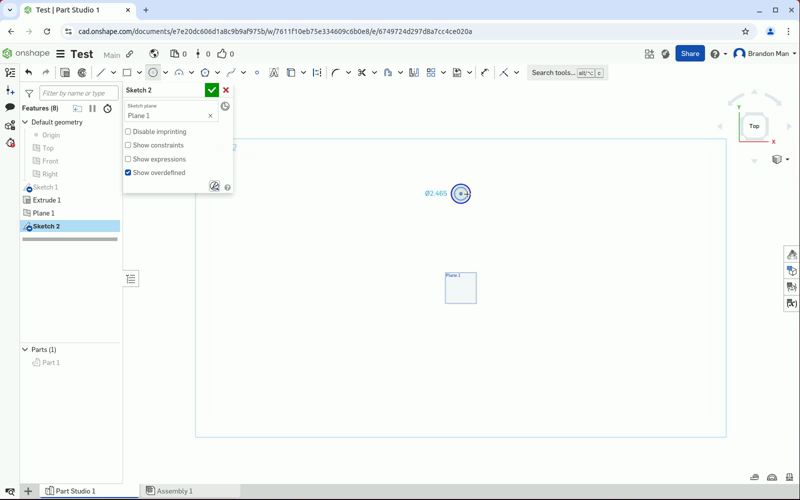
scroll(6)
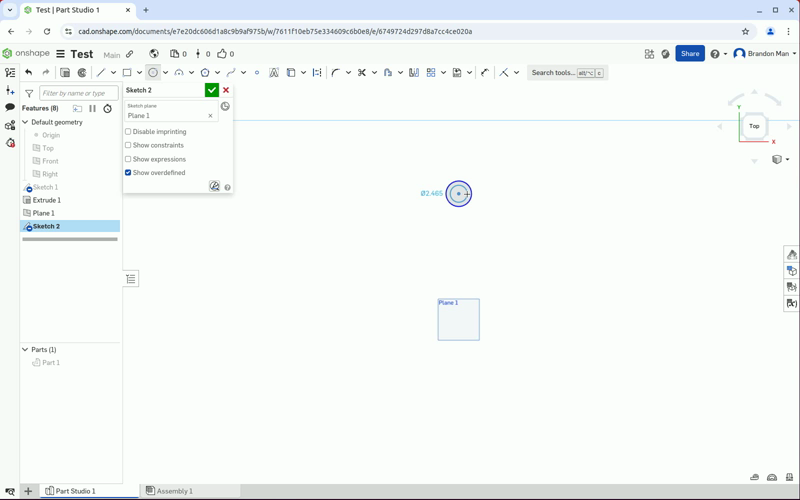
scroll(6)
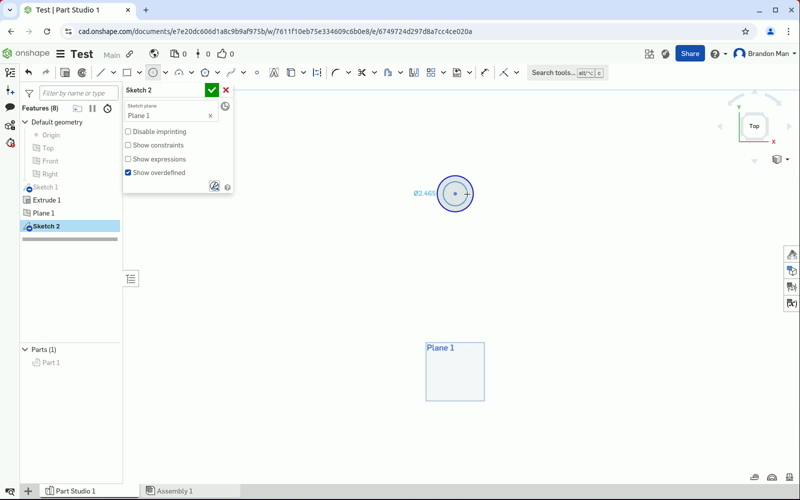
scroll(6)
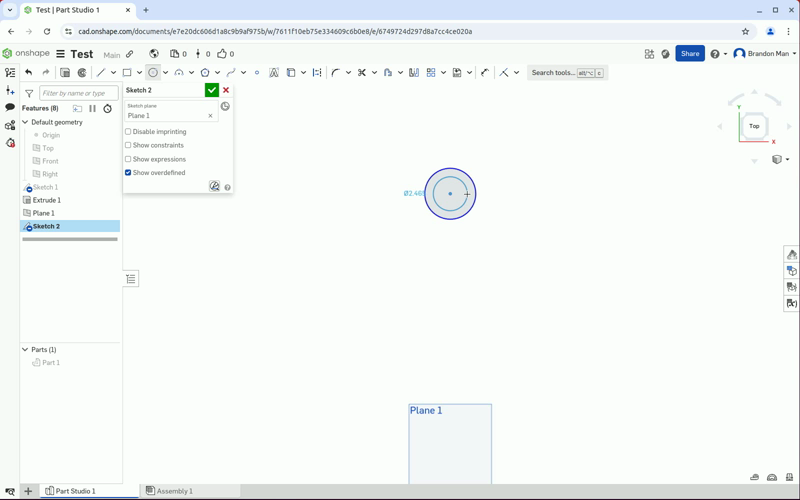
scroll(6)
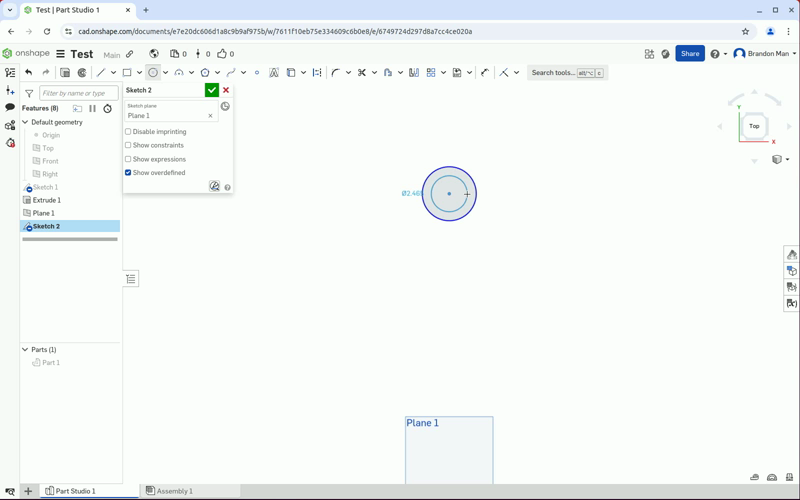
scroll(6)
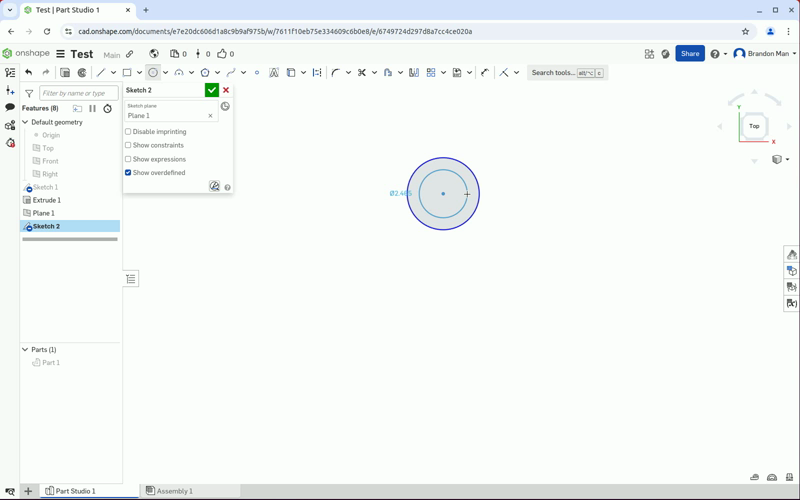
scroll(6)
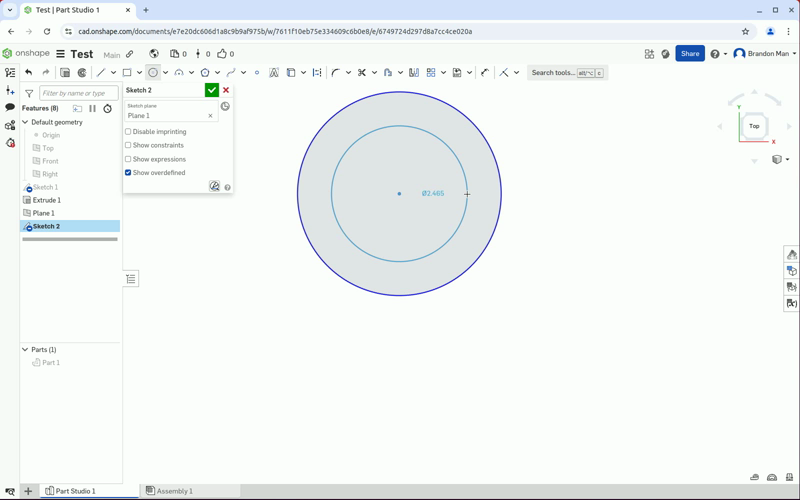
click(467, 193)
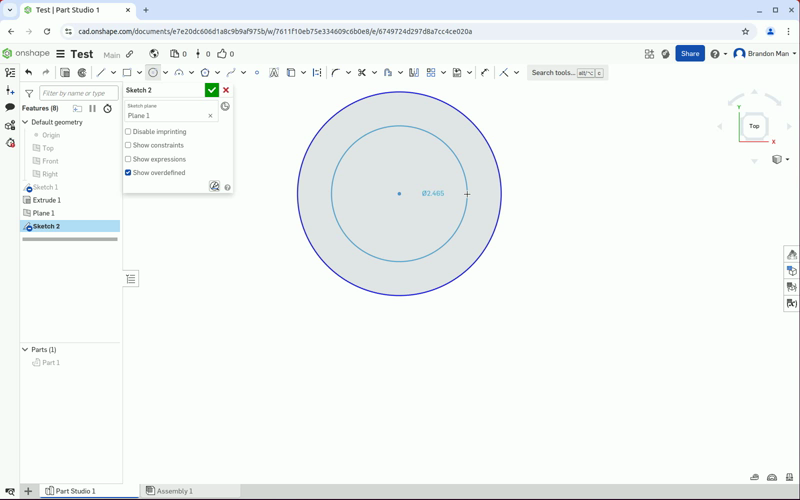
scroll(-6)
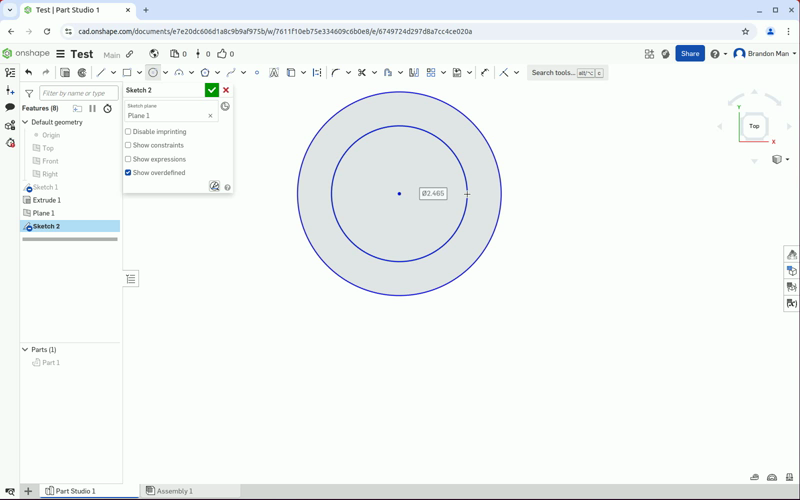
scroll(-6)
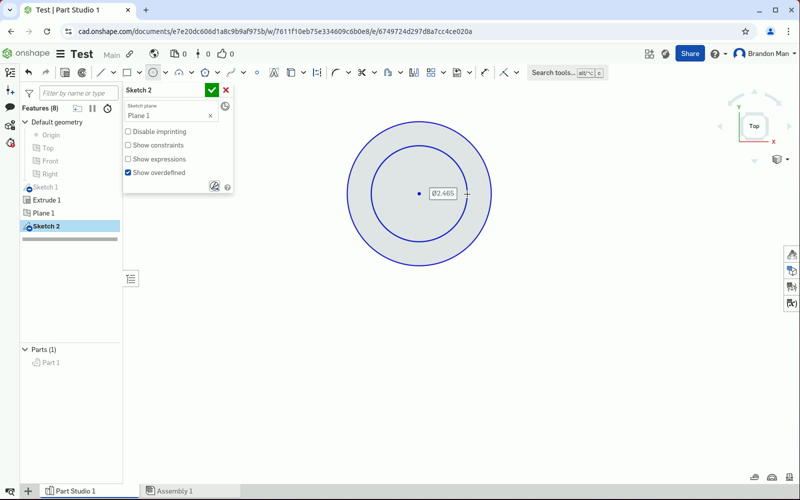
scroll(-6)
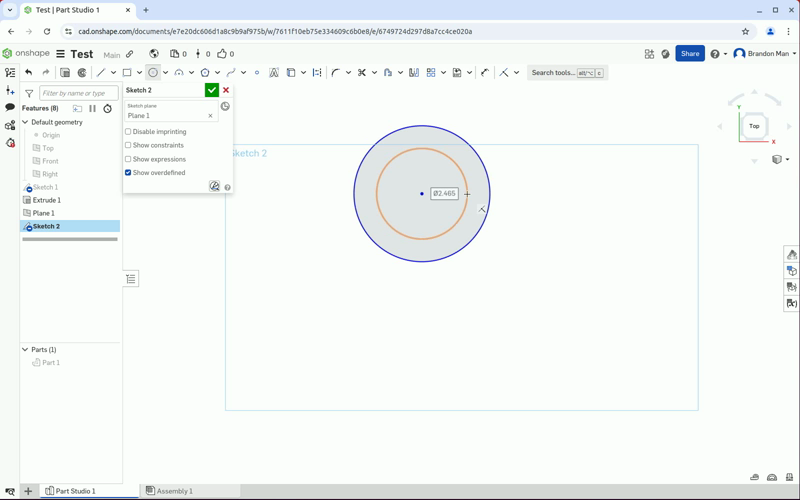
scroll(-6)
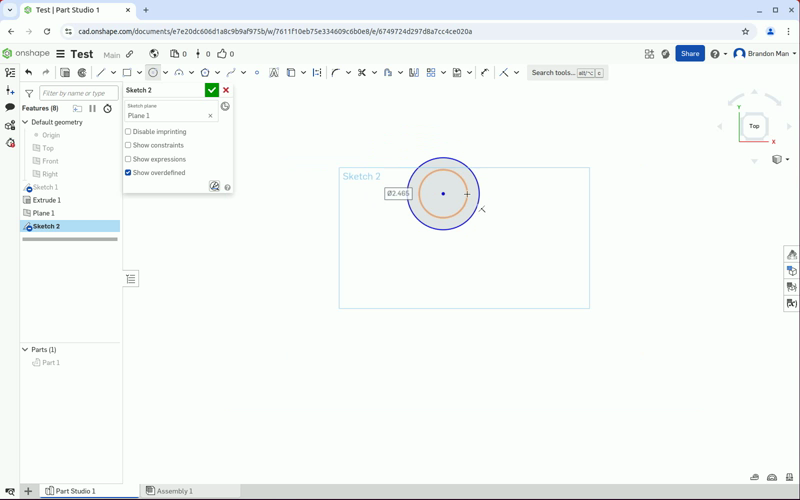
scroll(-6)
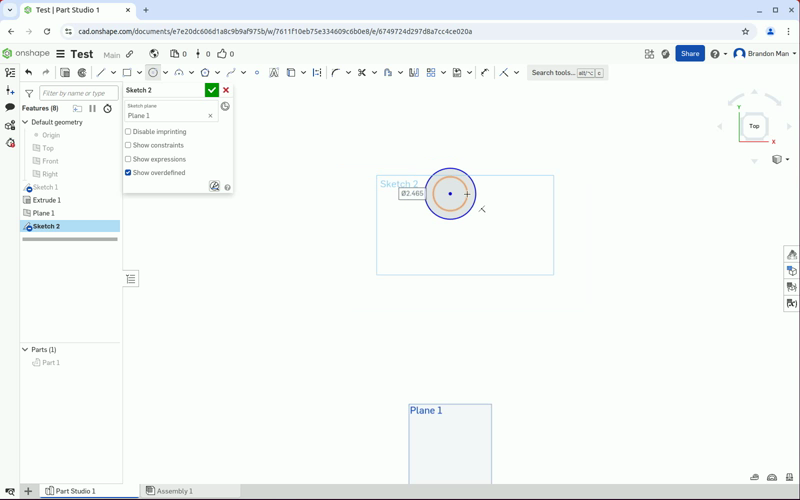
scroll(-6)
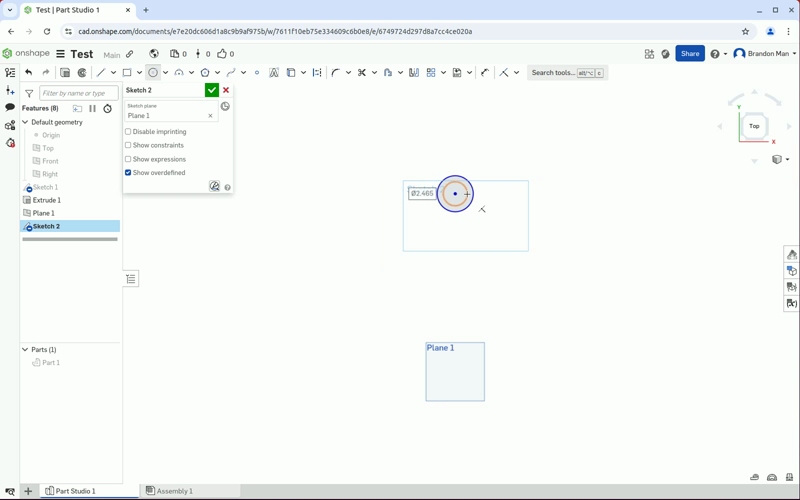
scroll(-6)
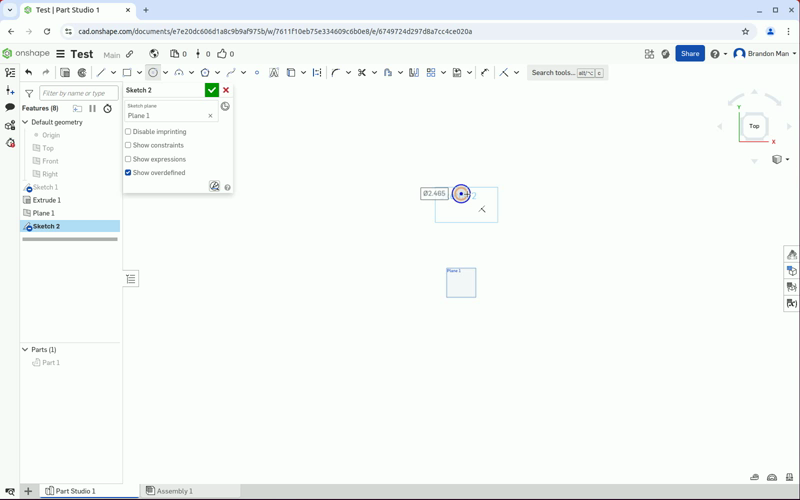
key(esc)
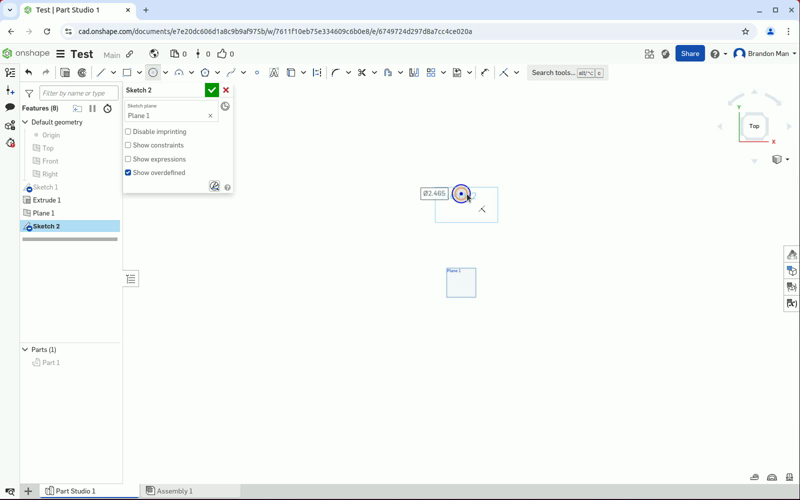
mouse_move(454, 189)
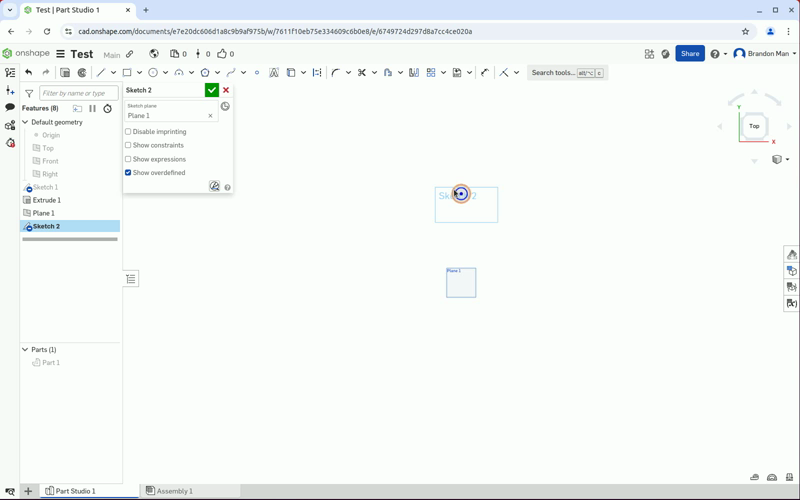
scroll(6)
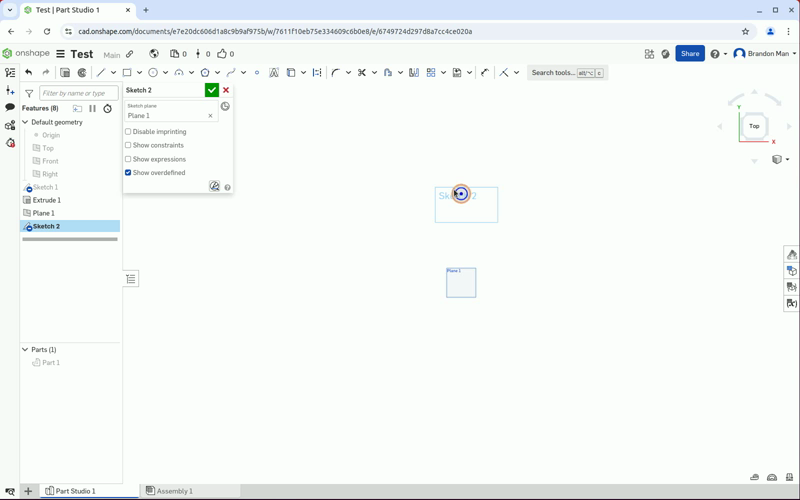
scroll(6)
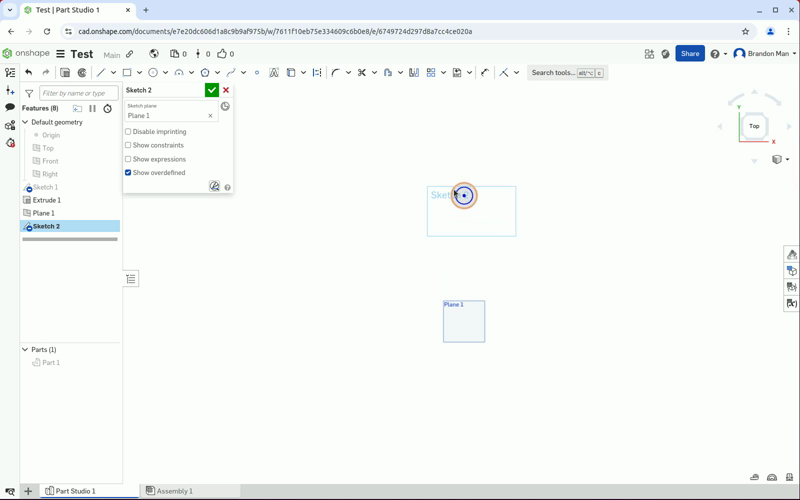
scroll(6)
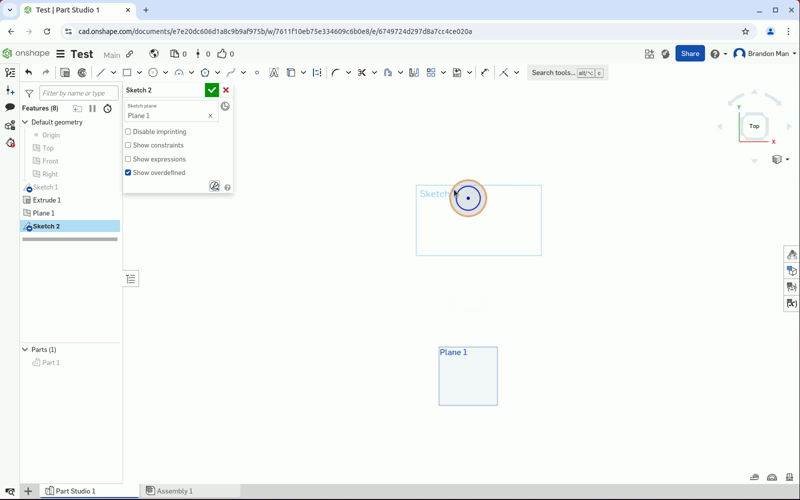
scroll(6)
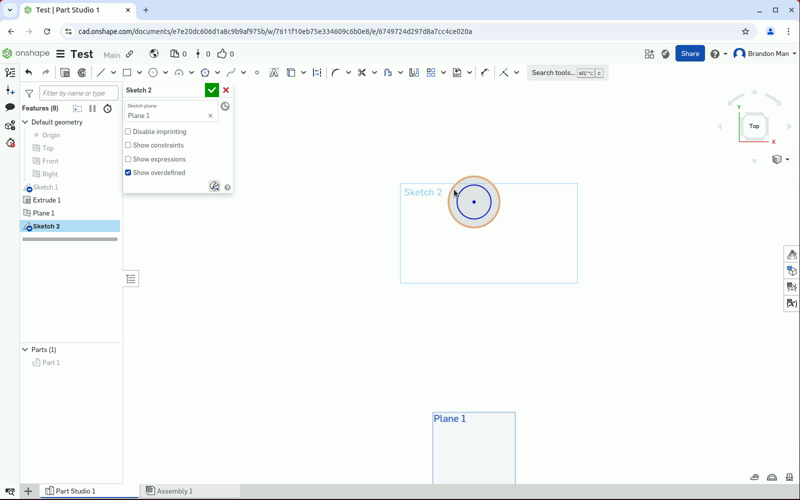
scroll(6)
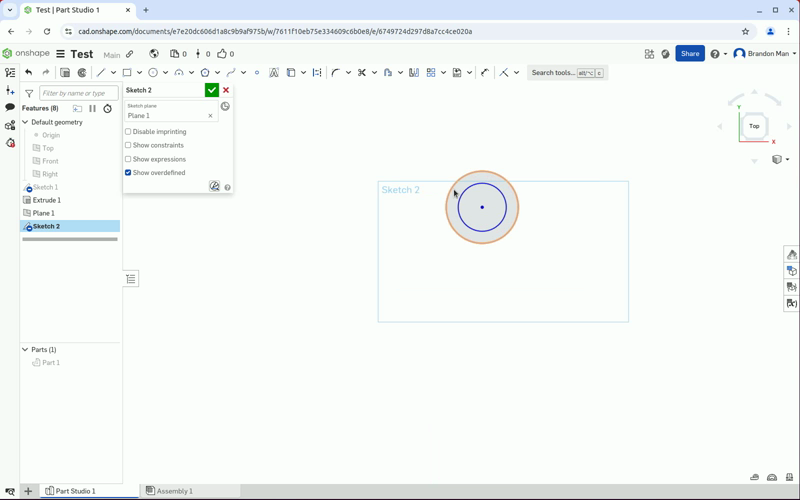
scroll(6)
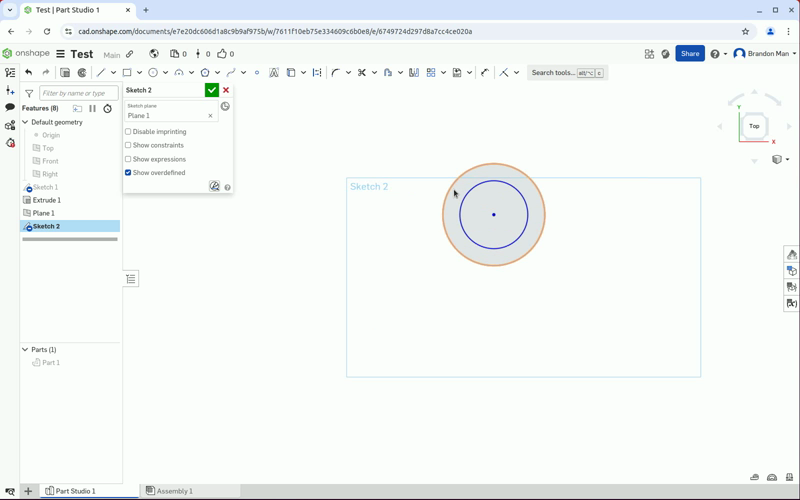
scroll(6)
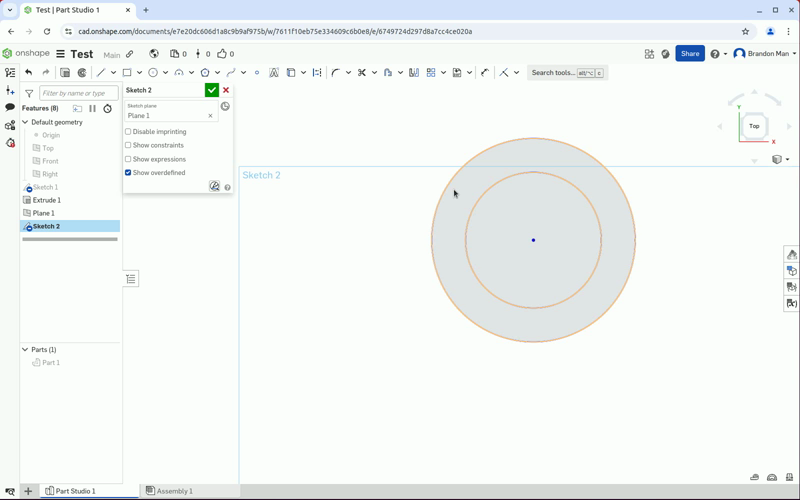
click(454, 189)
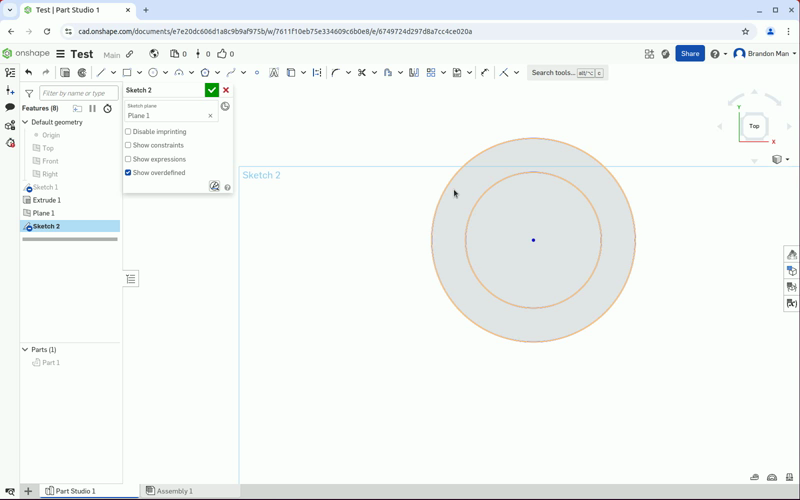
scroll(-6)
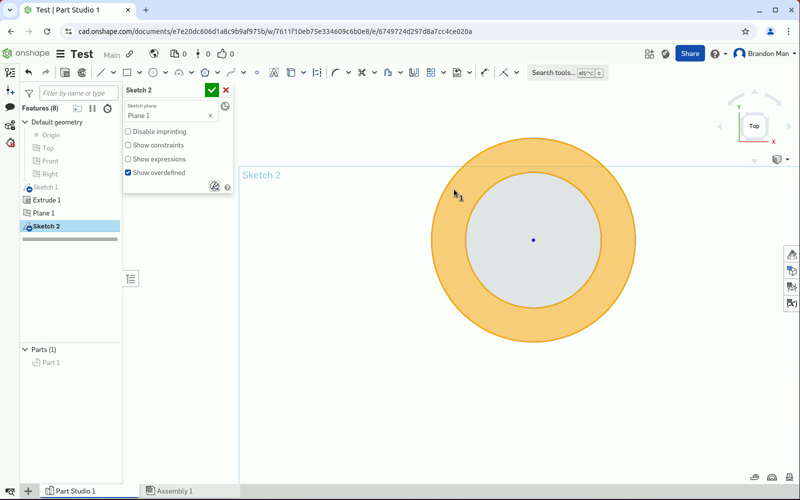
scroll(-6)
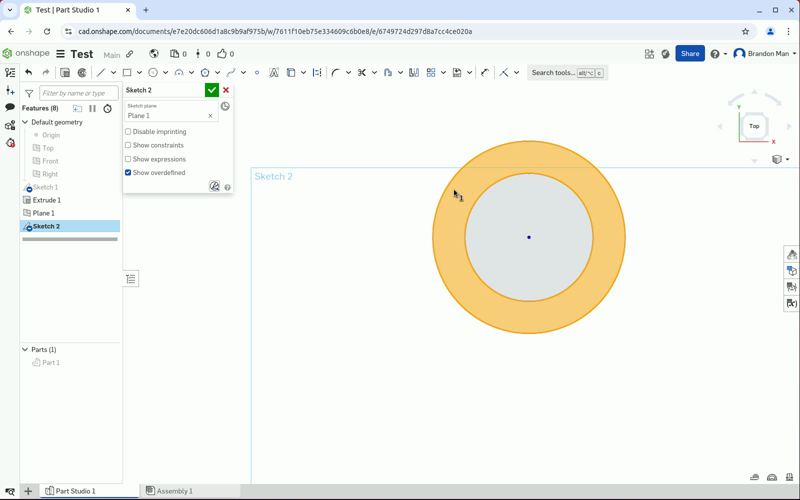
scroll(-6)
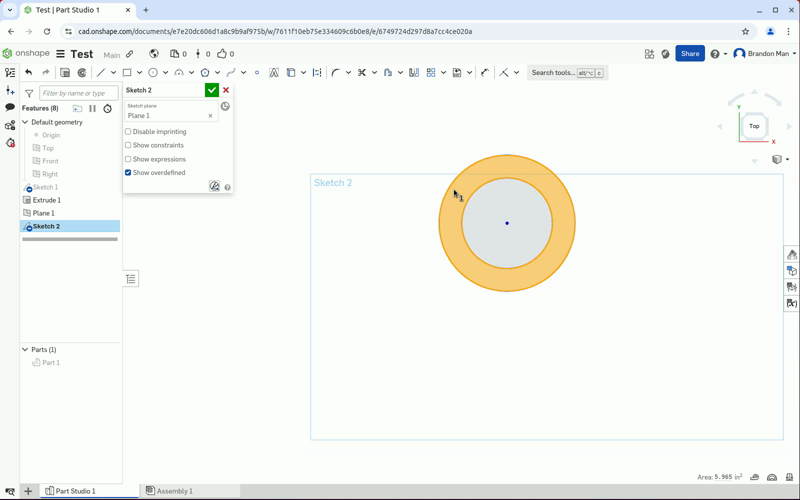
scroll(-6)
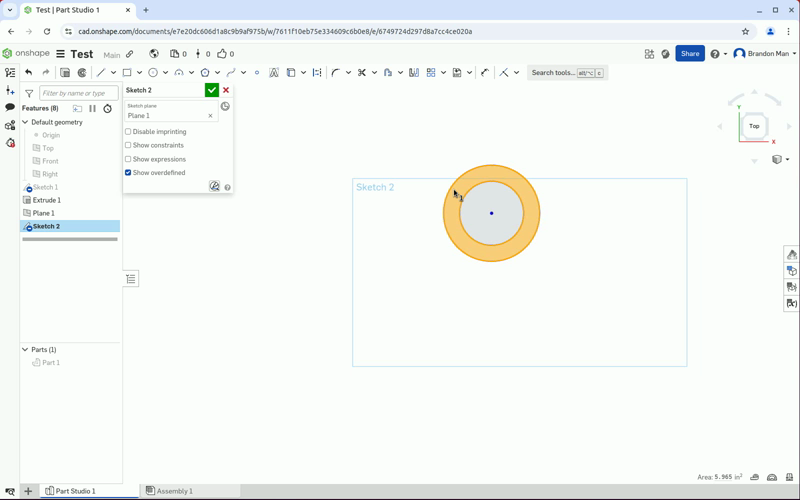
scroll(-6)
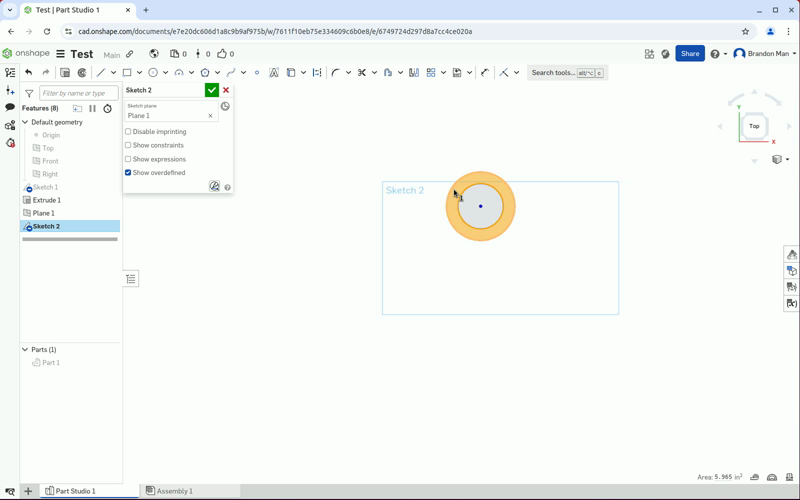
scroll(-6)
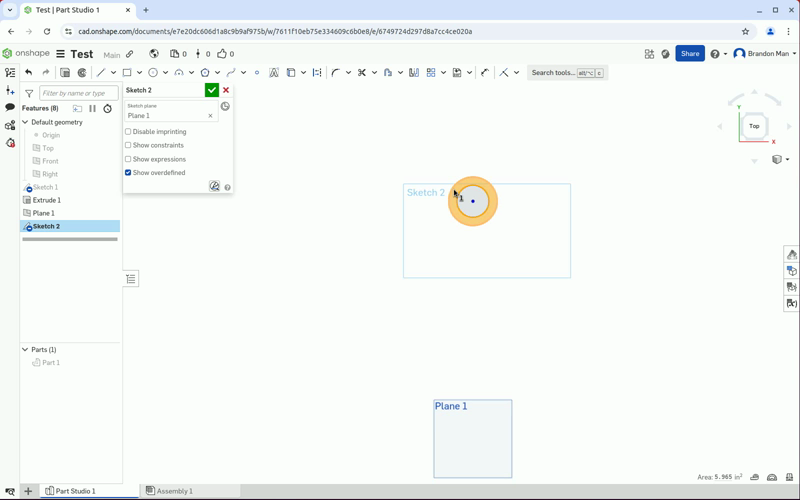
scroll(-6)
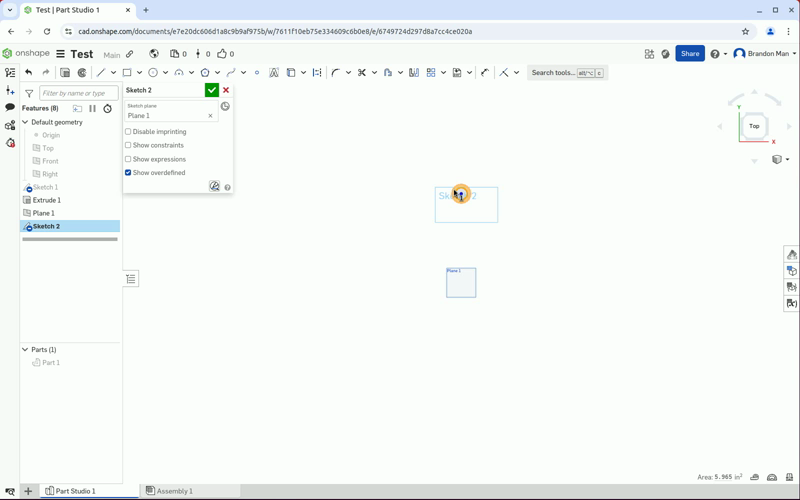
mouse_move(73, 352)
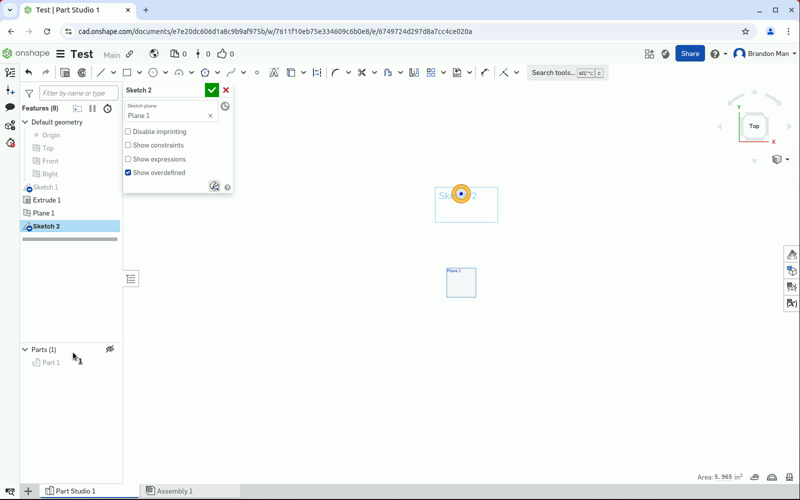
key(shift+y)
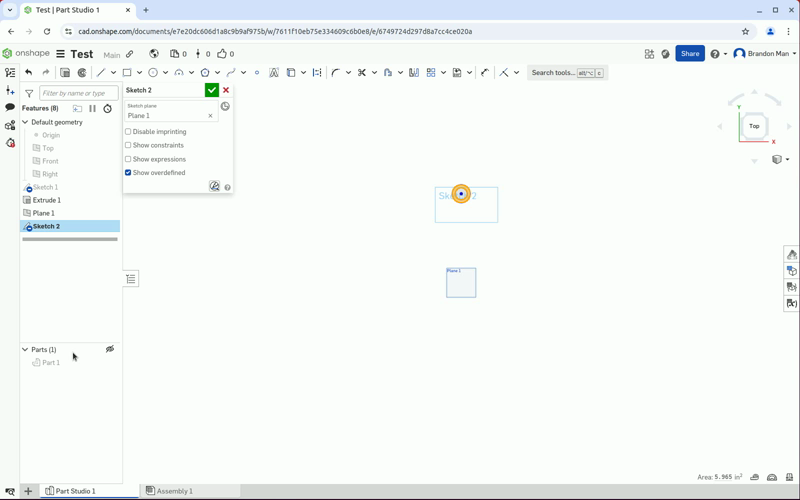
key(shift+e)
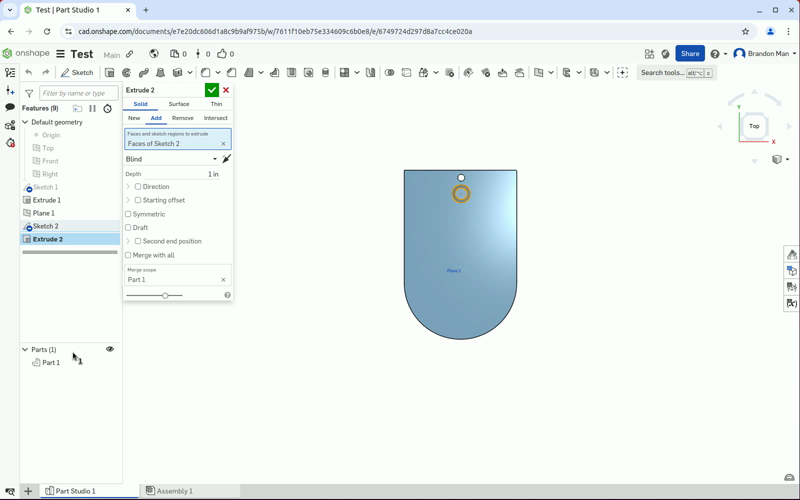
mouse_move(143, 106)
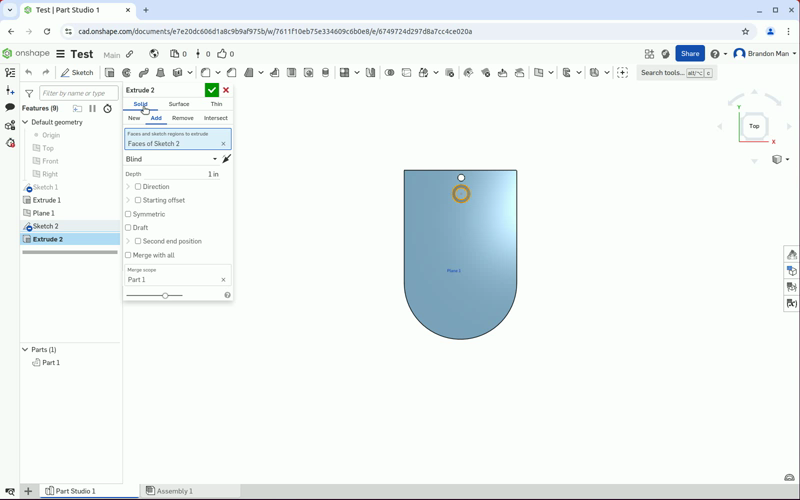
click(143, 106)
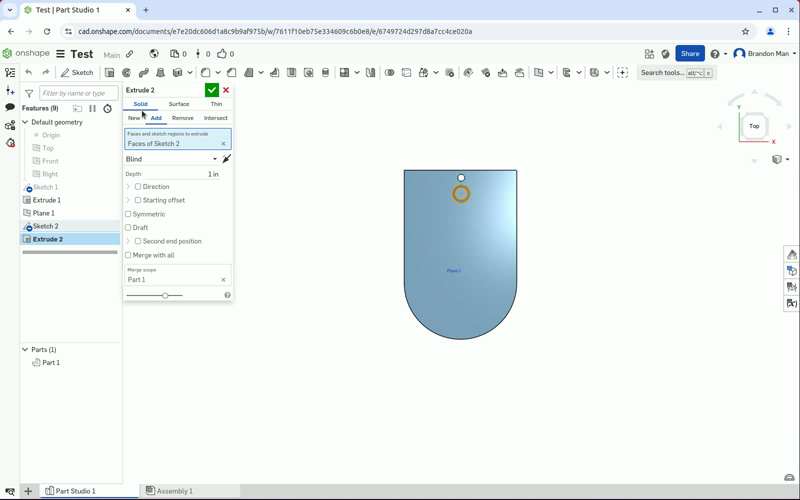
mouse_move(137, 120)
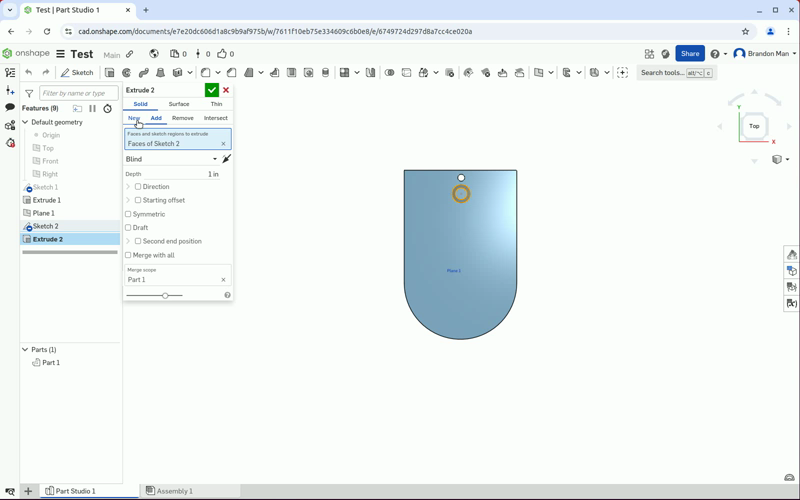
click(137, 120)
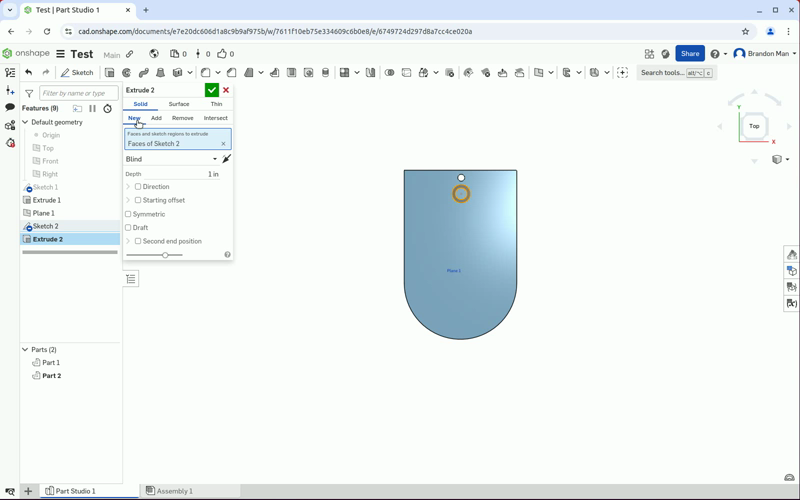
key(tab, 4)
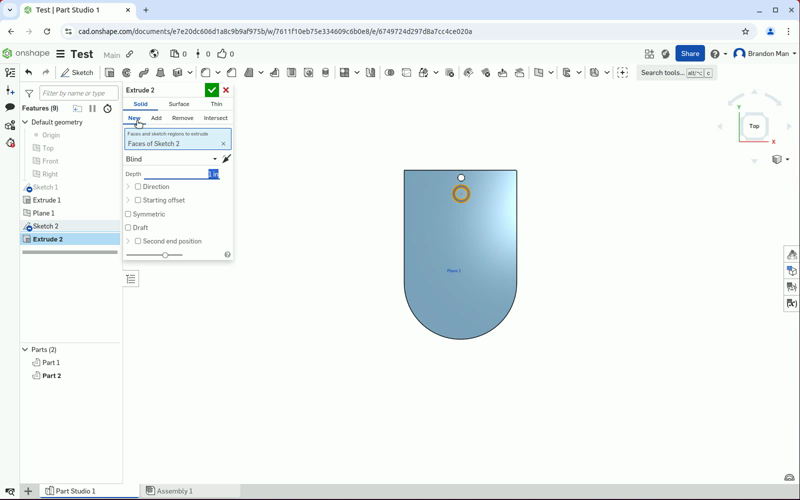
text(-0.241)
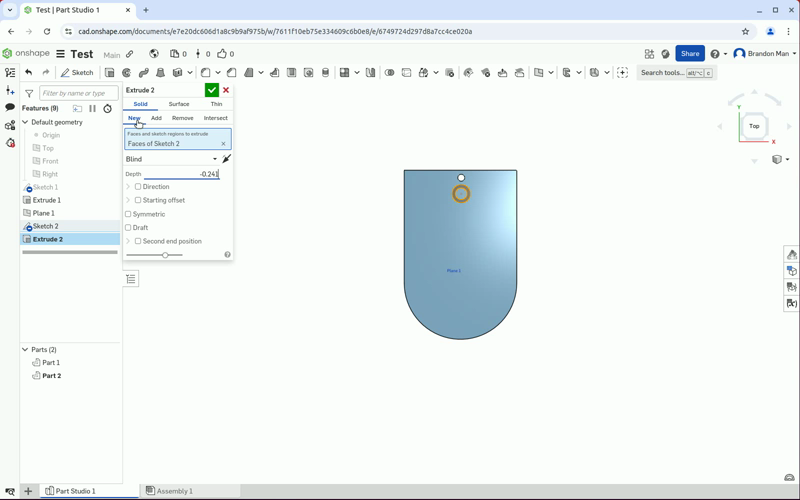
key(enter)
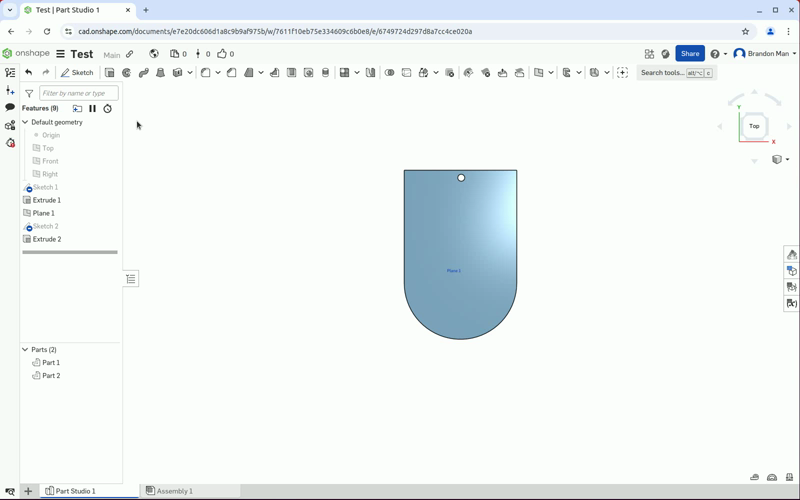
key(shift+h)
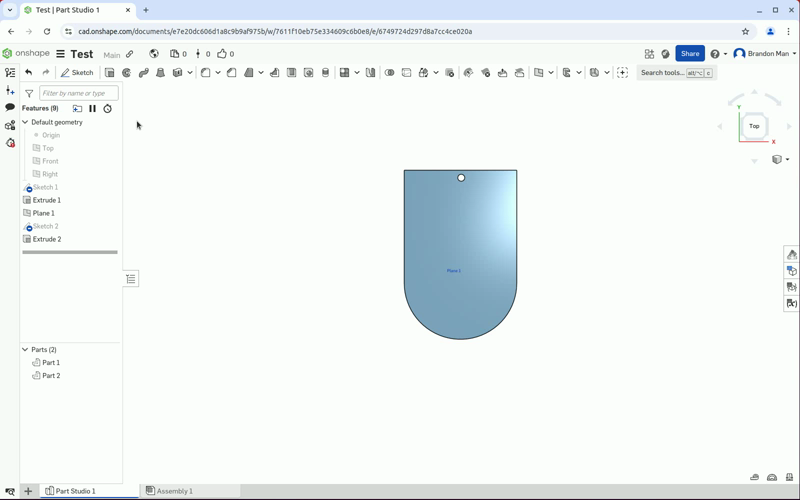
key(shift+h)
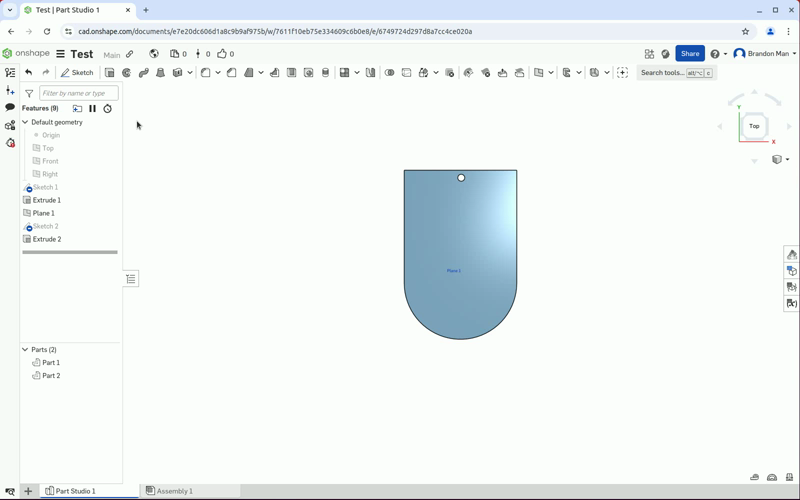
mouse_move(73, 189)
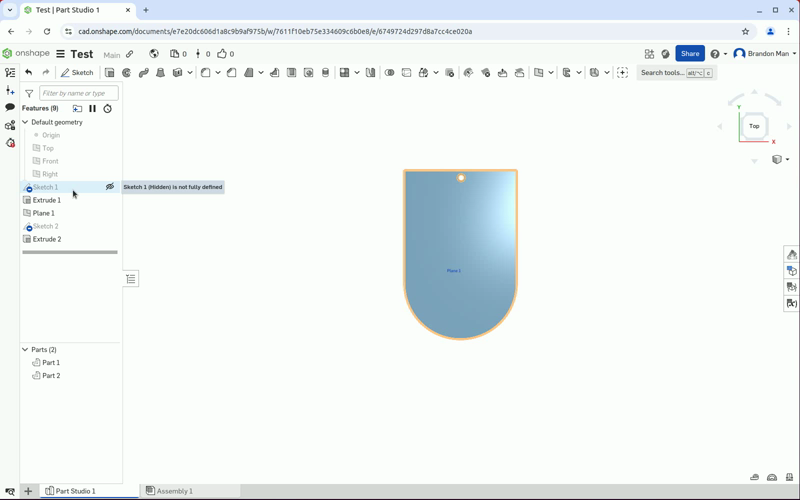
click(73, 189)
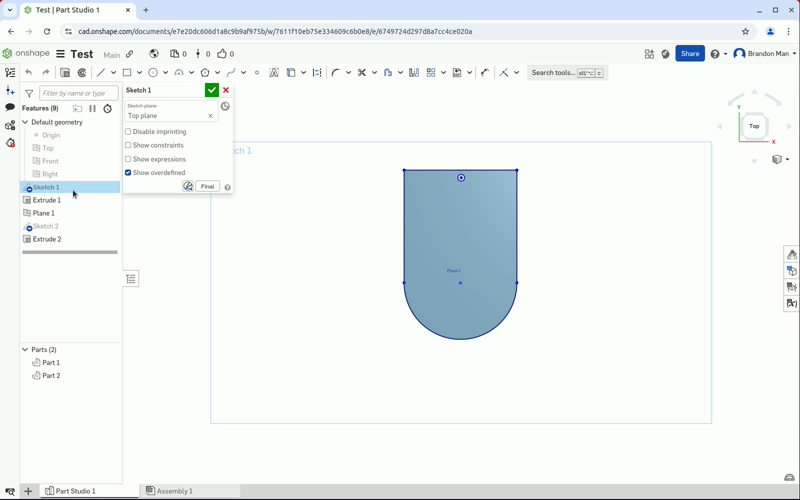
mouse_move(229, 92)
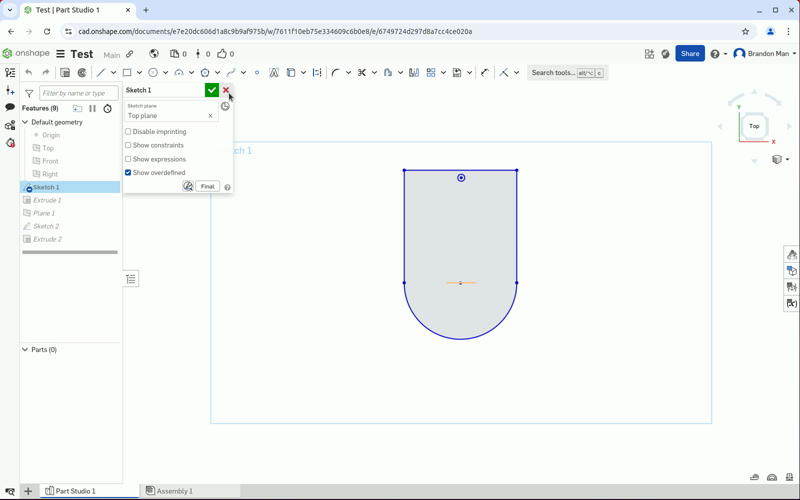
click(229, 92)
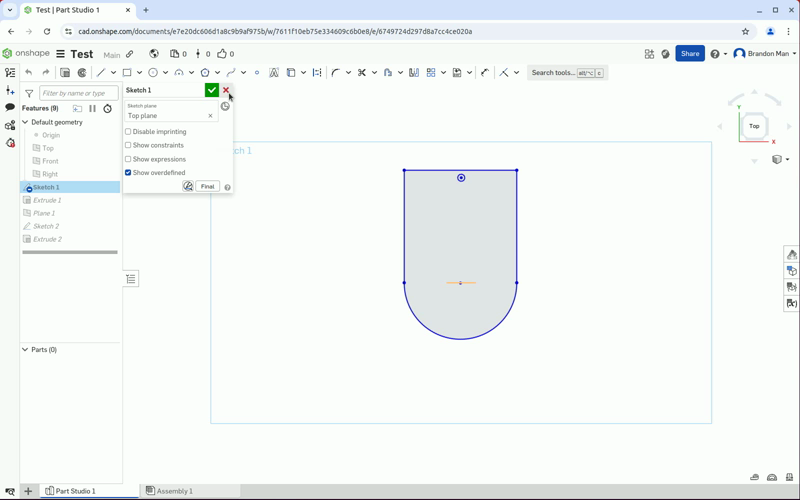
key(shift+s)
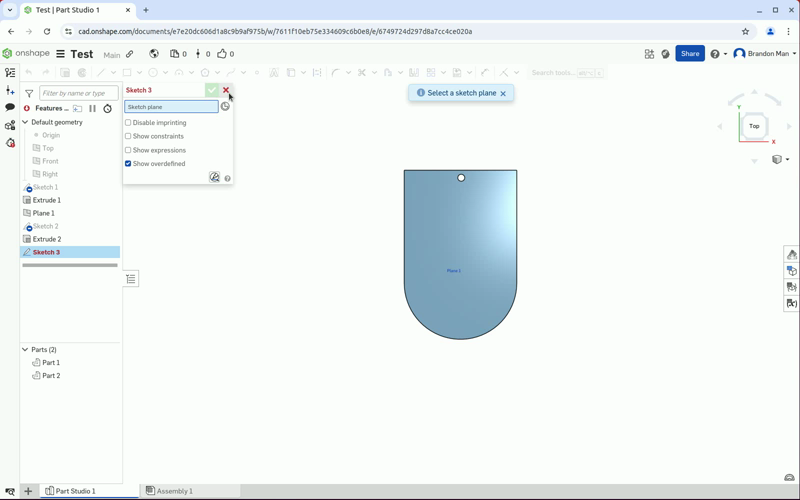
mouse_move(73, 215)
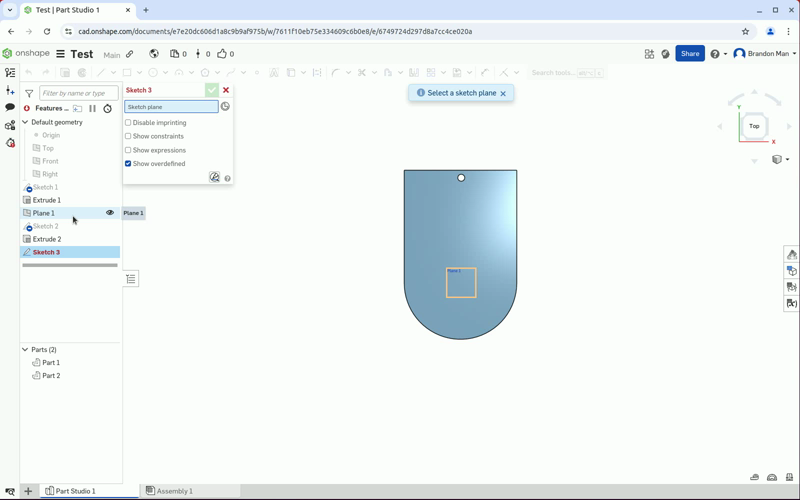
click(73, 215)
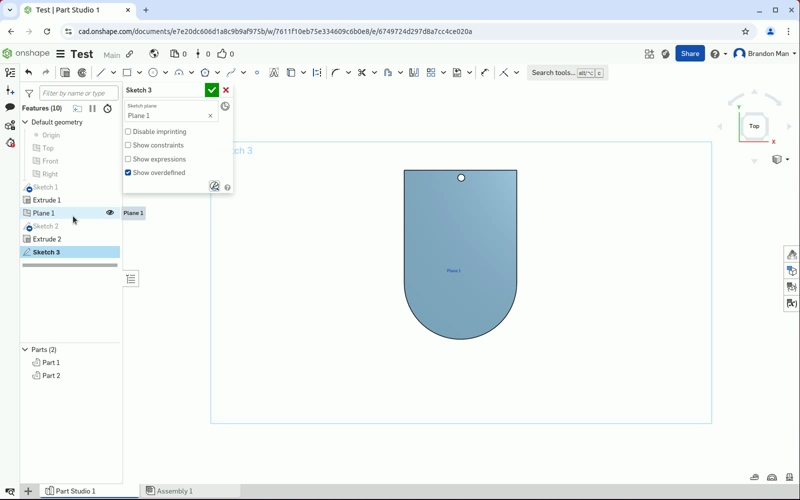
mouse_move(73, 352)
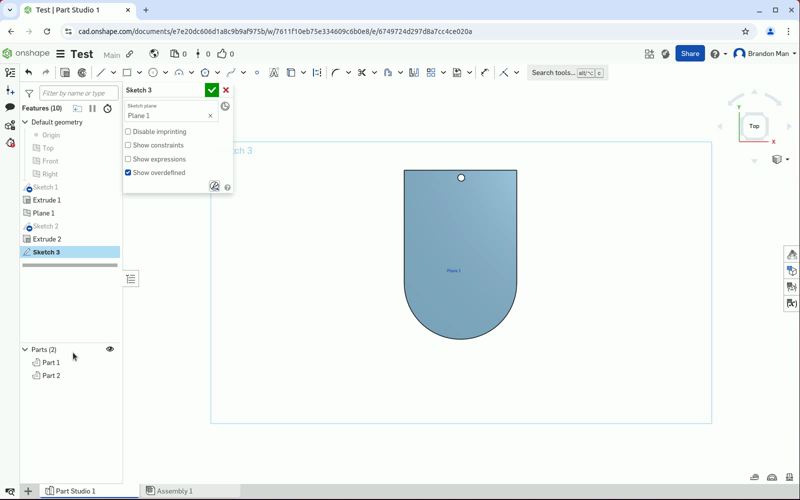
key(y)
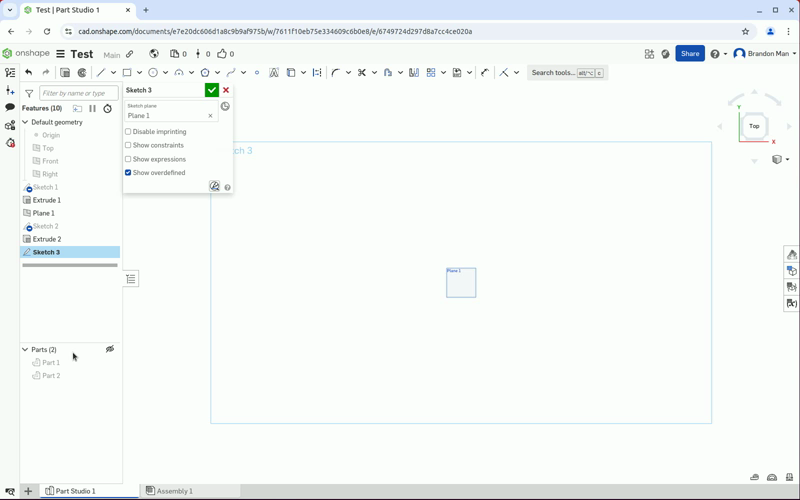
key(l)
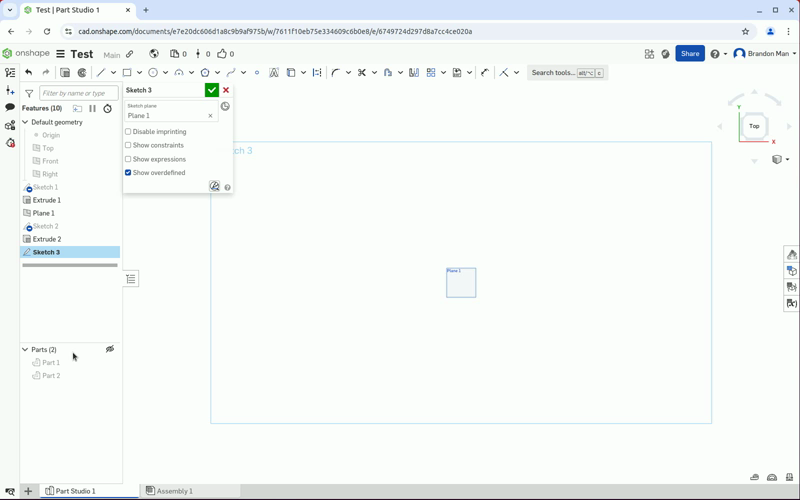
key_down(shift)
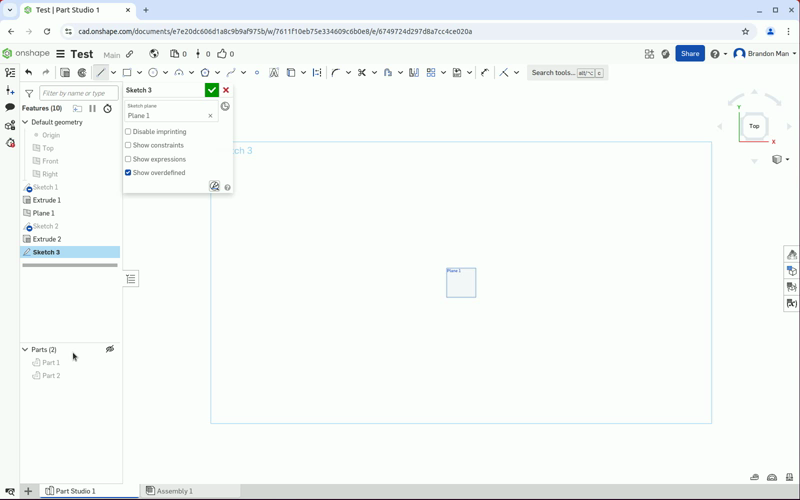
mouse_move(457, 192)
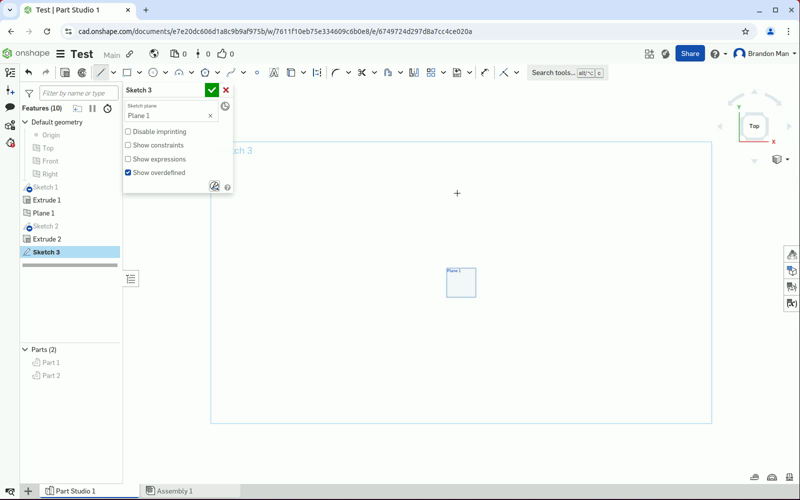
click(457, 192)
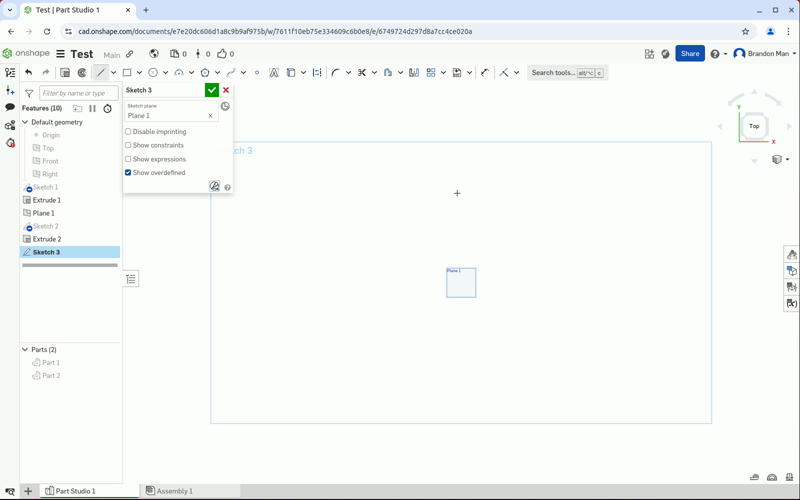
key_up(shift)
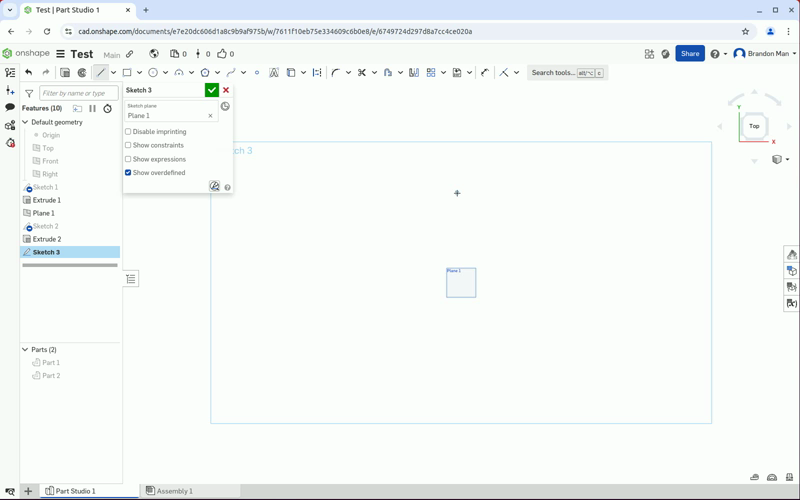
key_down(shift)
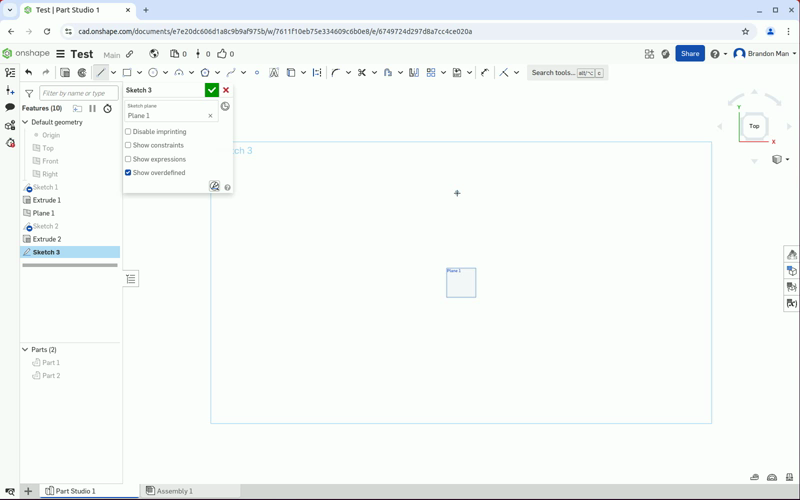
mouse_move(487, 192)
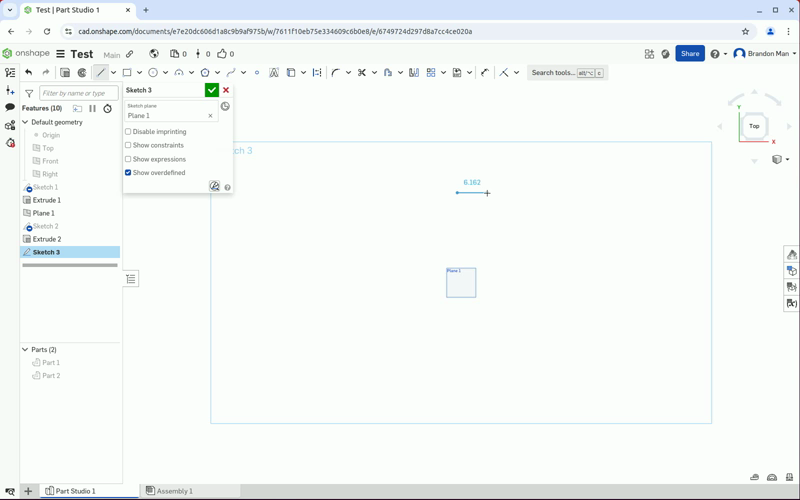
mouse_move(458, 196)
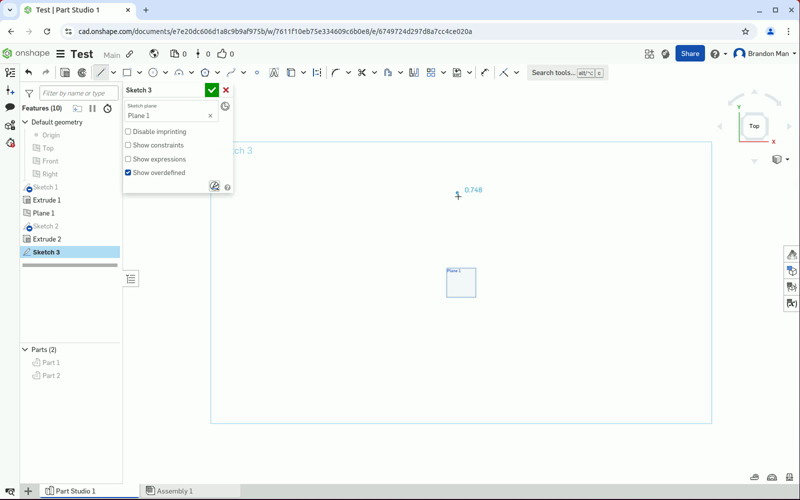
scroll(6)
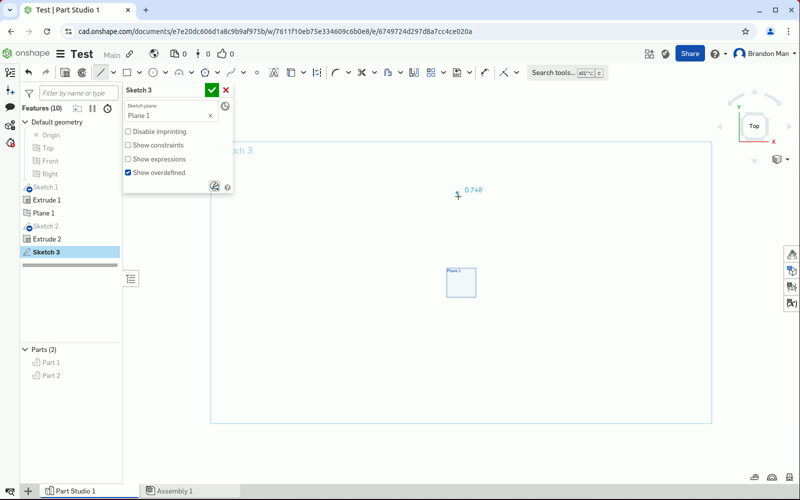
scroll(6)
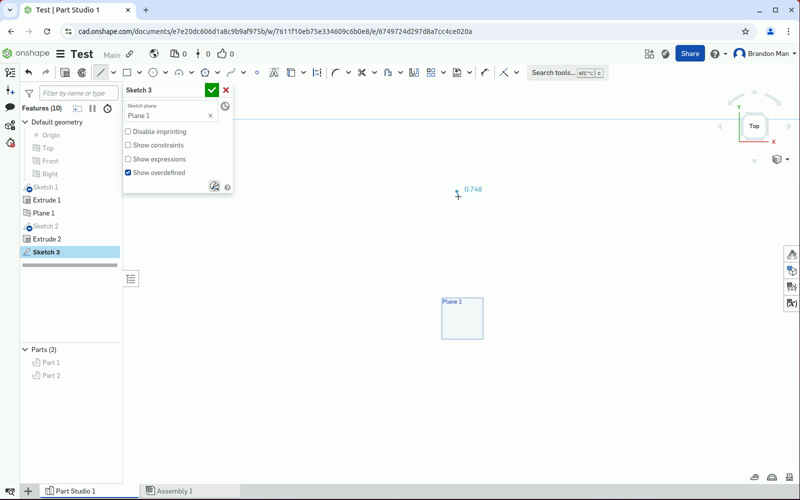
scroll(6)
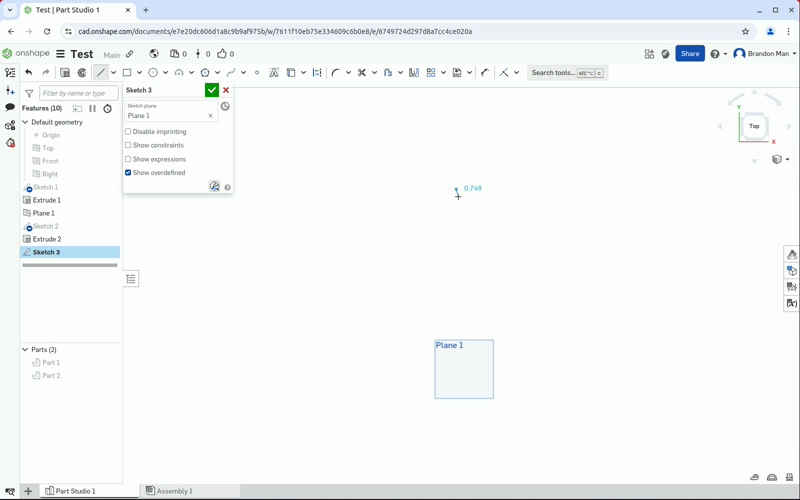
scroll(6)
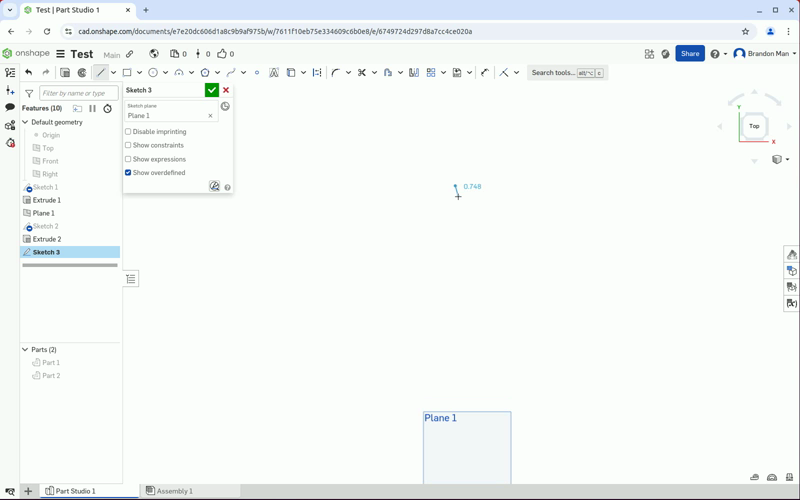
scroll(6)
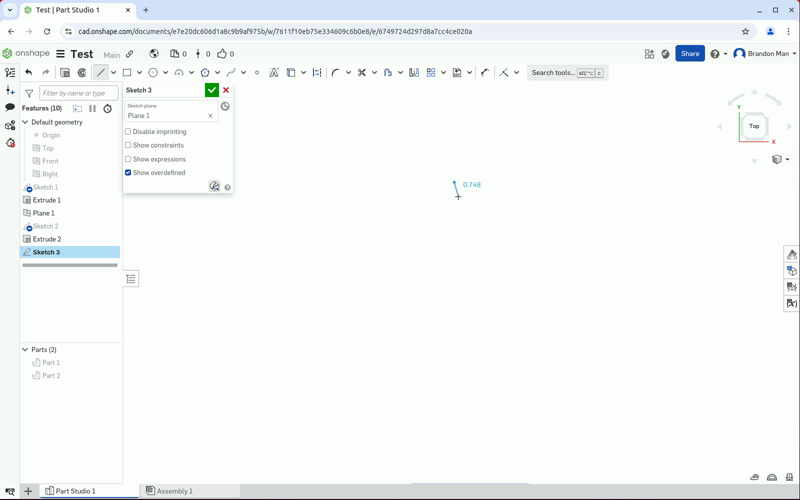
scroll(6)
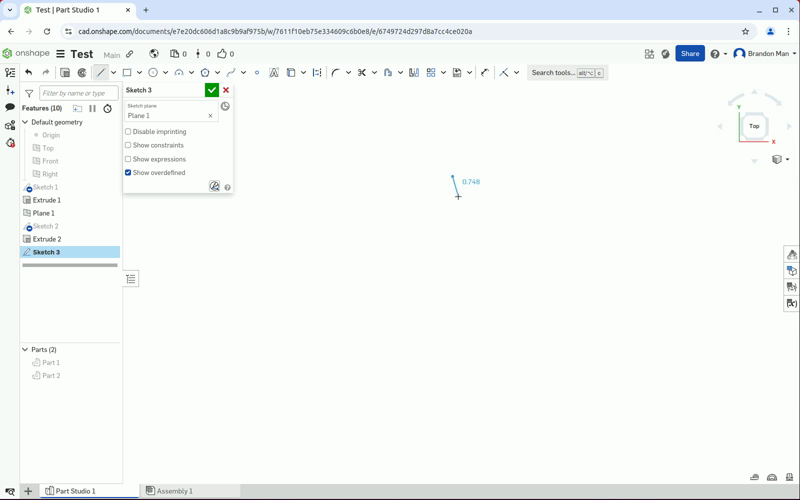
scroll(6)
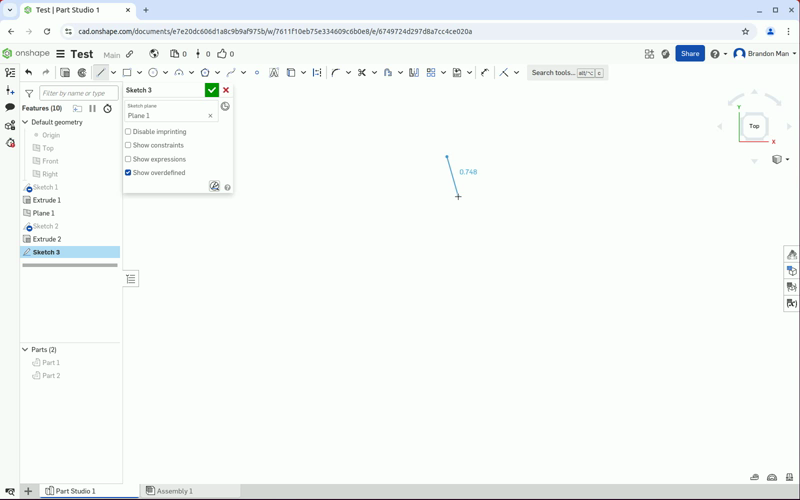
click(458, 196)
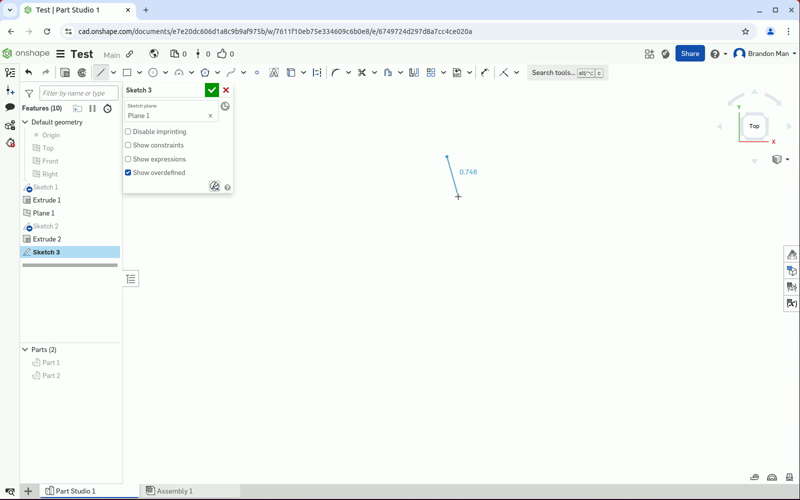
scroll(-6)
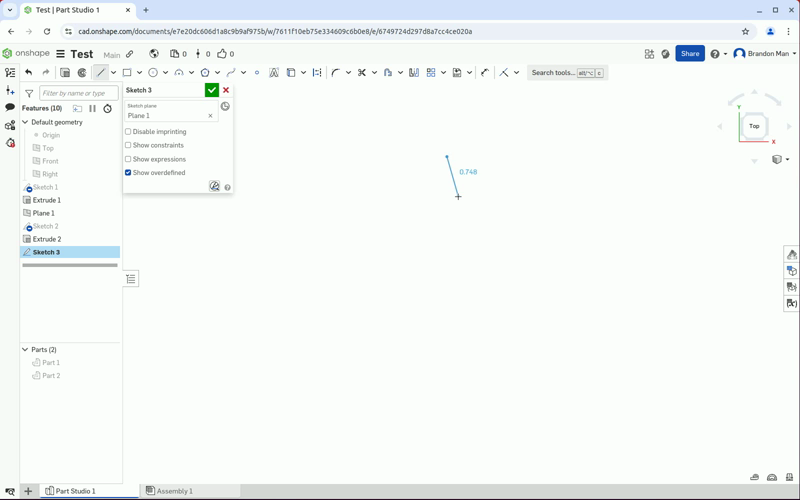
scroll(-6)
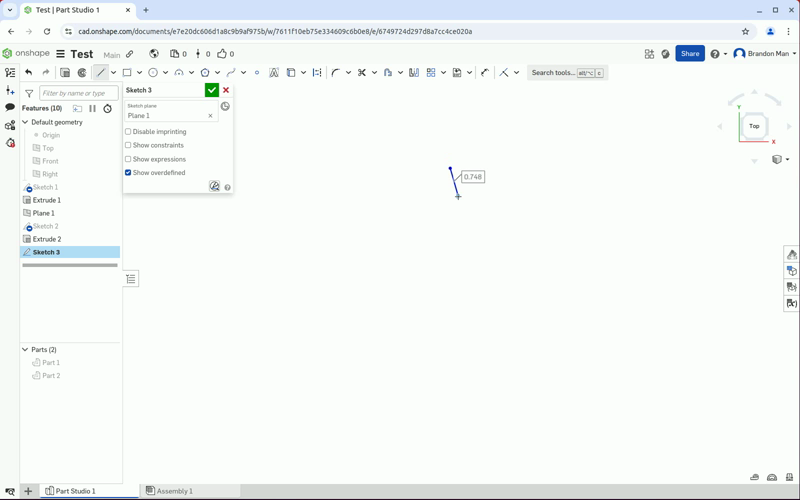
scroll(-6)
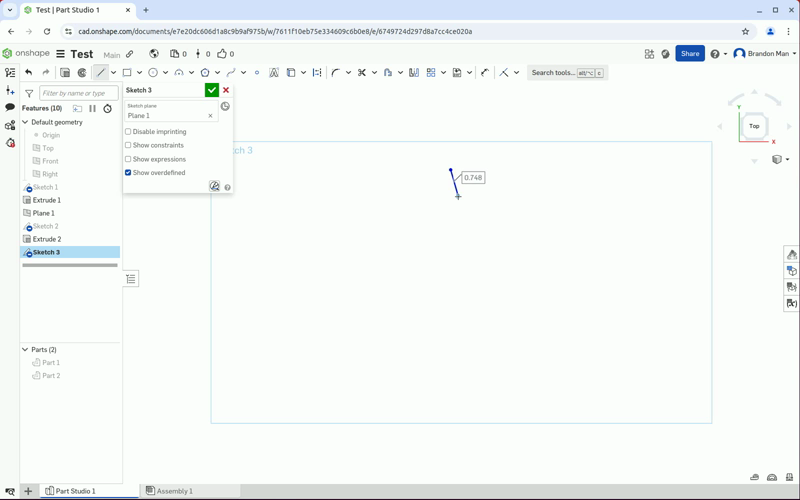
scroll(-6)
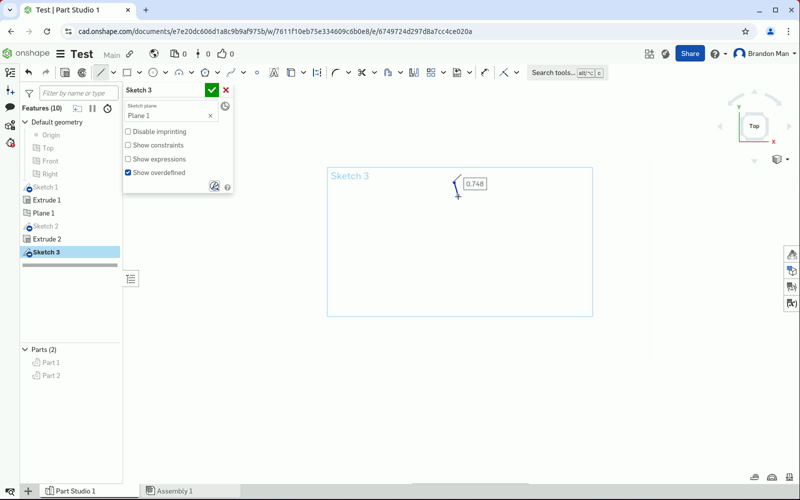
scroll(-6)
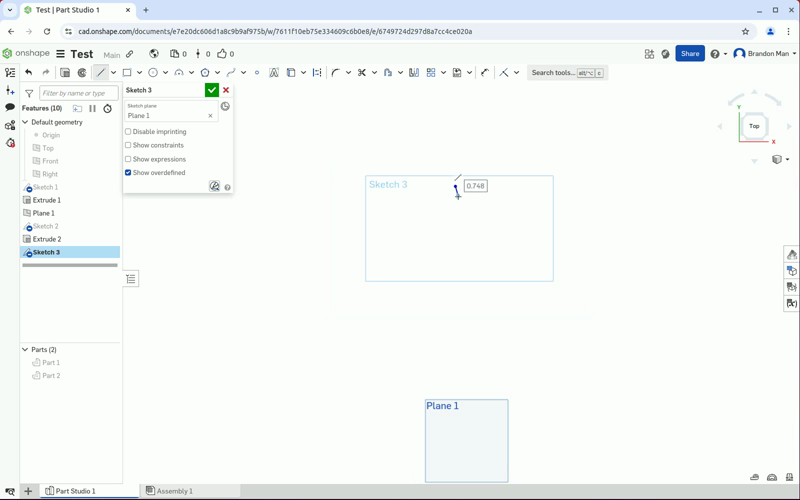
scroll(-6)
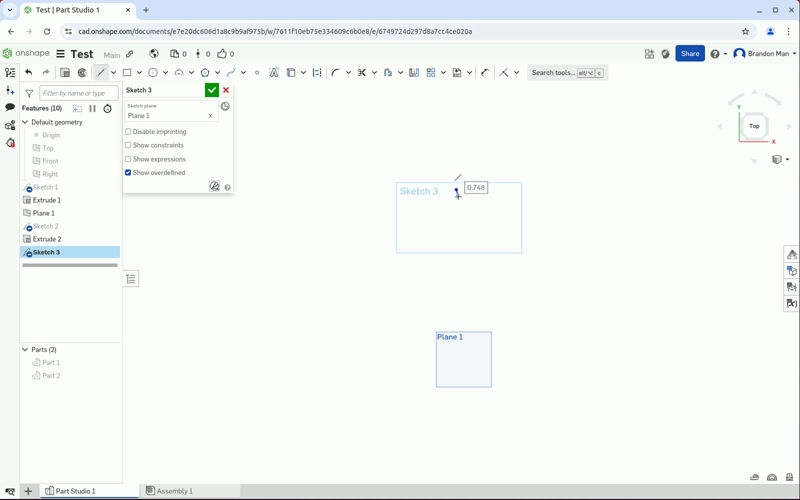
scroll(-6)
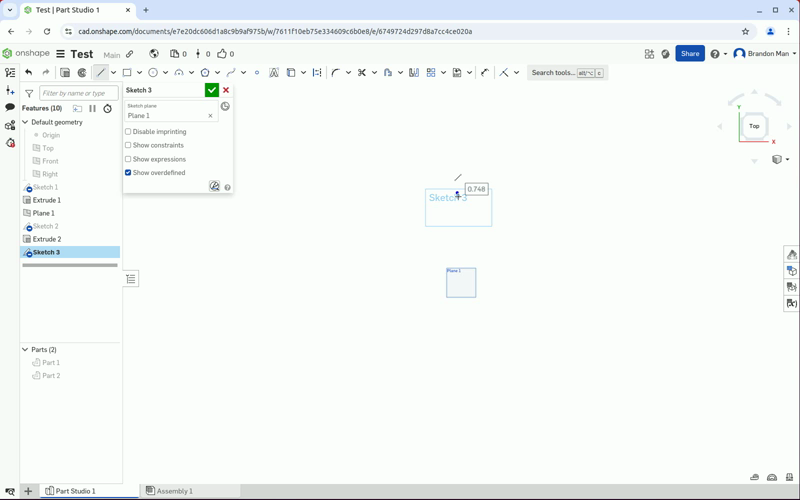
key_up(shift)
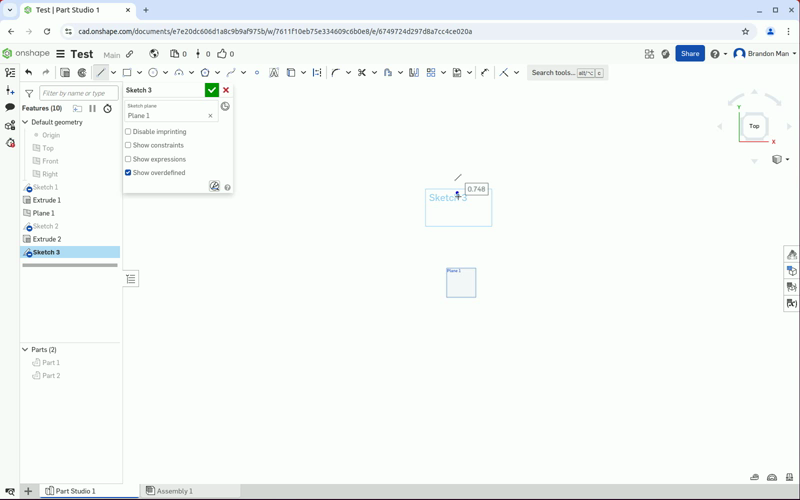
key_down(shift)
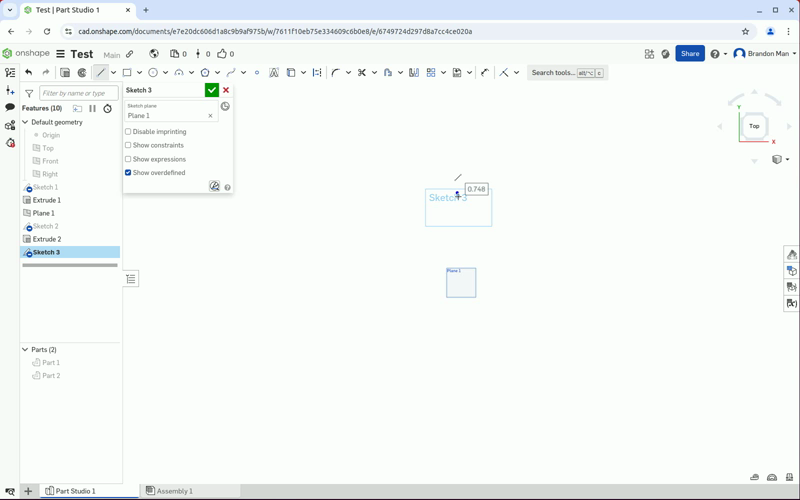
mouse_move(488, 196)
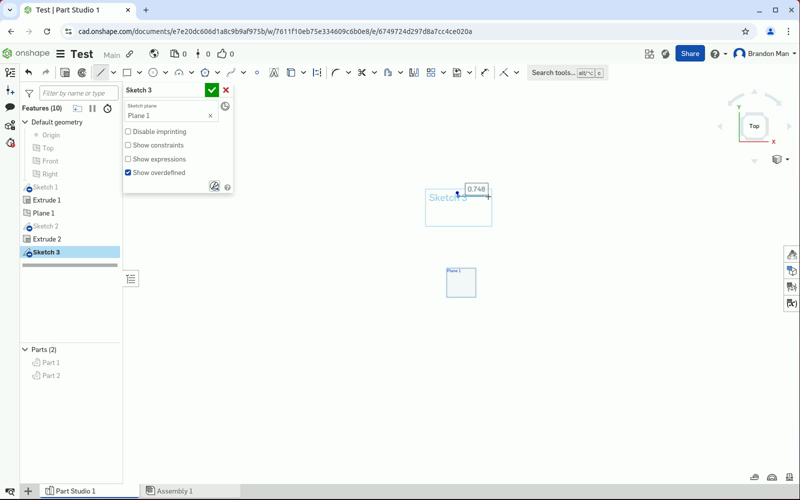
mouse_move(459, 192)
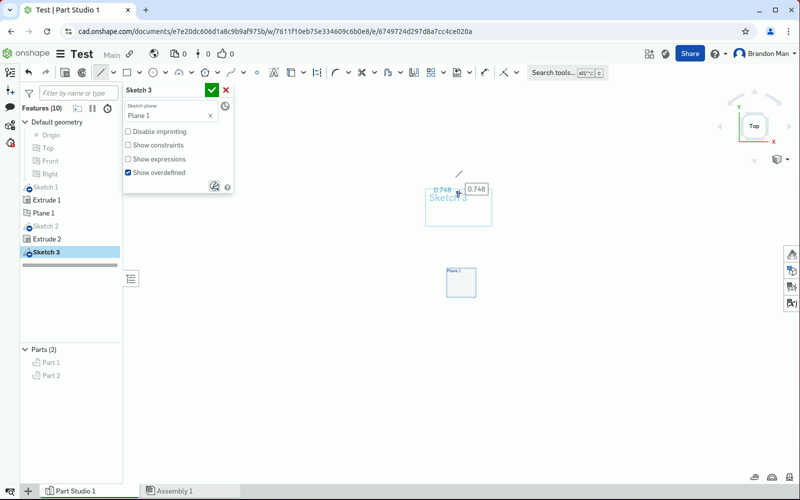
scroll(6)
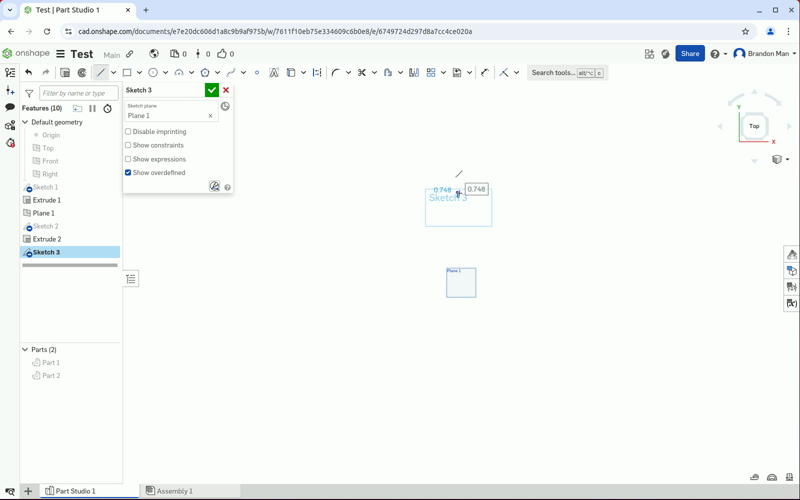
scroll(6)
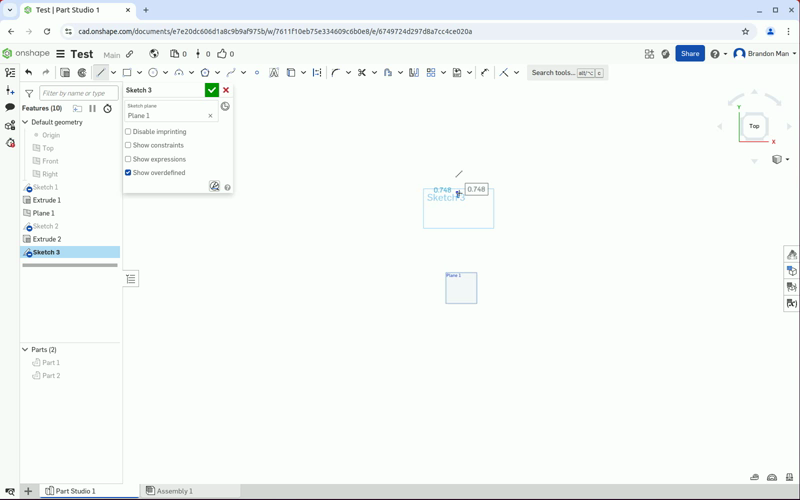
scroll(6)
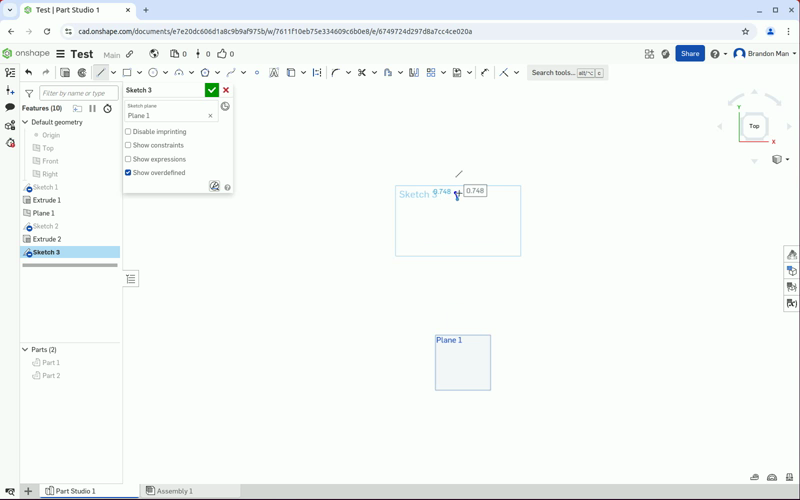
scroll(6)
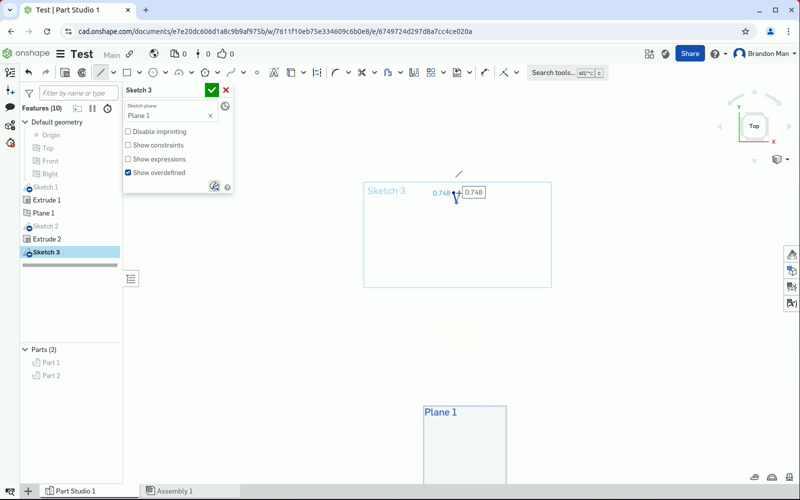
scroll(6)
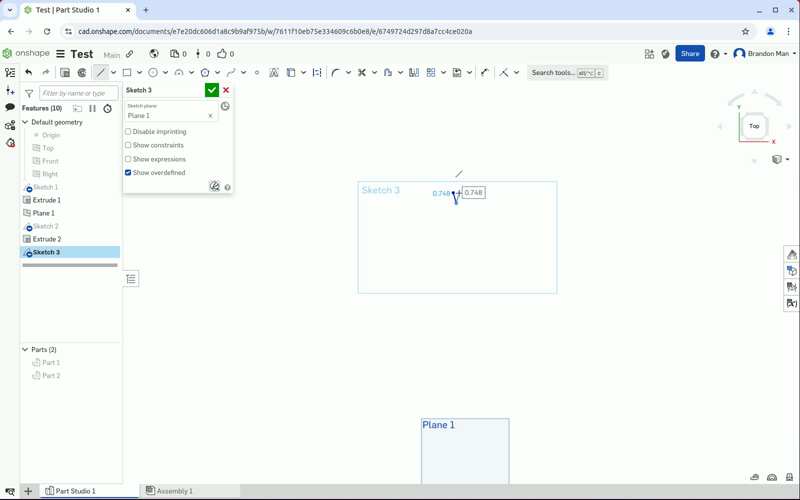
scroll(6)
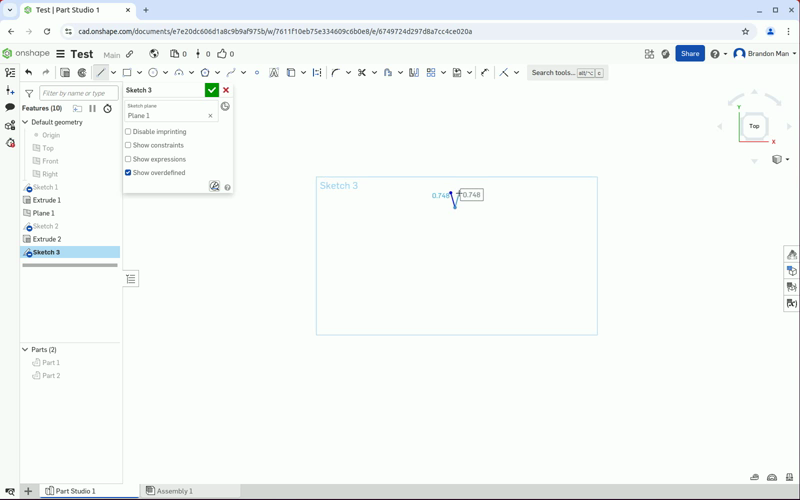
scroll(6)
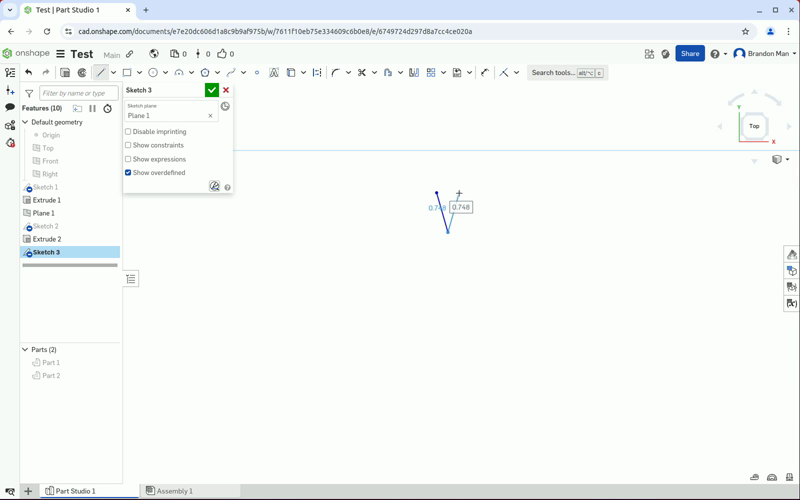
click(459, 192)
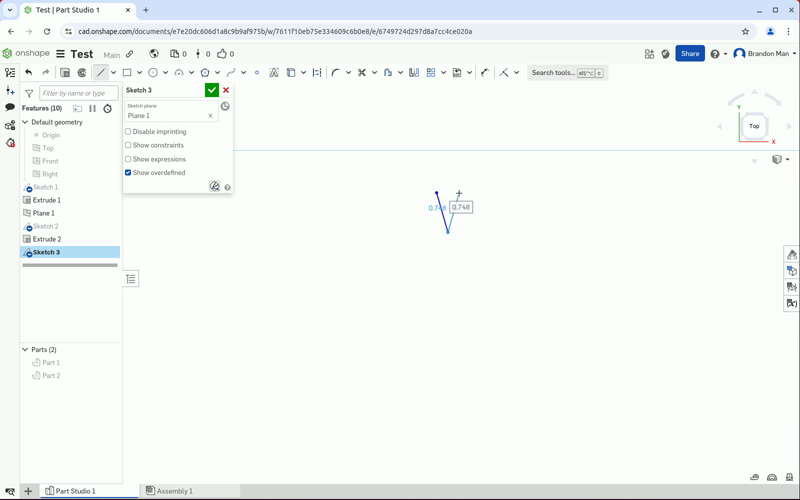
scroll(-6)
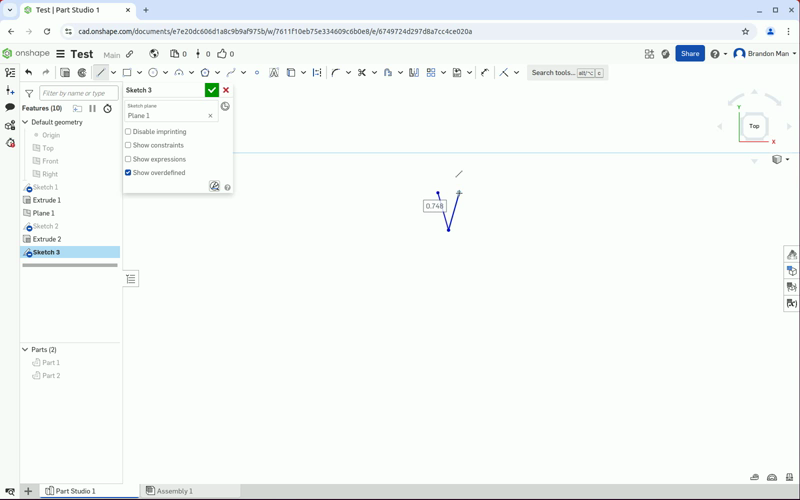
scroll(-6)
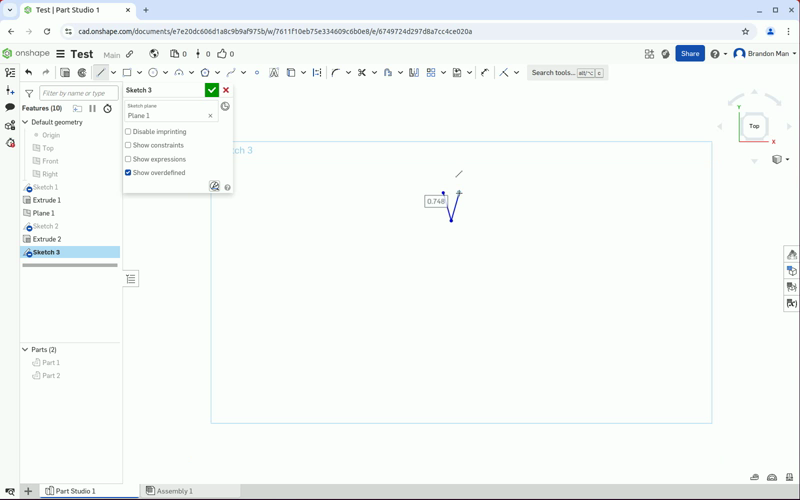
scroll(-6)
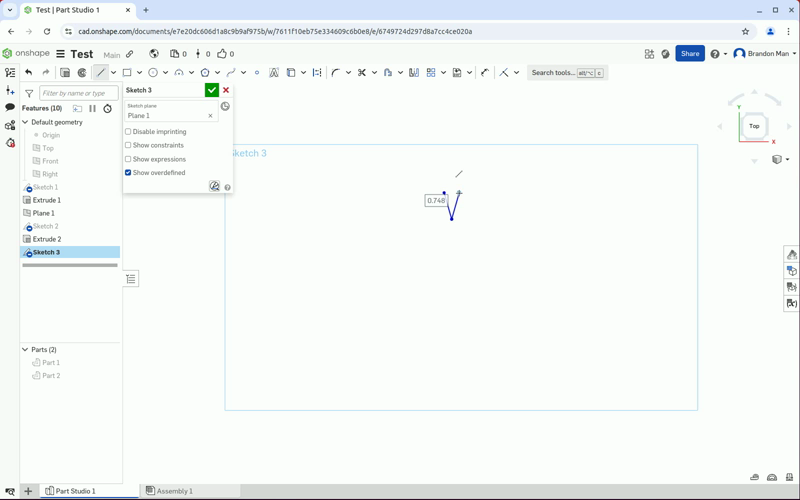
scroll(-6)
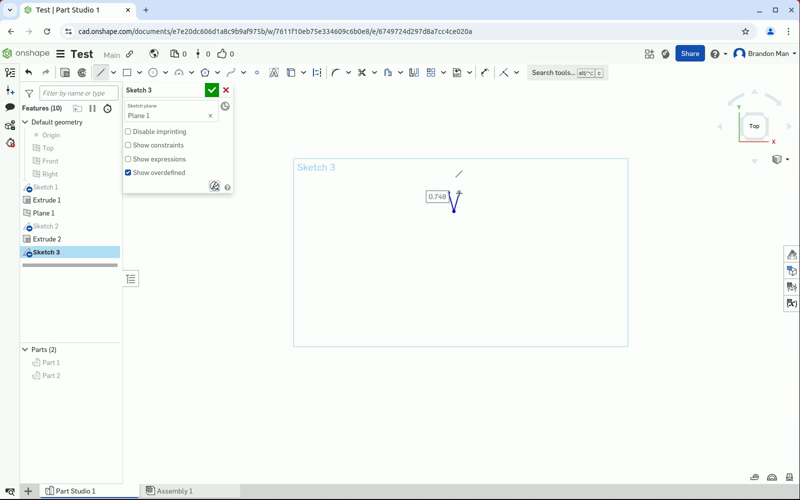
scroll(-6)
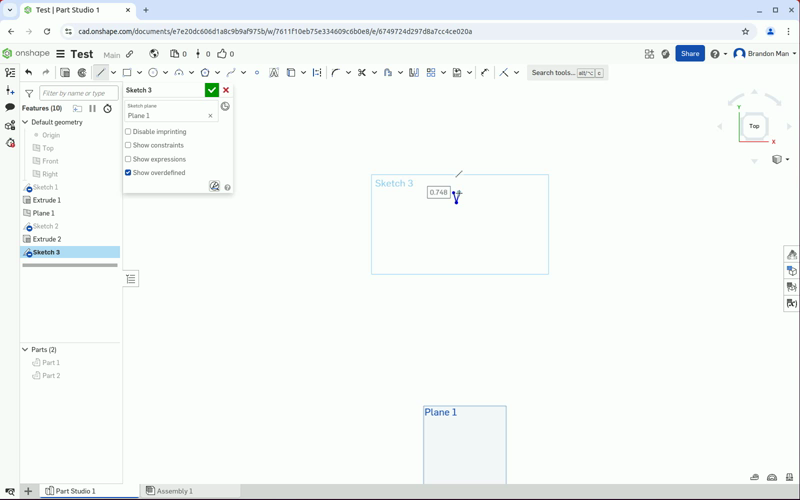
scroll(-6)
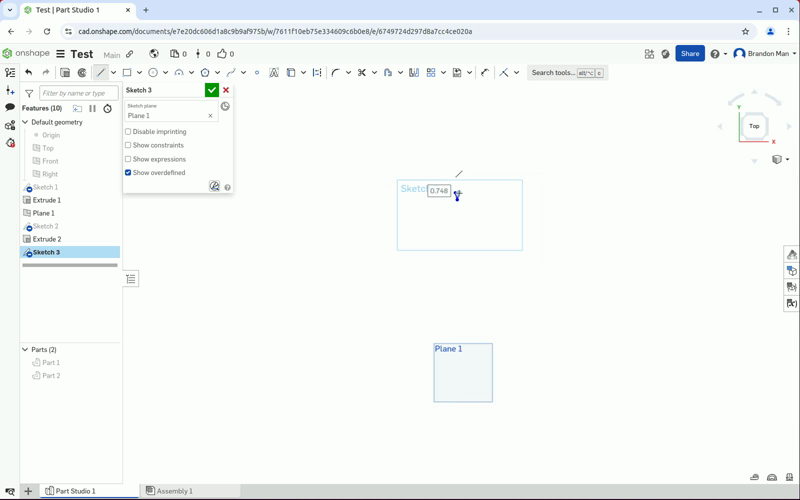
scroll(-6)
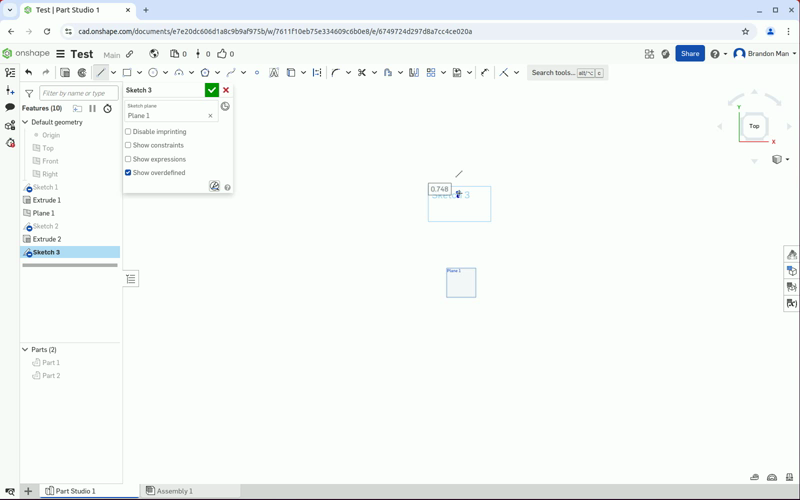
key_up(shift)
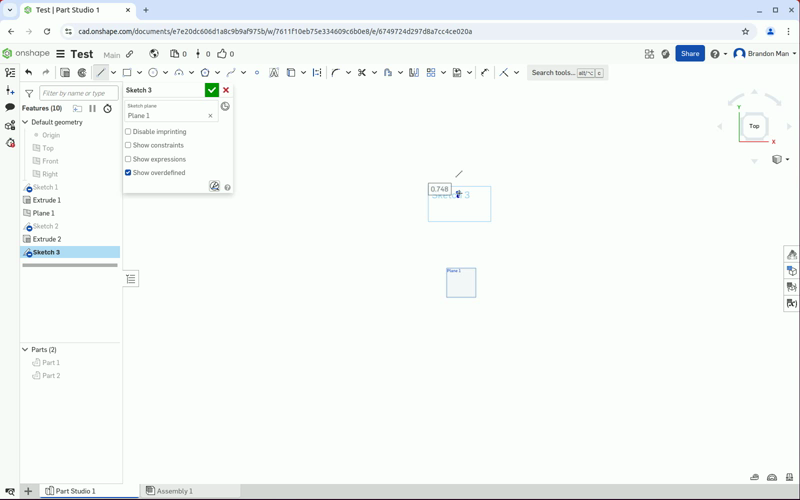
key_down(shift)
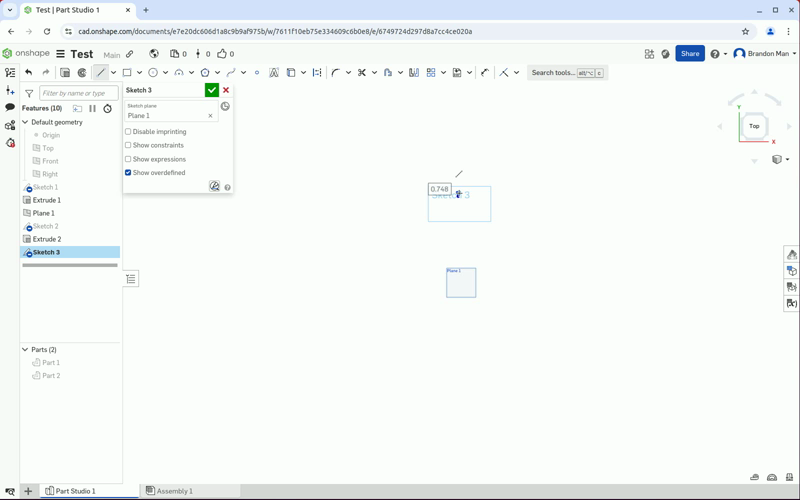
mouse_move(489, 192)
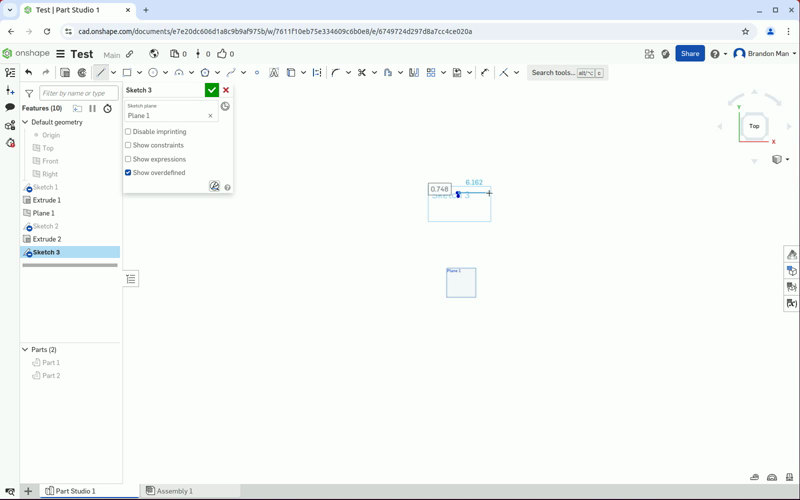
mouse_move(458, 191)
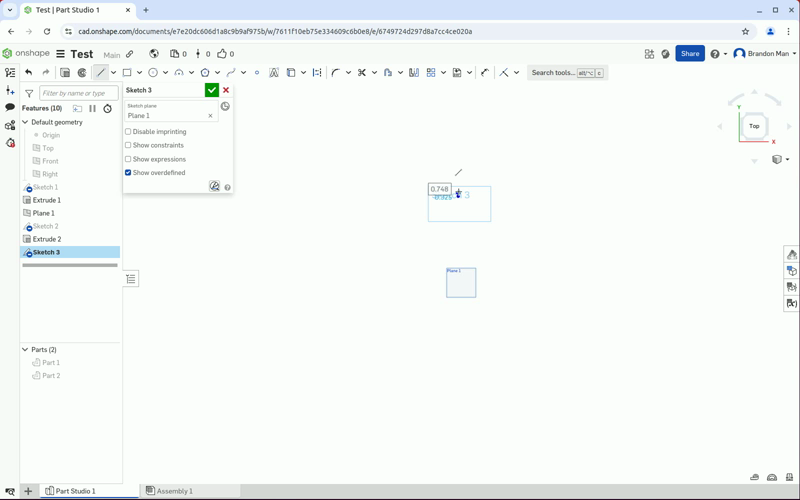
scroll(6)
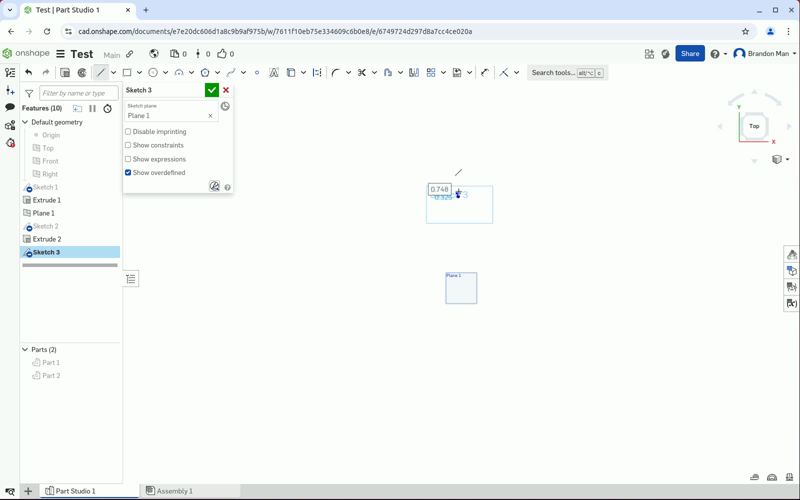
scroll(6)
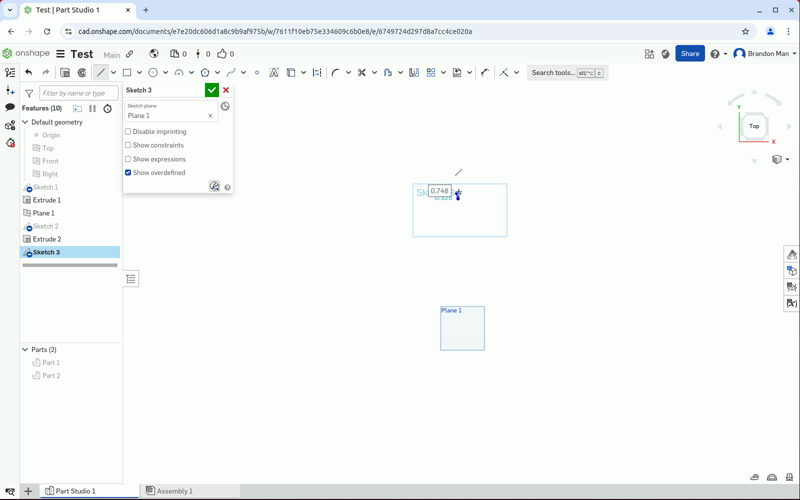
scroll(6)
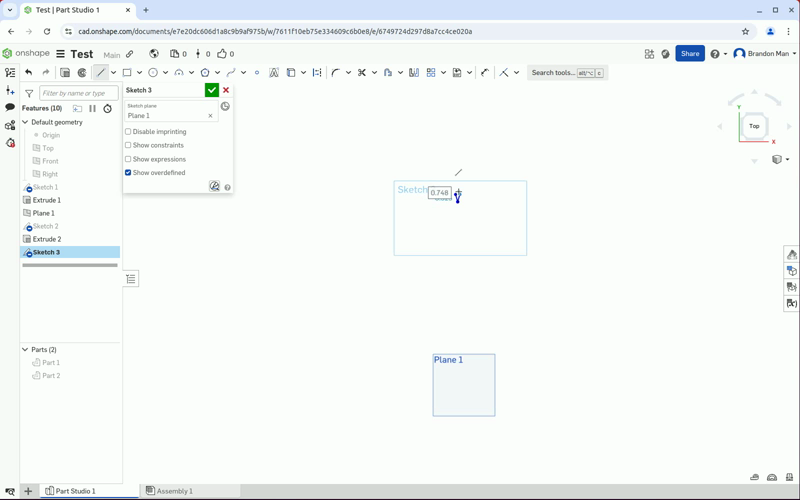
scroll(6)
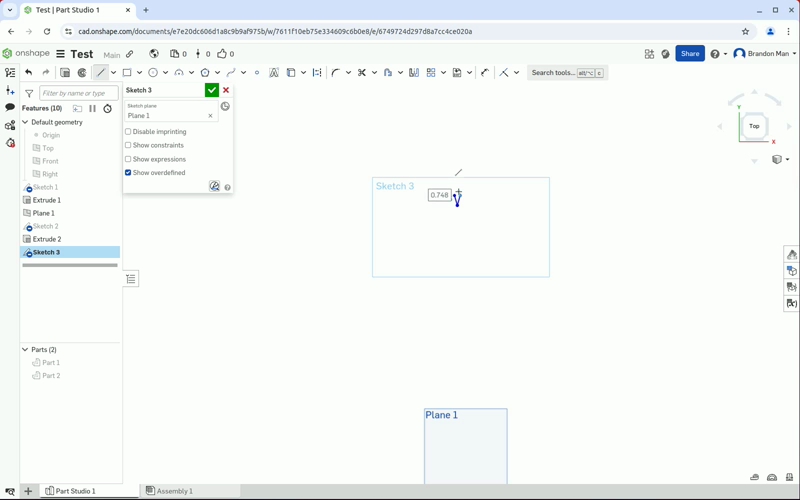
scroll(6)
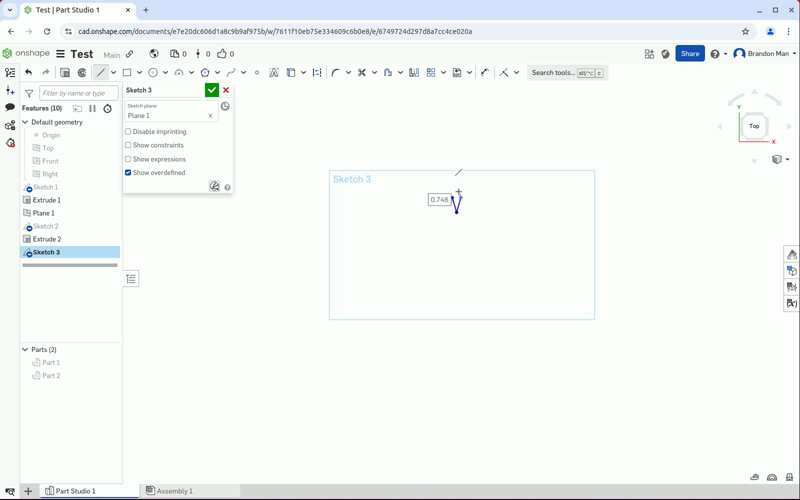
scroll(6)
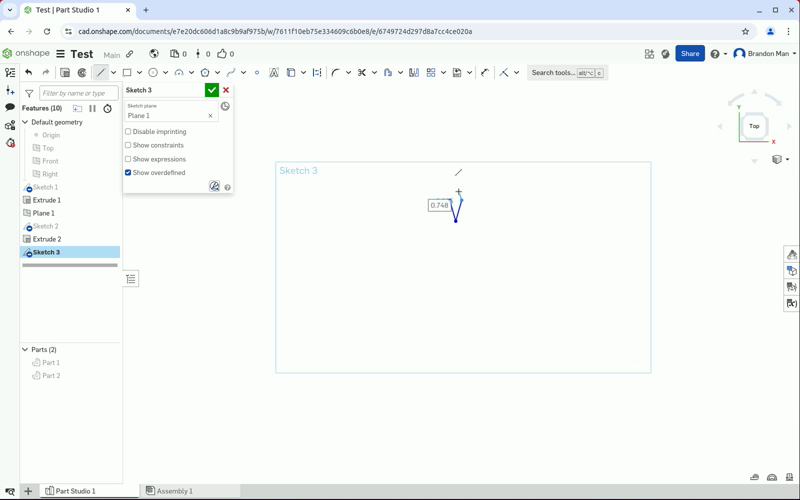
scroll(6)
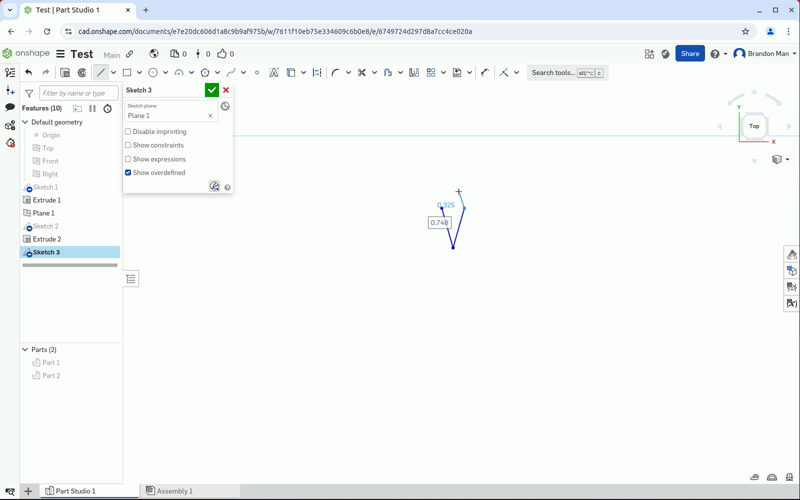
click(458, 191)
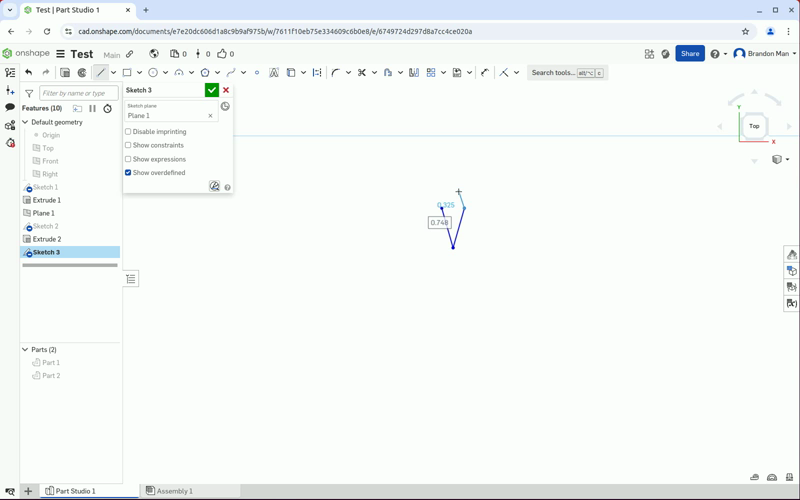
scroll(-6)
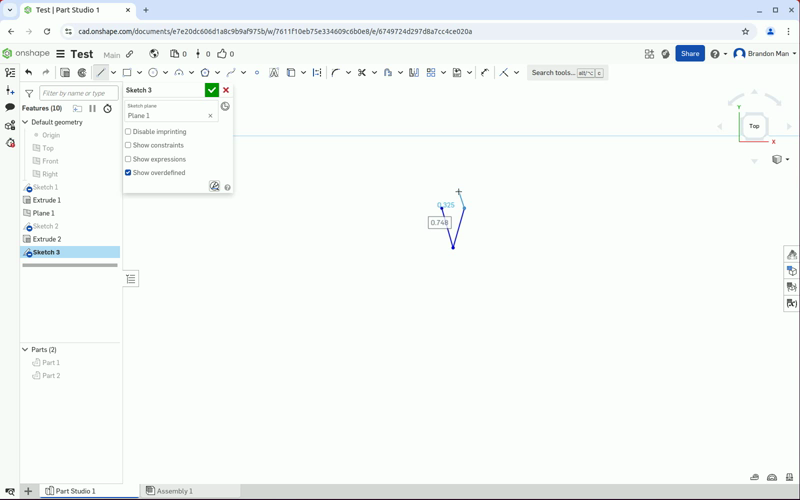
scroll(-6)
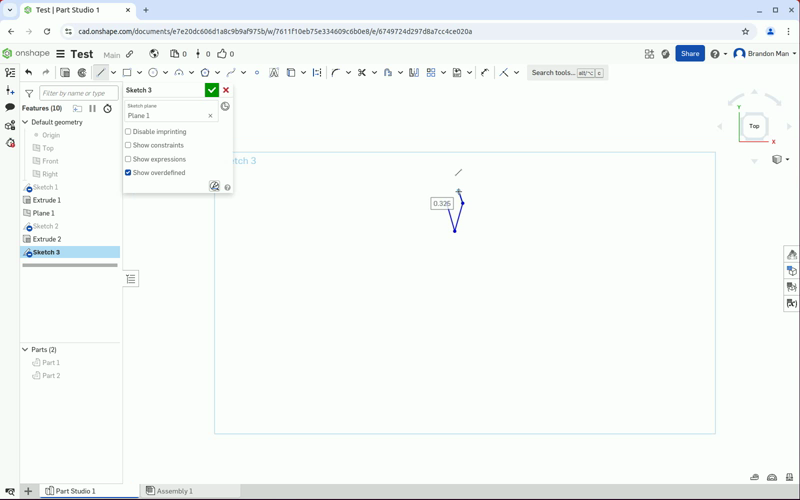
scroll(-6)
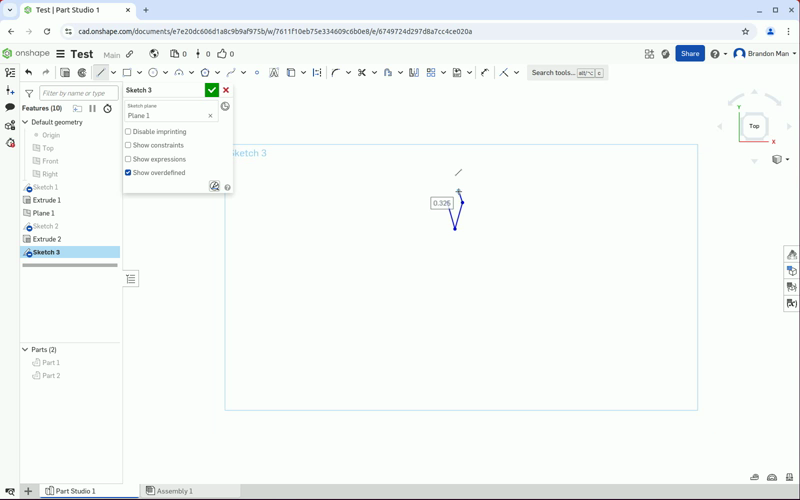
scroll(-6)
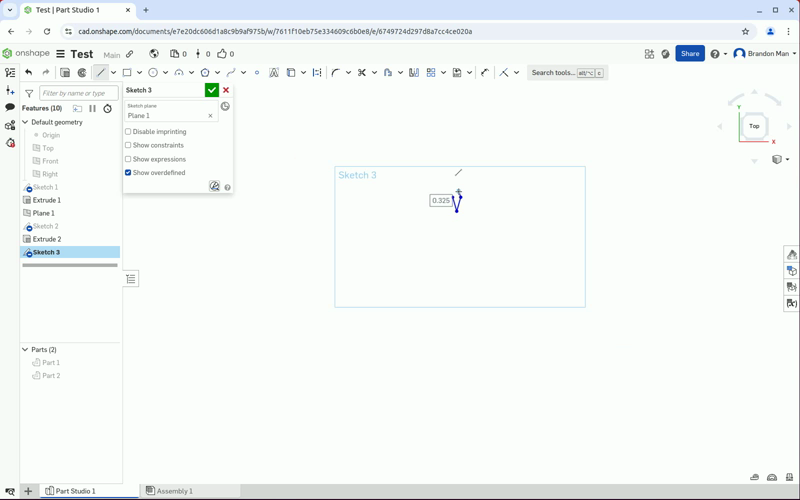
scroll(-6)
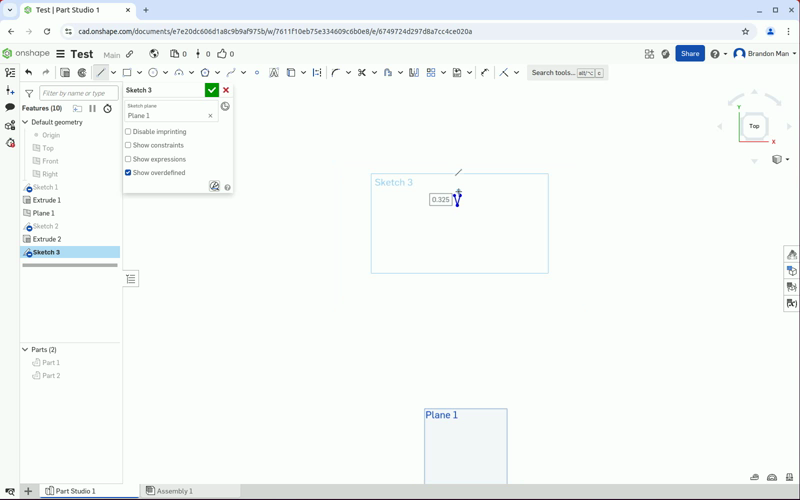
scroll(-6)
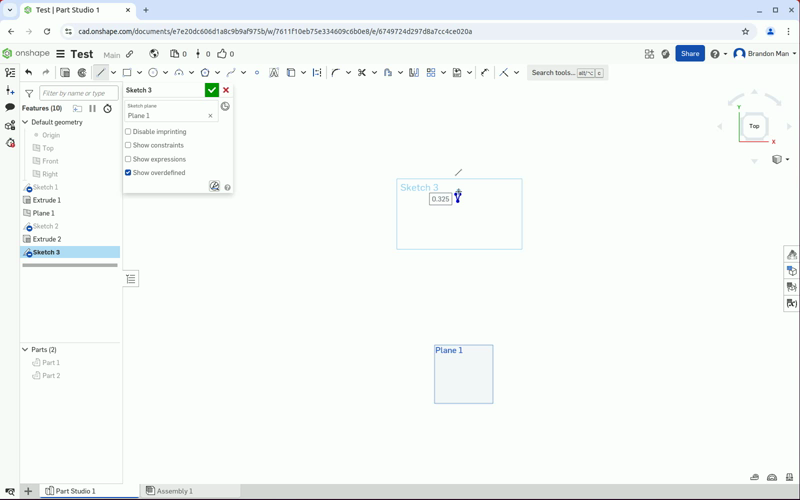
scroll(-6)
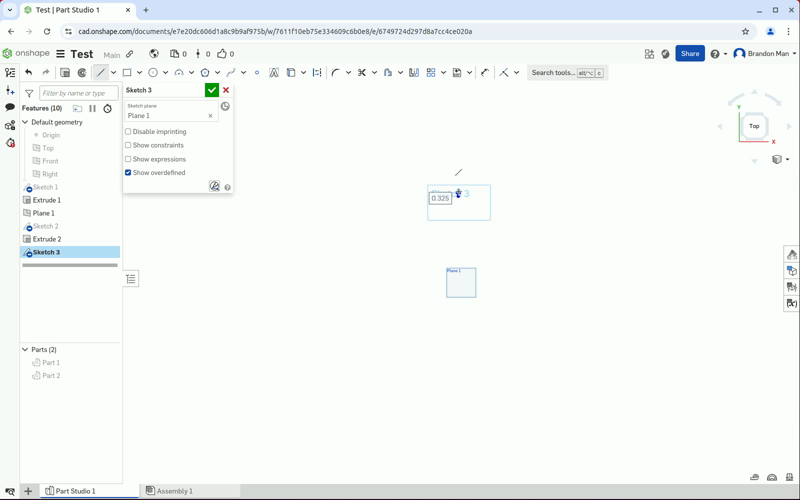
key_up(shift)
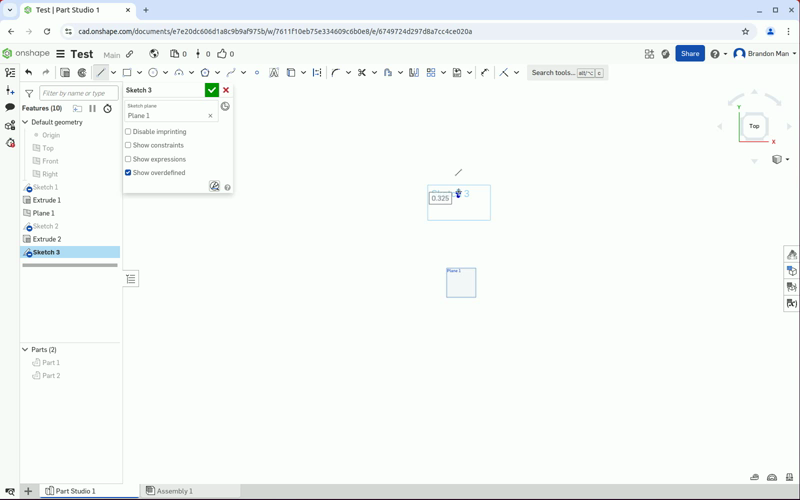
mouse_move(488, 191)
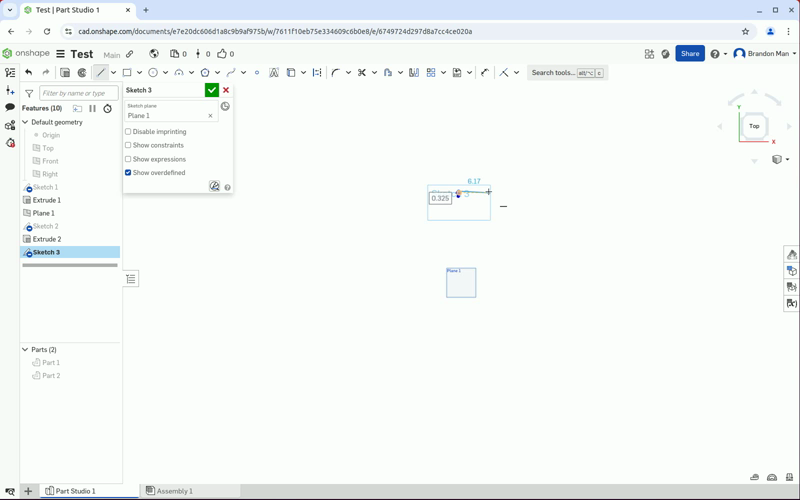
key_down(shift)
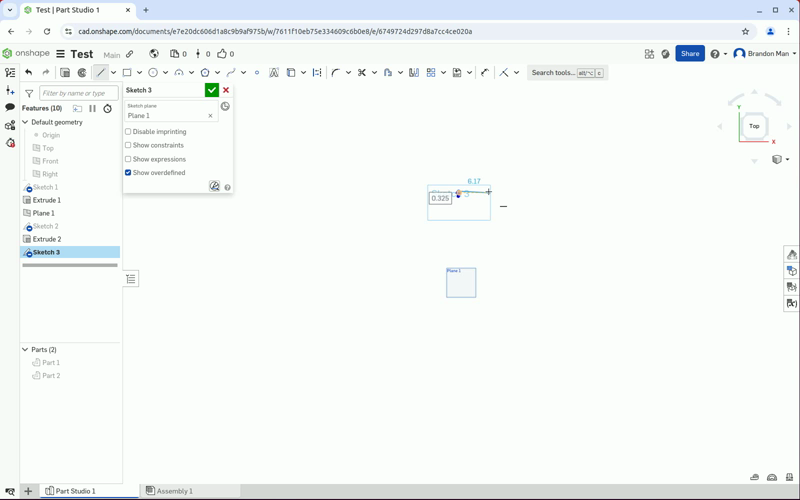
mouse_move(457, 192)
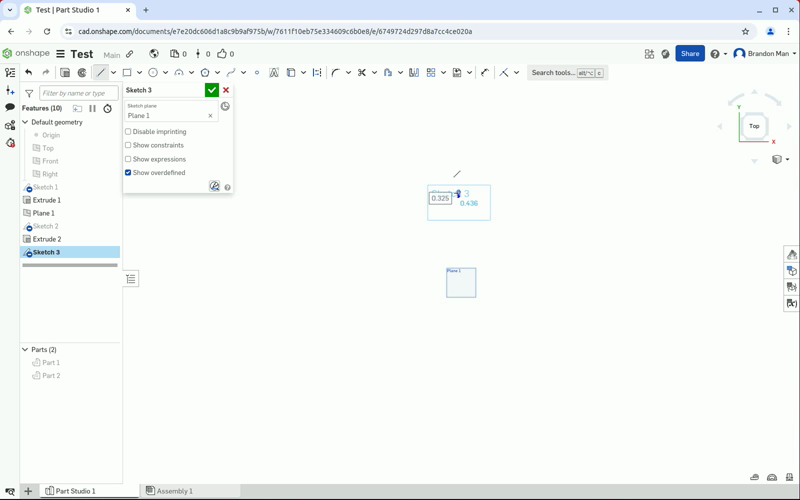
scroll(6)
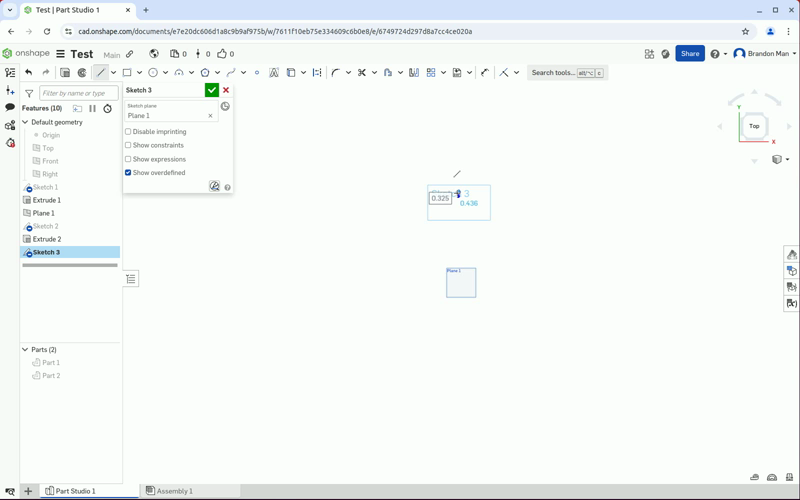
scroll(6)
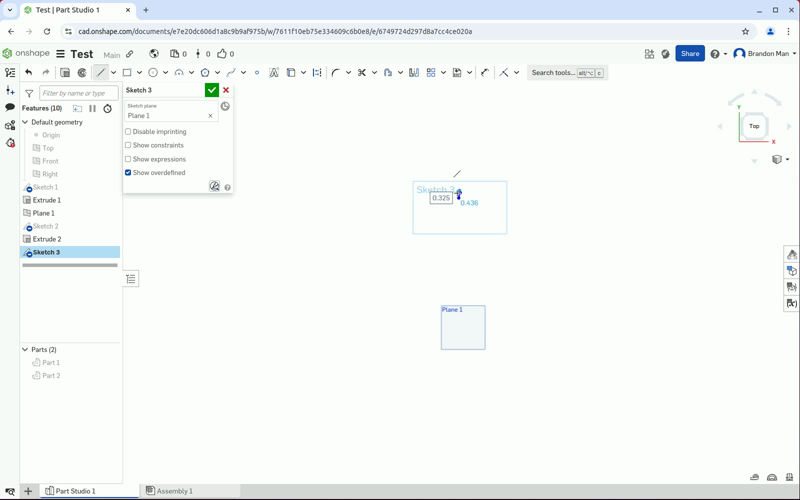
scroll(6)
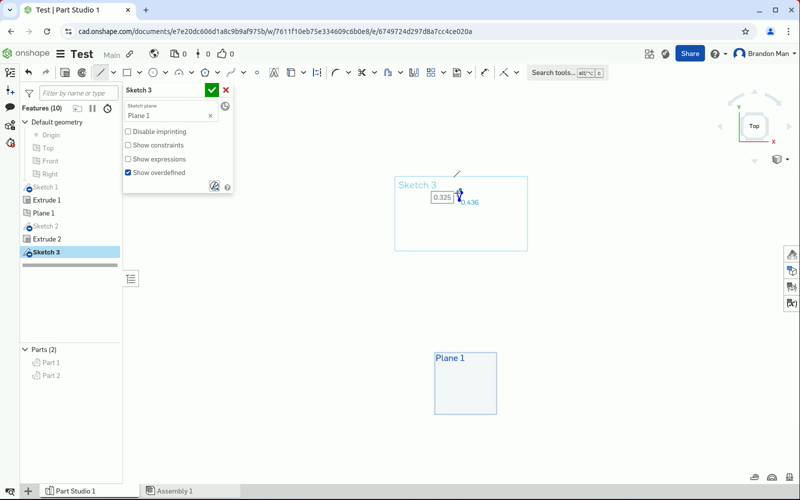
scroll(6)
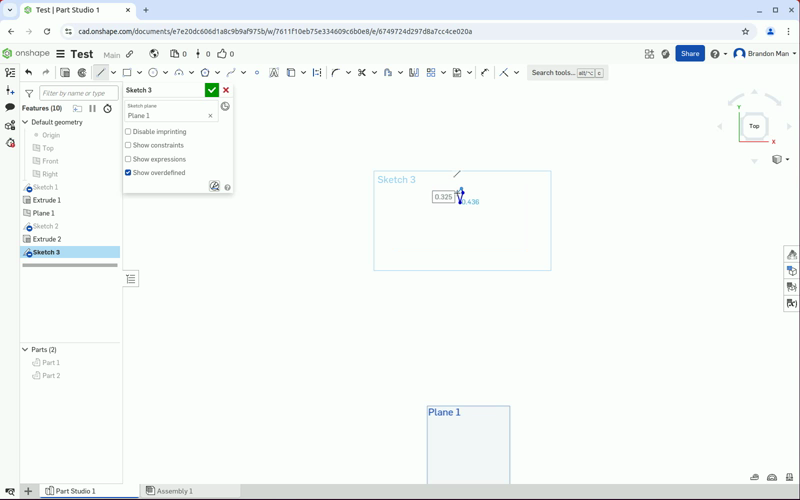
scroll(6)
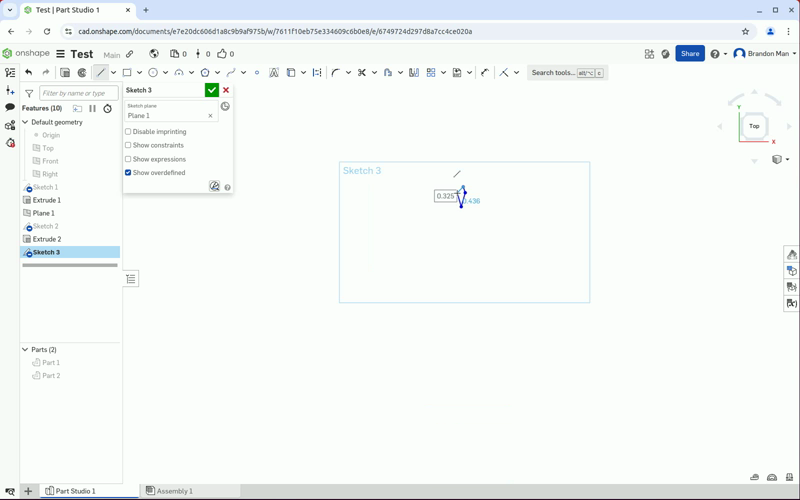
scroll(6)
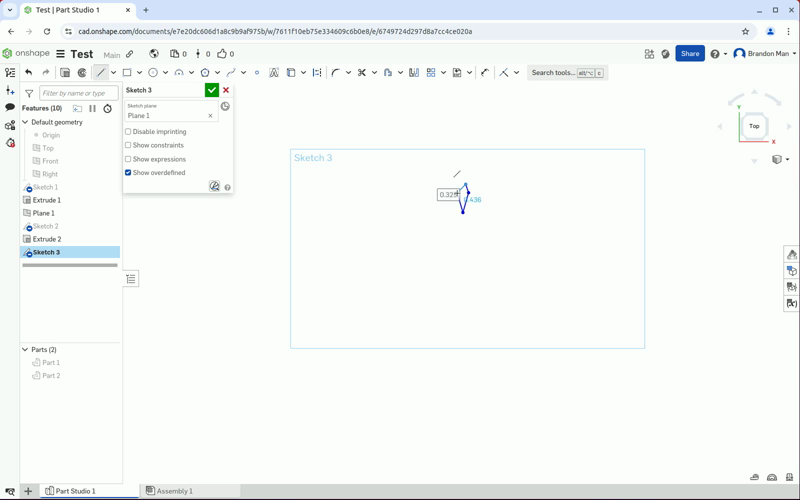
scroll(6)
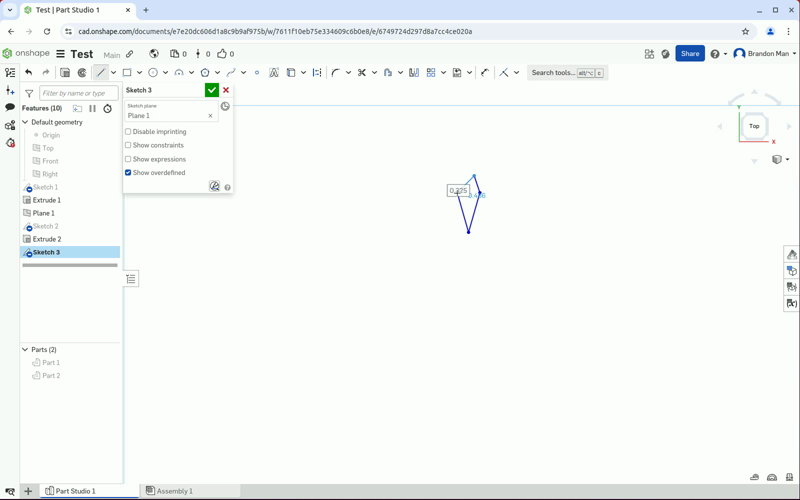
key_up(shift)
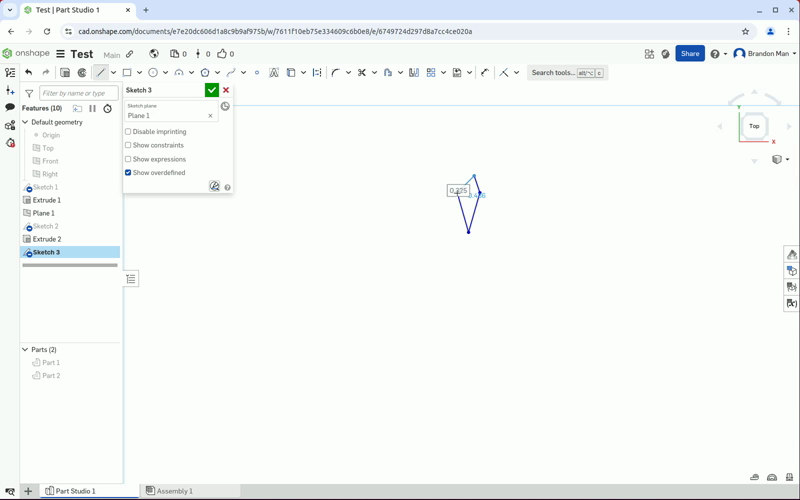
click(457, 192)
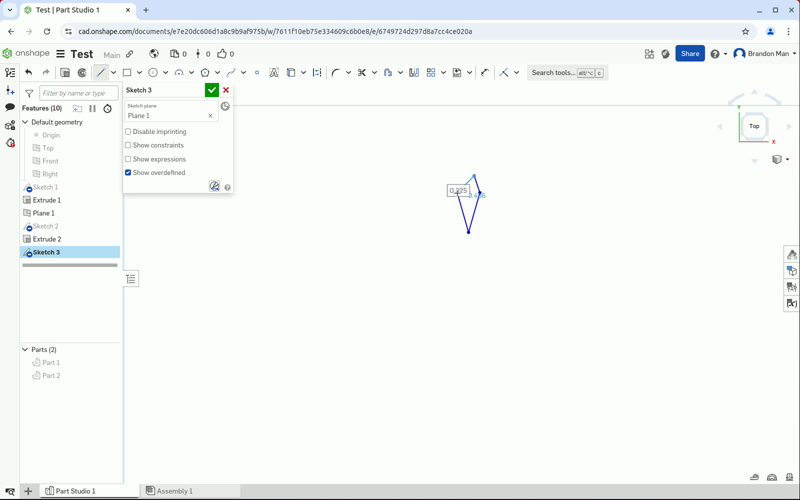
scroll(-6)
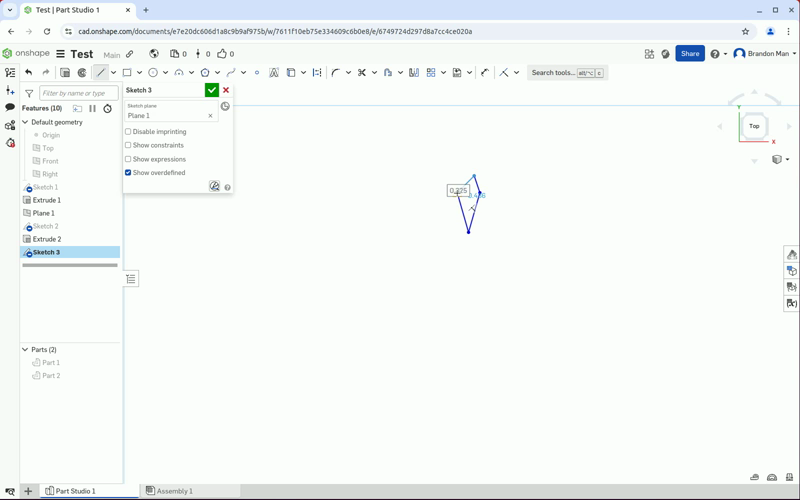
scroll(-6)
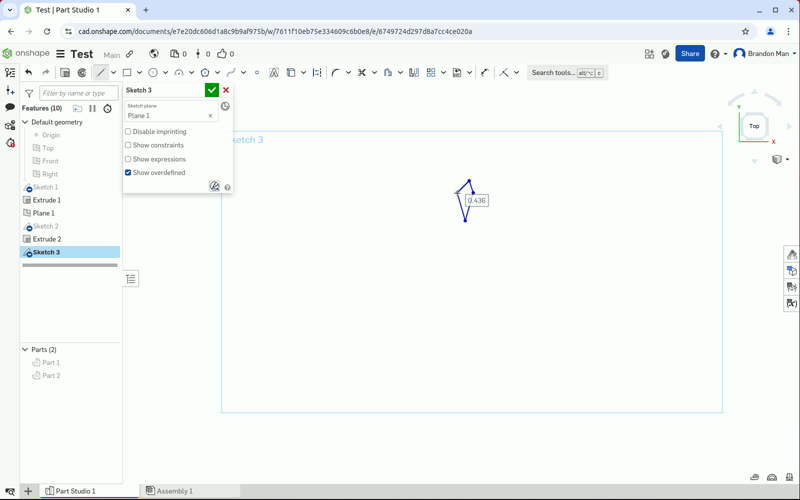
scroll(-6)
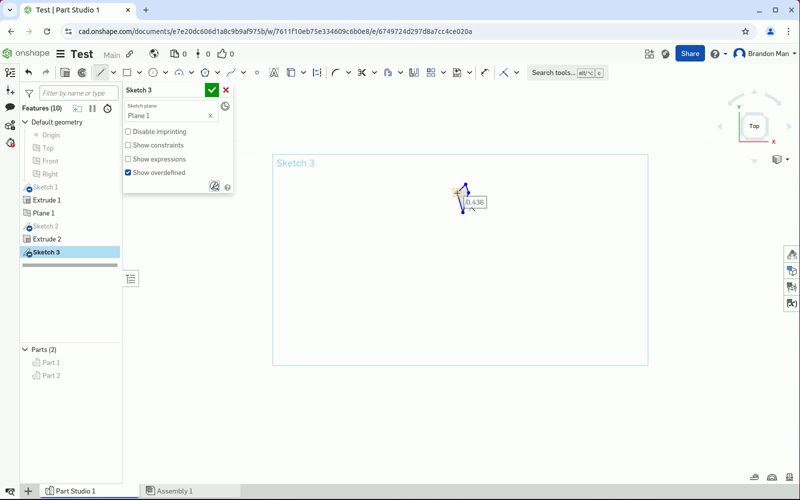
scroll(-6)
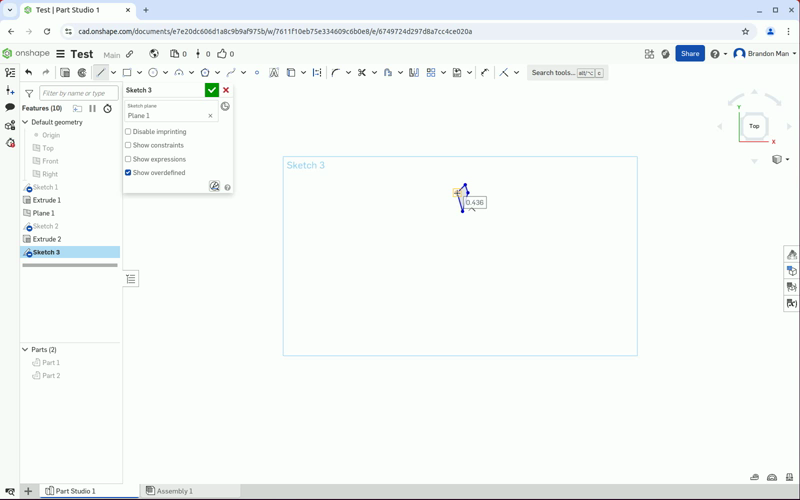
scroll(-6)
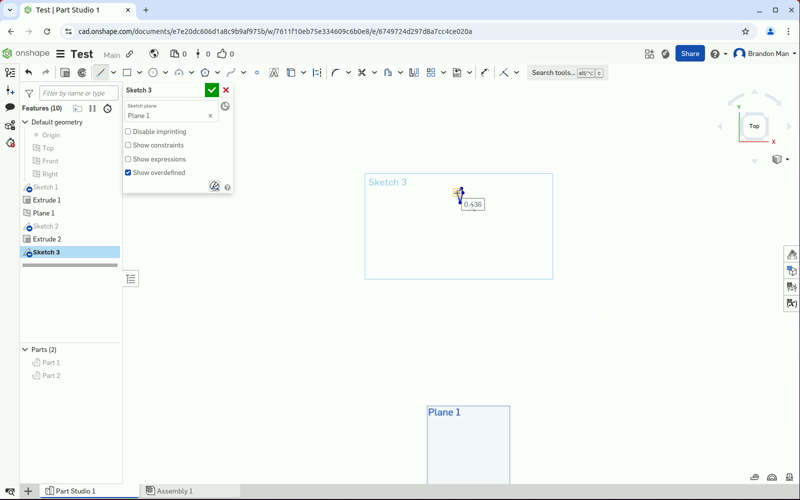
scroll(-6)
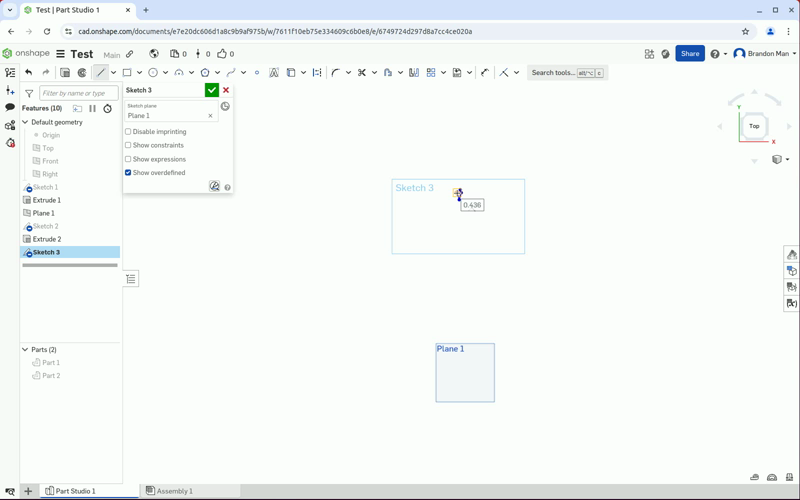
scroll(-6)
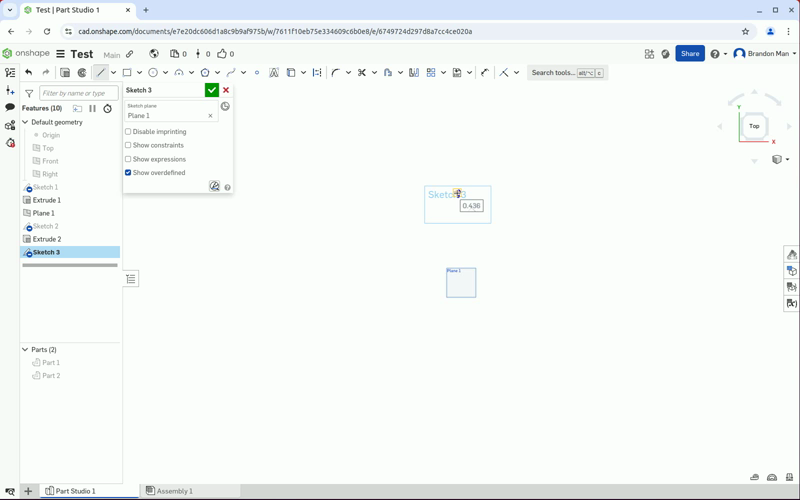
key(esc)
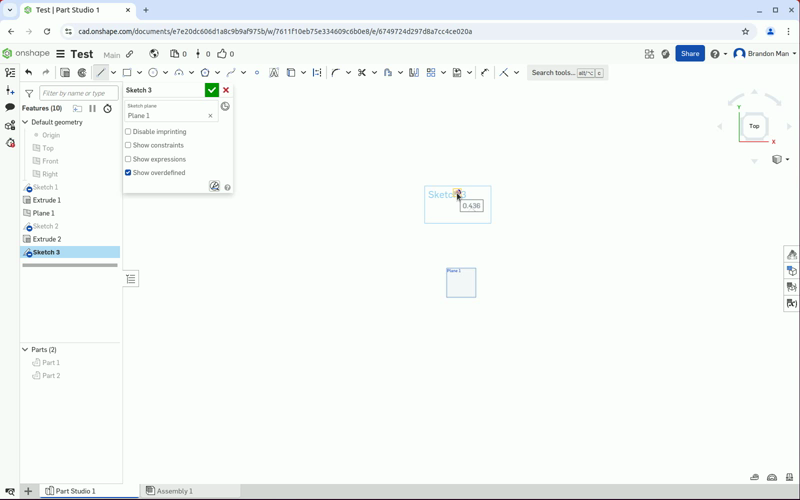
mouse_move(458, 191)
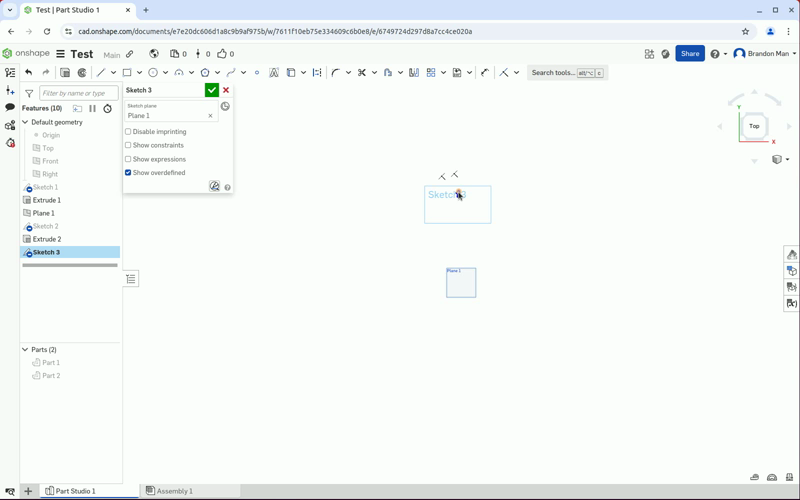
scroll(6)
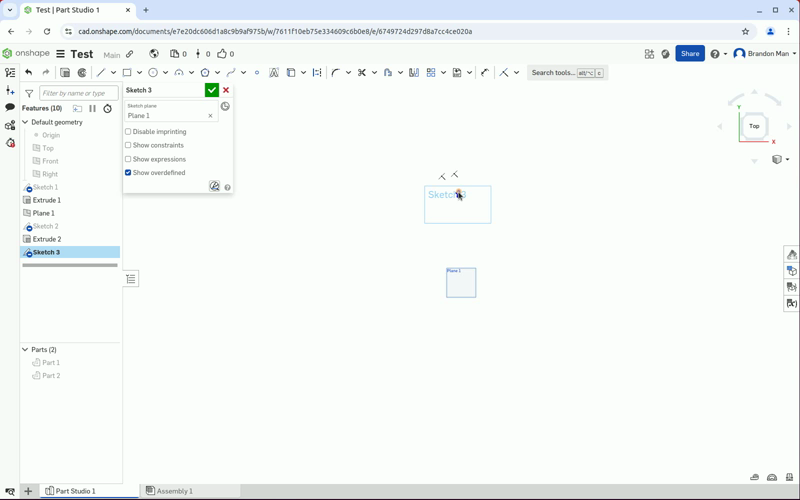
scroll(6)
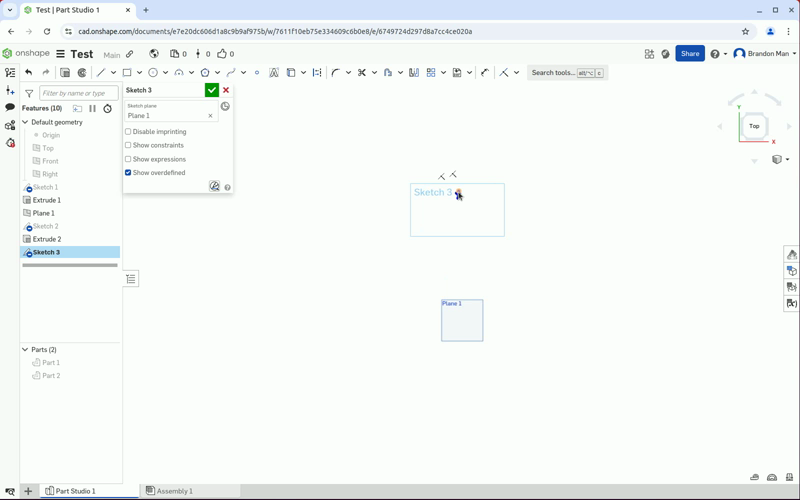
scroll(6)
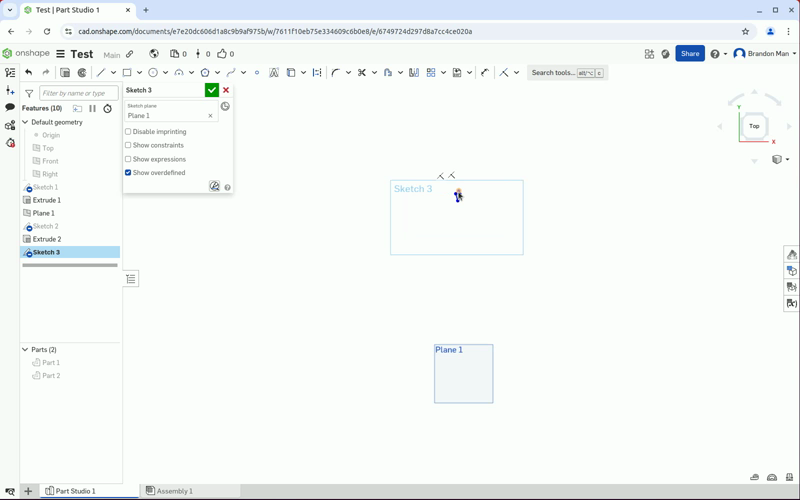
scroll(6)
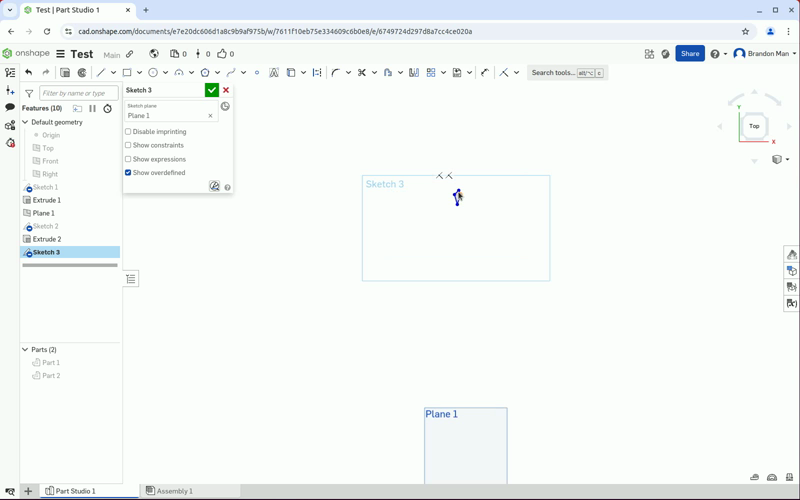
scroll(6)
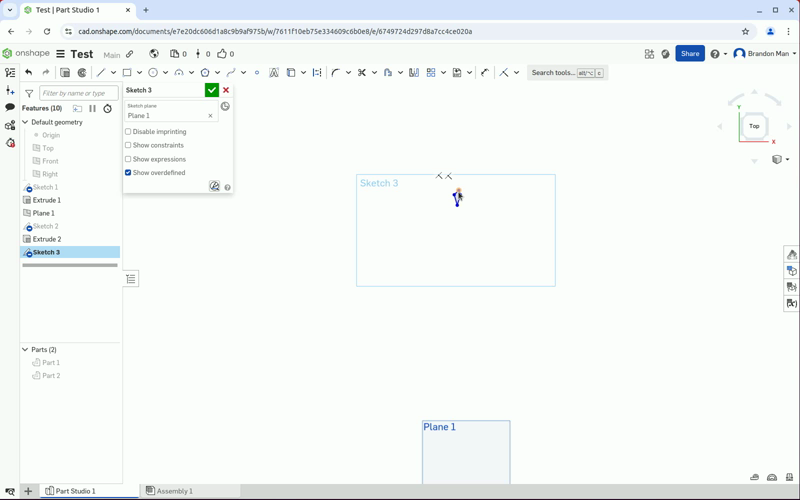
scroll(6)
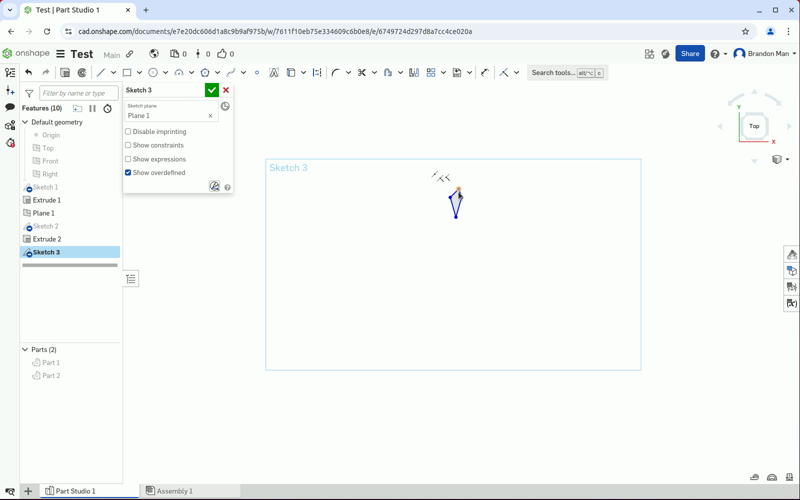
scroll(6)
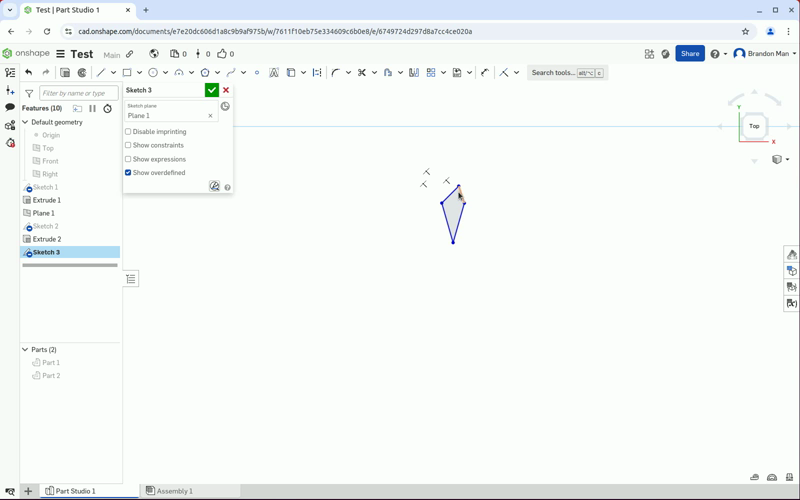
click(458, 191)
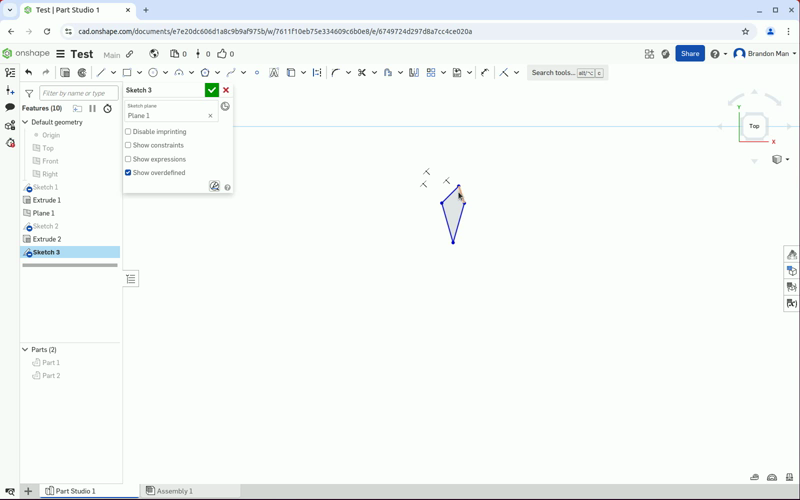
scroll(-6)
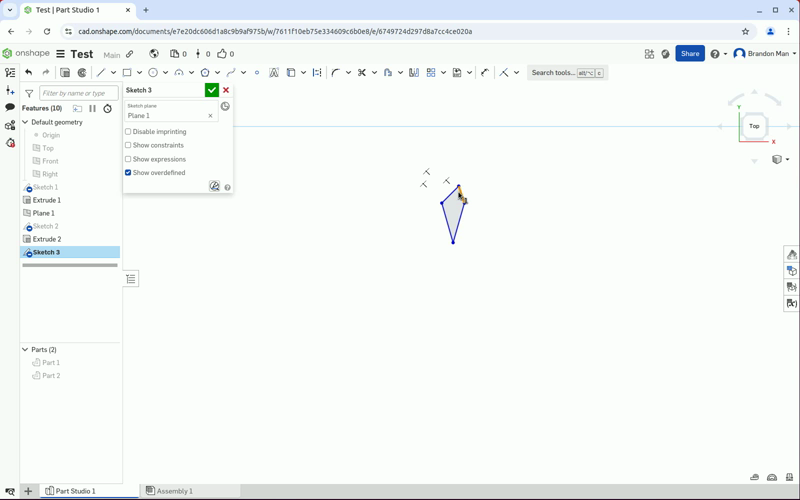
scroll(-6)
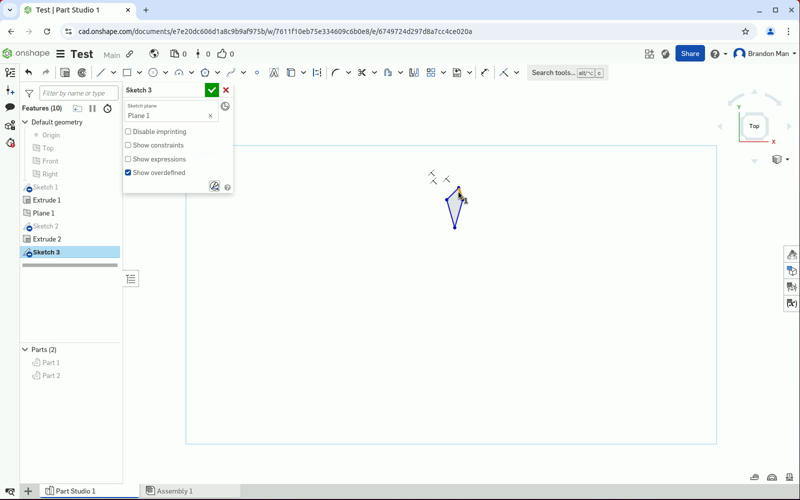
scroll(-6)
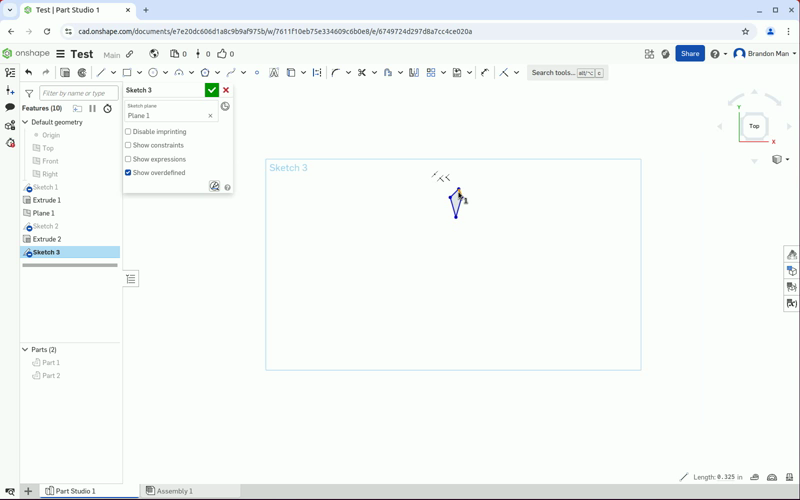
scroll(-6)
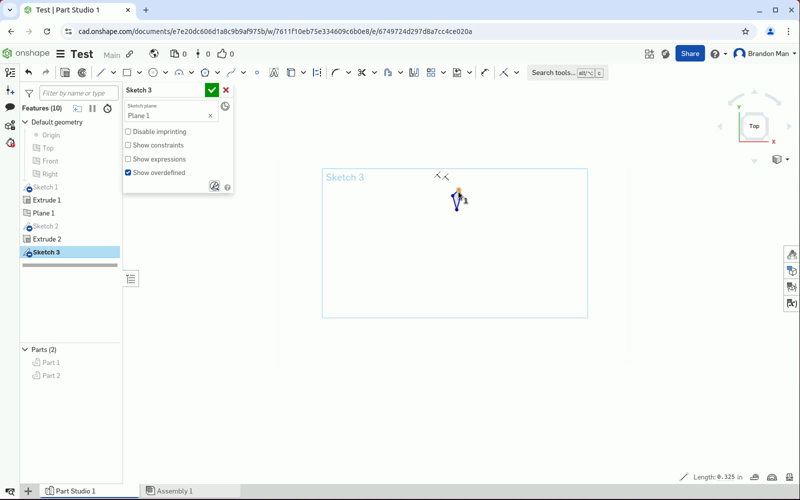
scroll(-6)
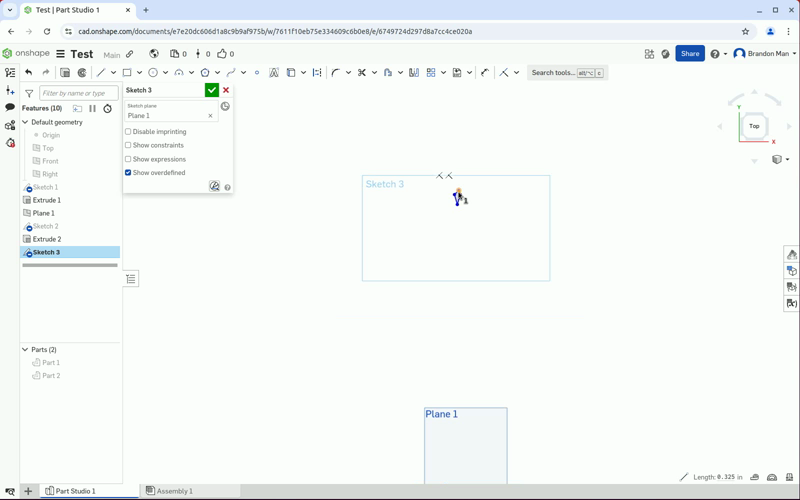
scroll(-6)
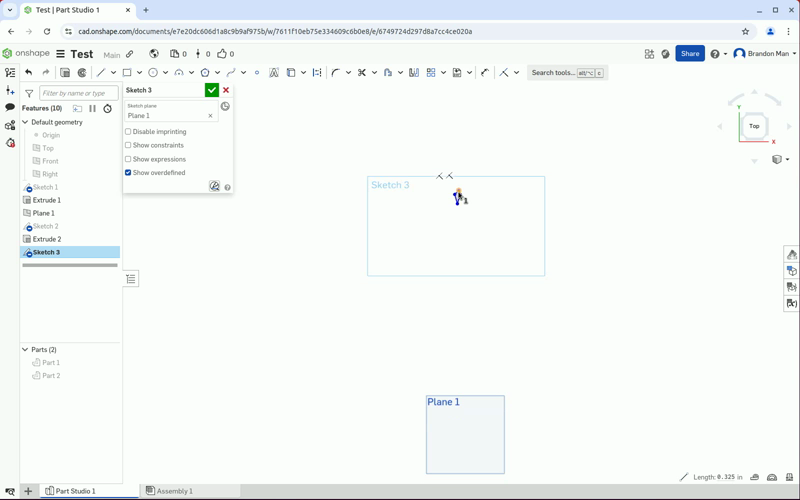
scroll(-6)
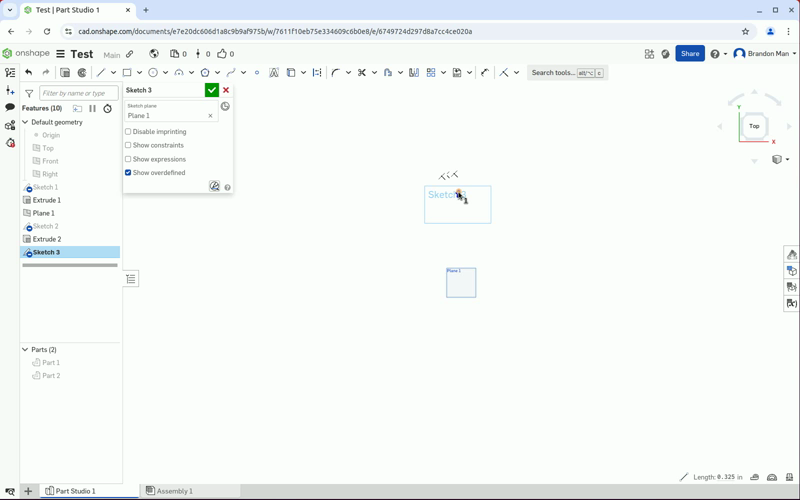
mouse_move(73, 352)
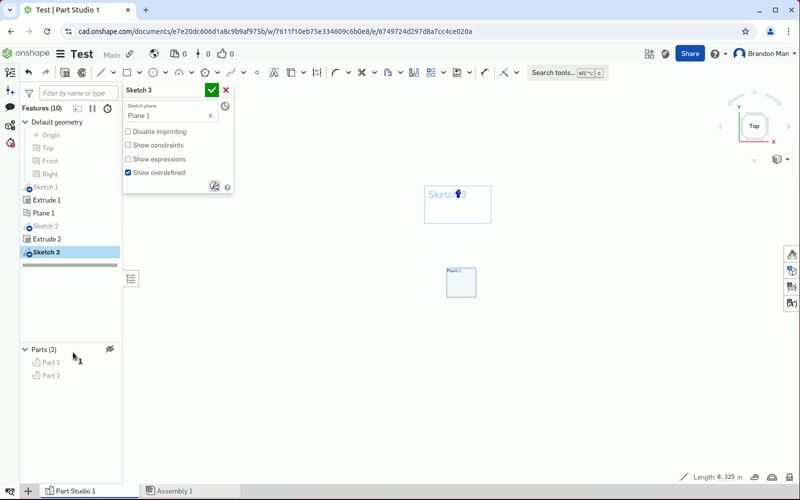
key(shift+y)
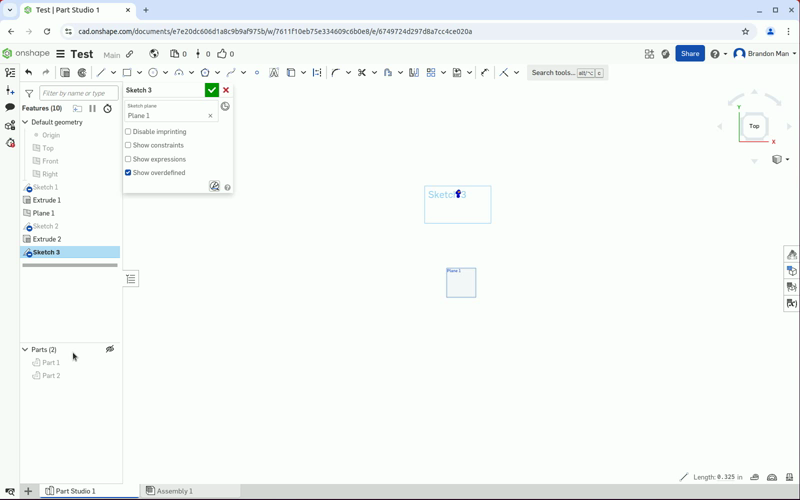
key(shift+e)
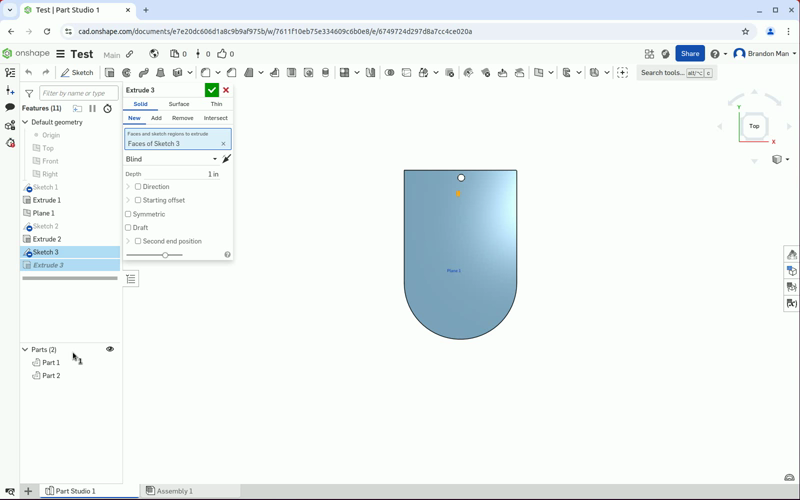
mouse_move(143, 106)
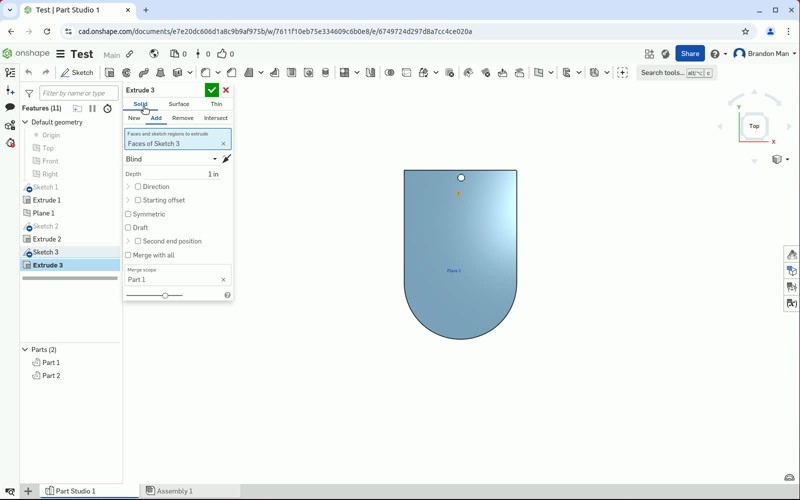
click(143, 106)
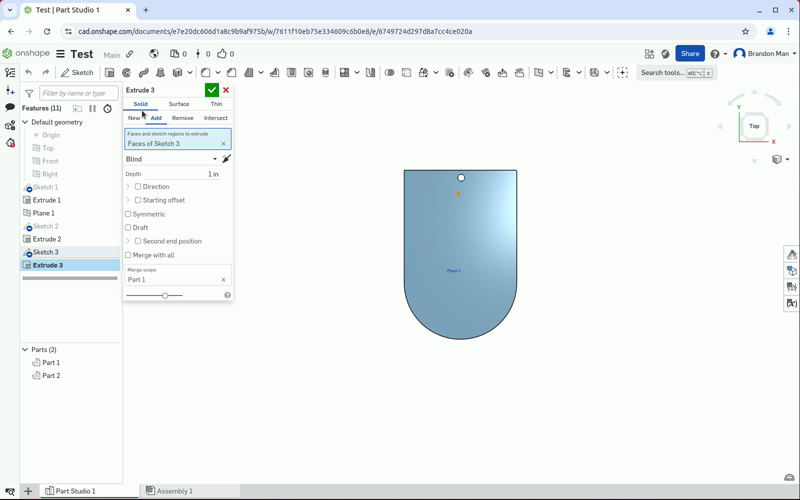
mouse_move(137, 120)
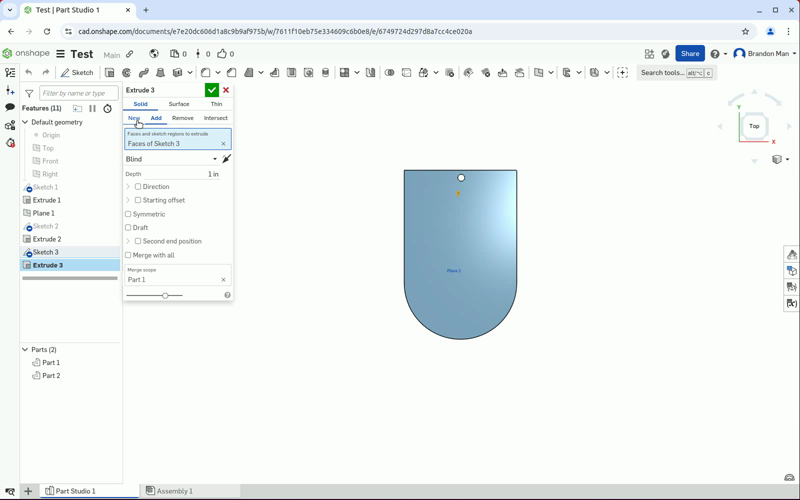
click(137, 120)
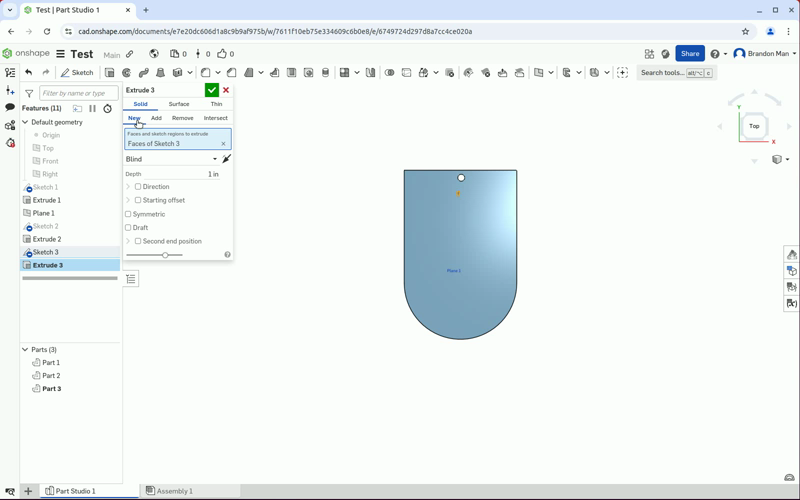
key(tab, 4)
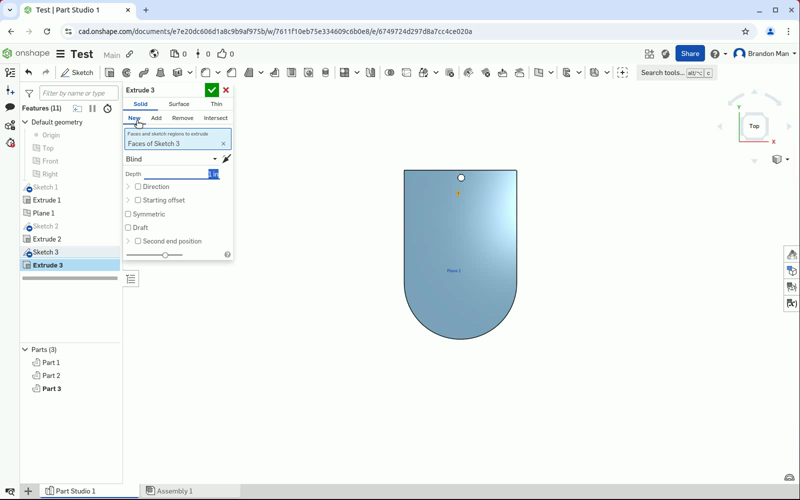
text(-0.241)
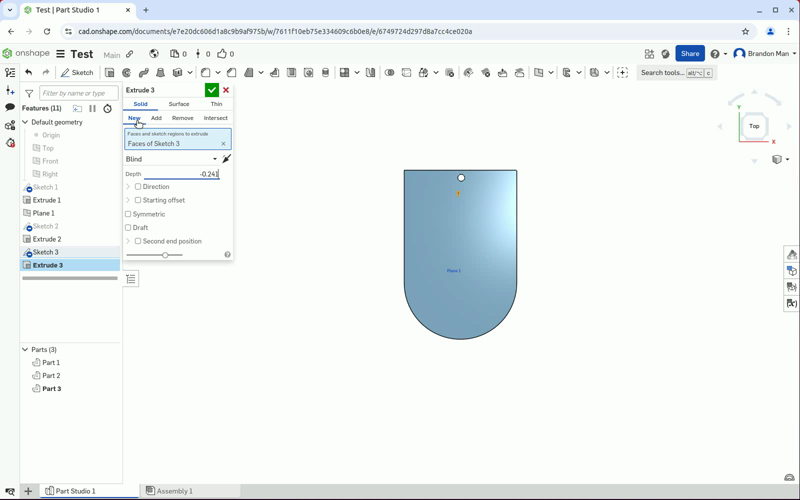
key(enter)
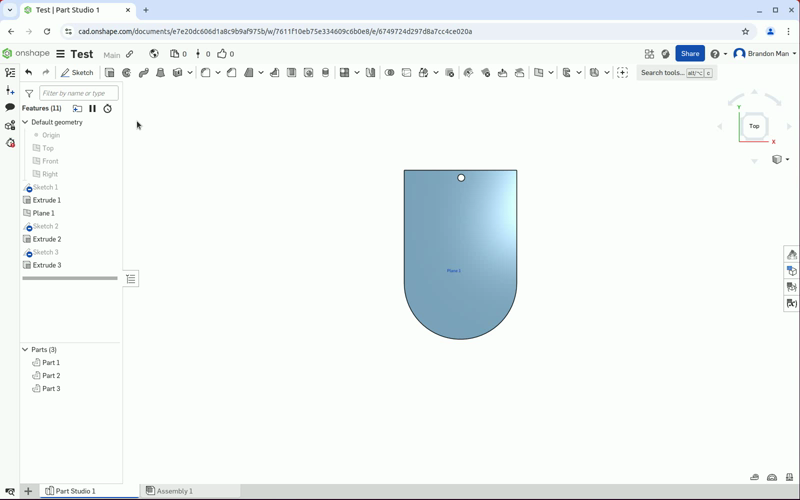
key(shift+h)
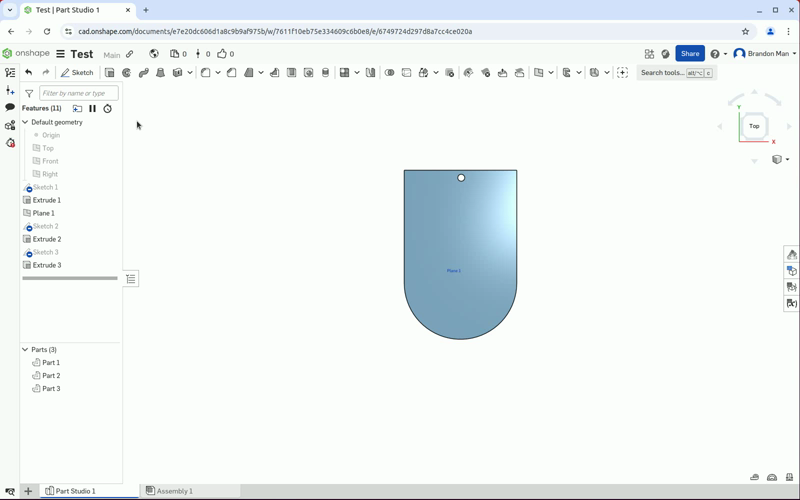
key(shift+h)
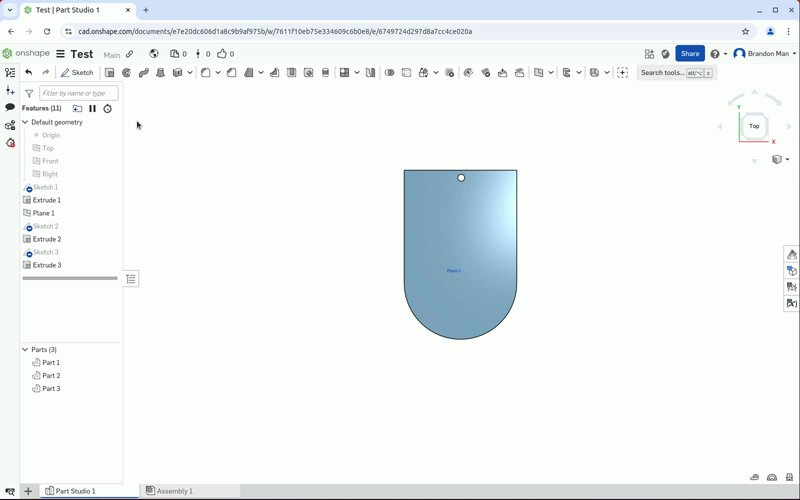
mouse_move(73, 189)
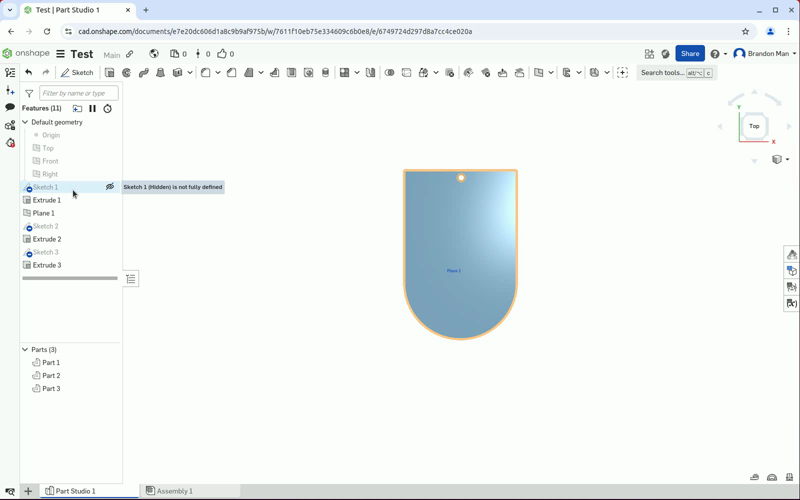
click(73, 189)
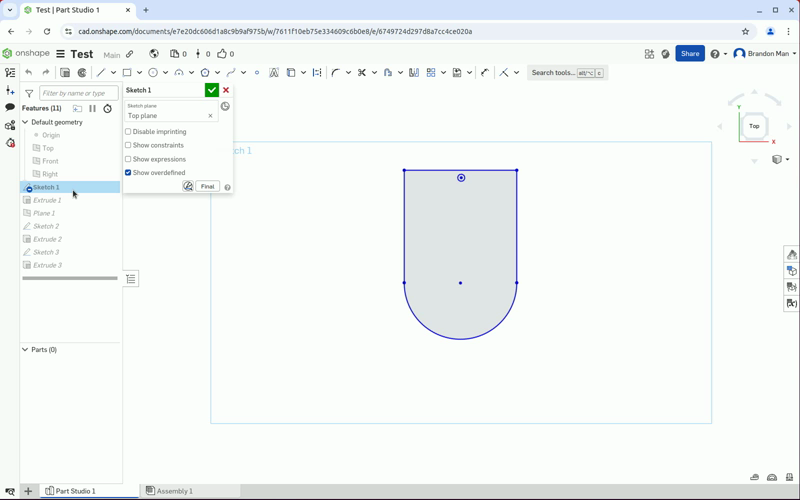
mouse_move(229, 92)
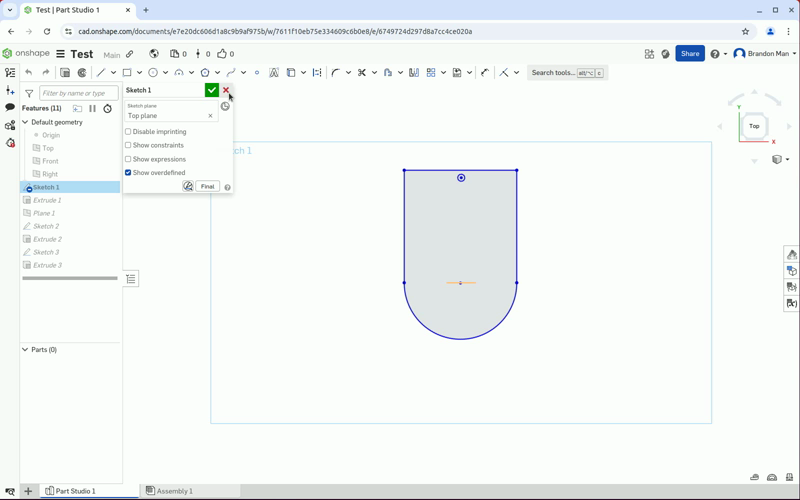
click(229, 92)
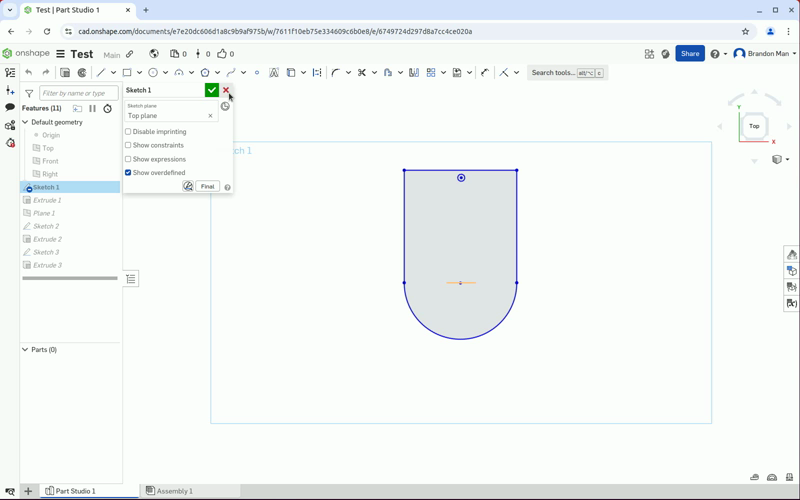
key(shift+s)
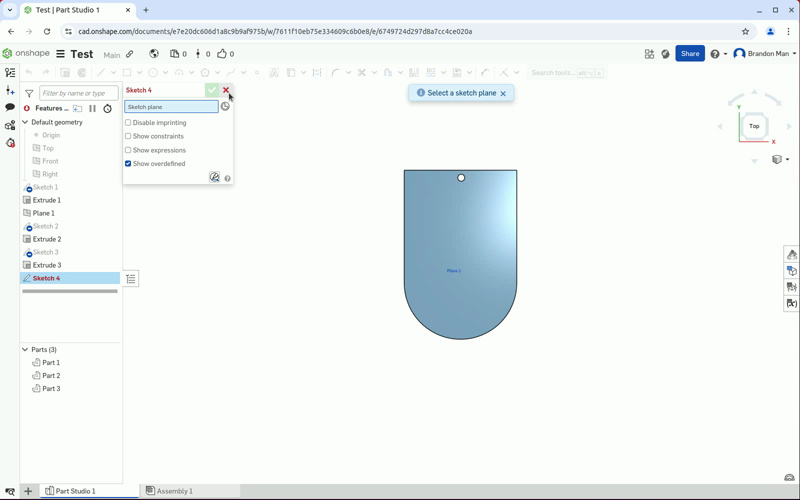
mouse_move(73, 215)
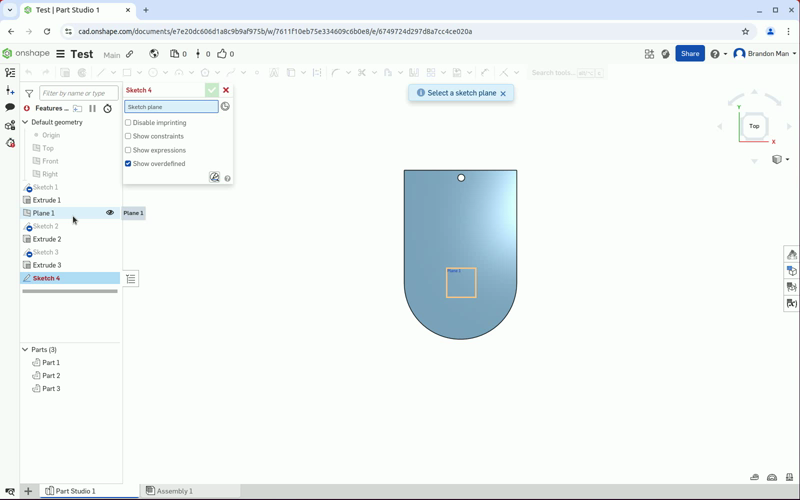
click(73, 215)
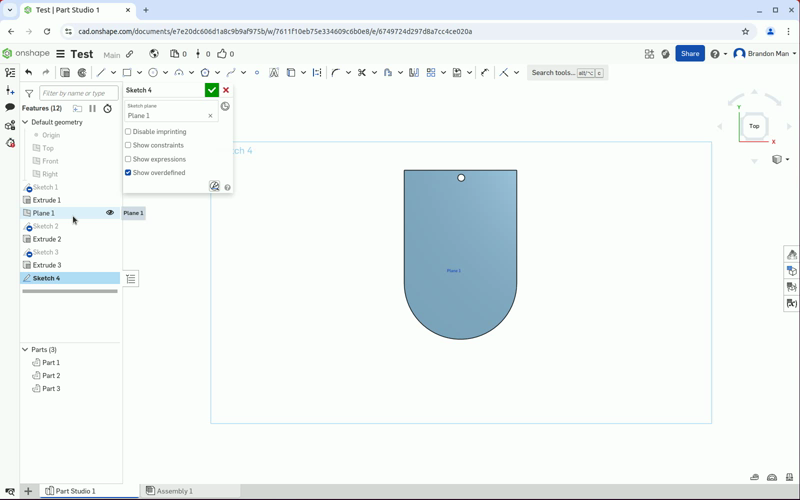
mouse_move(73, 352)
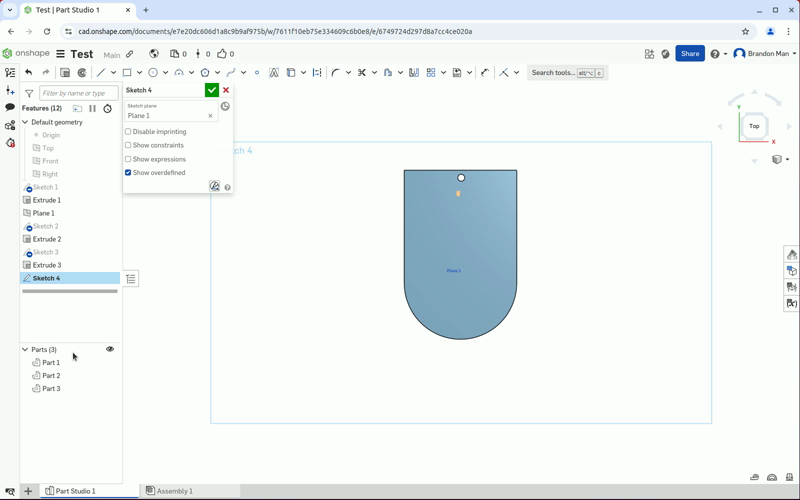
key(y)
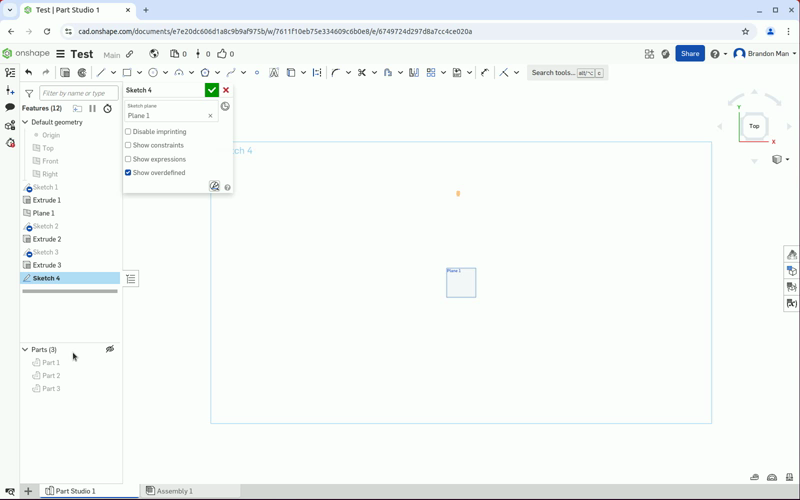
key(c)
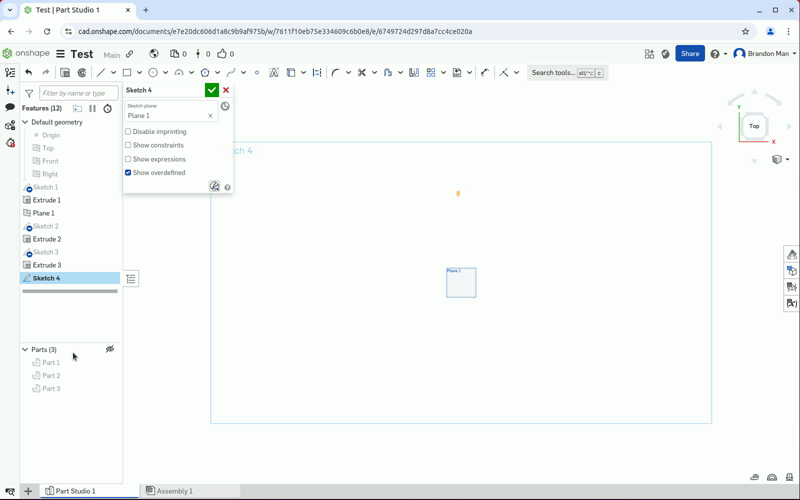
key_down(shift)
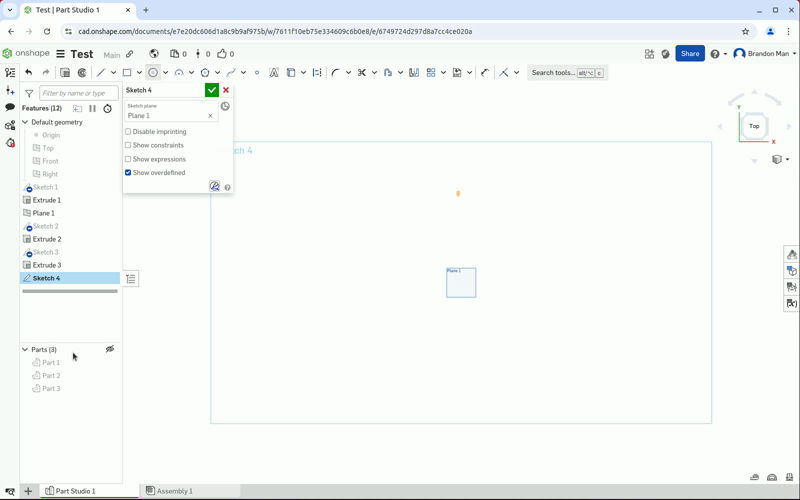
mouse_move(460, 193)
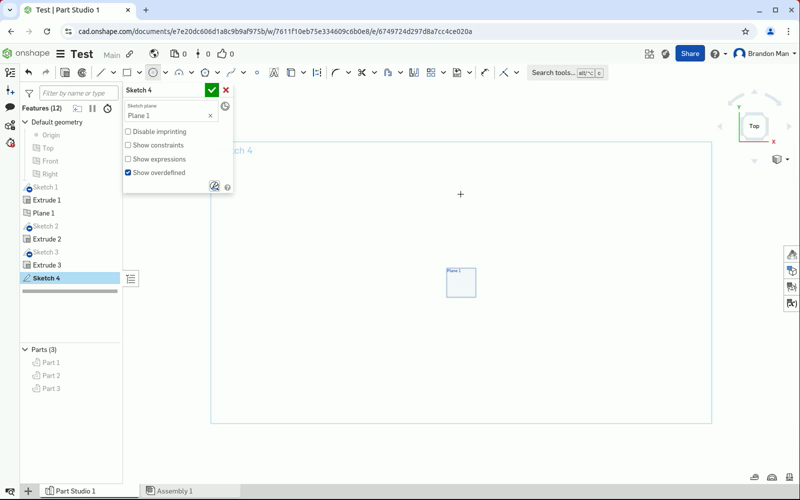
click(460, 193)
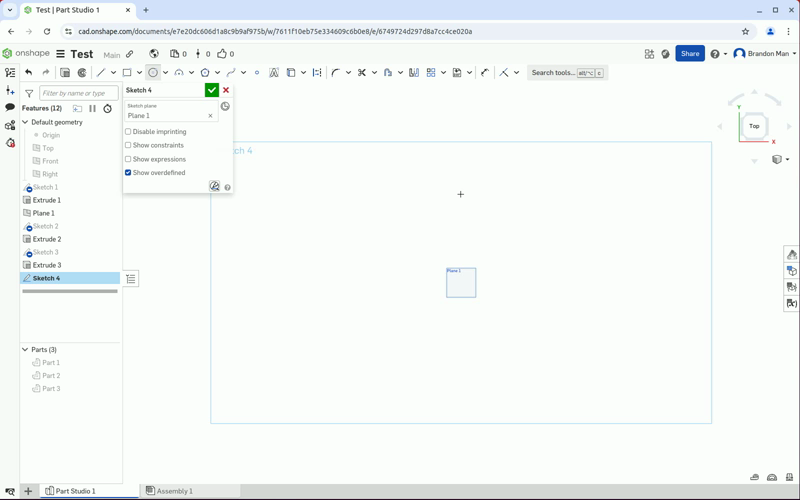
key_up(shift)
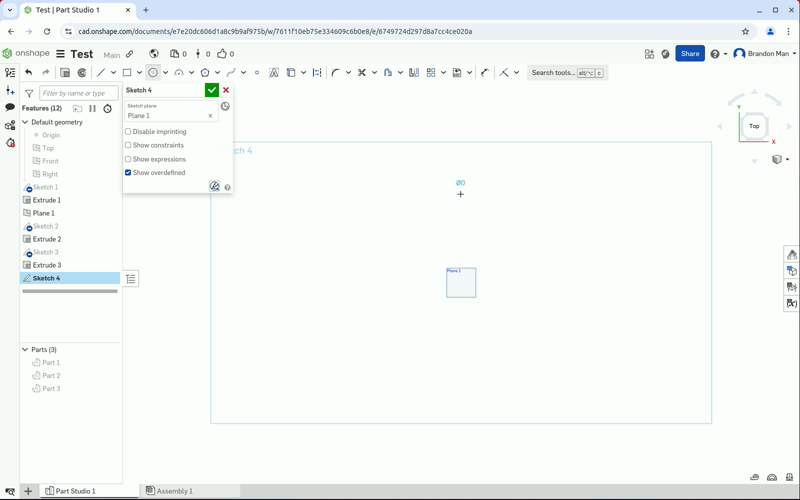
mouse_move(461, 193)
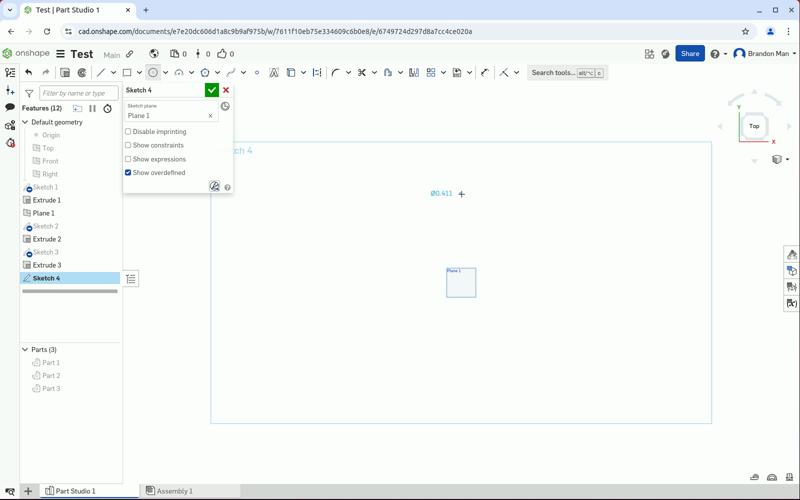
scroll(6)
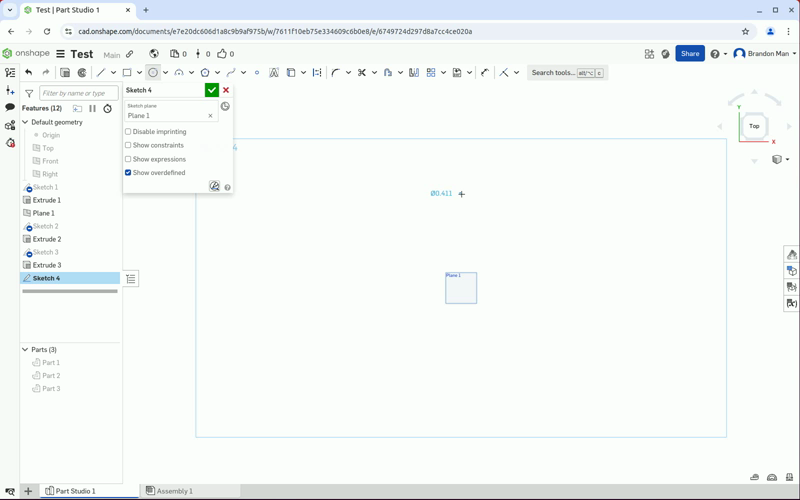
scroll(6)
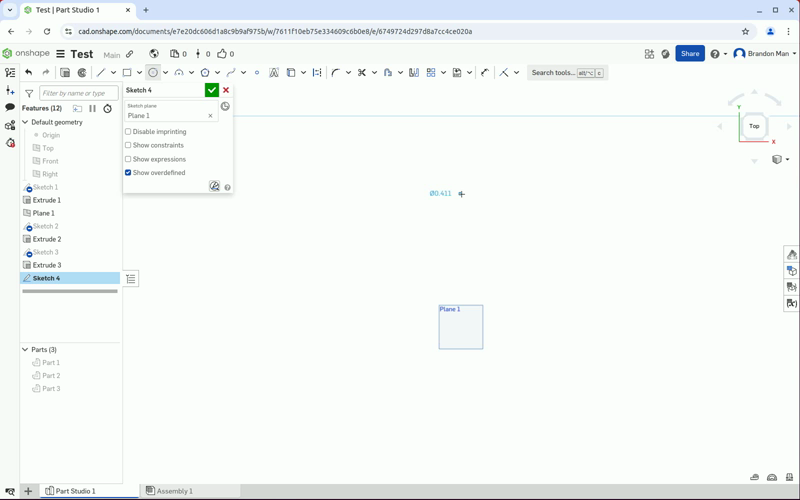
scroll(6)
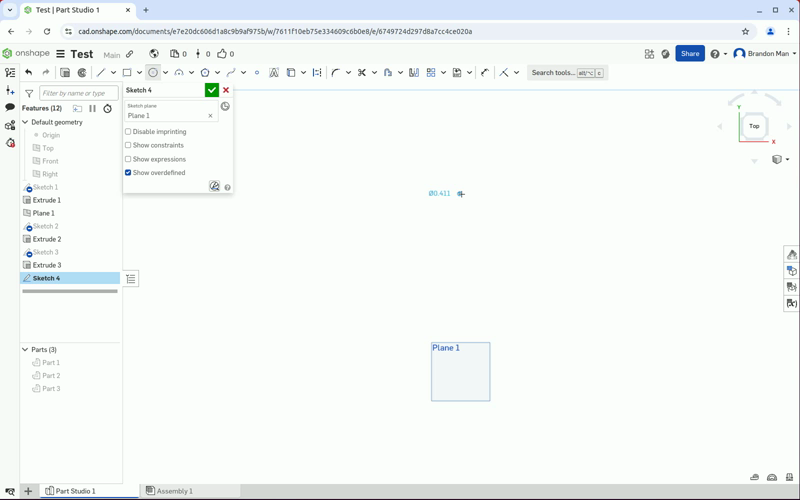
scroll(6)
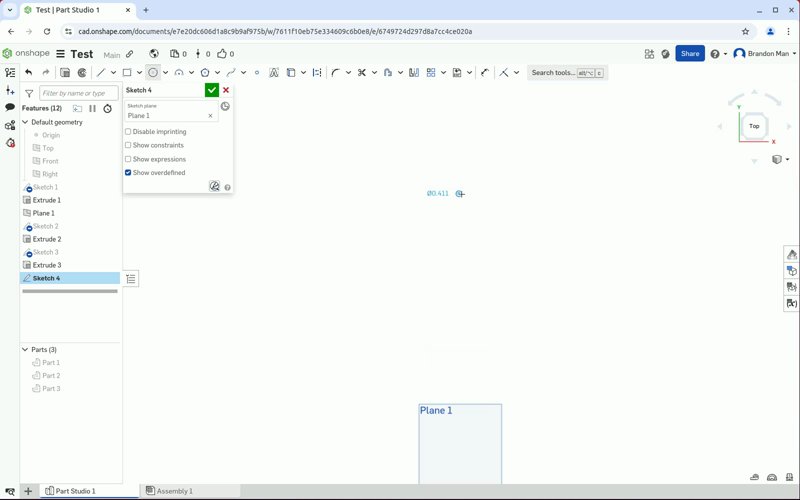
scroll(6)
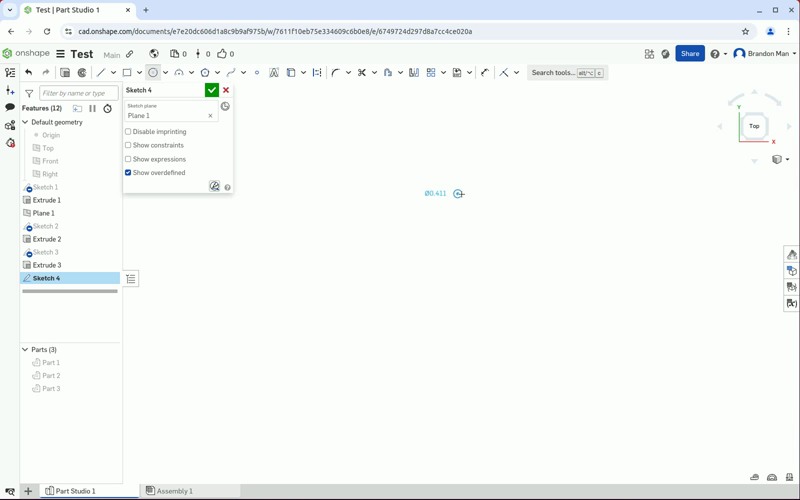
scroll(6)
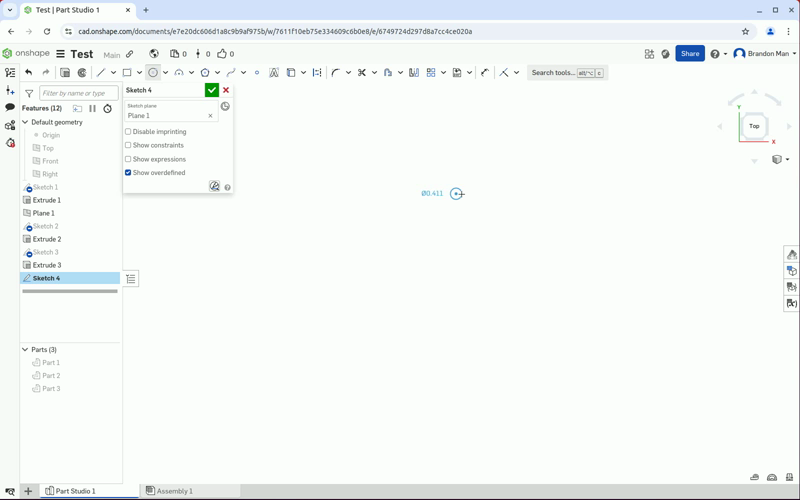
scroll(6)
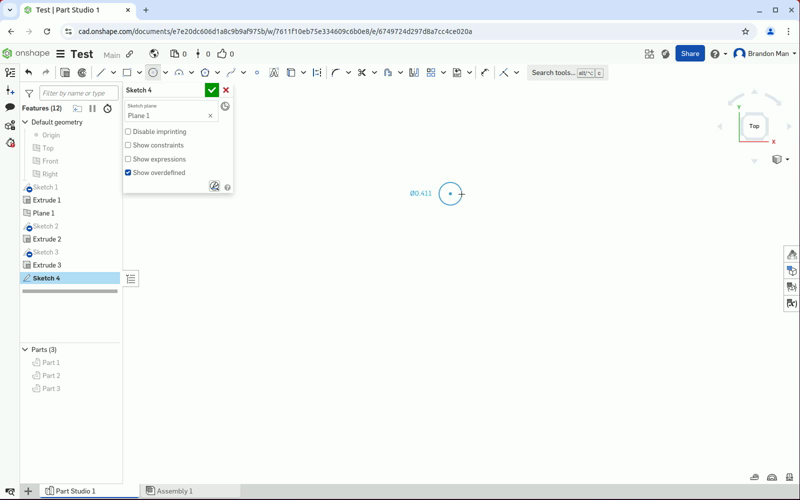
click(461, 193)
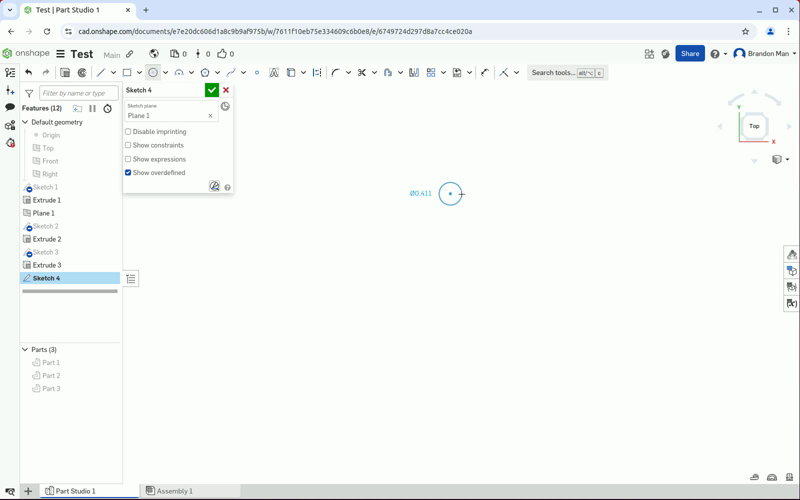
scroll(-6)
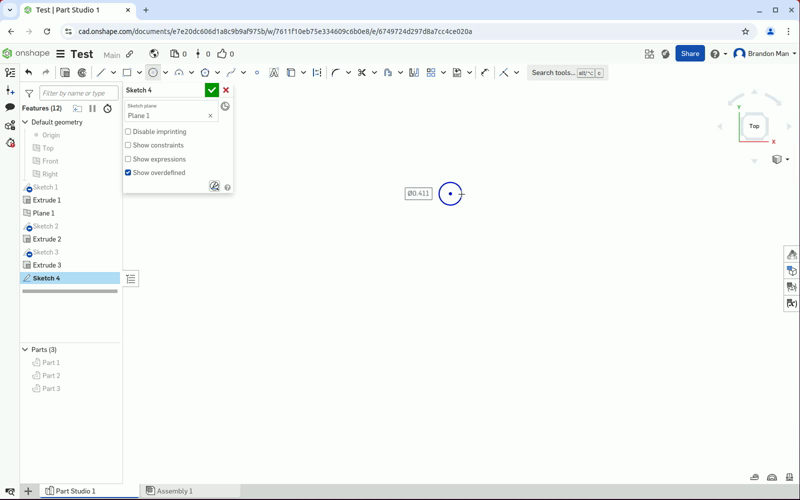
scroll(-6)
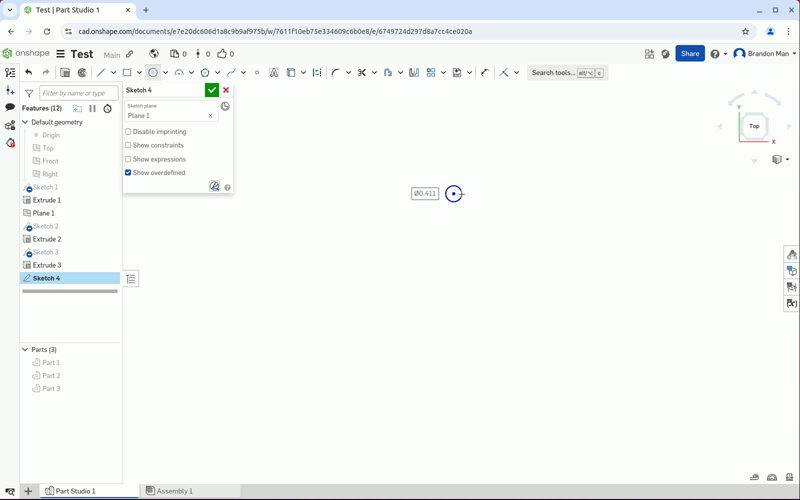
scroll(-6)
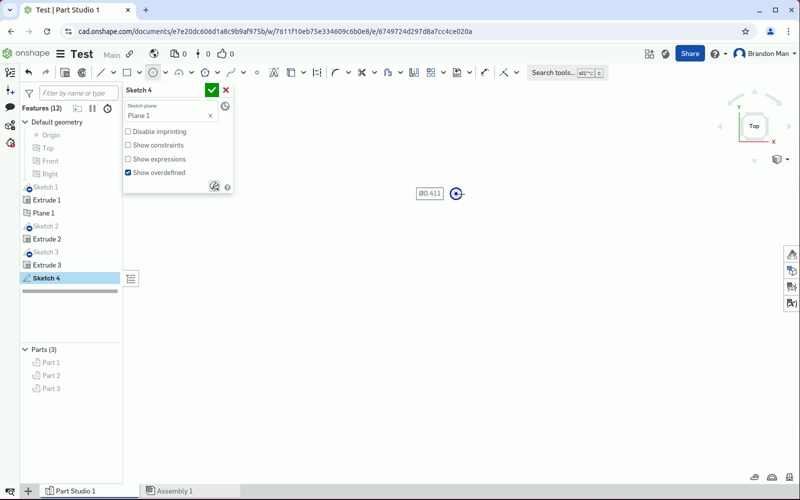
scroll(-6)
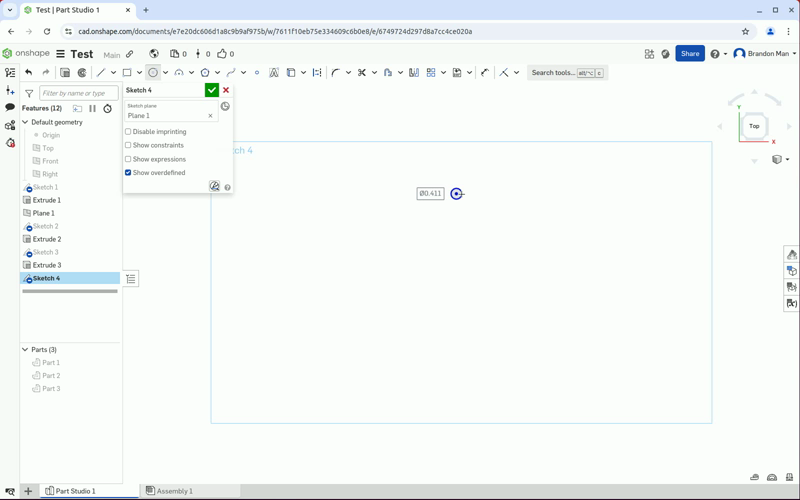
scroll(-6)
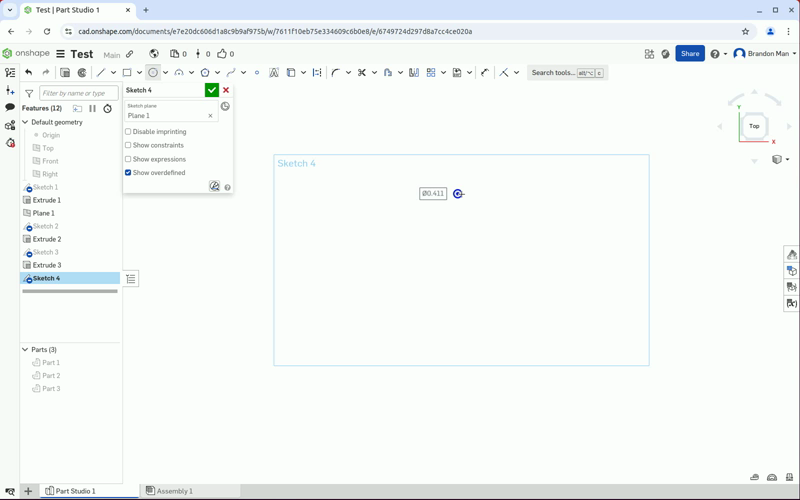
scroll(-6)
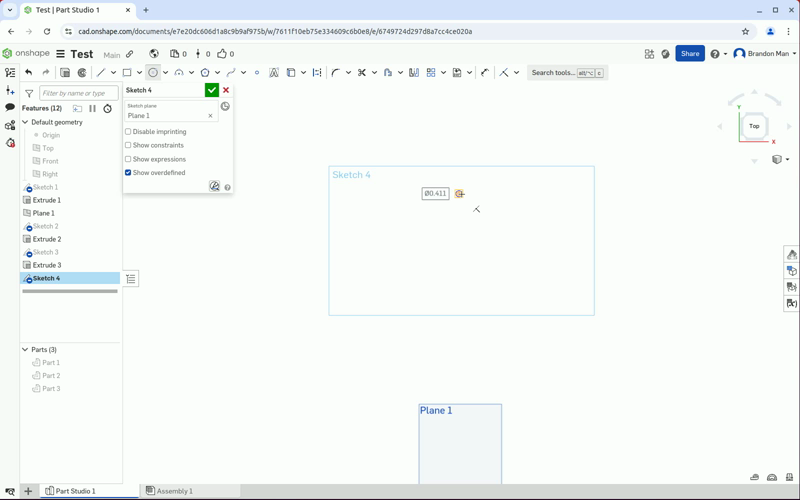
scroll(-6)
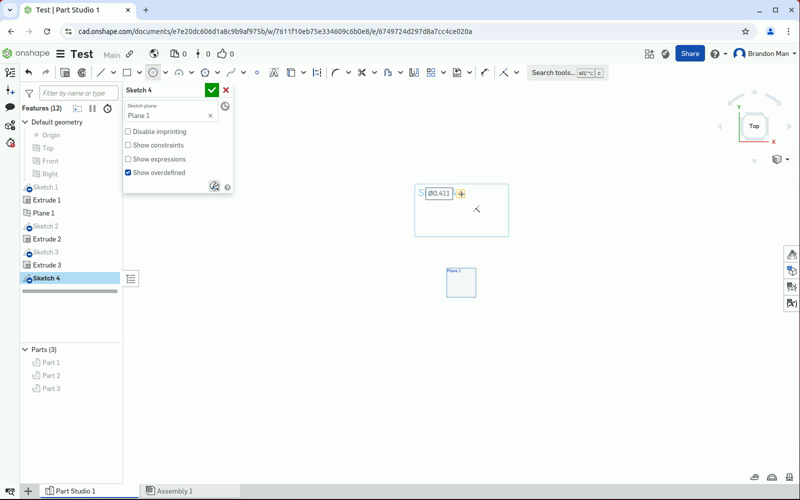
key(esc)
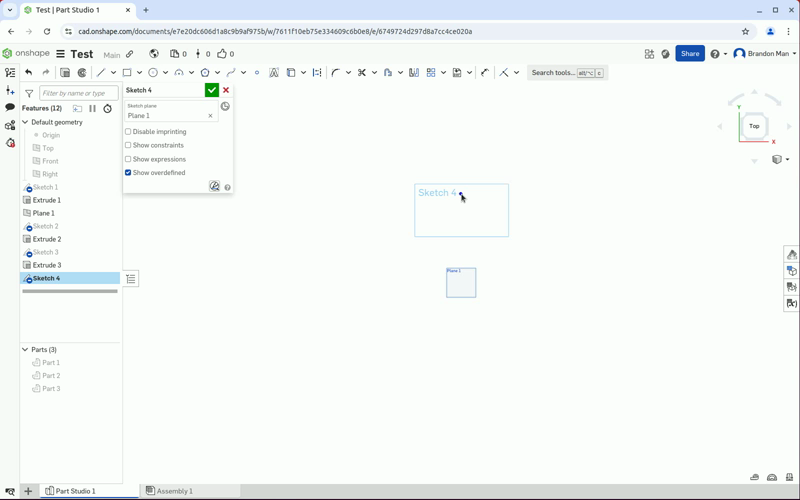
mouse_move(460, 193)
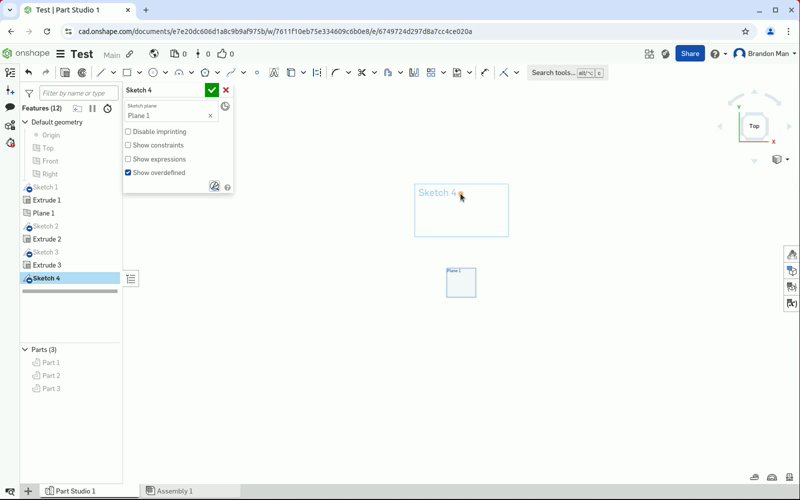
scroll(6)
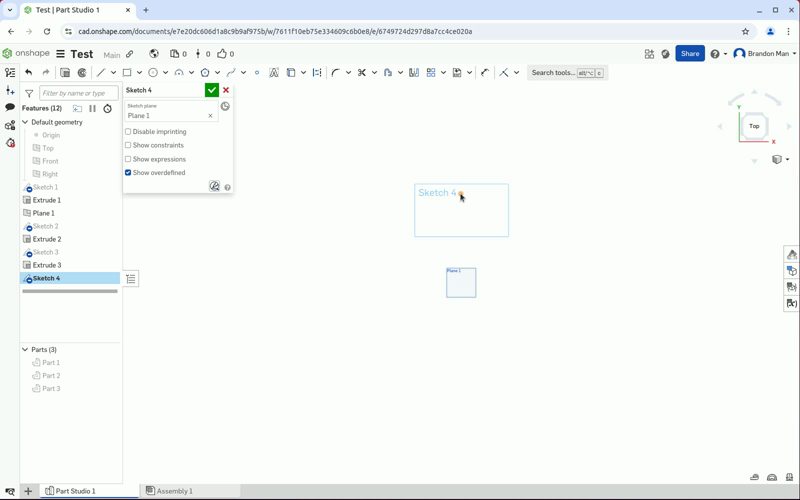
scroll(6)
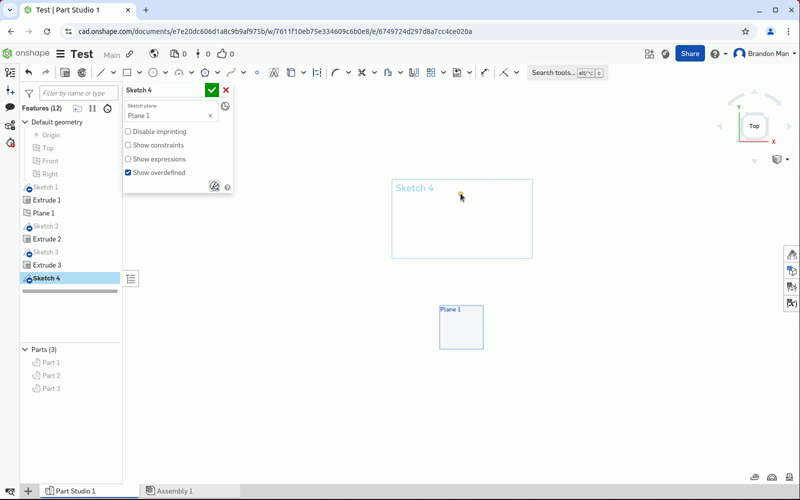
scroll(6)
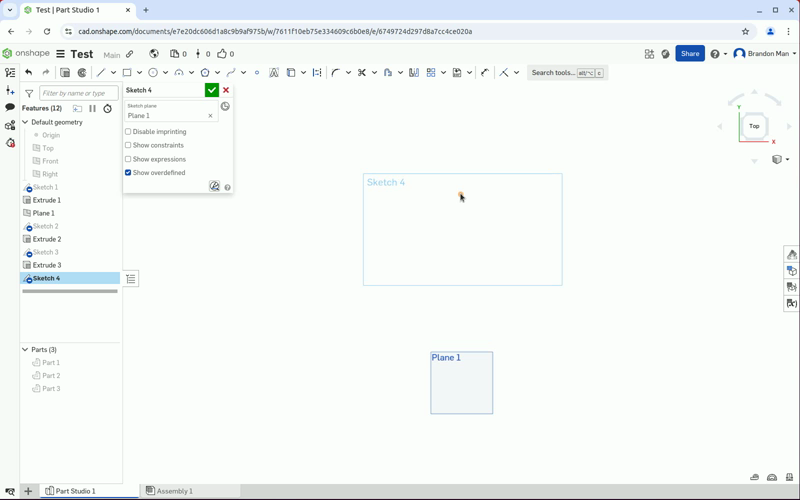
scroll(6)
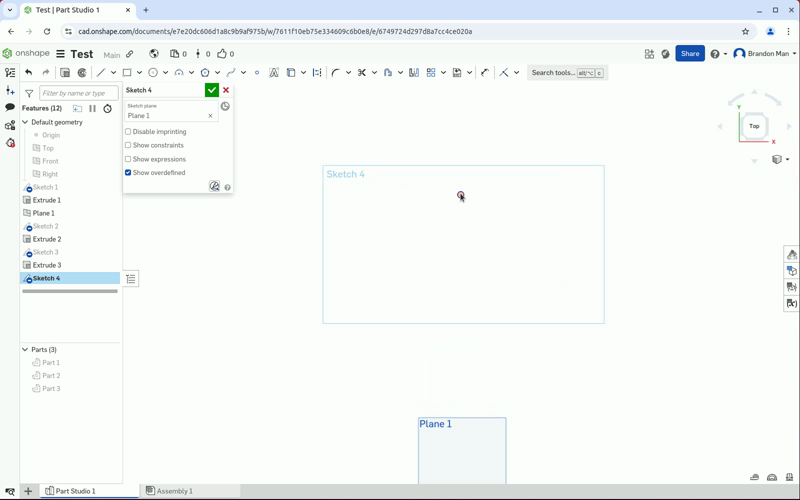
scroll(6)
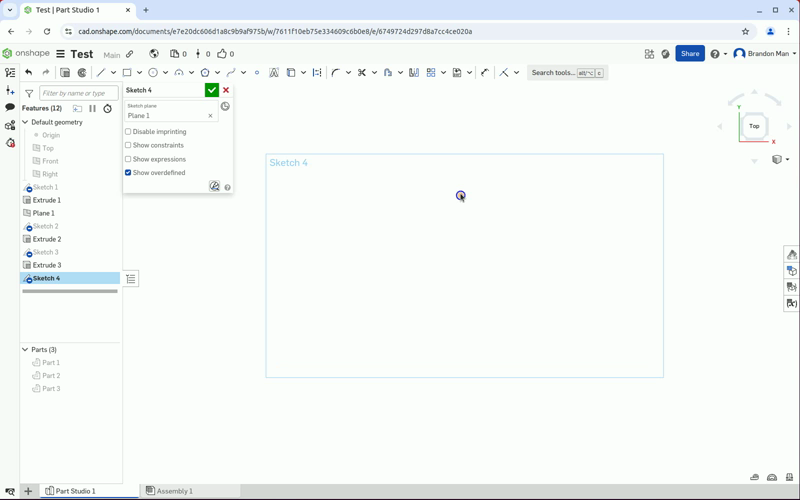
scroll(6)
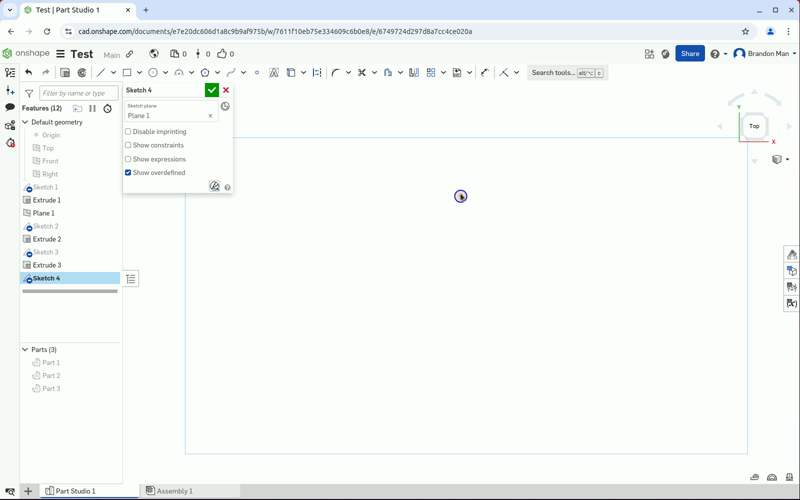
scroll(6)
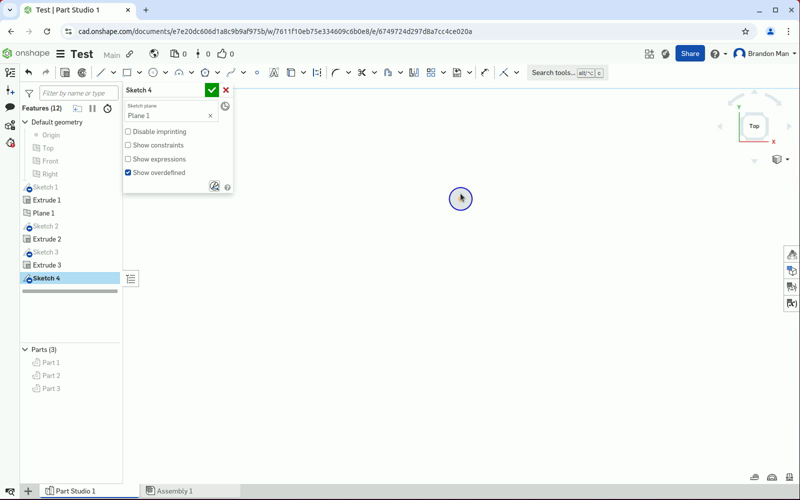
click(460, 193)
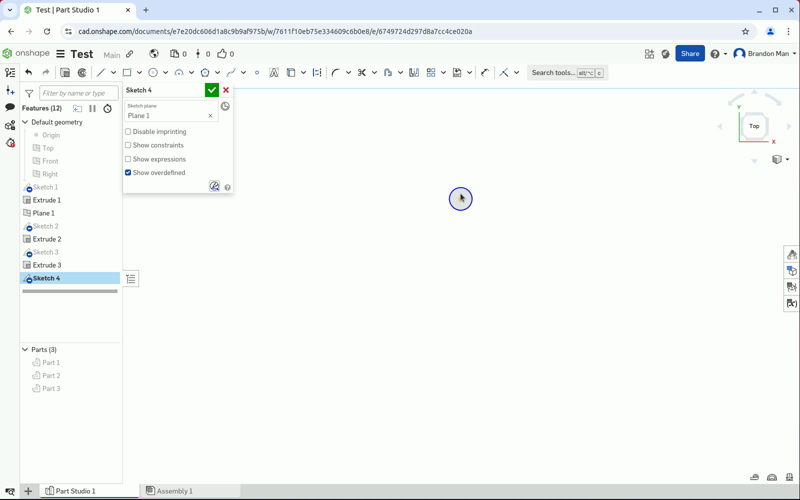
scroll(-6)
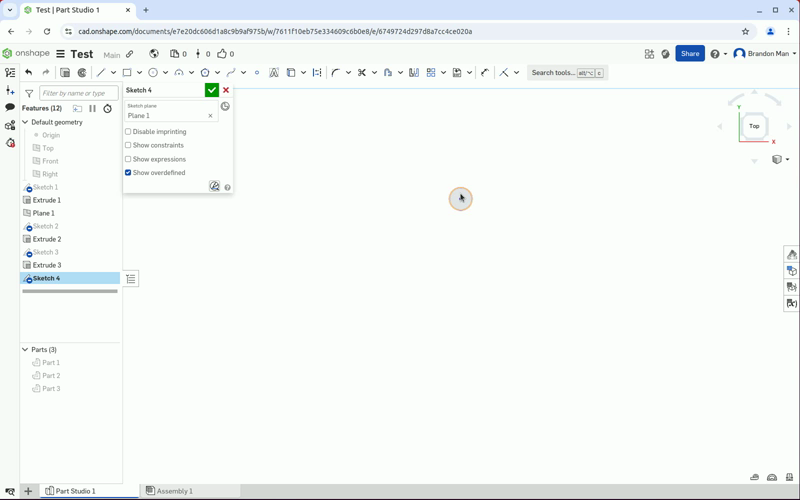
scroll(-6)
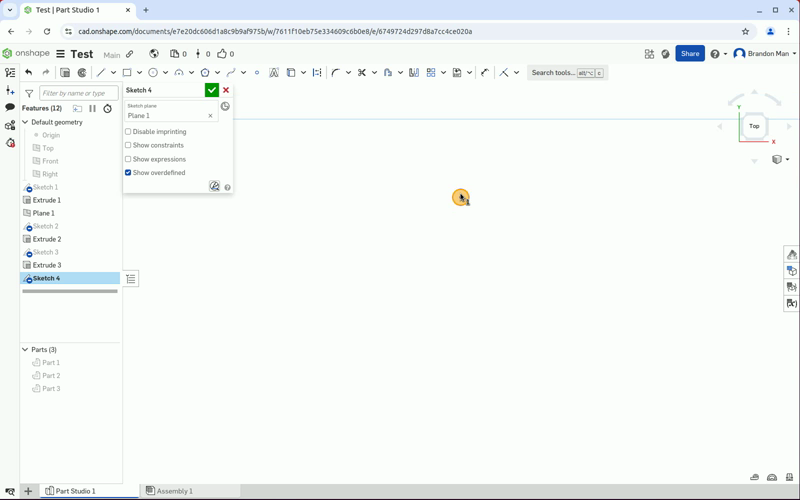
scroll(-6)
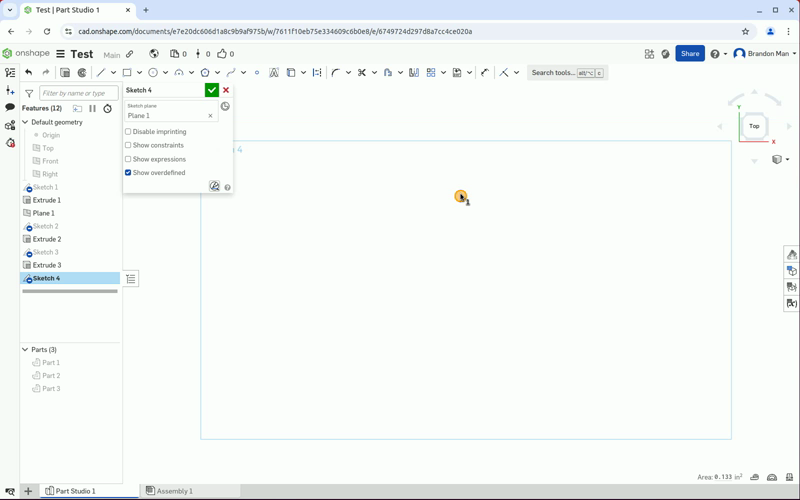
scroll(-6)
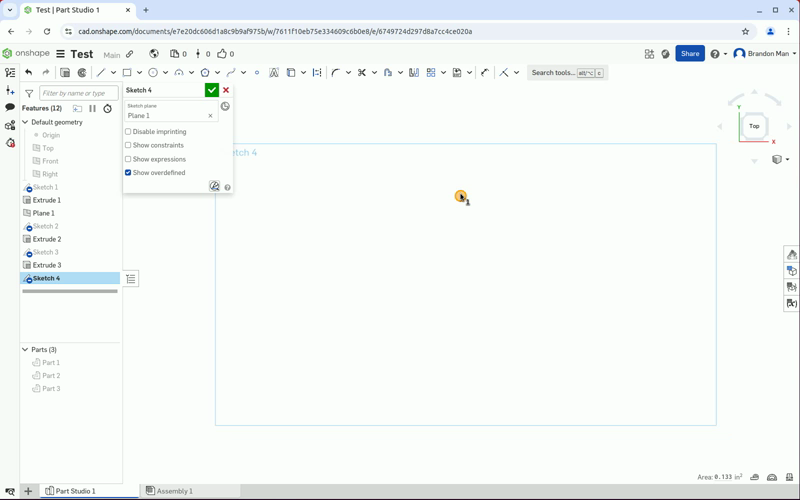
scroll(-6)
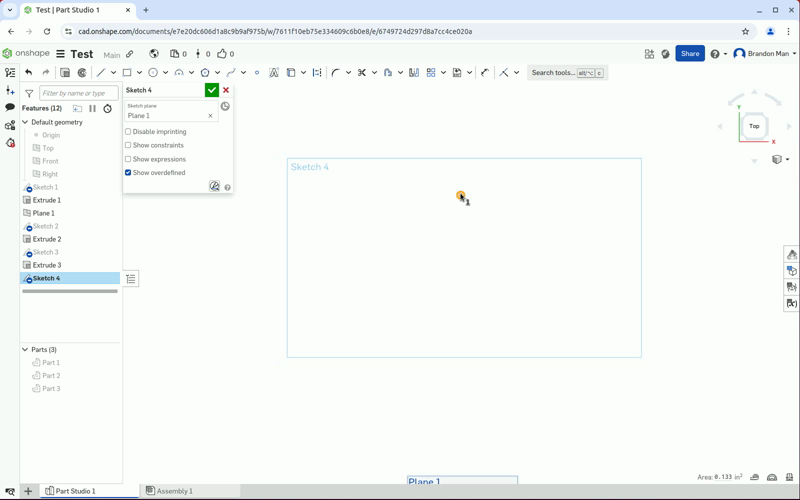
scroll(-6)
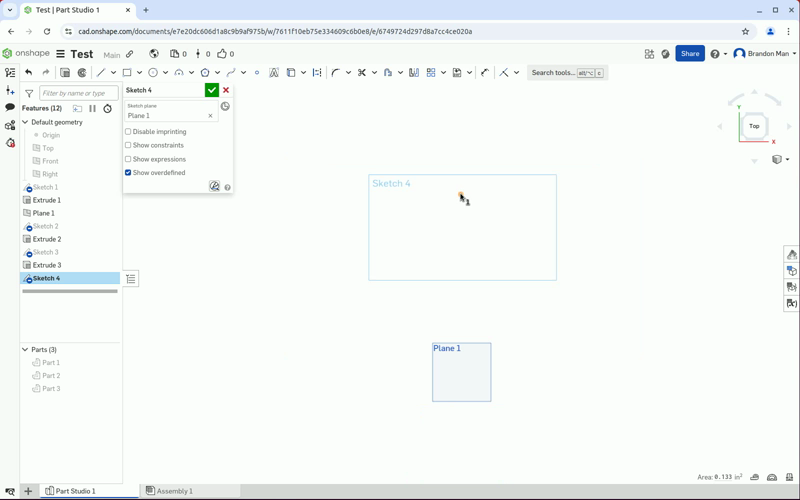
scroll(-6)
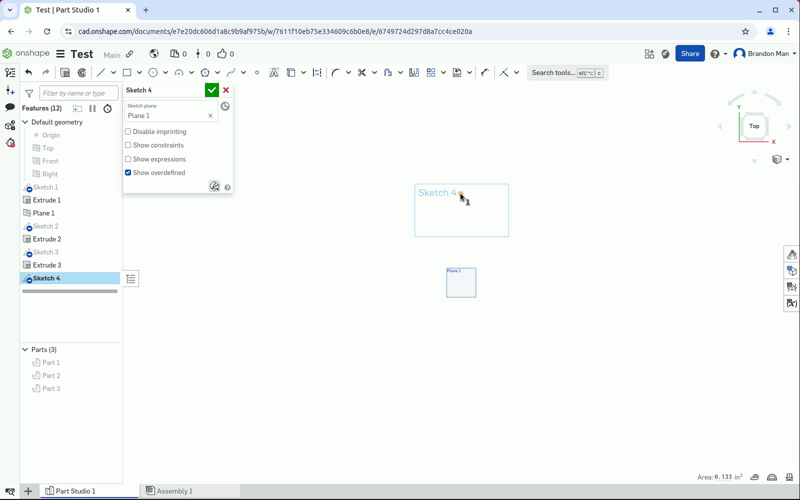
mouse_move(73, 352)
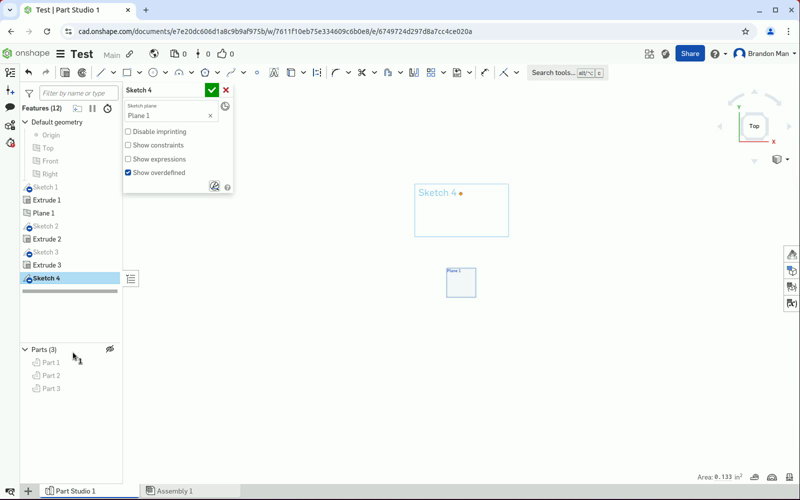
key(shift+y)
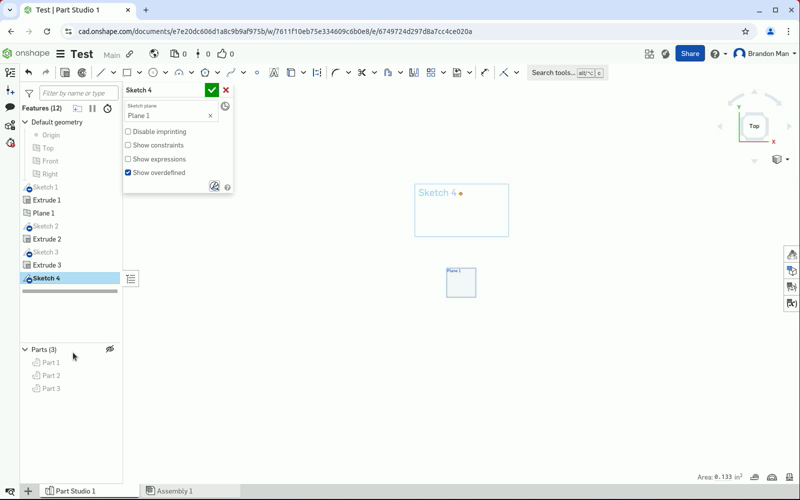
key(shift+e)
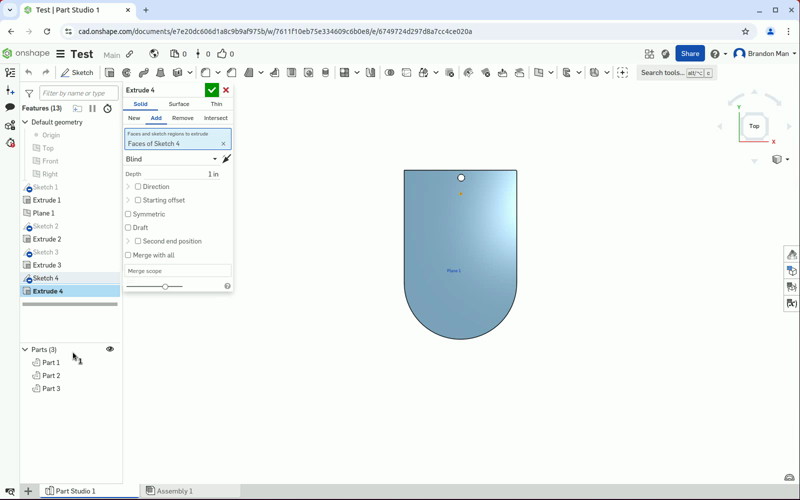
mouse_move(143, 106)
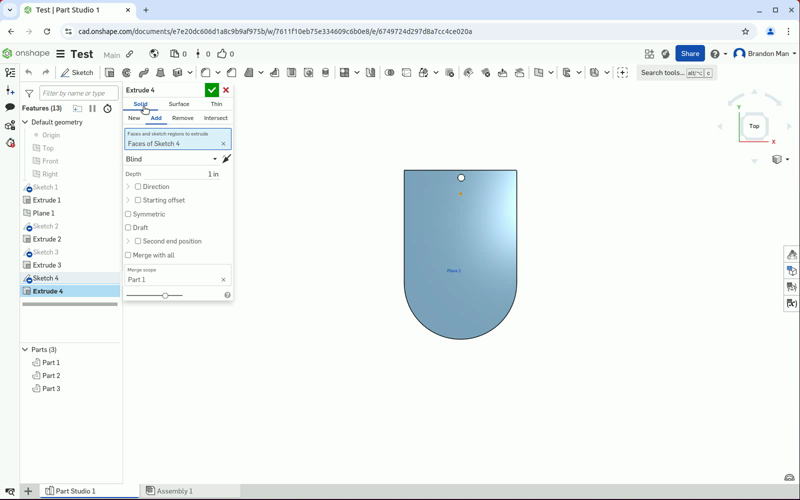
click(143, 106)
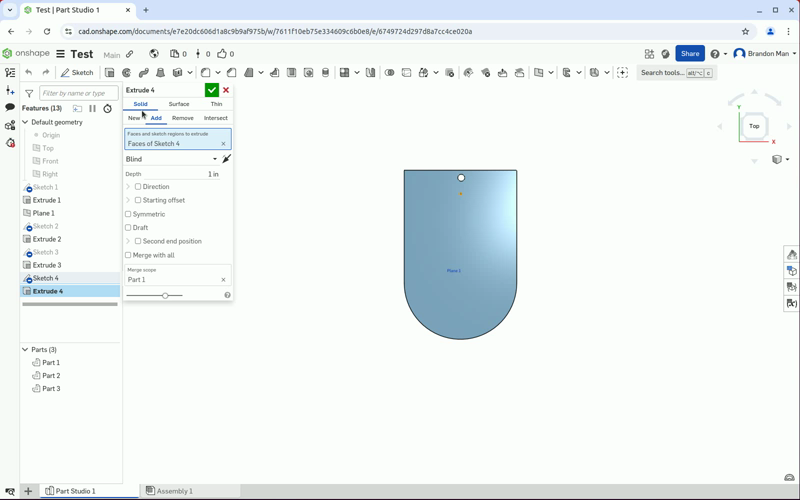
mouse_move(137, 120)
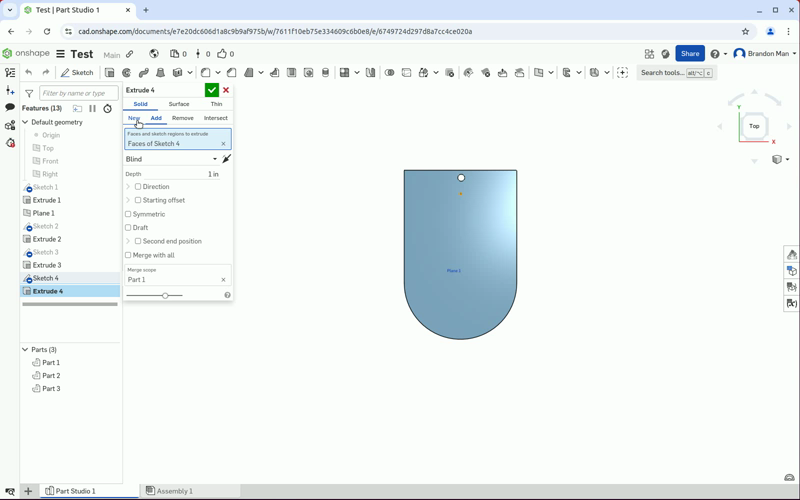
click(137, 120)
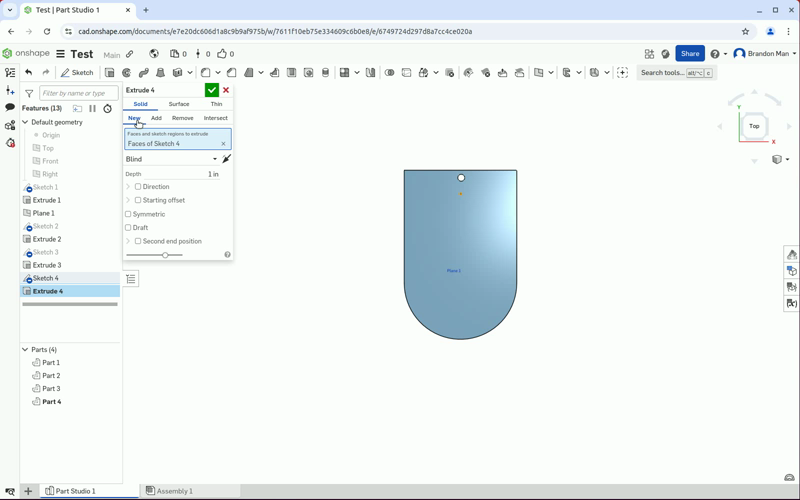
key(tab, 4)
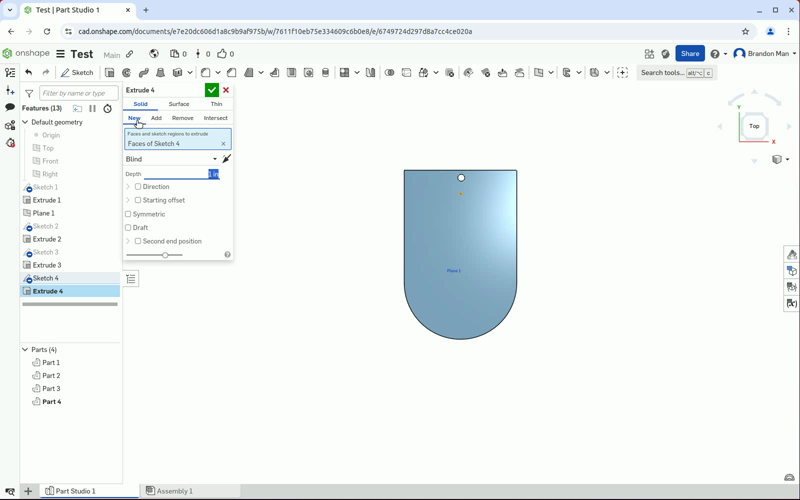
text(-0.241)
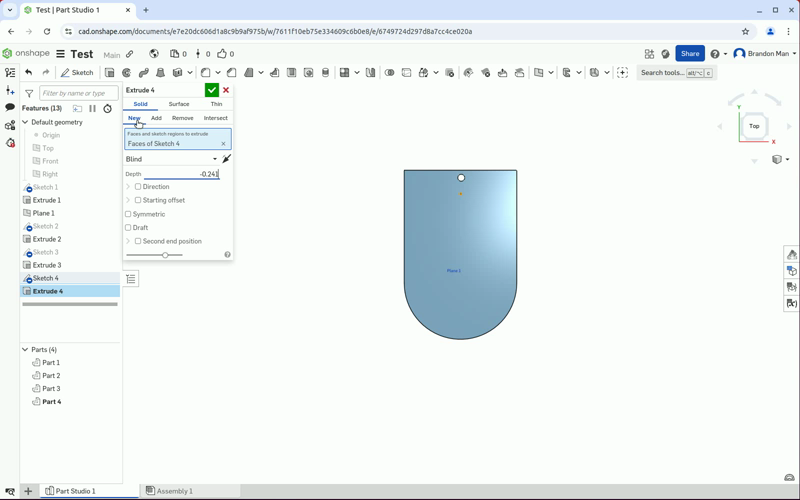
key(enter)
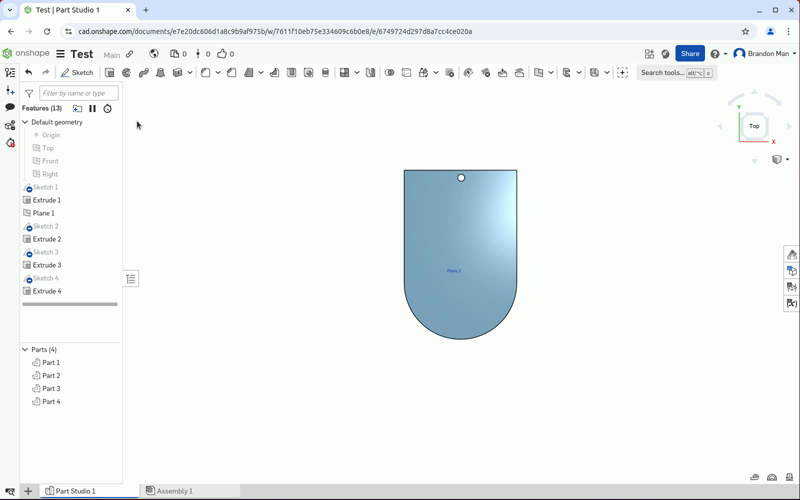
key(shift+h)
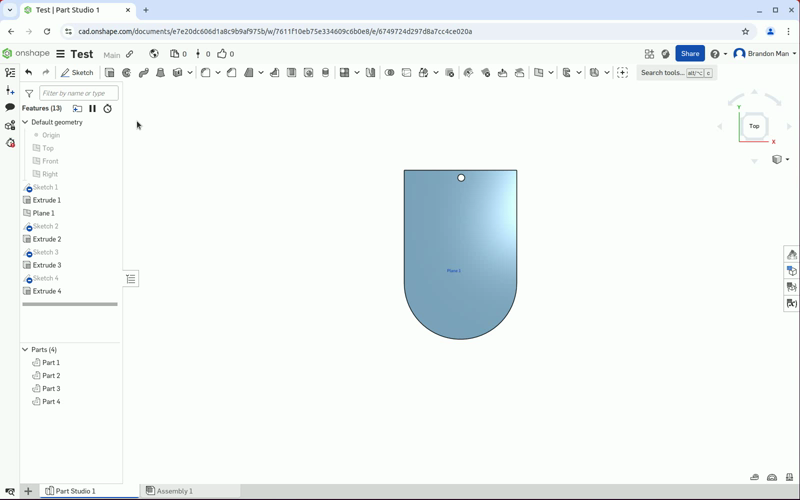
key(shift+h)
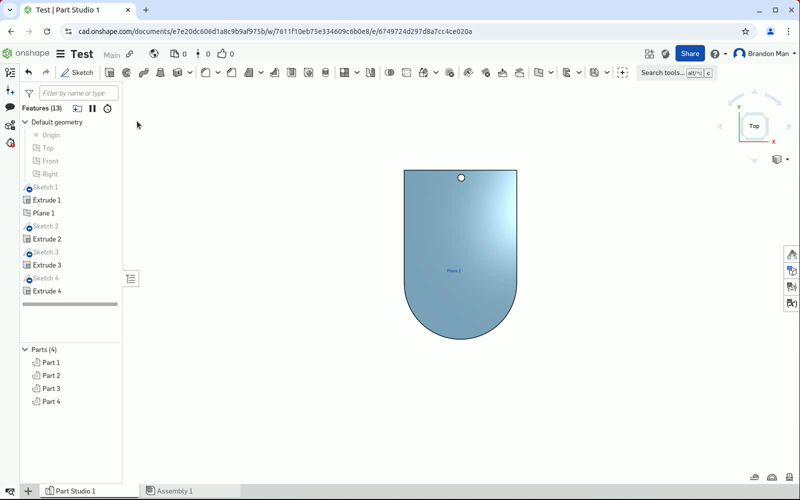
mouse_move(73, 189)
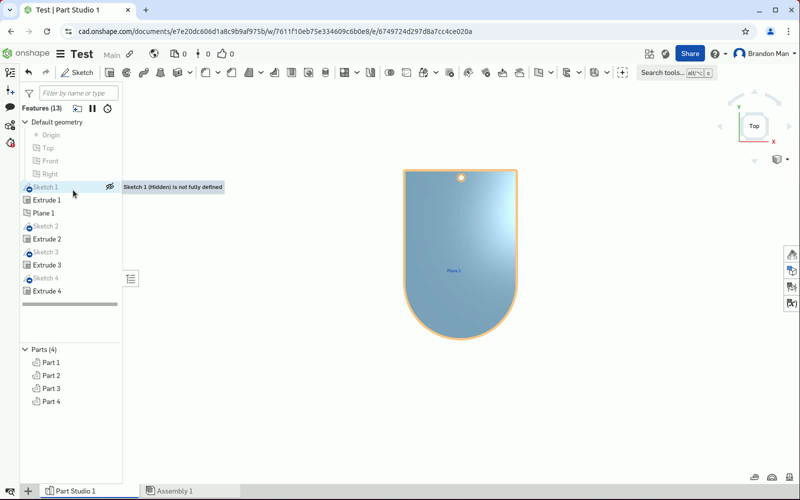
click(73, 189)
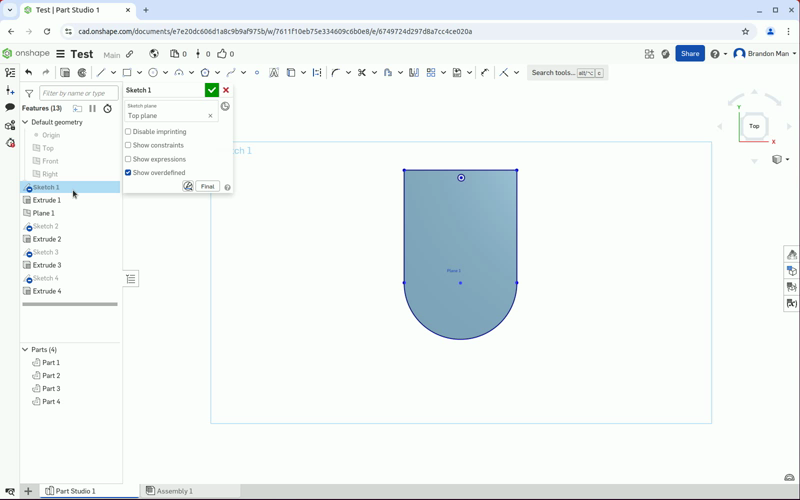
mouse_move(229, 92)
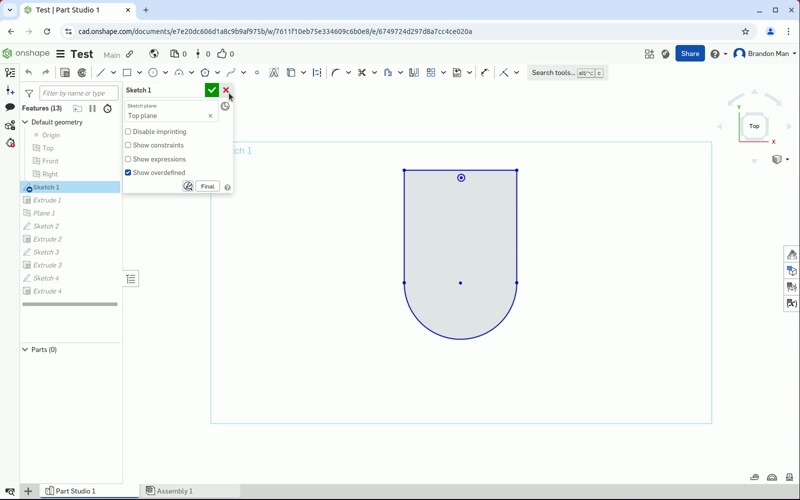
click(229, 92)
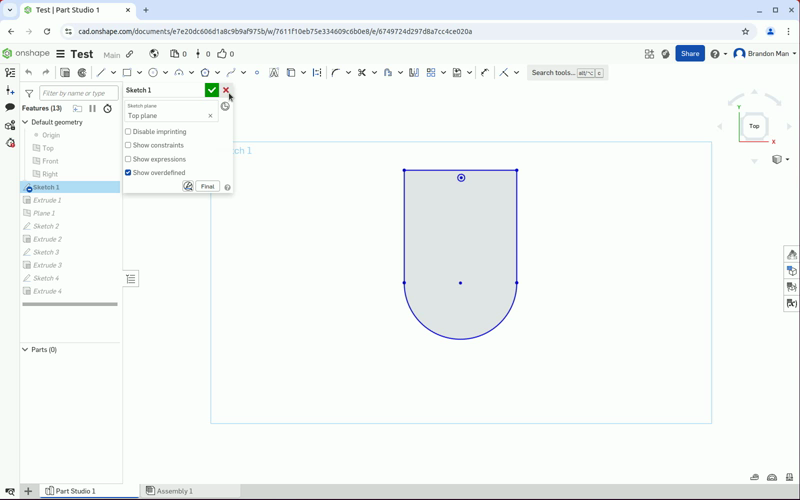
key(shift+s)
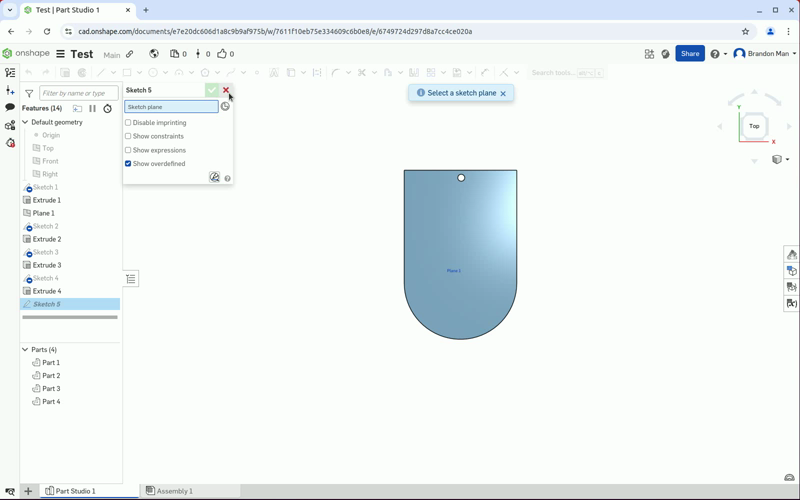
mouse_move(73, 215)
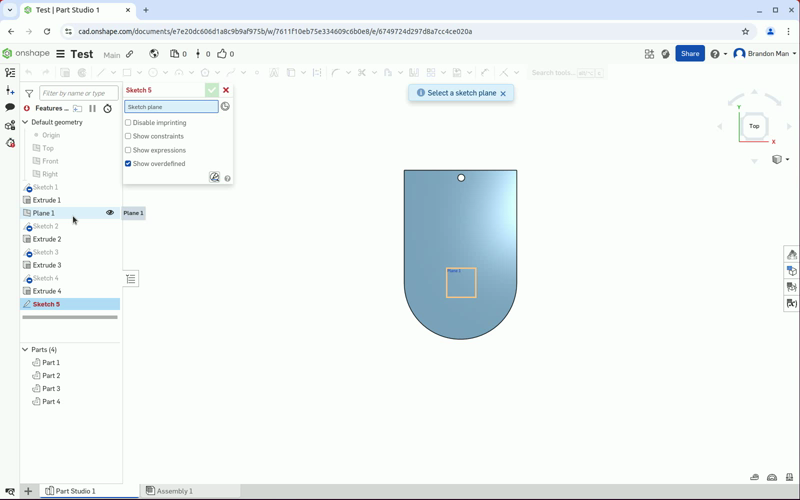
click(73, 215)
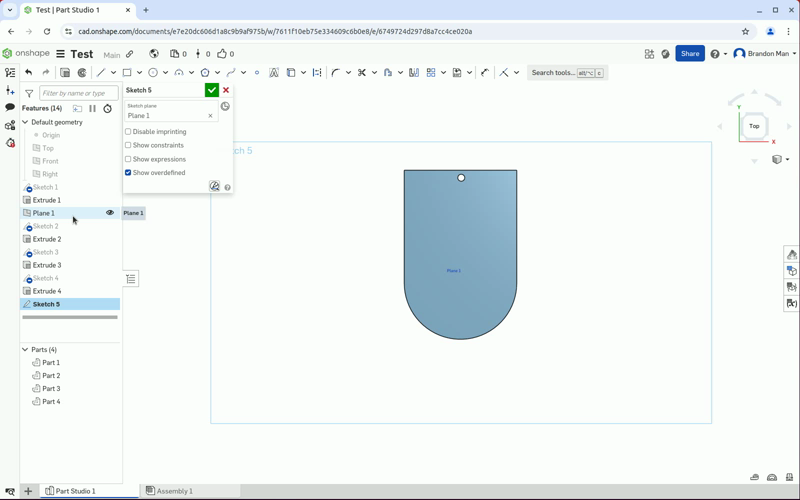
mouse_move(73, 352)
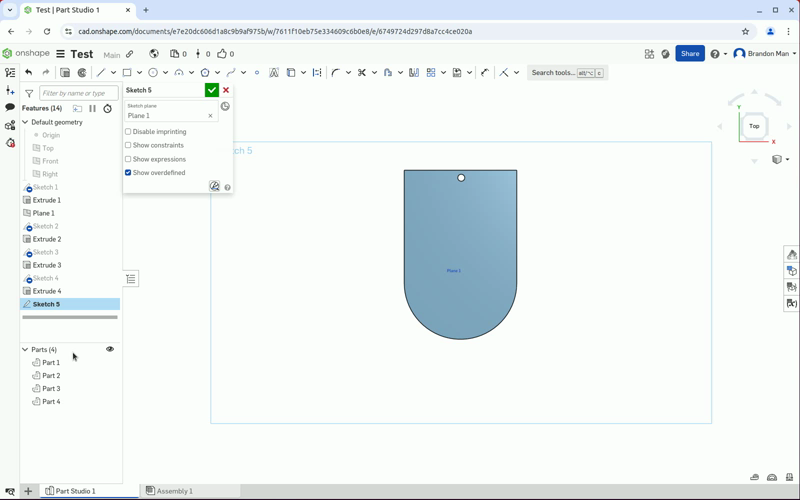
key(y)
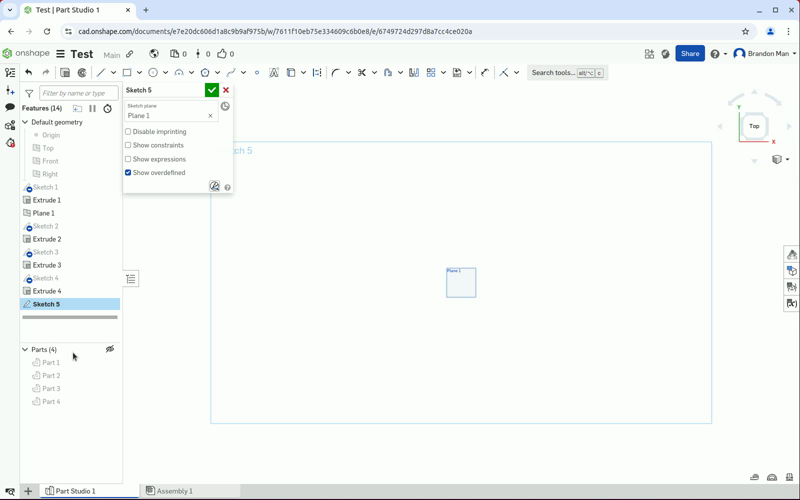
key(l)
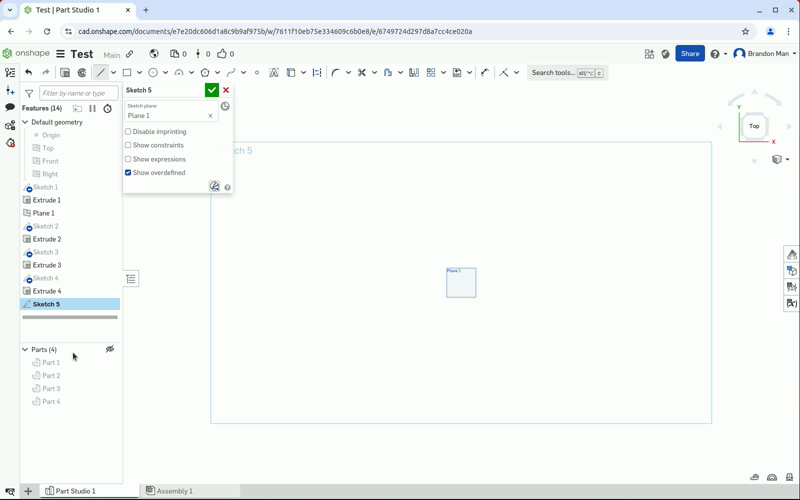
key_down(shift)
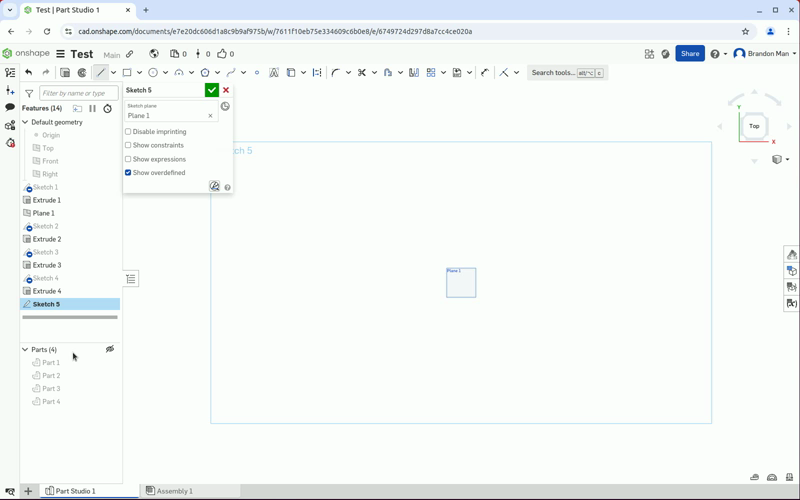
mouse_move(463, 192)
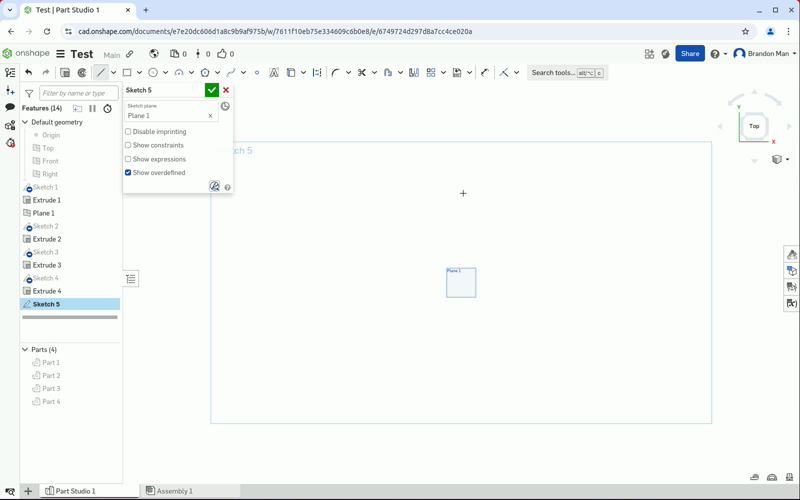
click(463, 192)
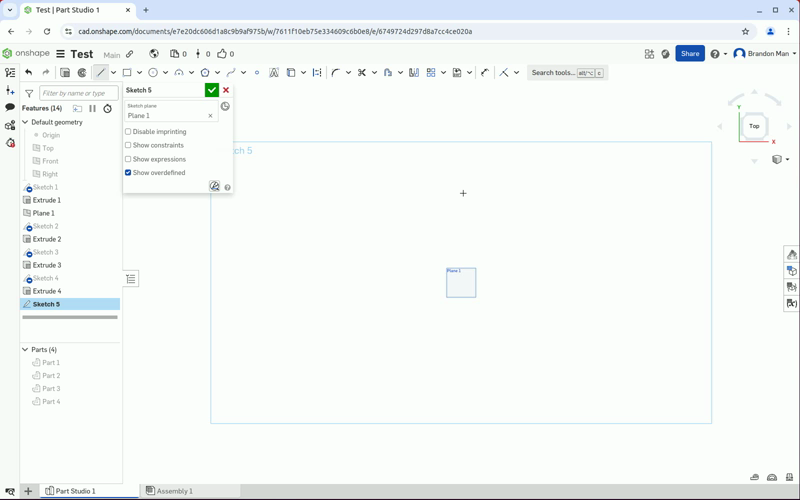
key_up(shift)
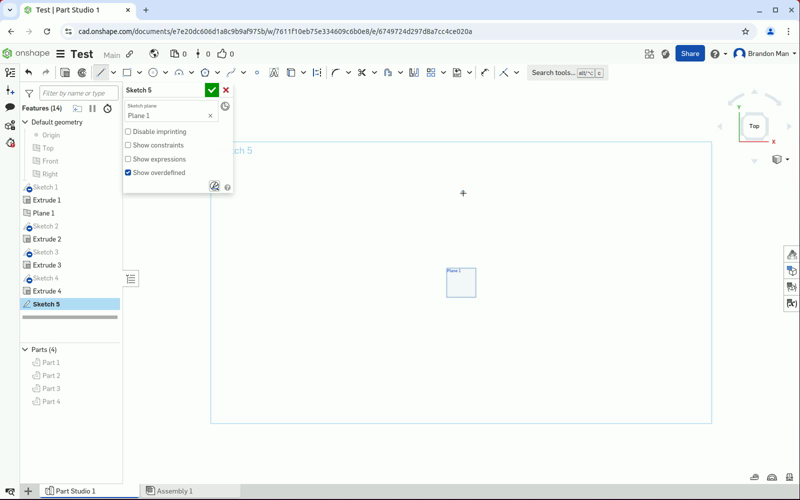
key_down(shift)
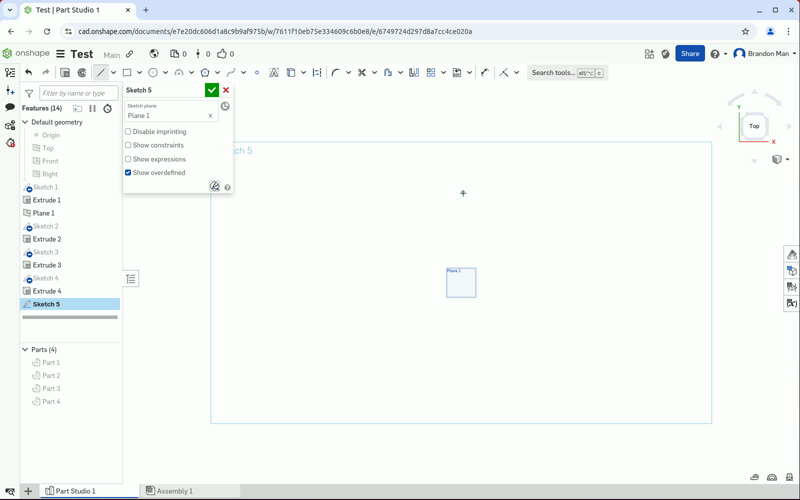
mouse_move(493, 192)
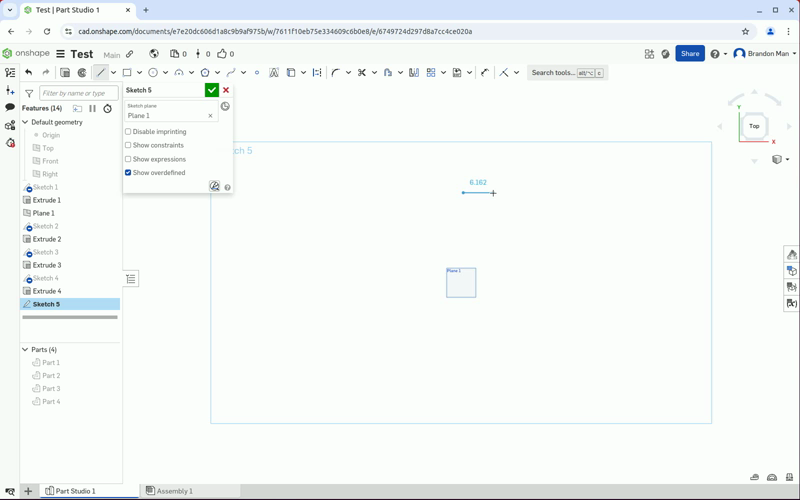
mouse_move(464, 196)
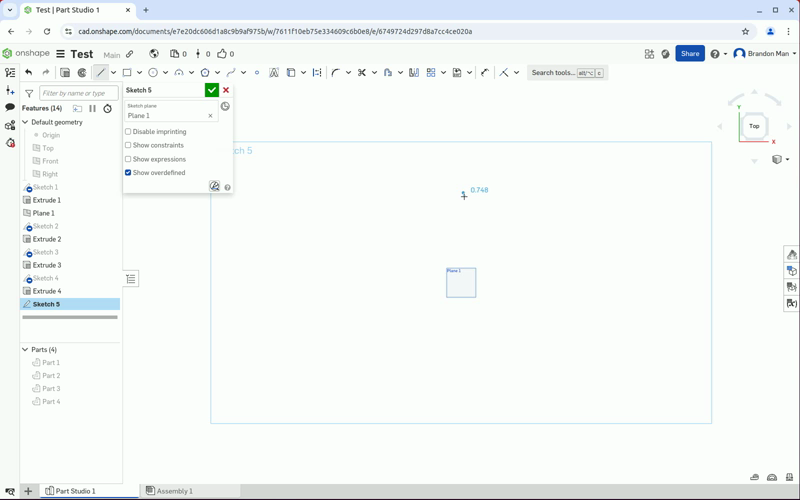
scroll(6)
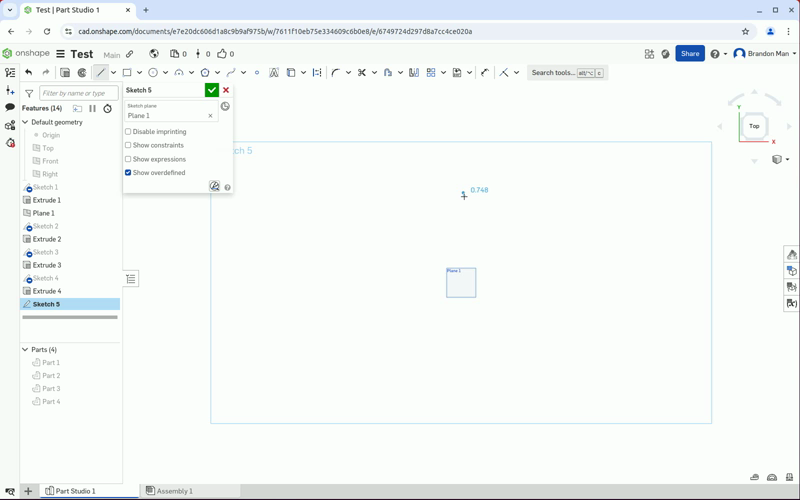
scroll(6)
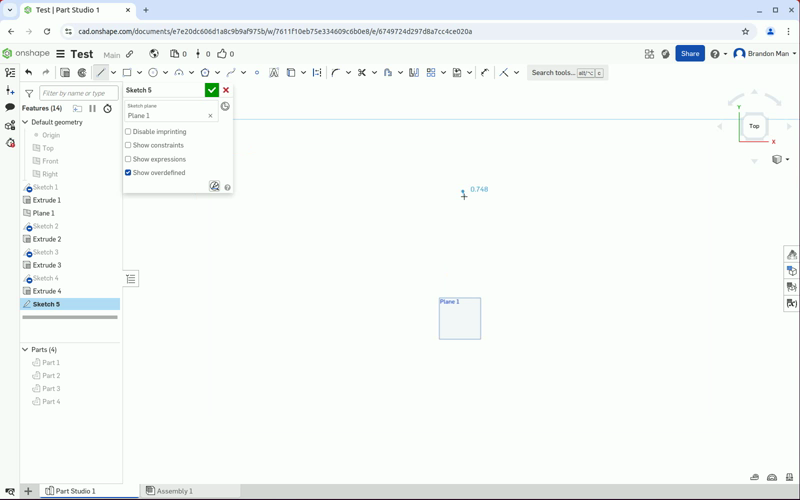
scroll(6)
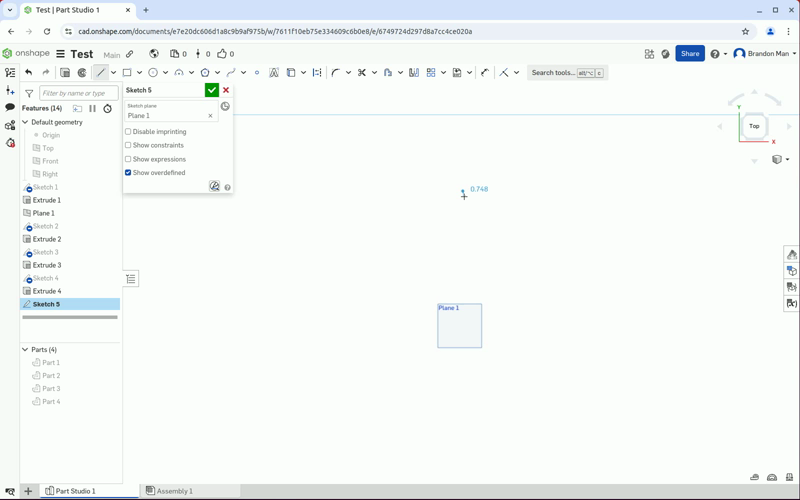
scroll(6)
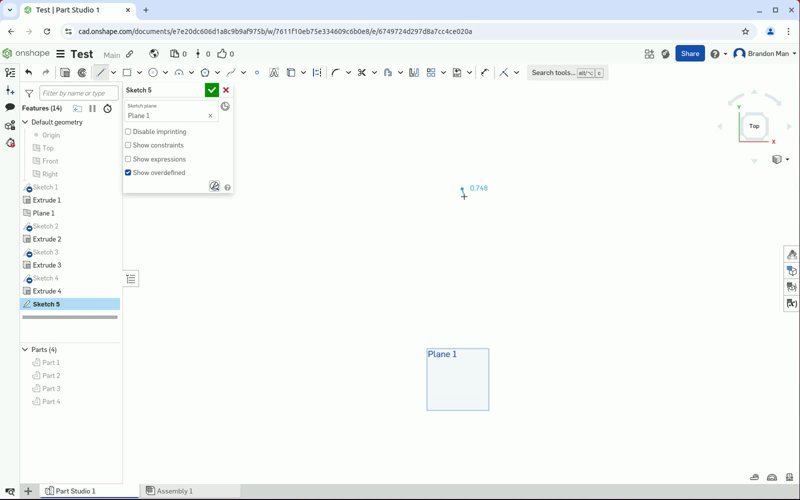
scroll(6)
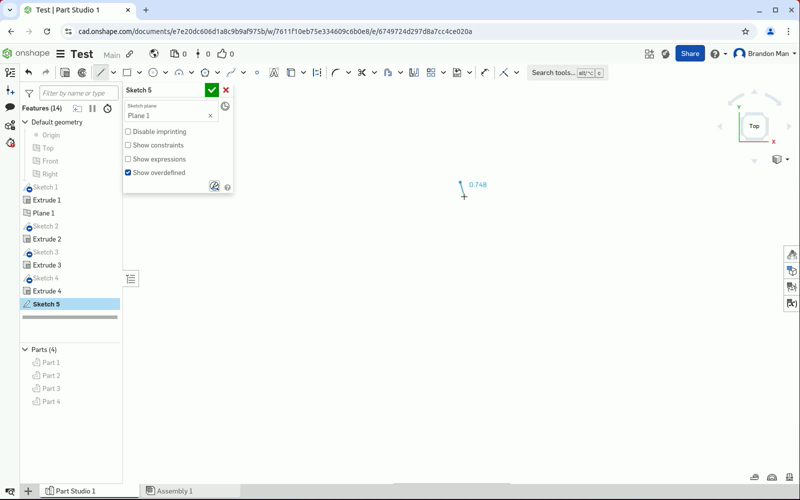
scroll(6)
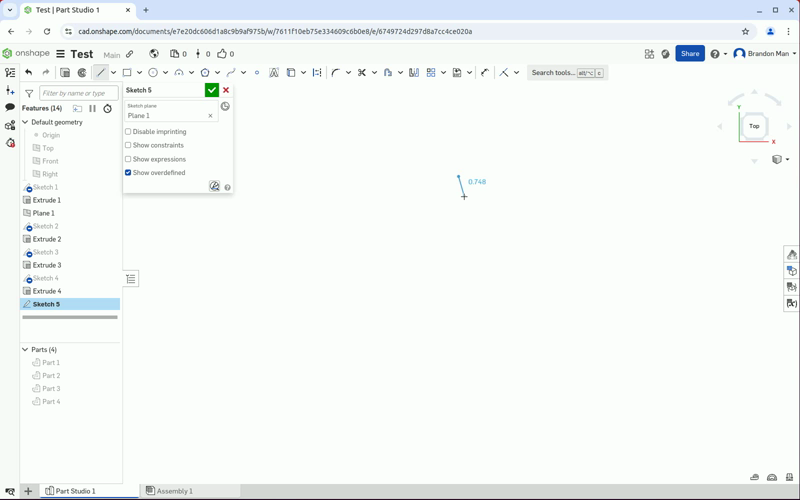
scroll(6)
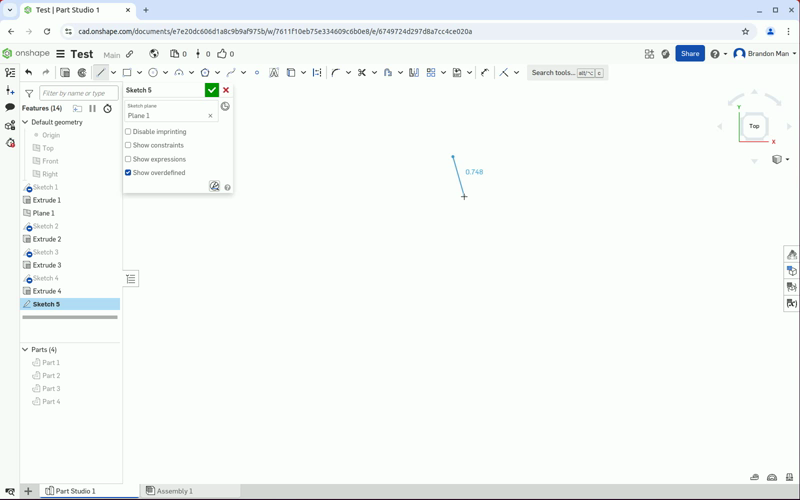
click(464, 196)
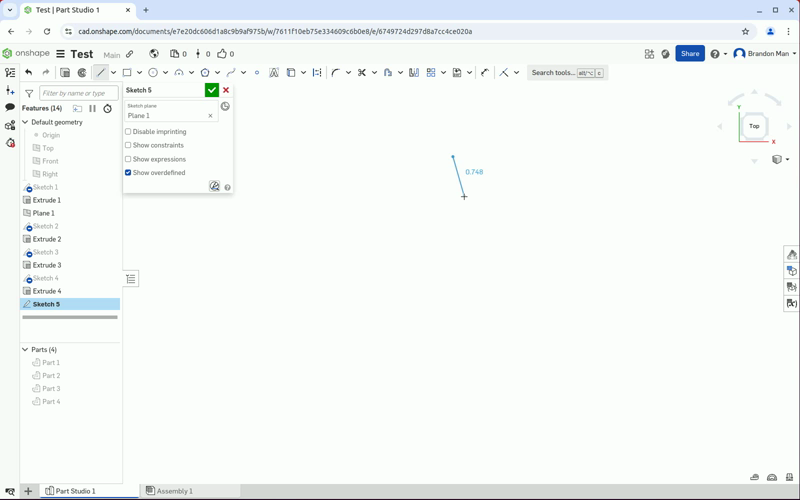
scroll(-6)
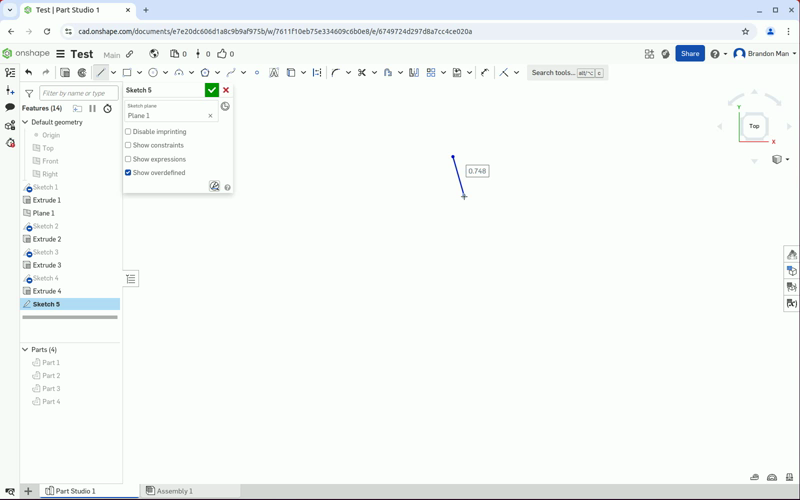
scroll(-6)
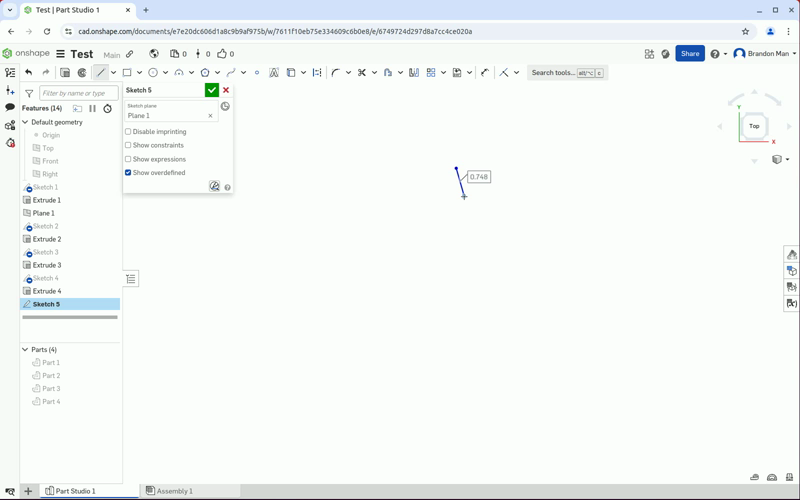
scroll(-6)
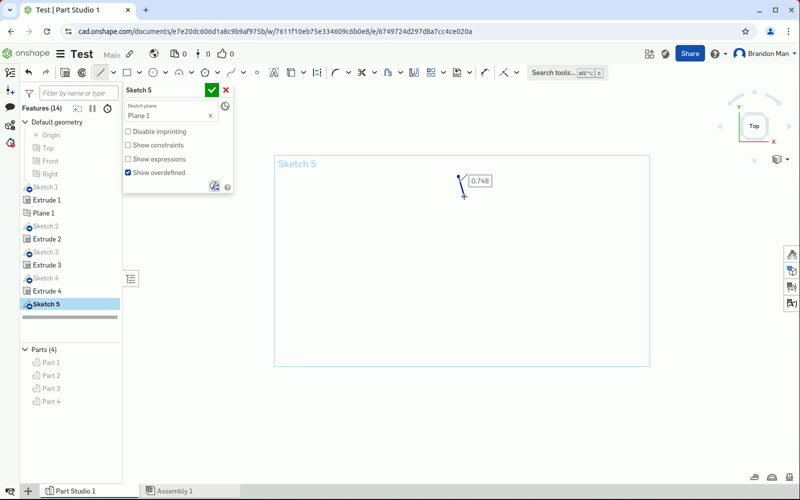
scroll(-6)
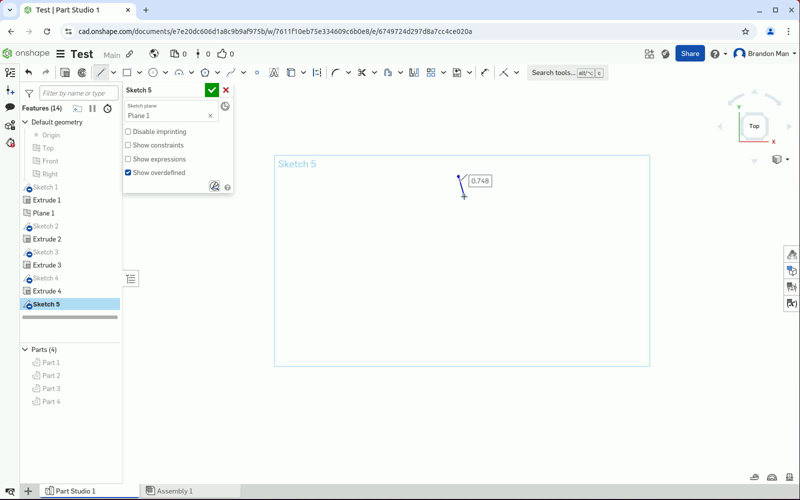
scroll(-6)
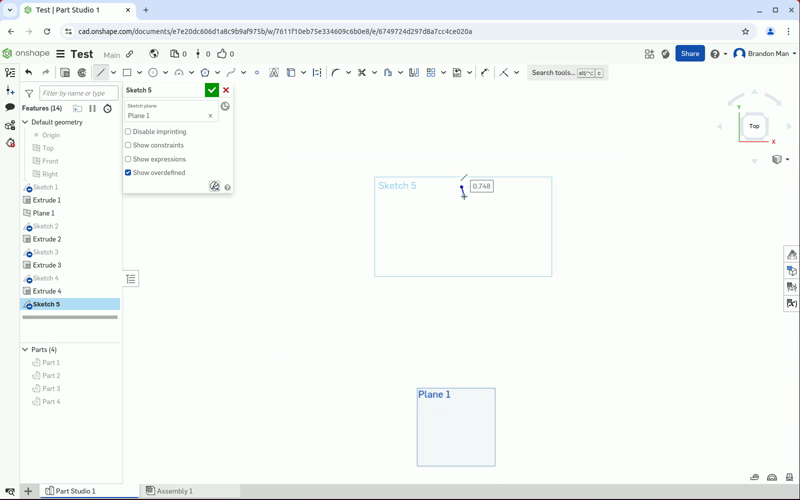
scroll(-6)
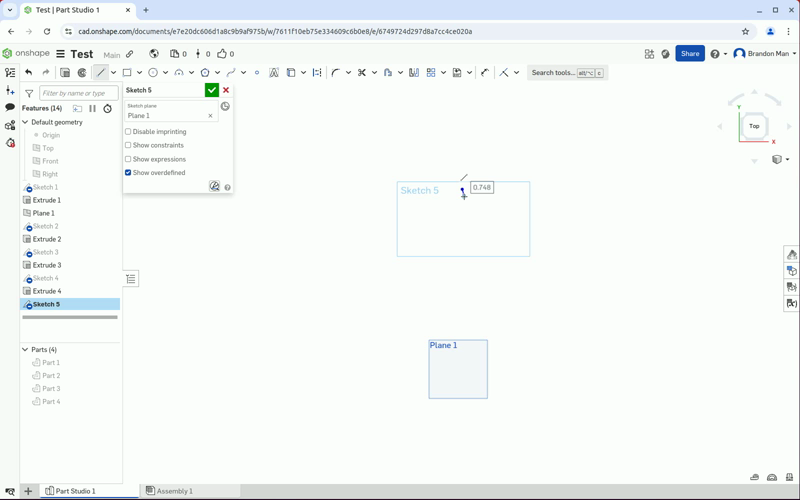
scroll(-6)
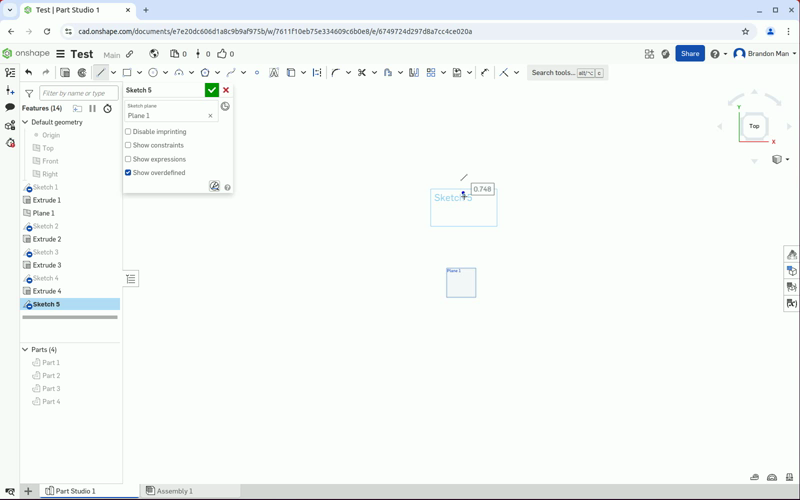
key_up(shift)
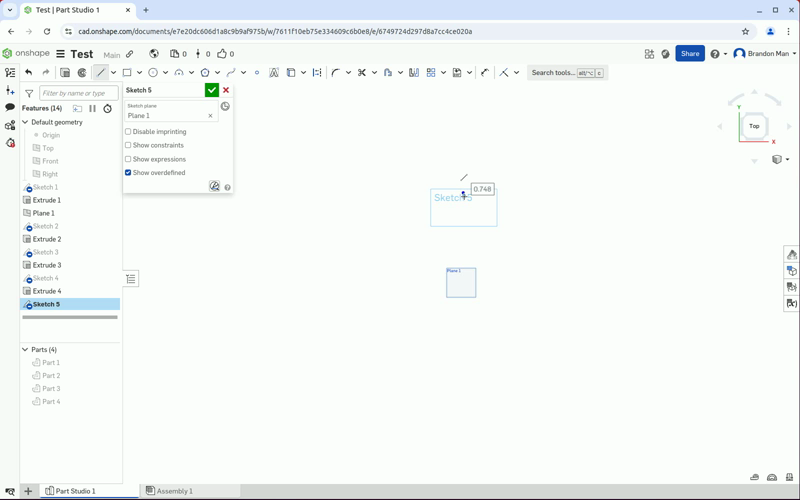
key_down(shift)
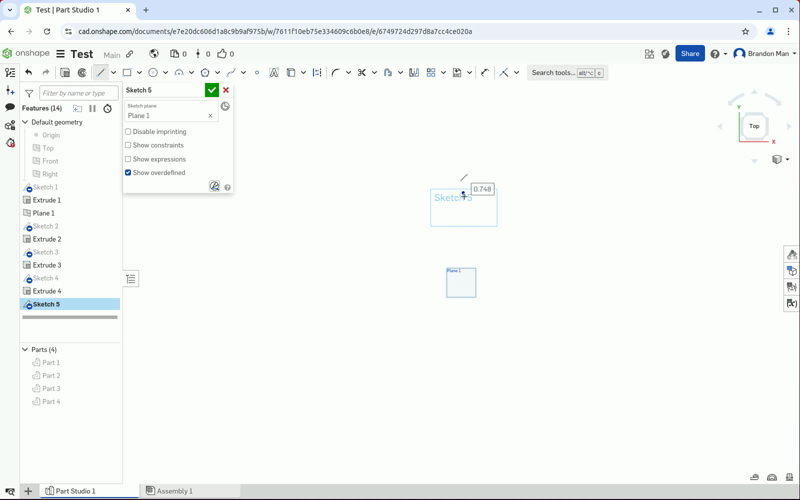
mouse_move(494, 196)
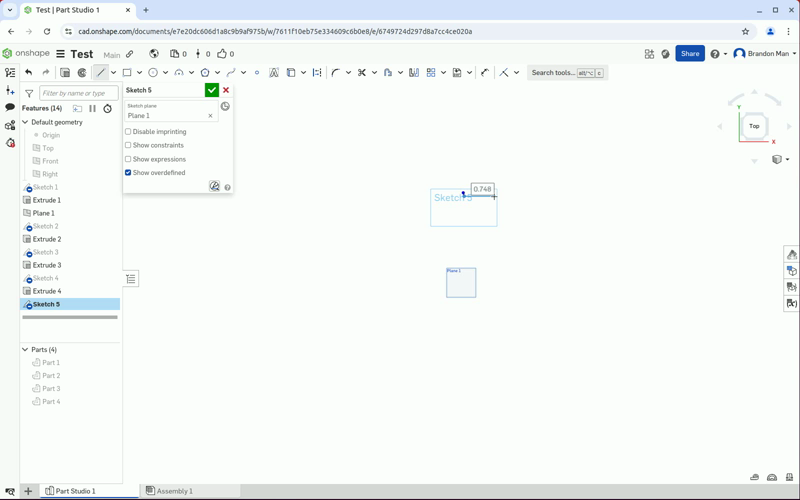
mouse_move(465, 192)
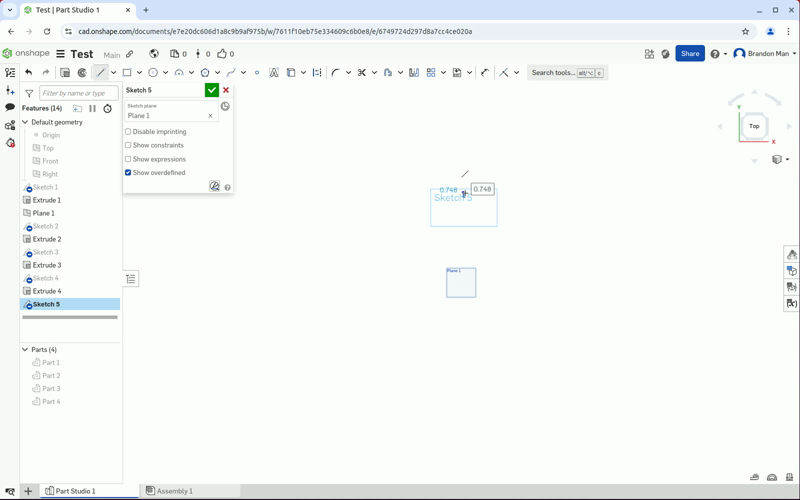
scroll(6)
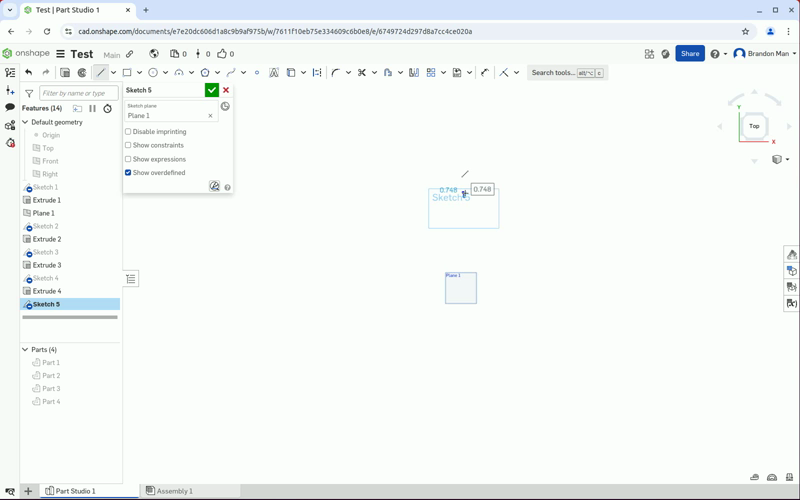
scroll(6)
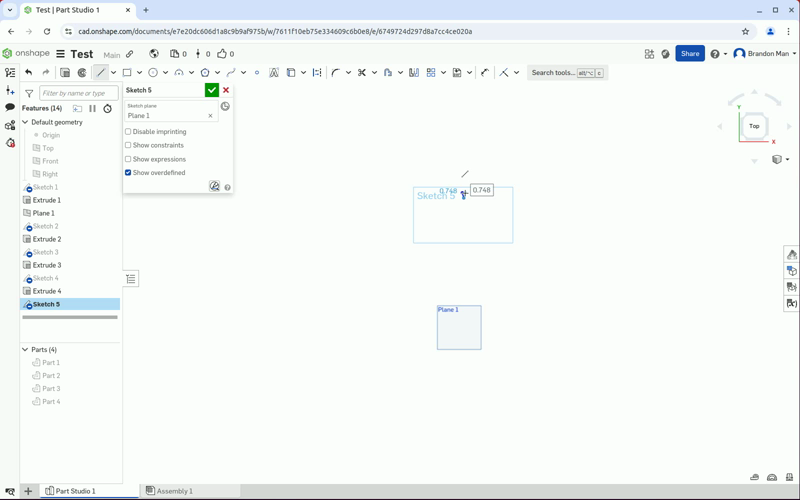
scroll(6)
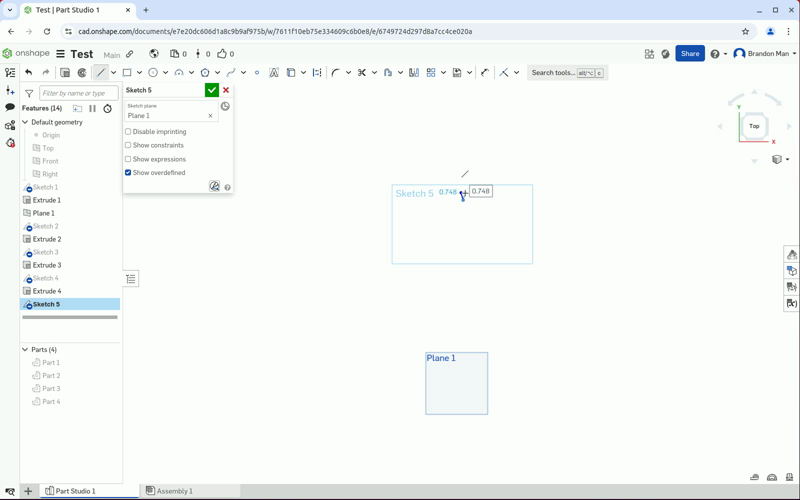
scroll(6)
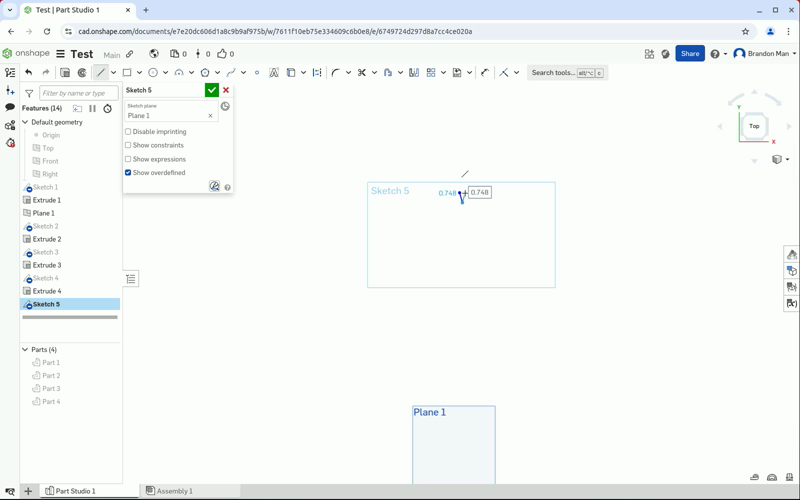
scroll(6)
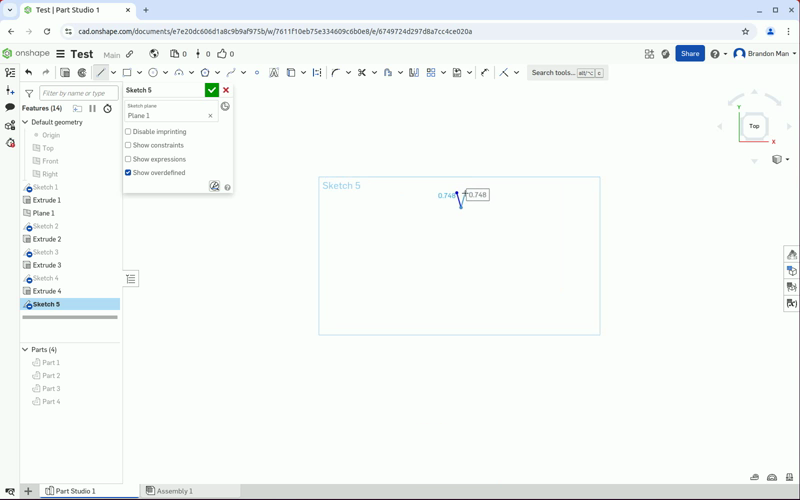
scroll(6)
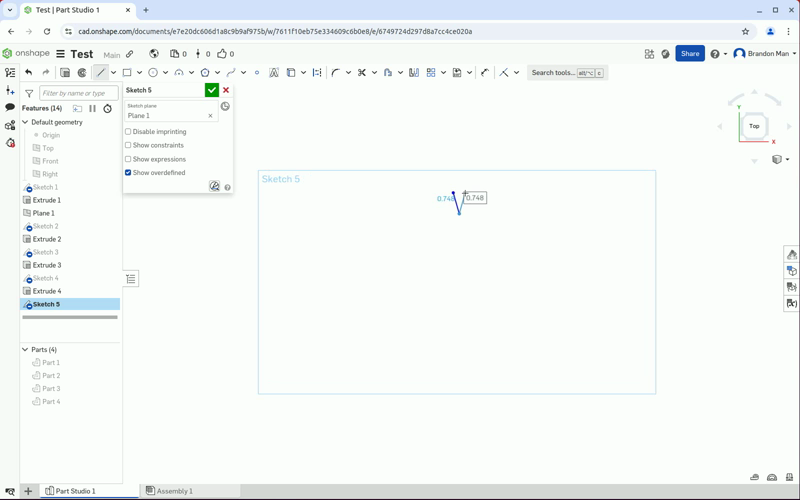
scroll(6)
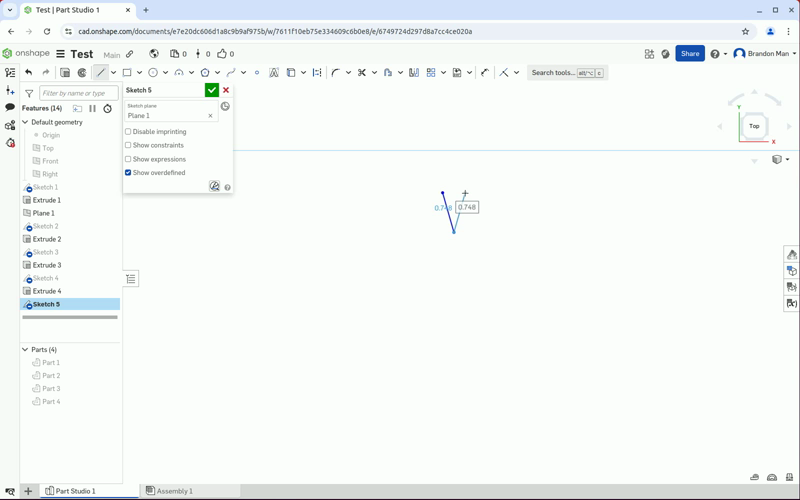
click(465, 192)
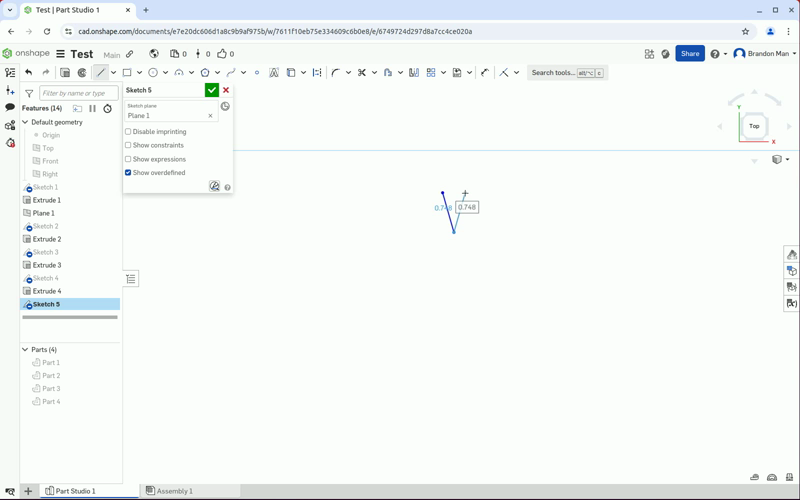
scroll(-6)
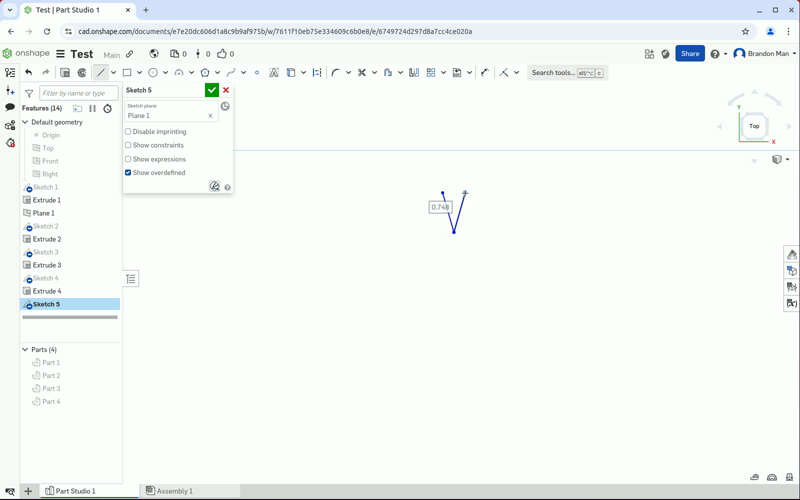
scroll(-6)
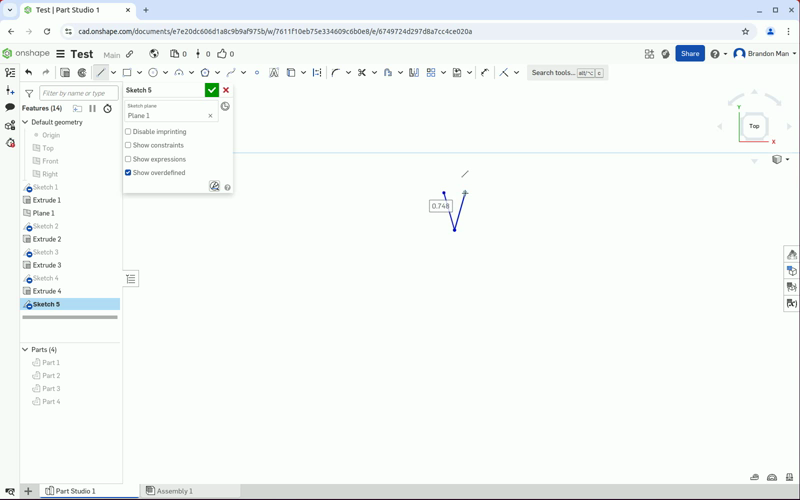
scroll(-6)
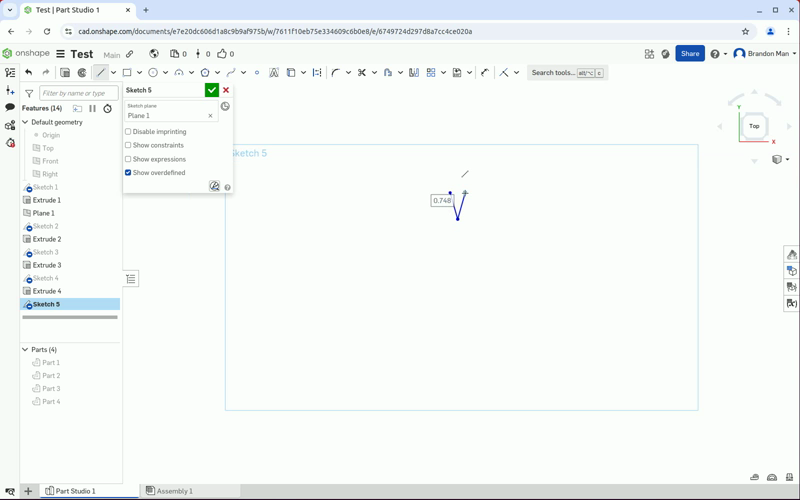
scroll(-6)
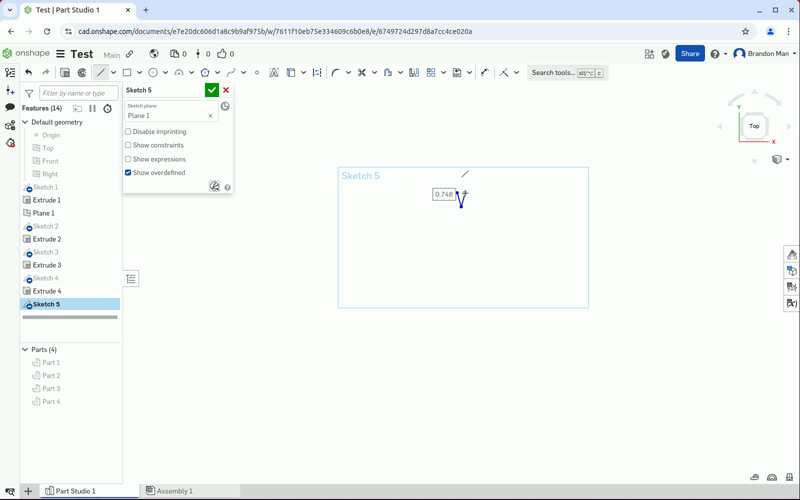
scroll(-6)
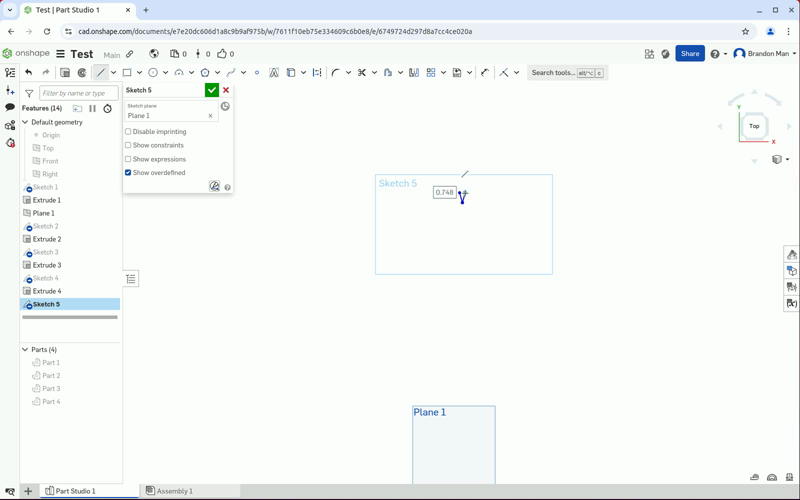
scroll(-6)
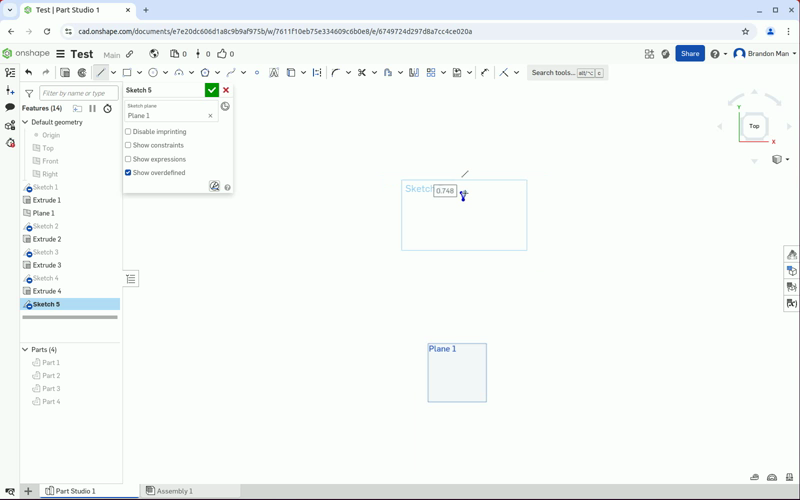
scroll(-6)
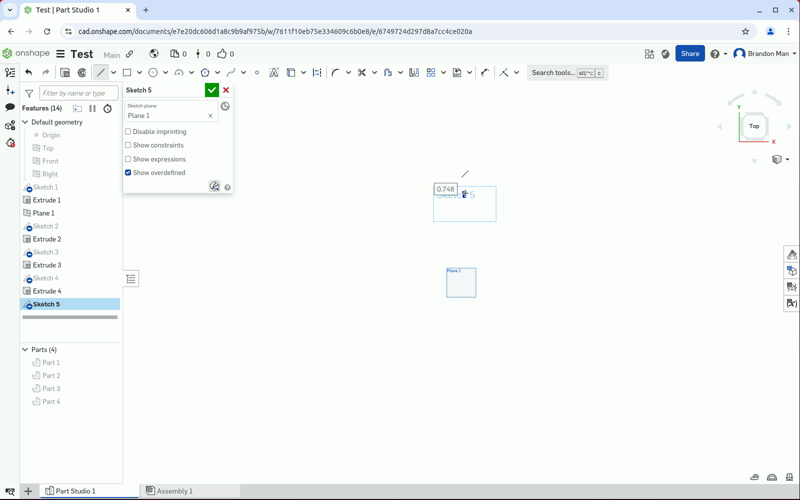
key_up(shift)
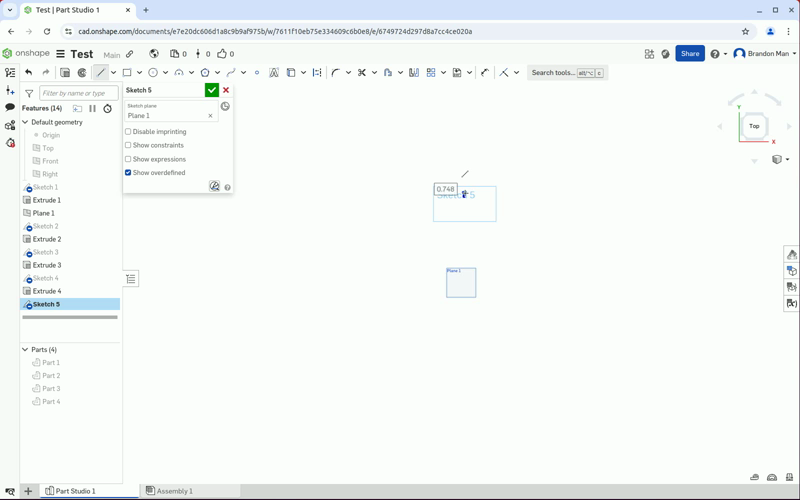
key_down(shift)
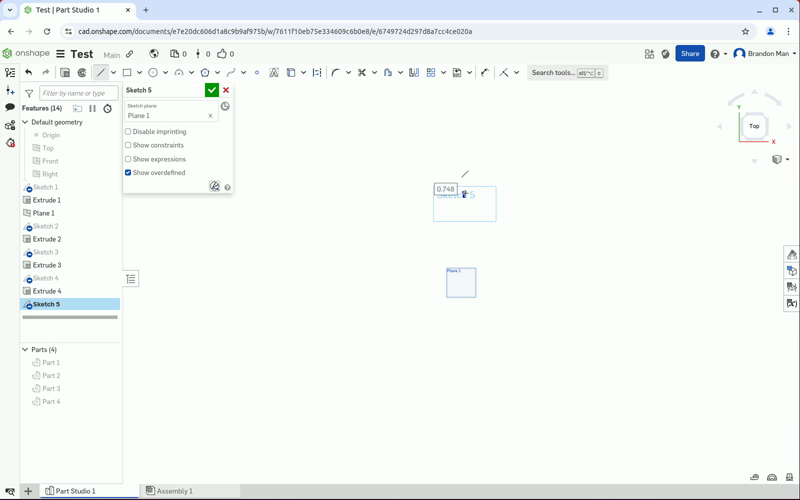
mouse_move(495, 192)
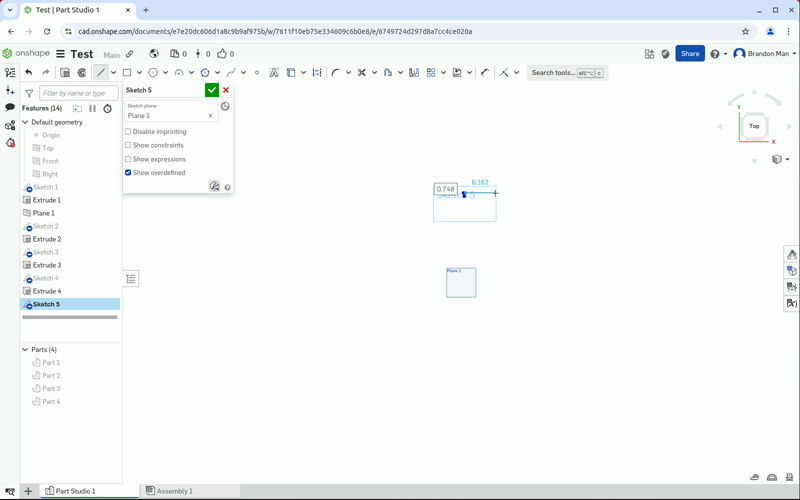
mouse_move(464, 191)
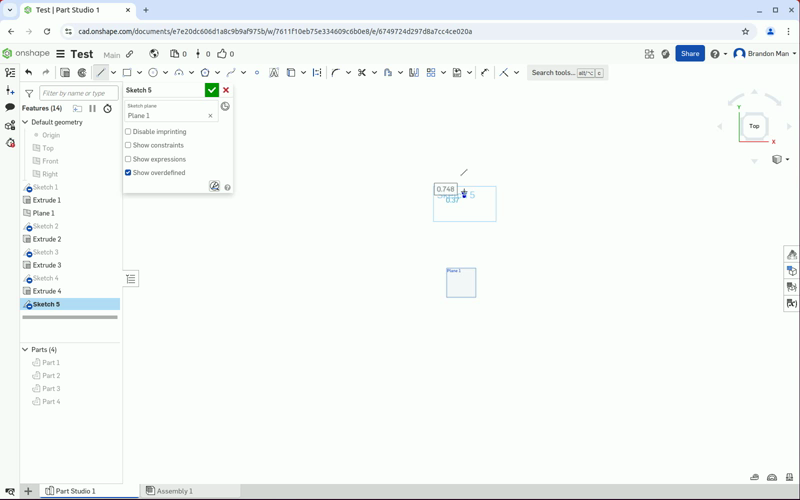
scroll(6)
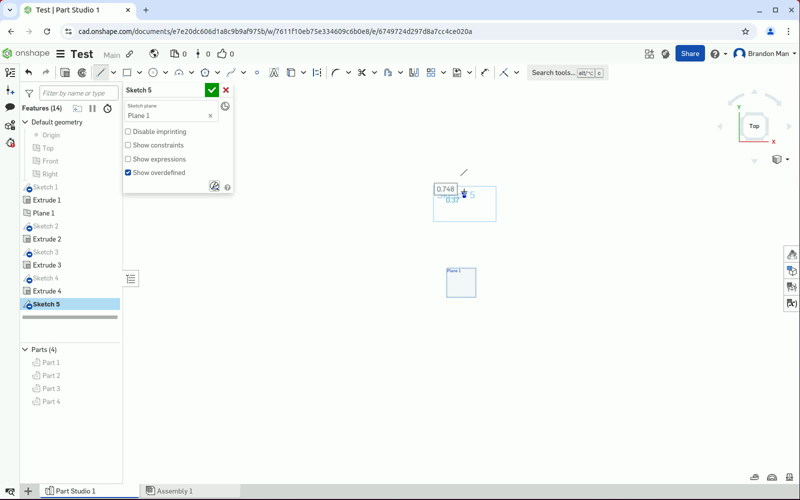
scroll(6)
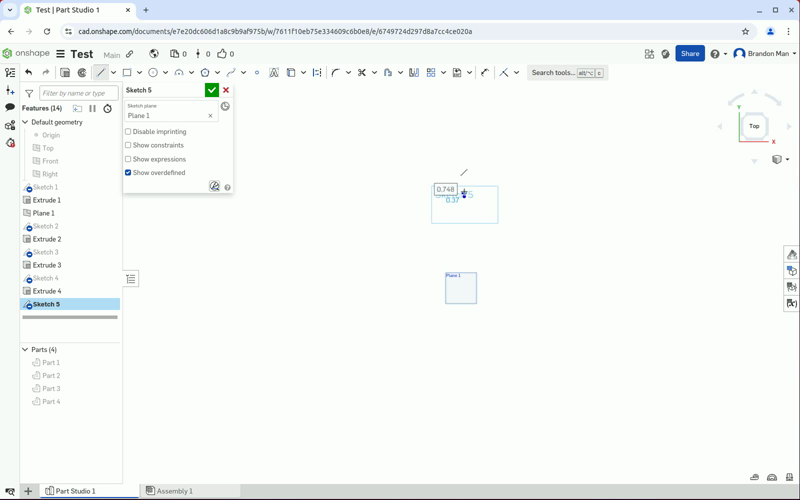
scroll(6)
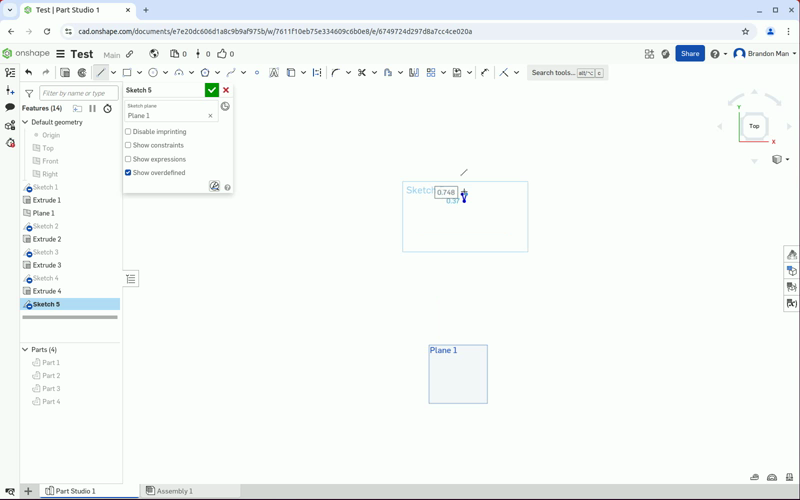
scroll(6)
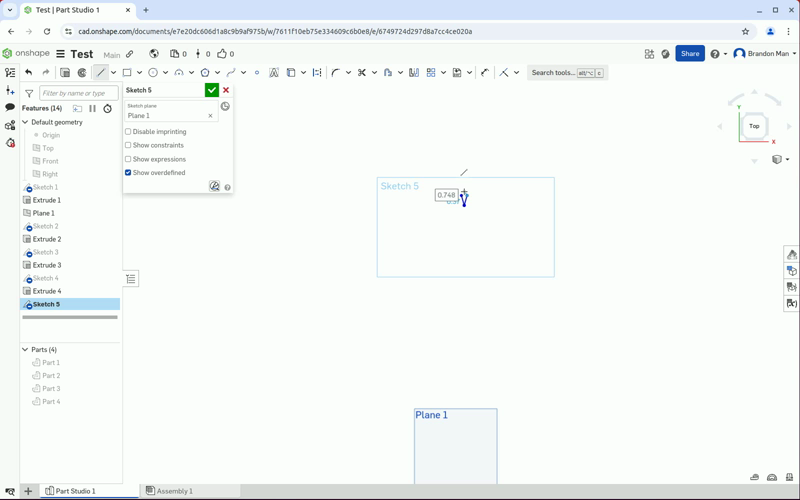
scroll(6)
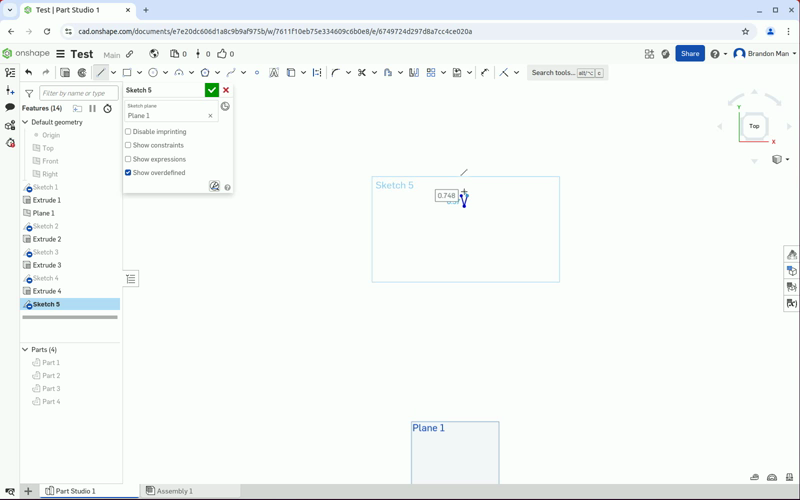
scroll(6)
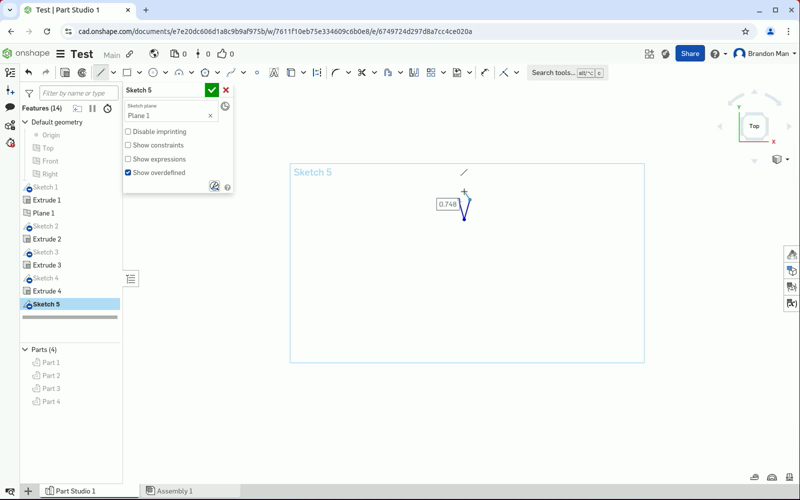
scroll(6)
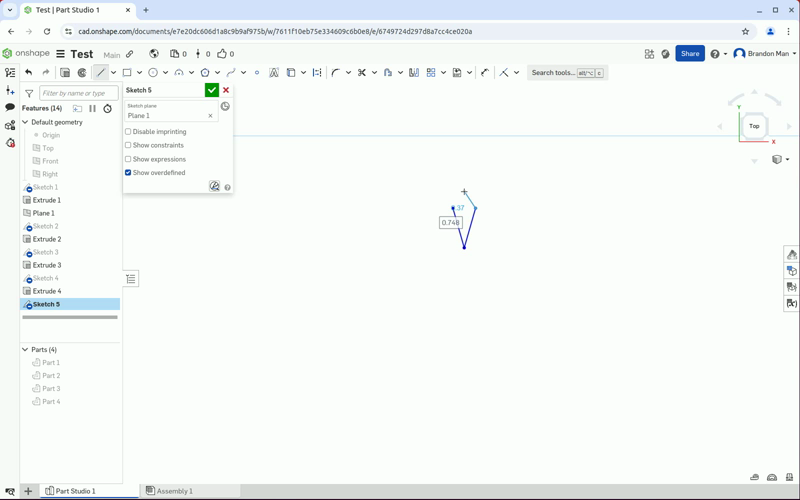
click(464, 191)
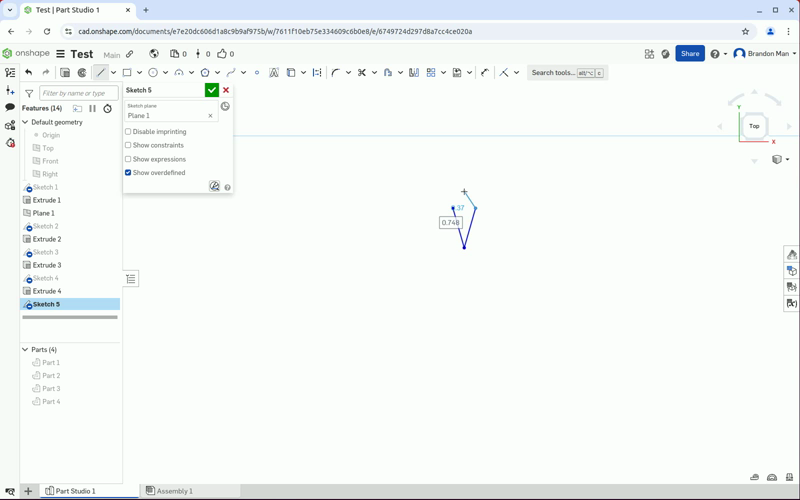
scroll(-6)
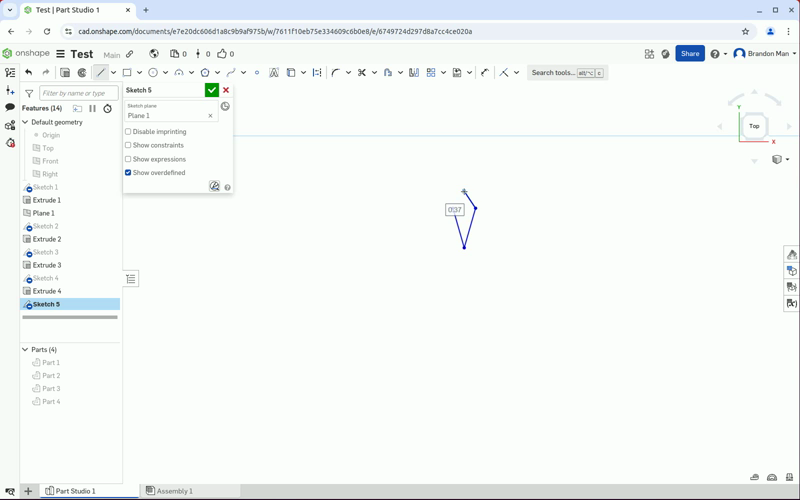
scroll(-6)
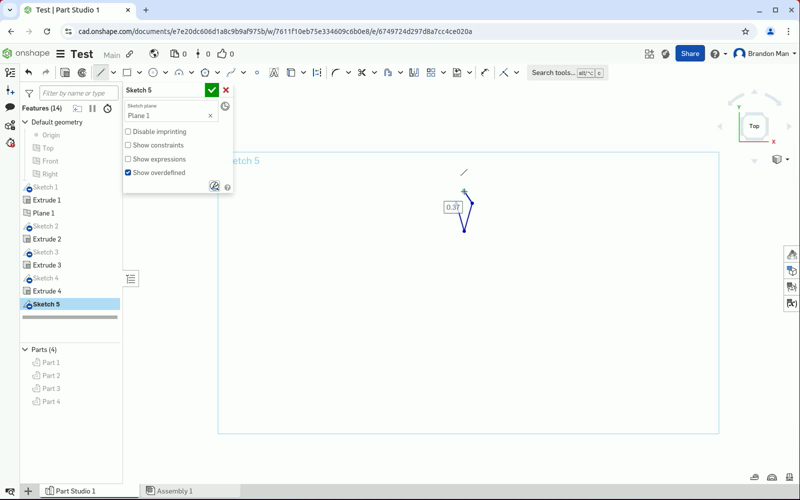
scroll(-6)
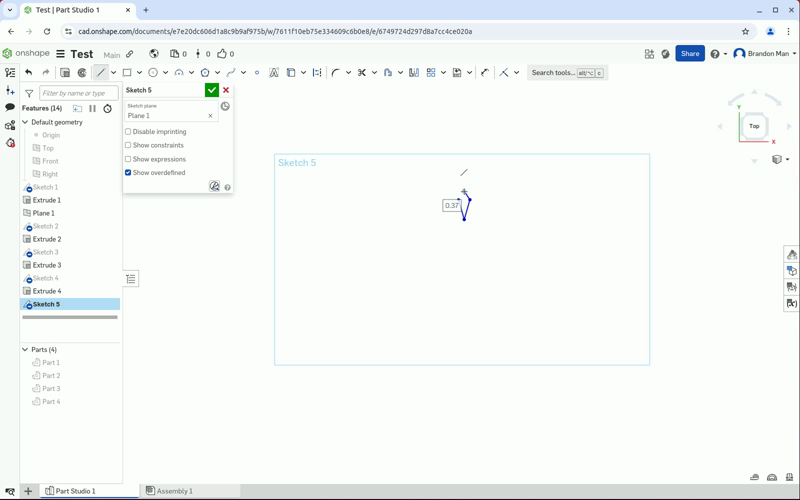
scroll(-6)
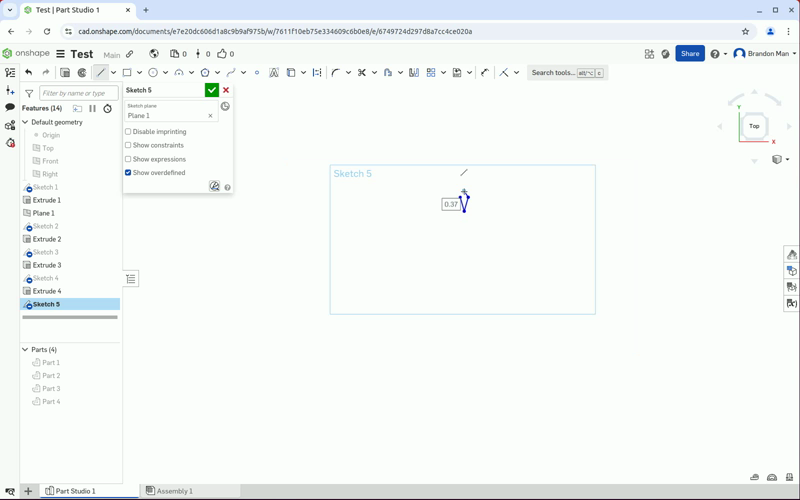
scroll(-6)
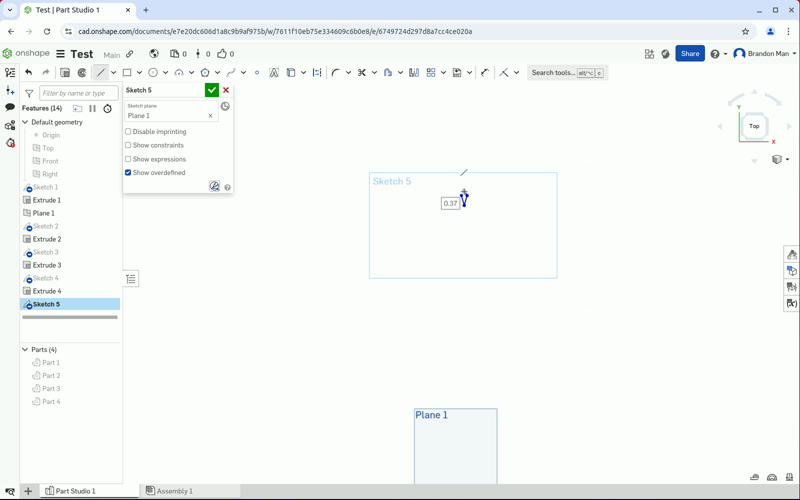
scroll(-6)
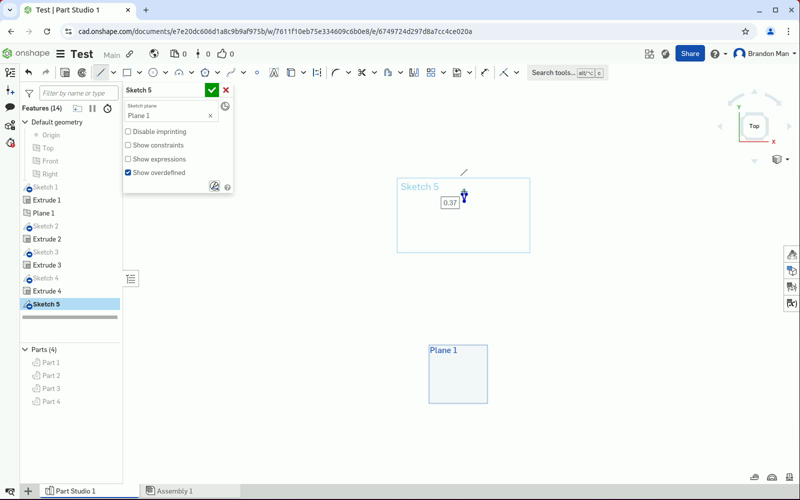
scroll(-6)
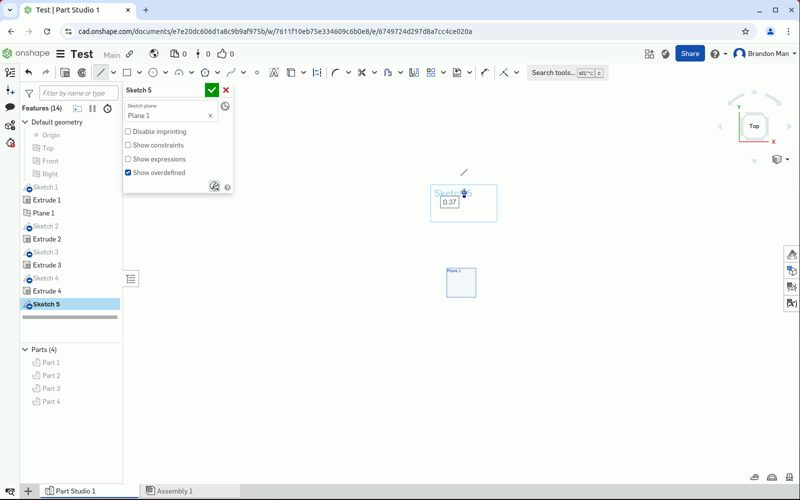
key_up(shift)
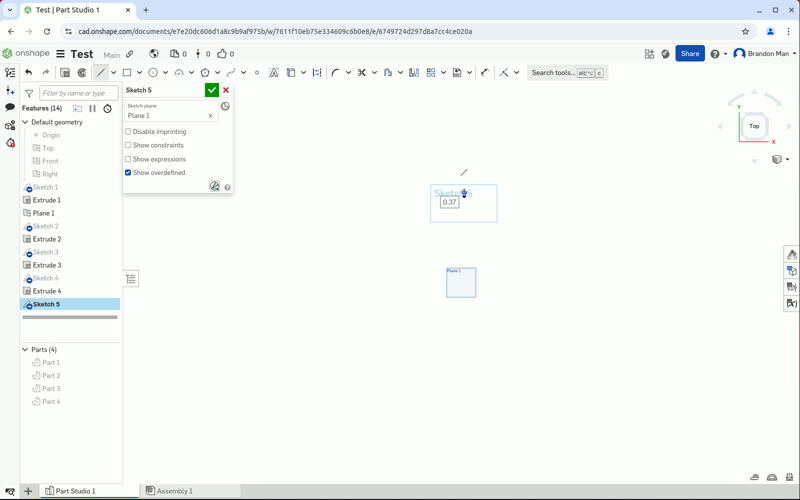
mouse_move(494, 191)
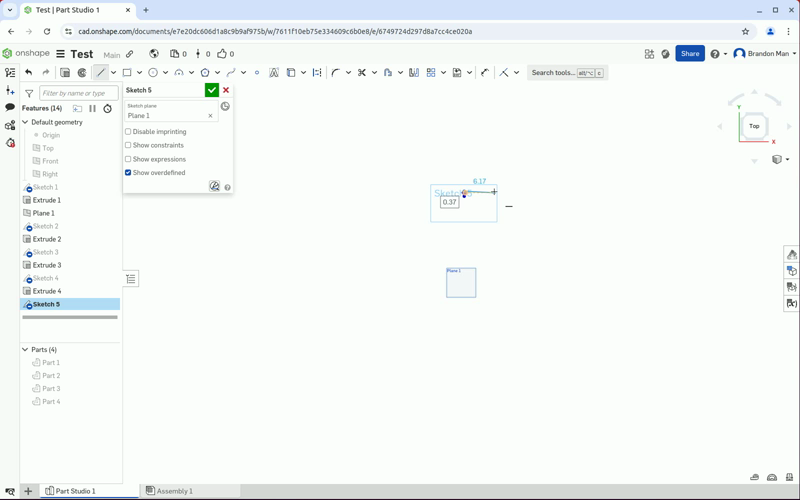
key_down(shift)
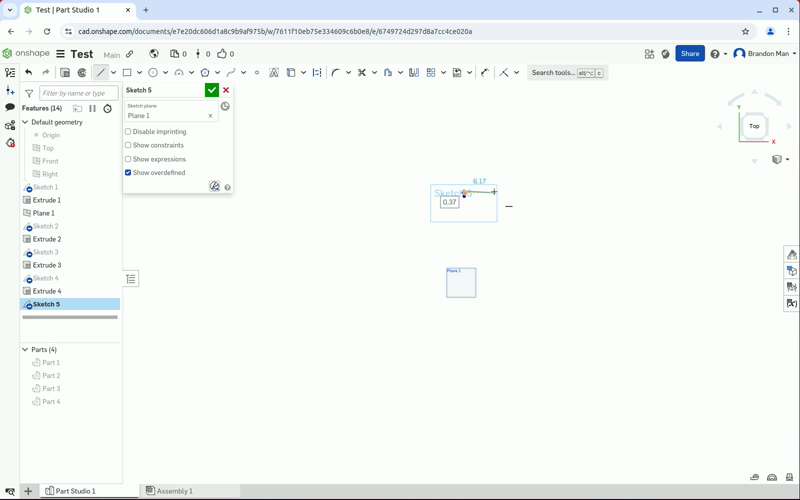
mouse_move(463, 192)
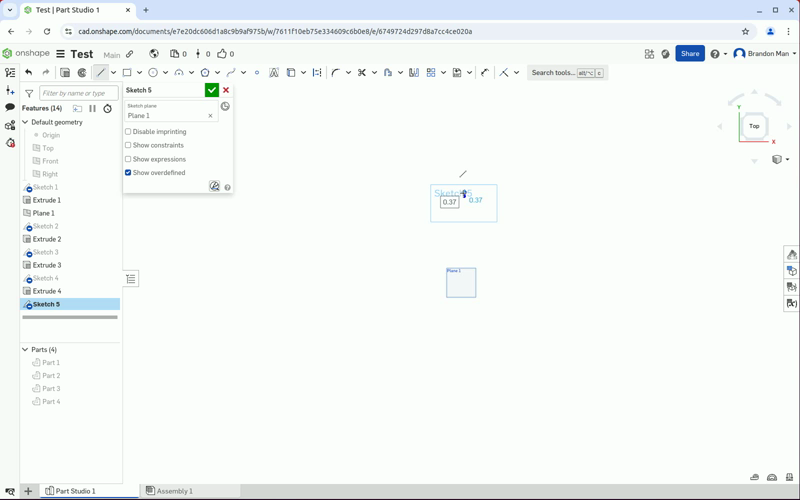
scroll(6)
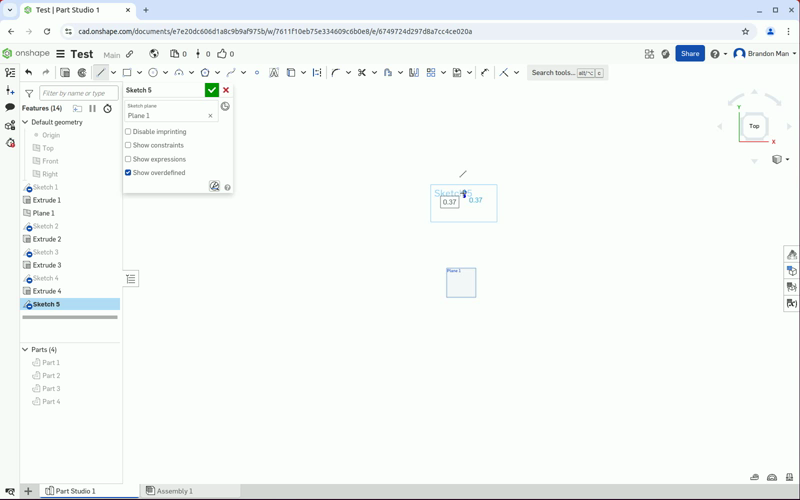
scroll(6)
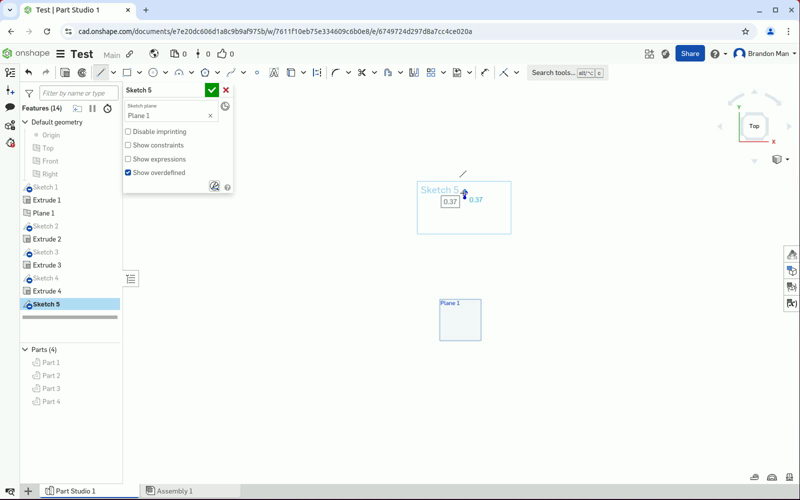
scroll(6)
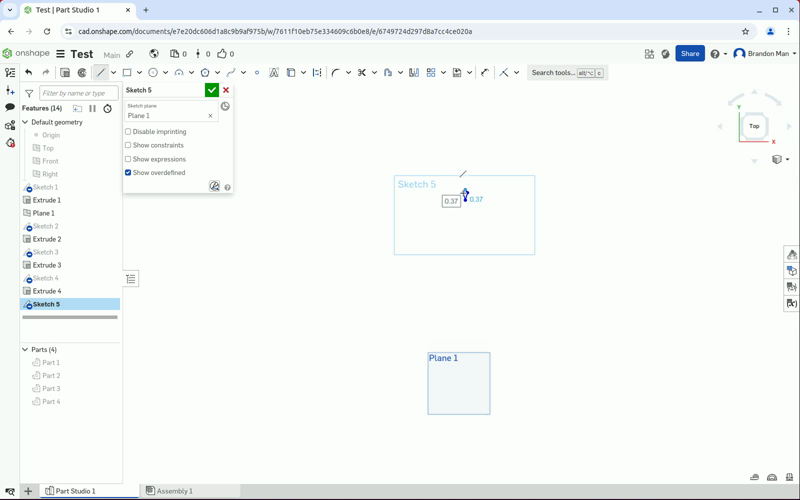
scroll(6)
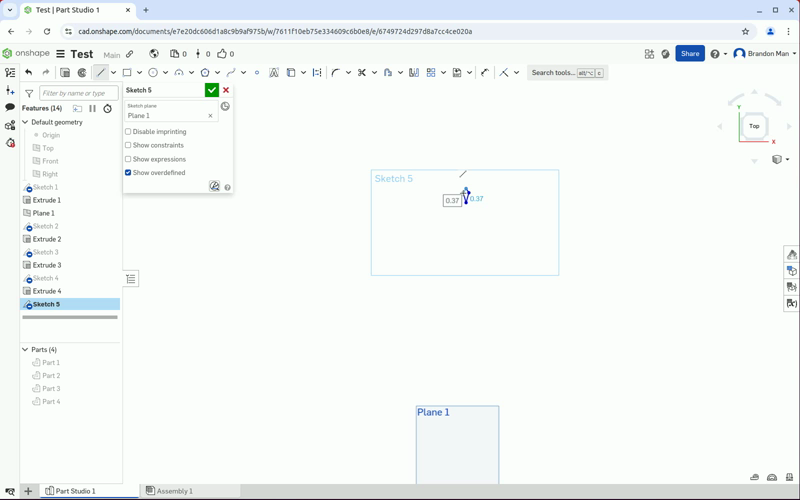
scroll(6)
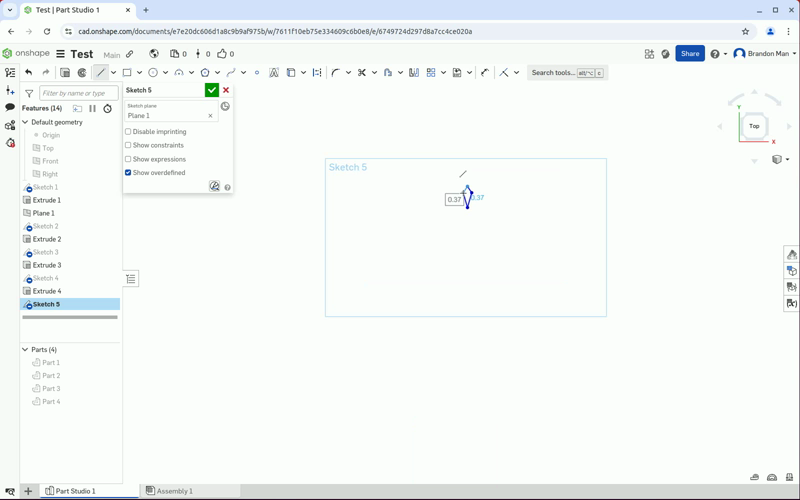
scroll(6)
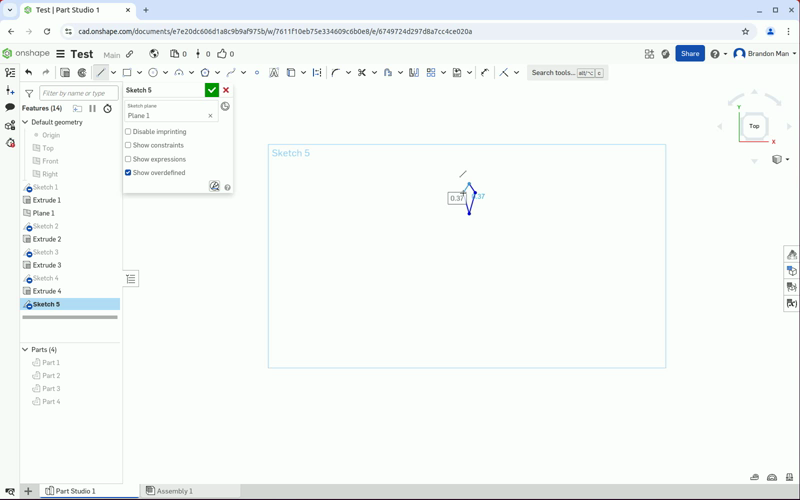
scroll(6)
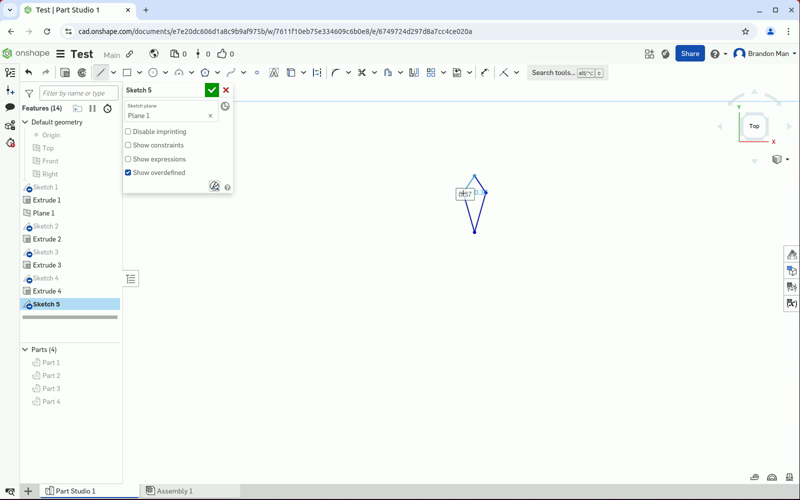
key_up(shift)
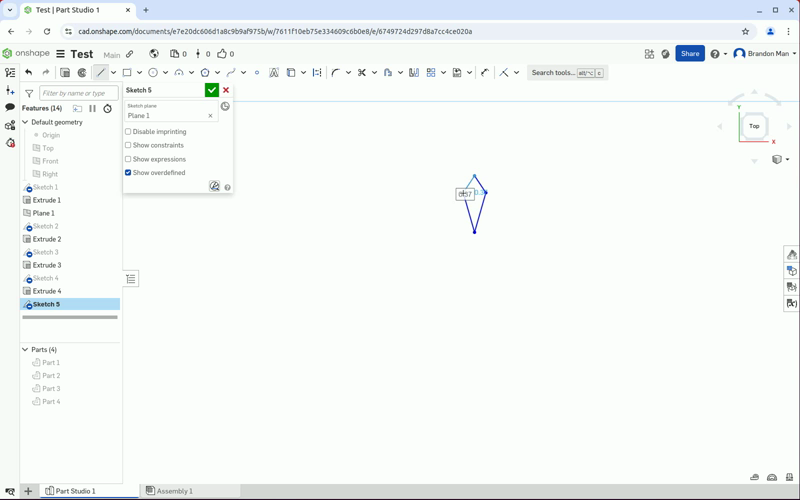
click(463, 192)
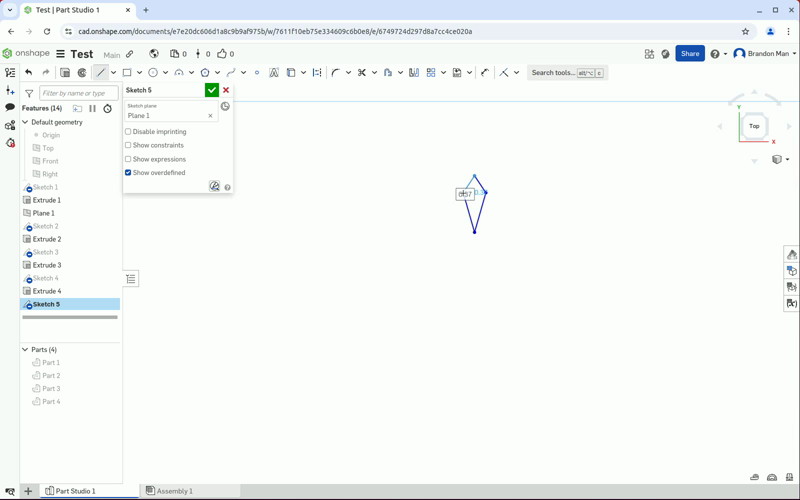
scroll(-6)
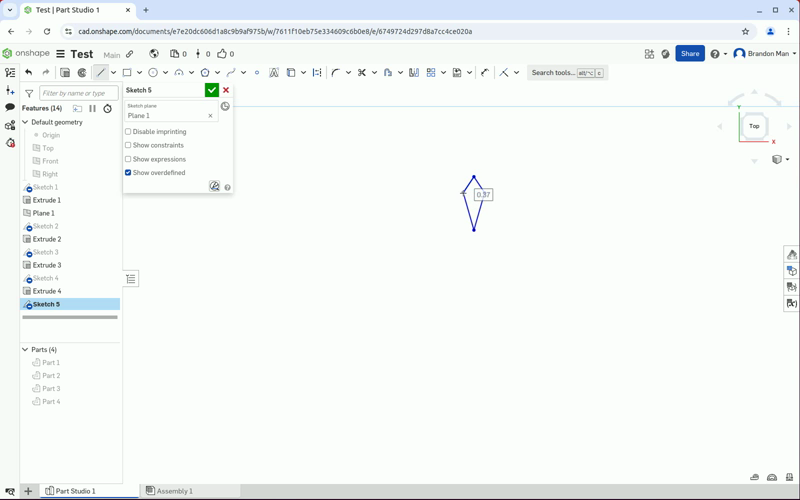
scroll(-6)
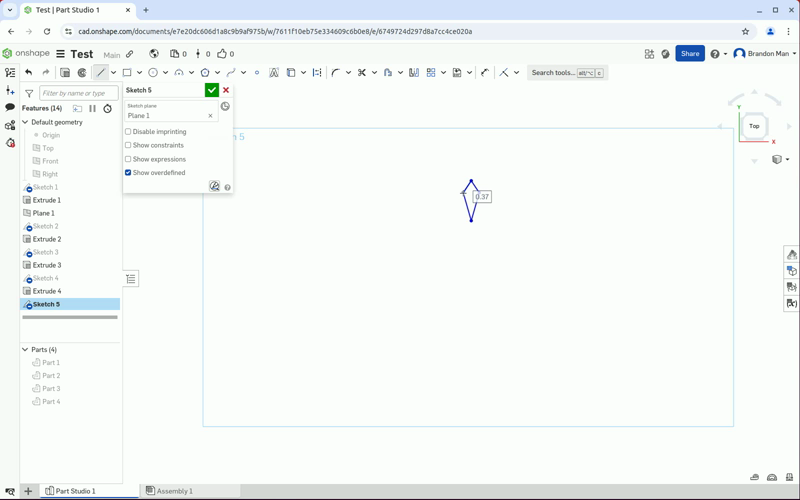
scroll(-6)
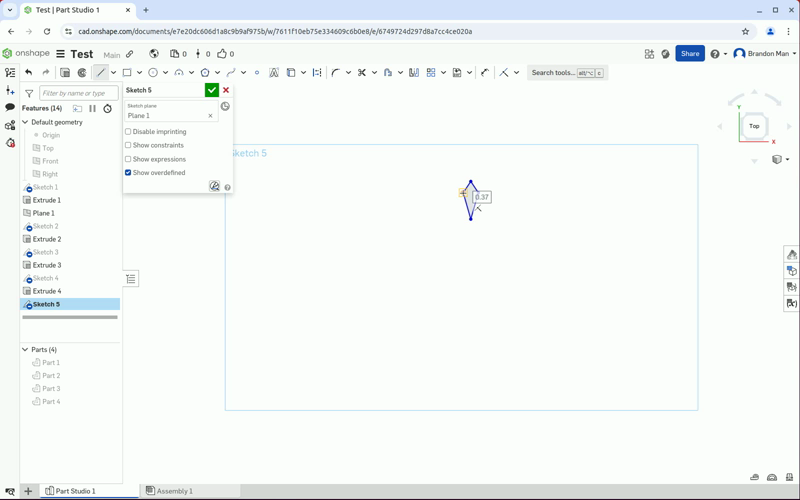
scroll(-6)
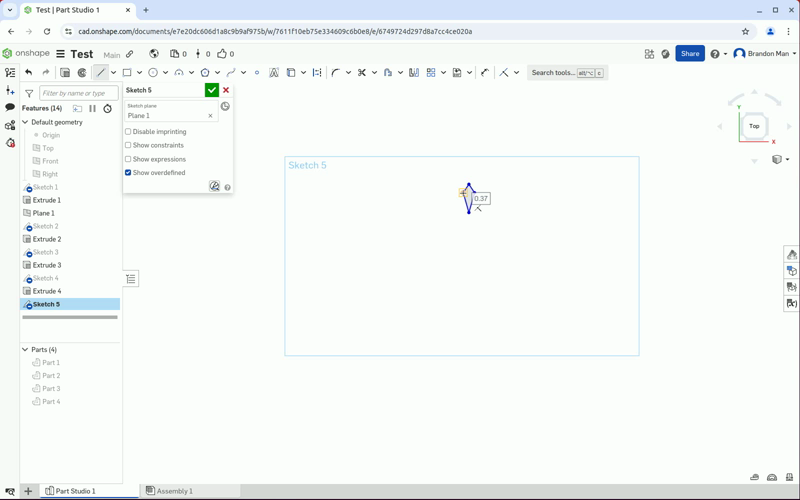
scroll(-6)
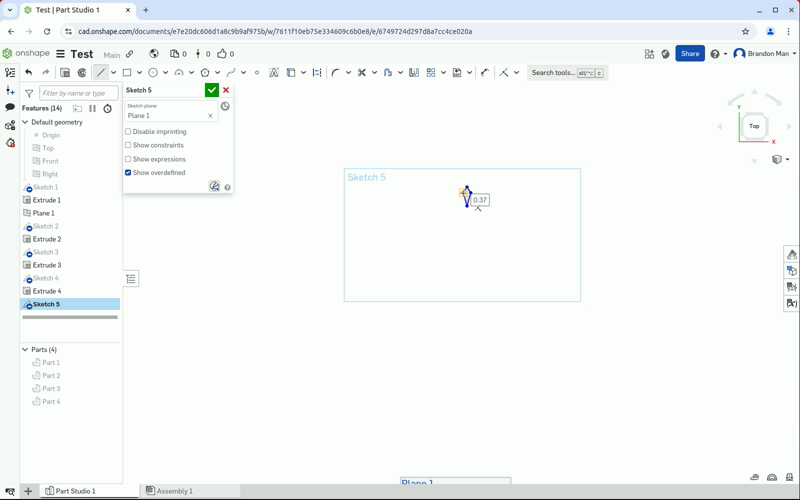
scroll(-6)
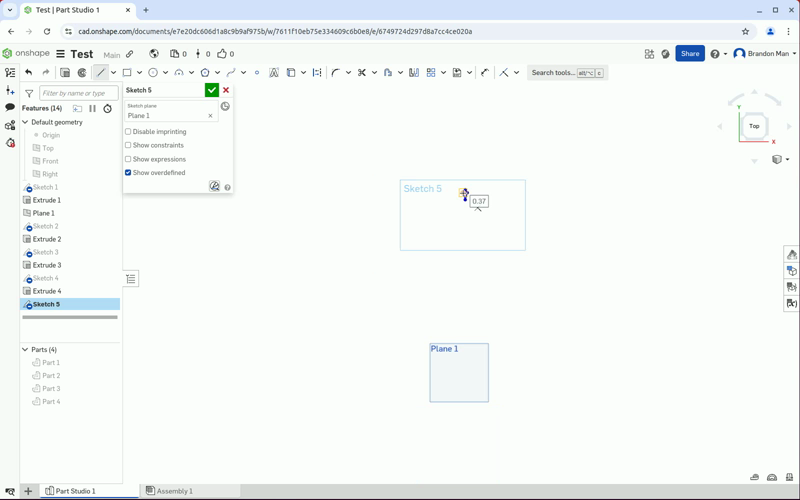
scroll(-6)
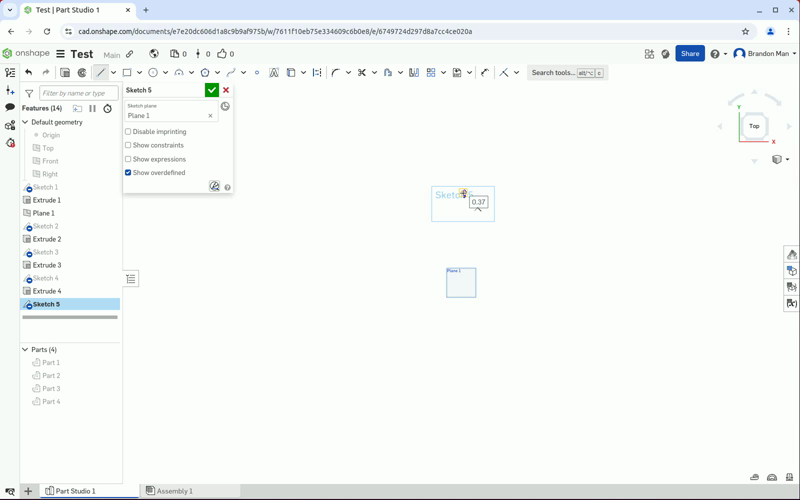
key(esc)
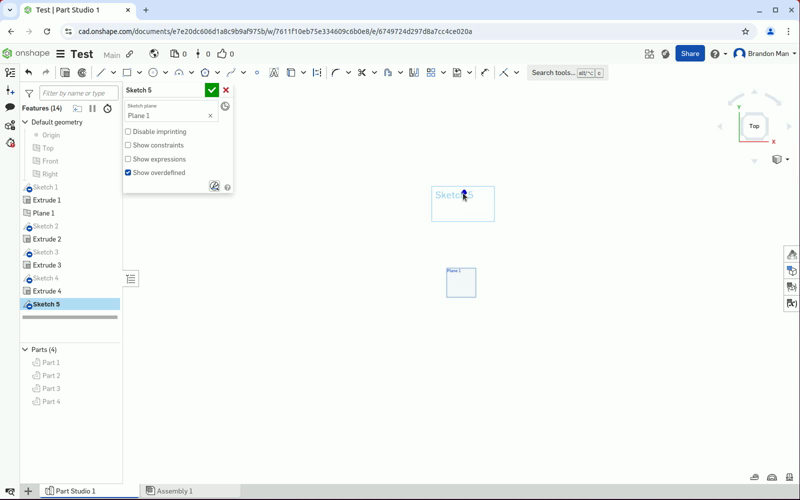
mouse_move(464, 193)
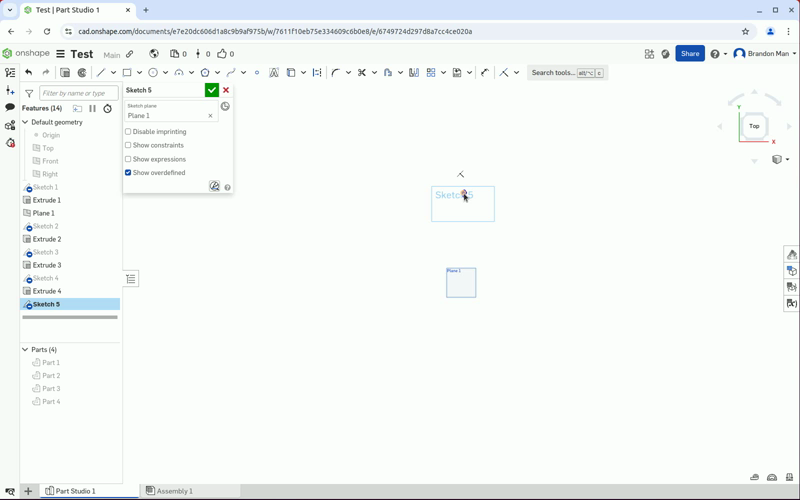
scroll(6)
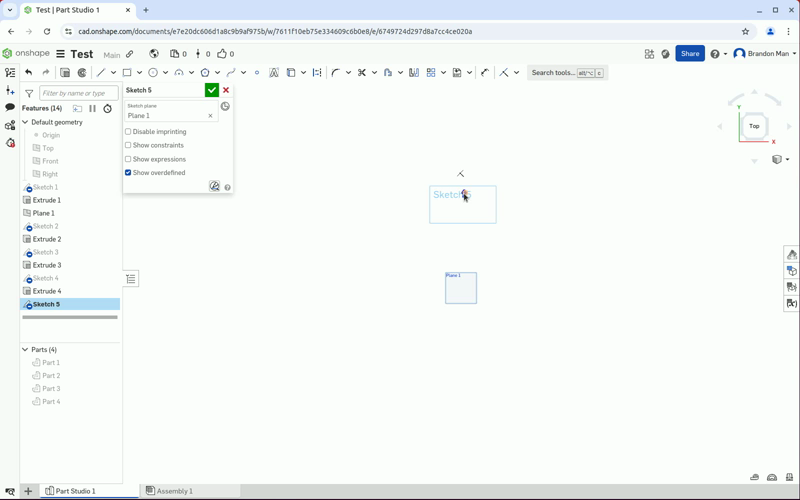
scroll(6)
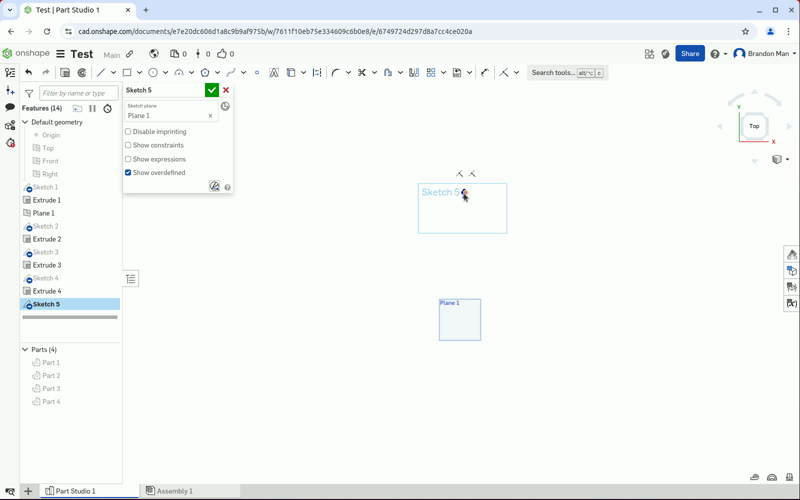
scroll(6)
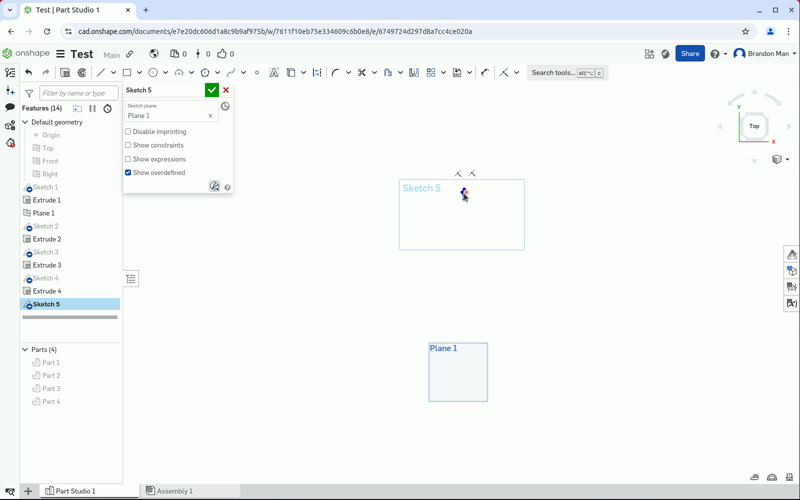
scroll(6)
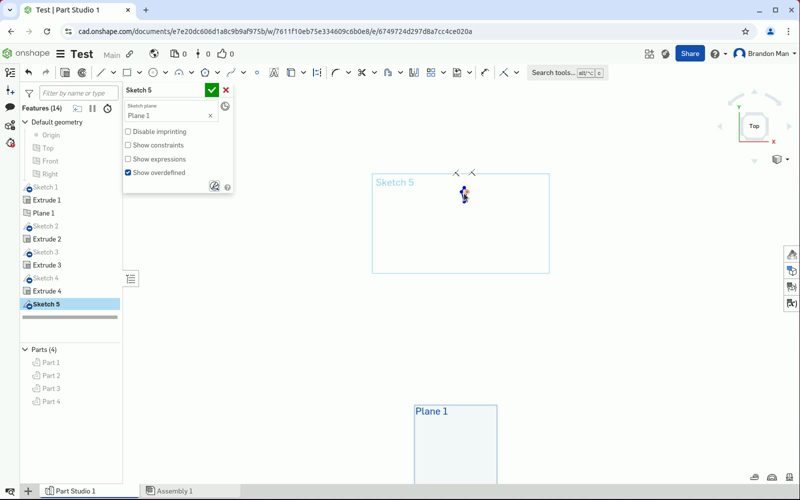
scroll(6)
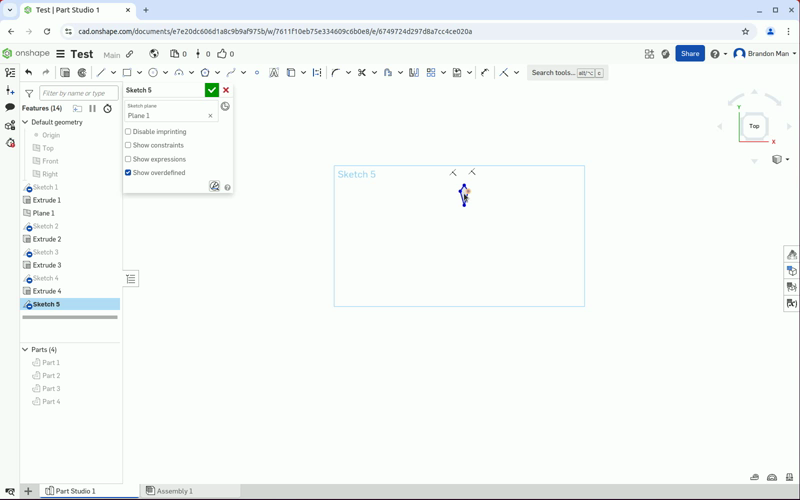
scroll(6)
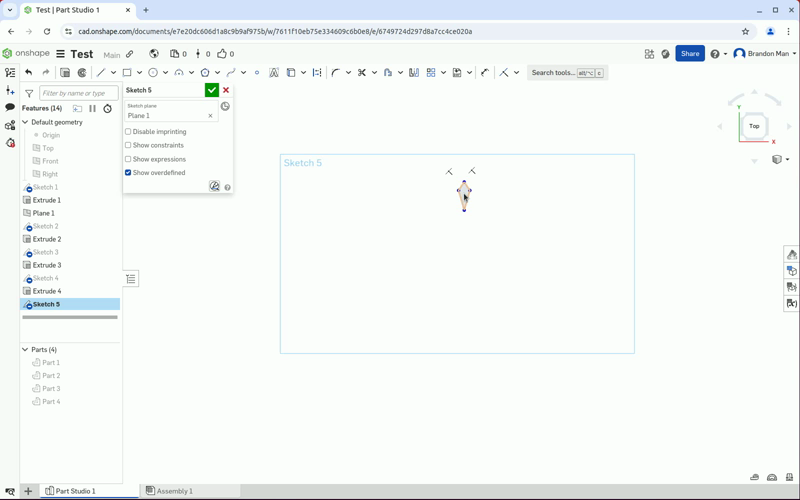
scroll(6)
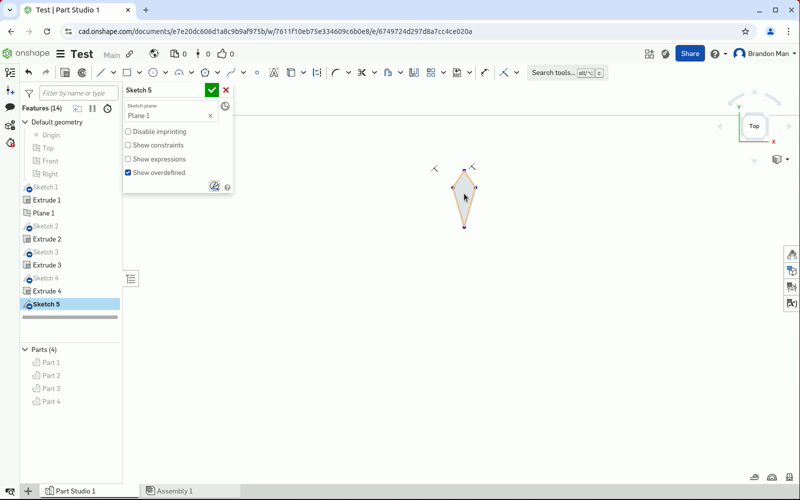
click(464, 193)
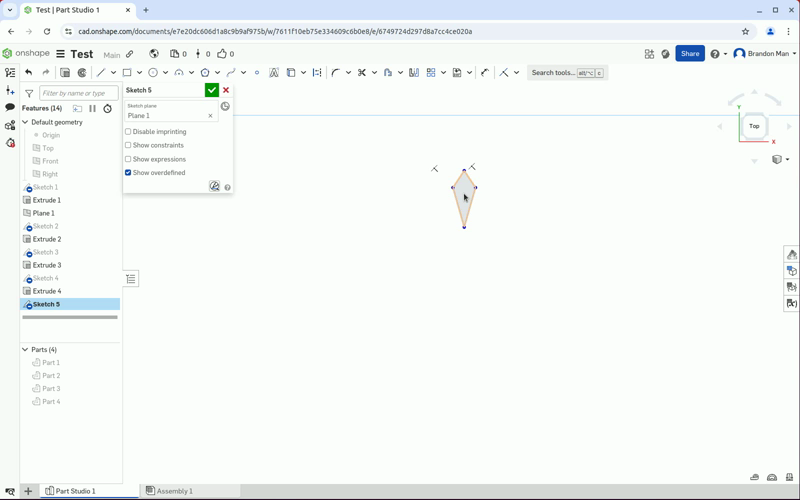
scroll(-6)
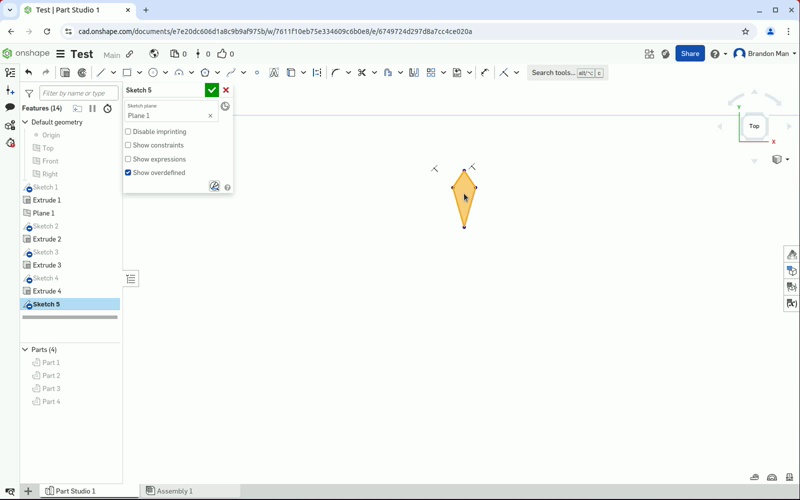
scroll(-6)
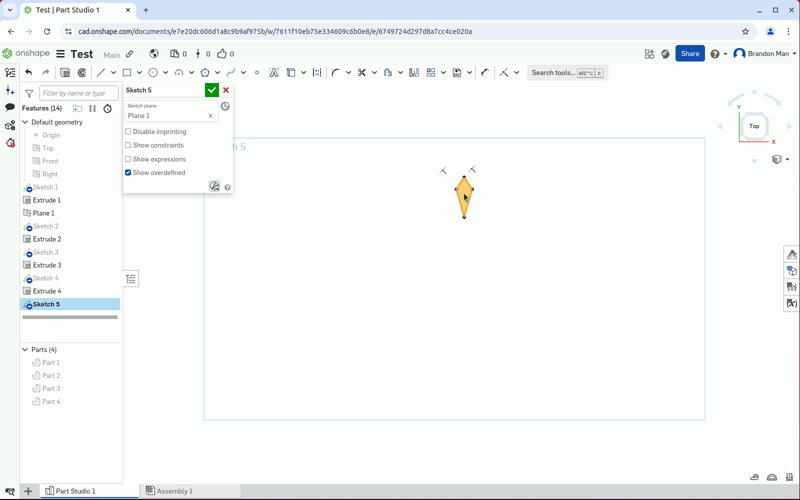
scroll(-6)
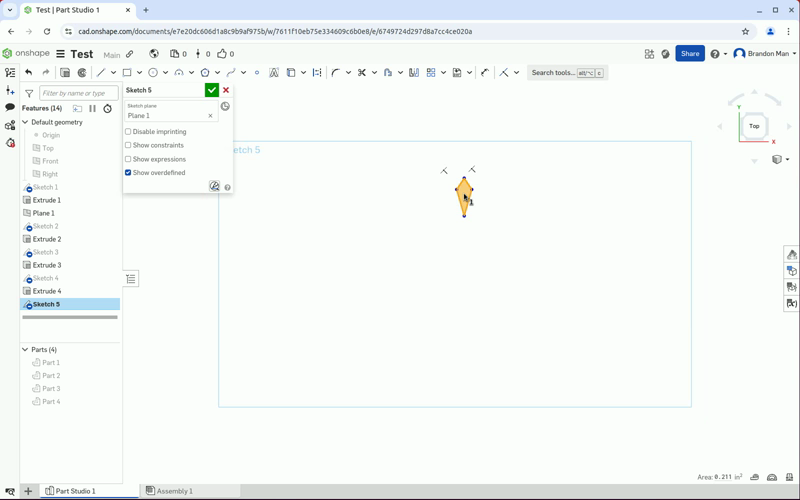
scroll(-6)
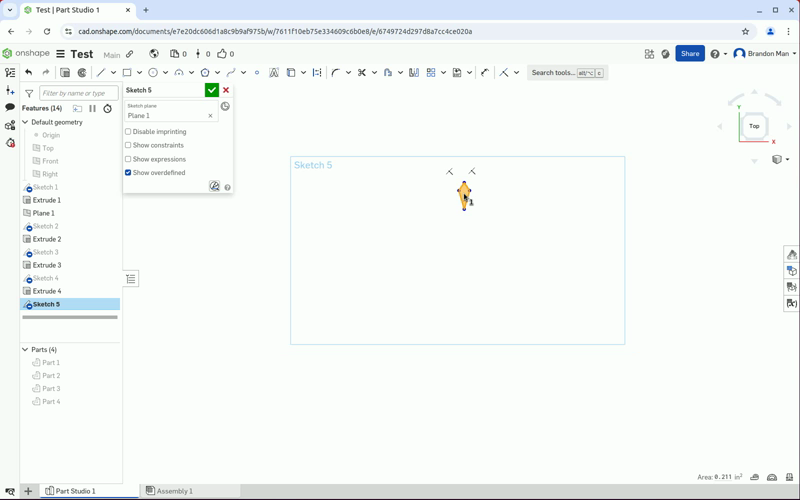
scroll(-6)
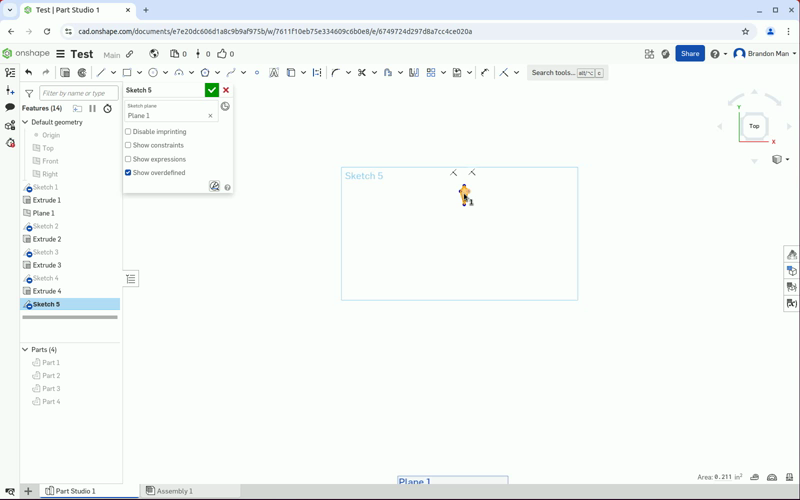
scroll(-6)
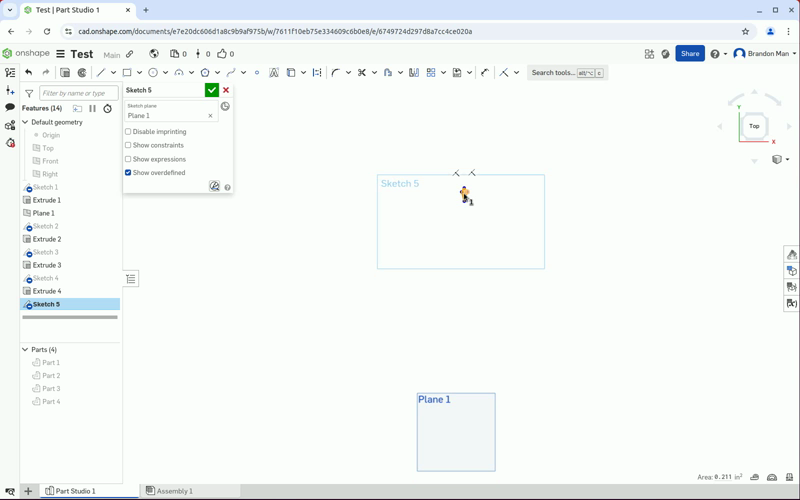
scroll(-6)
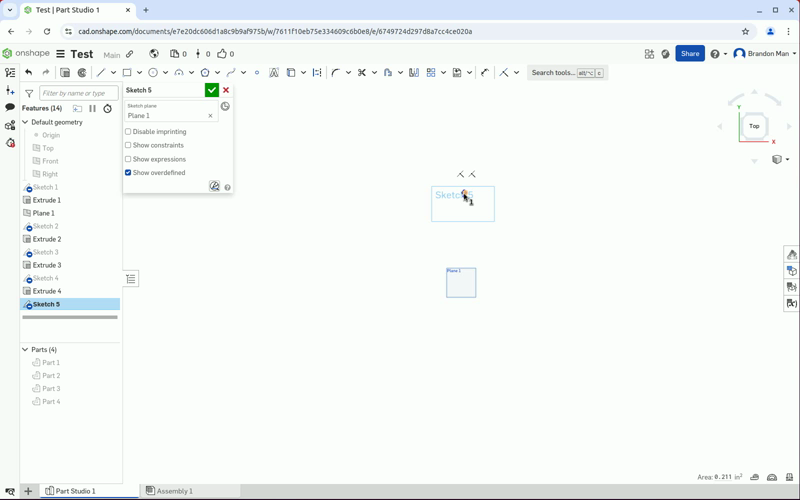
mouse_move(73, 352)
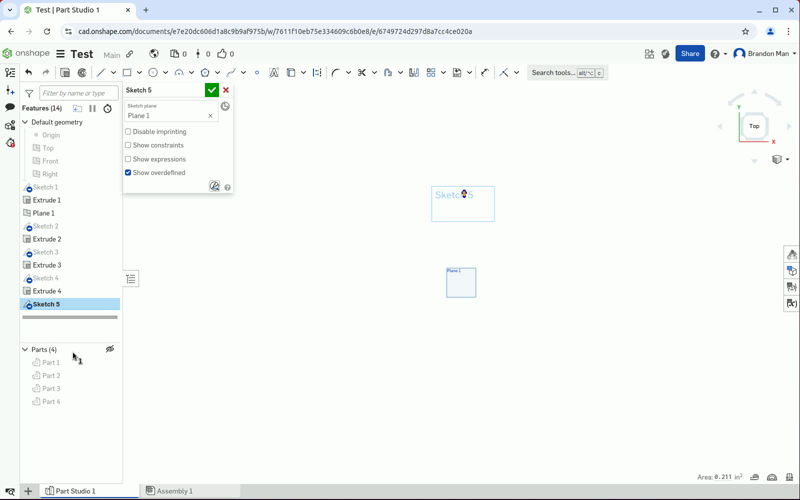
key(shift+y)
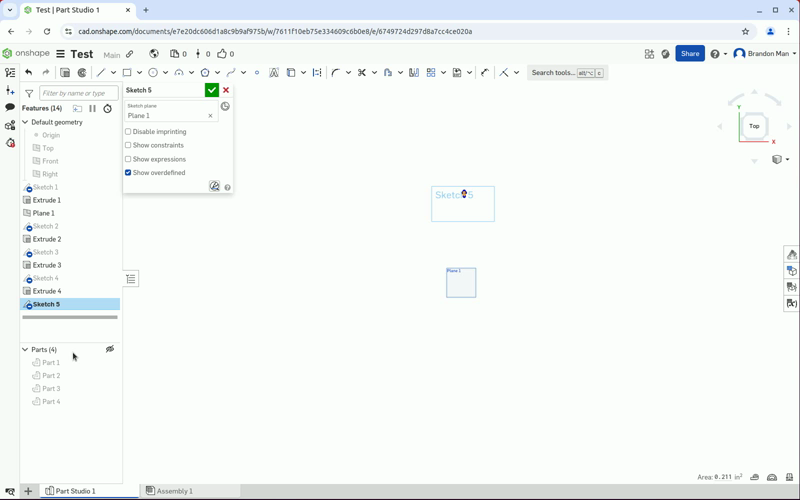
key(shift+e)
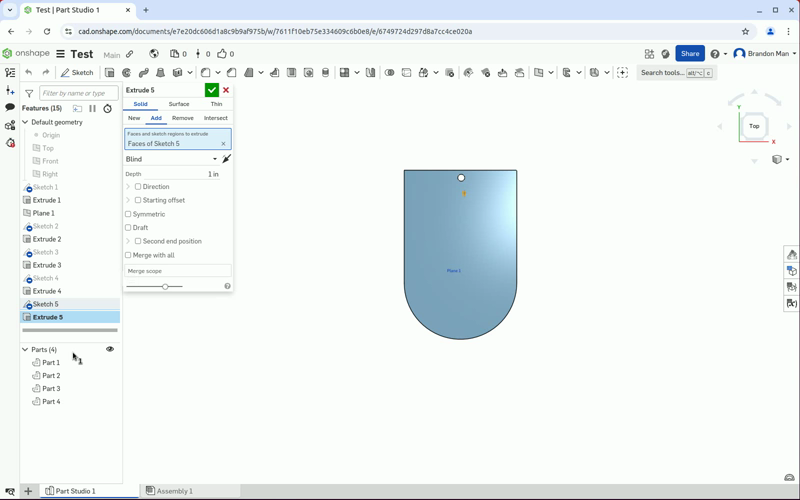
mouse_move(143, 106)
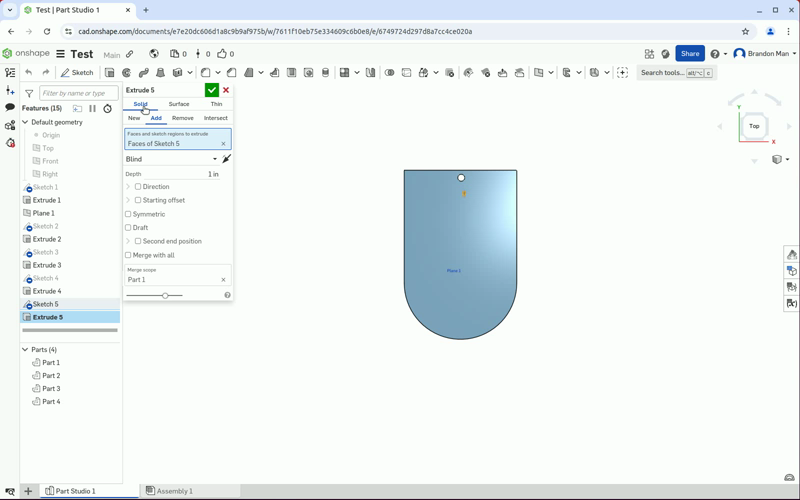
click(143, 106)
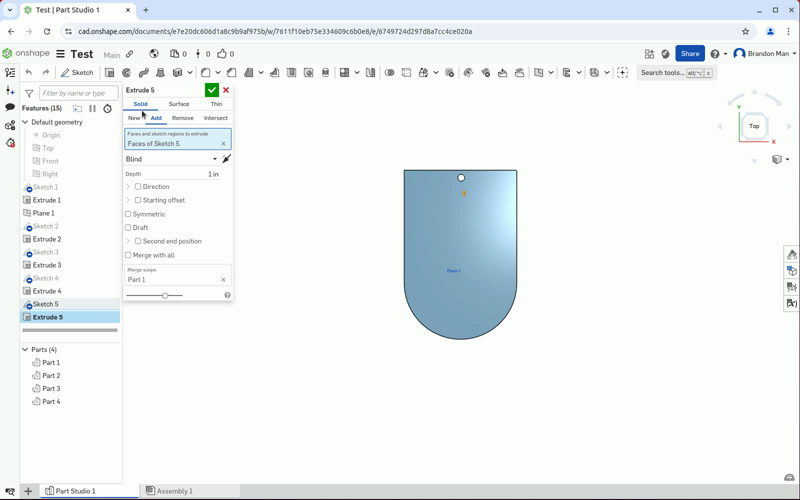
mouse_move(137, 120)
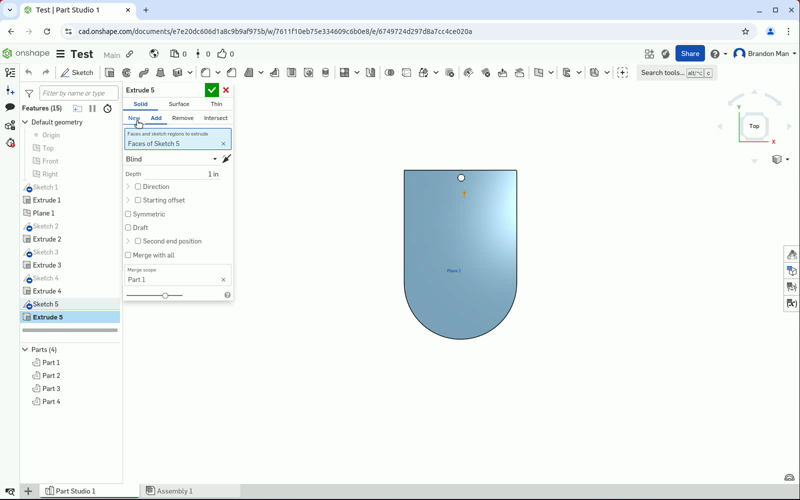
click(137, 120)
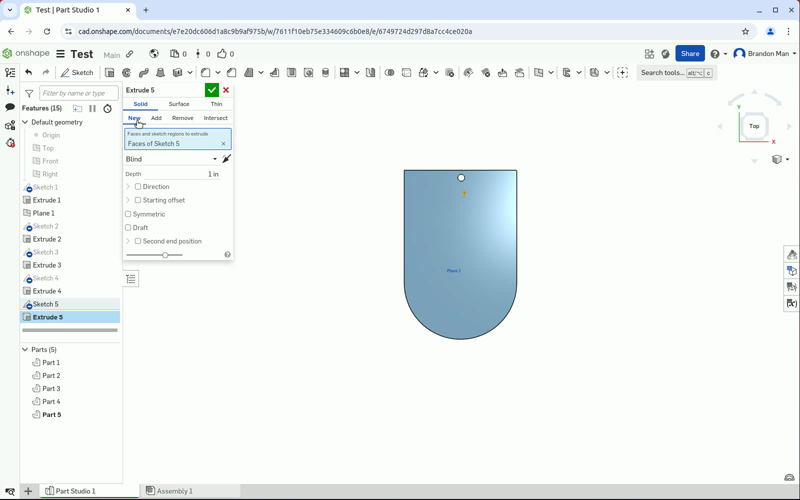
key(tab, 4)
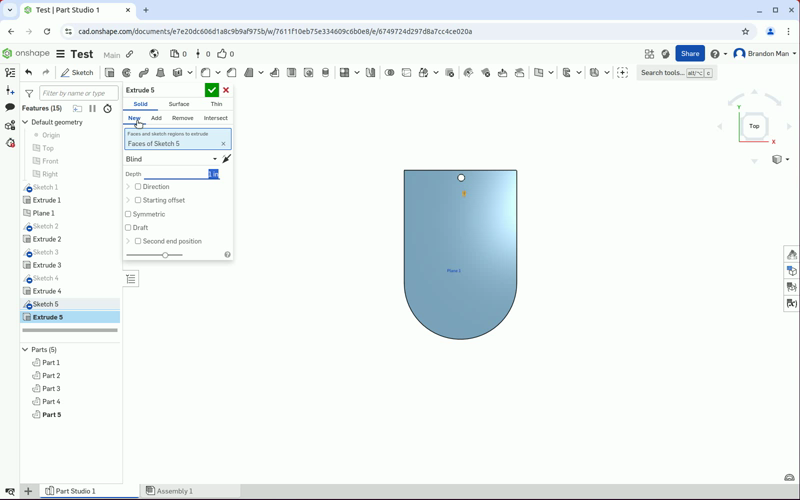
text(-0.241)
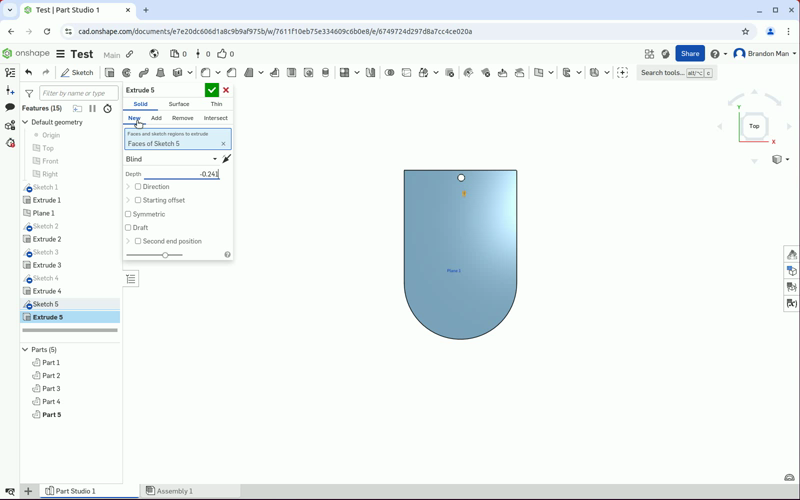
key(enter)
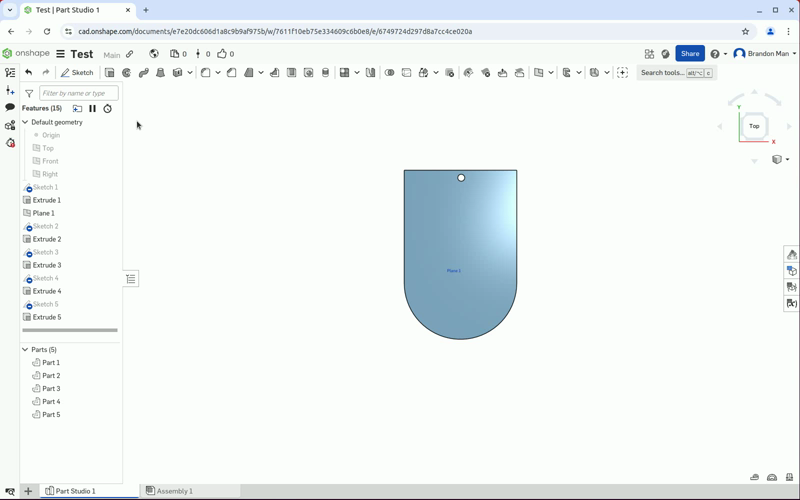
key(shift+h)
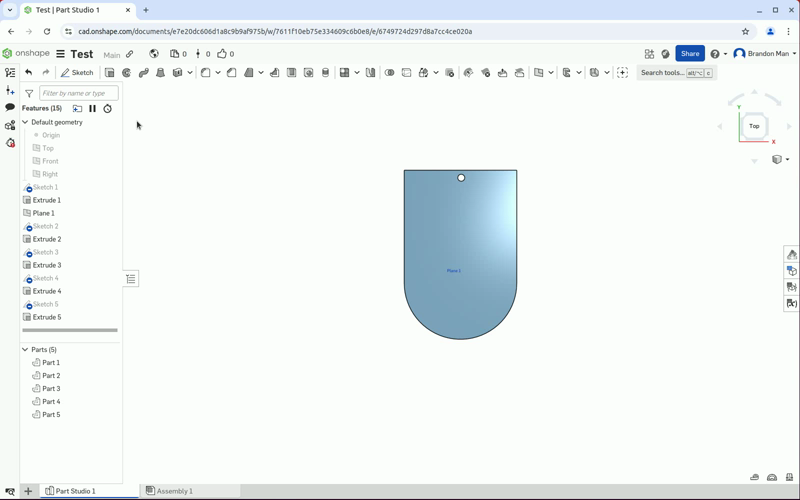
key(shift+h)
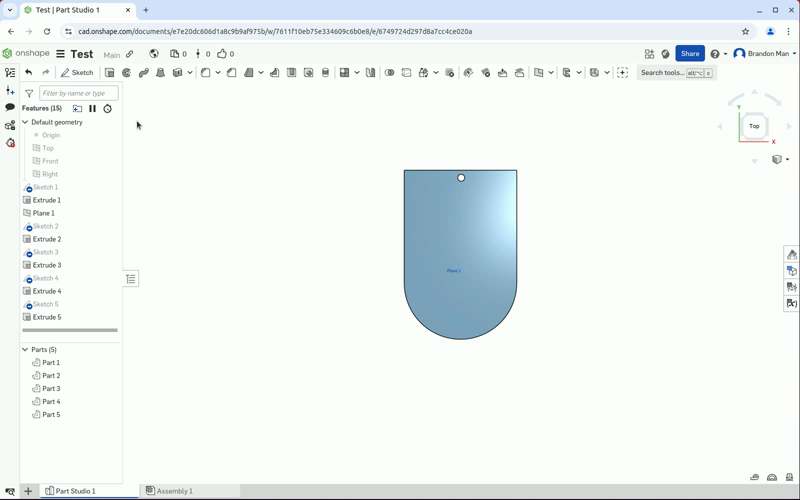
mouse_move(73, 189)
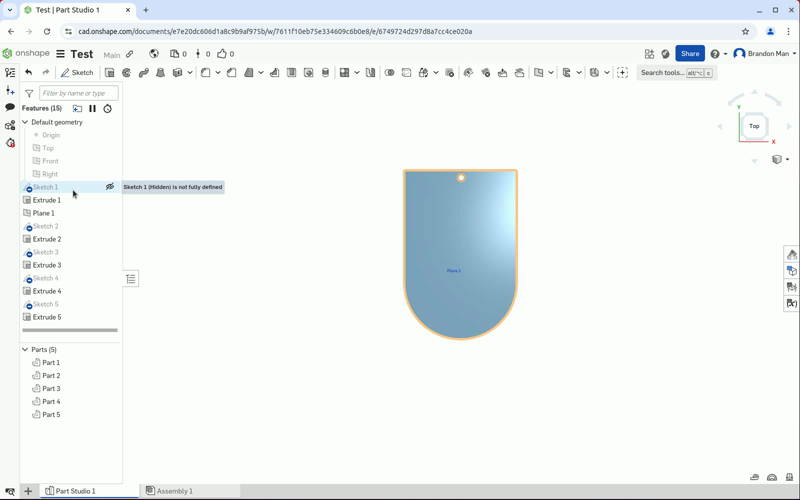
click(73, 189)
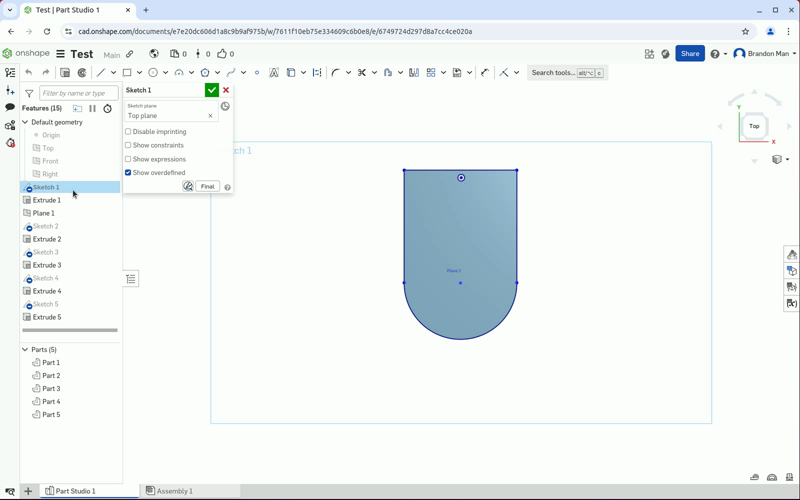
mouse_move(229, 92)
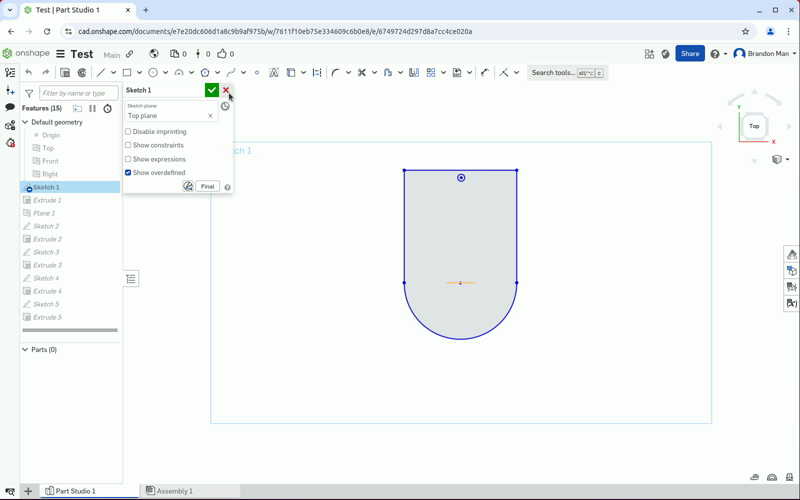
click(229, 92)
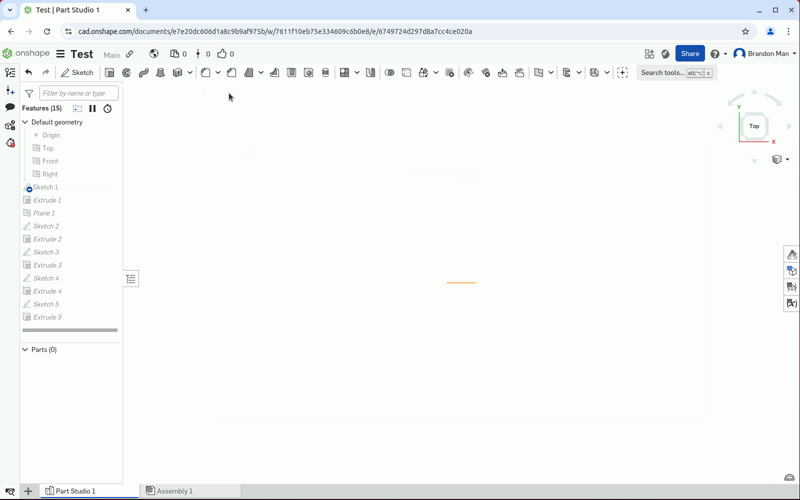
key(shift+s)
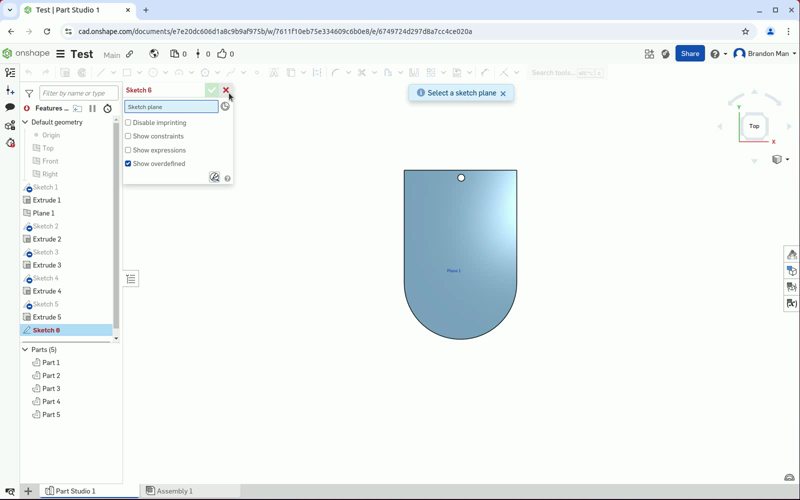
mouse_move(69, 215)
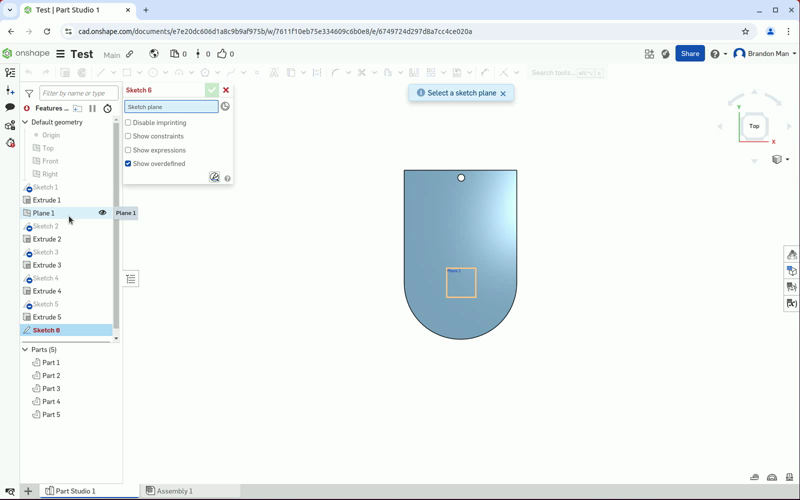
click(69, 215)
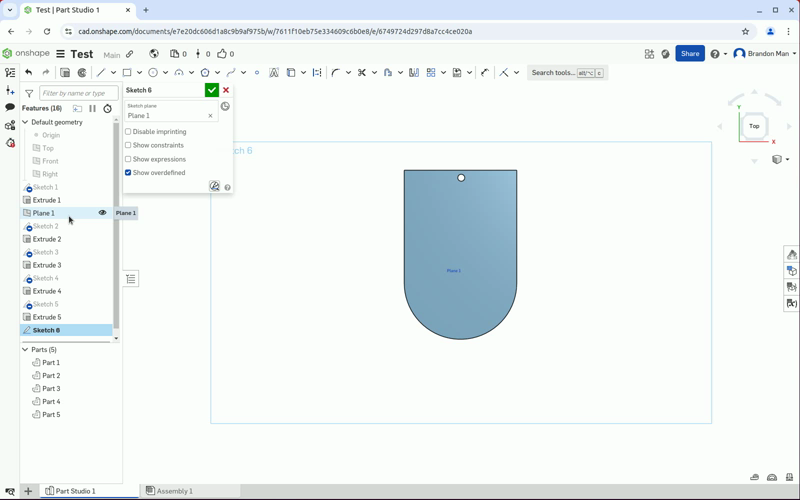
mouse_move(73, 352)
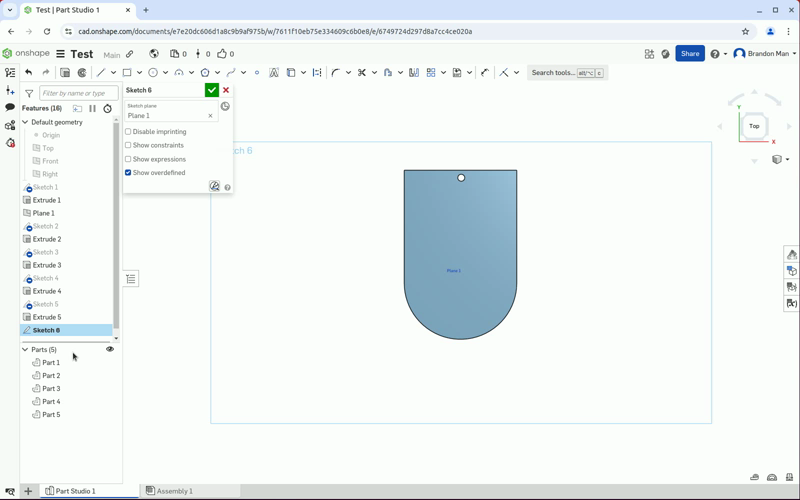
key(y)
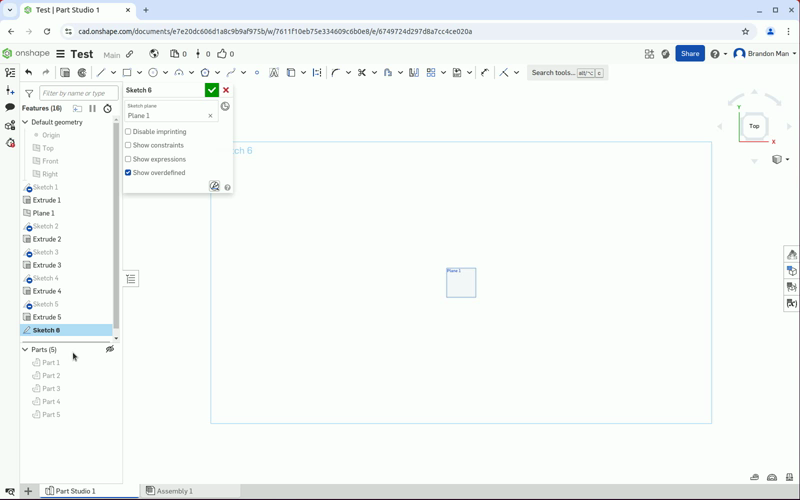
key(c)
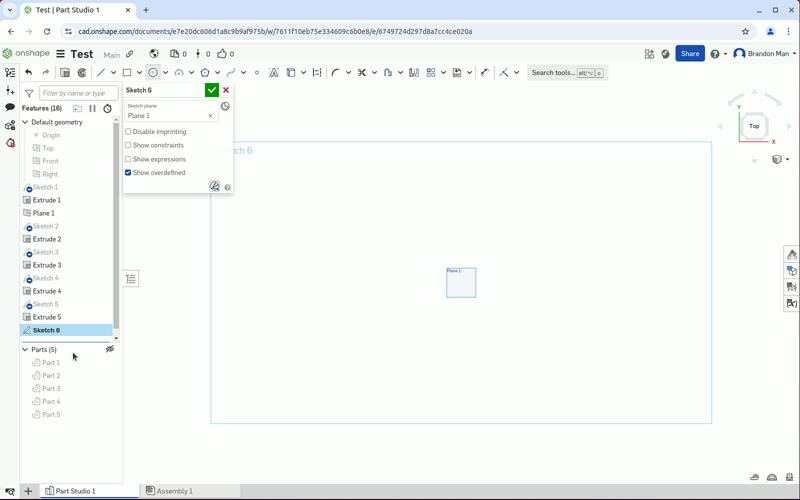
key_down(shift)
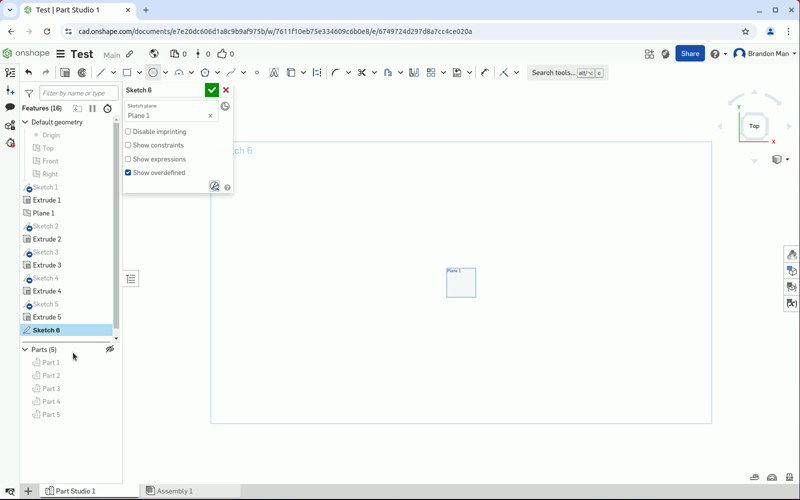
mouse_move(460, 193)
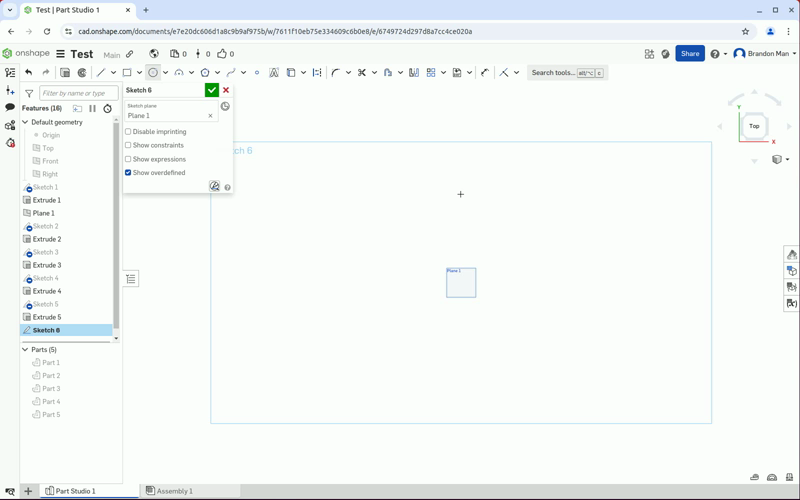
click(460, 193)
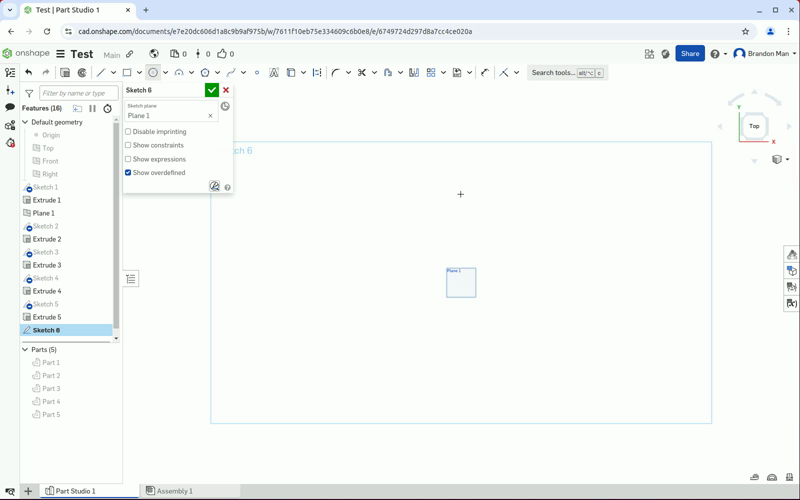
key_up(shift)
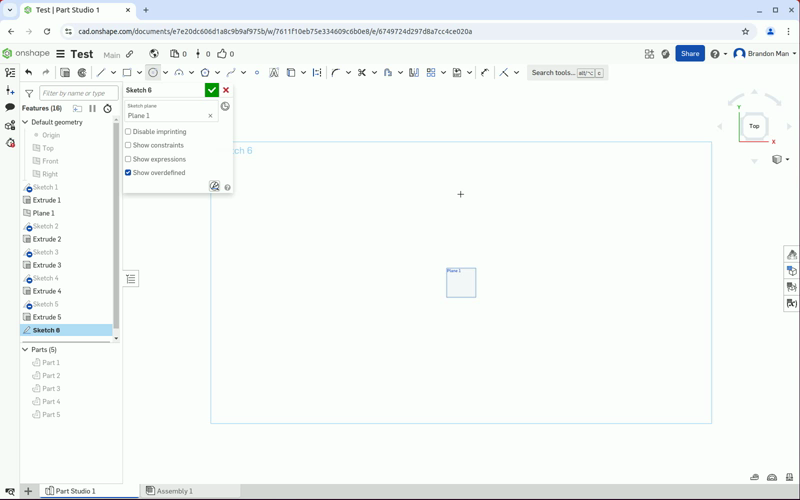
mouse_move(472, 193)
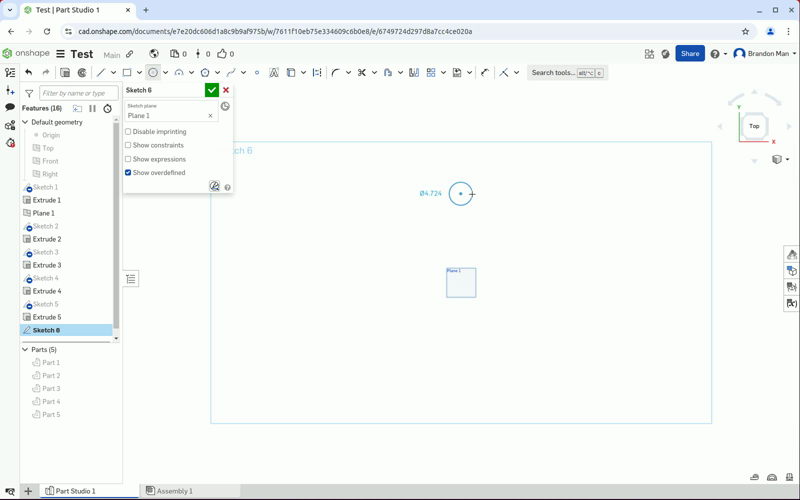
click(472, 193)
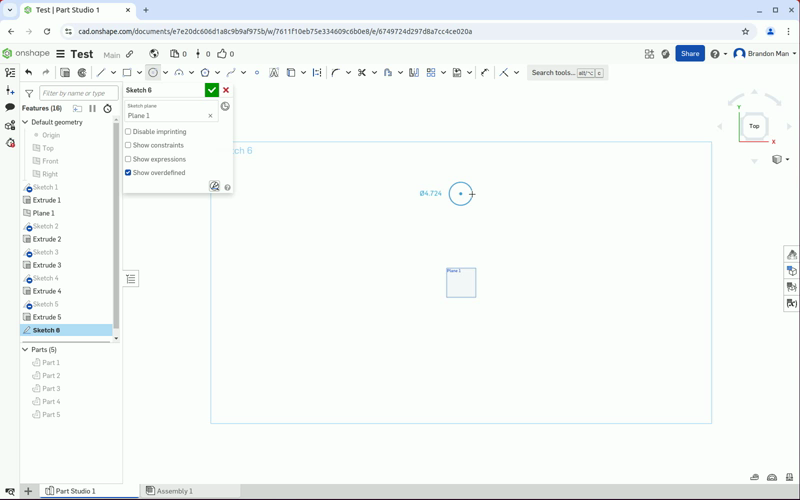
key(esc)
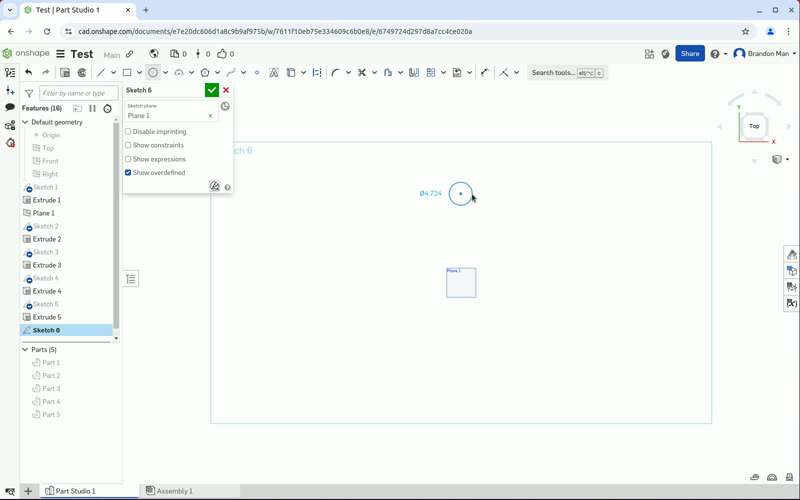
key(c)
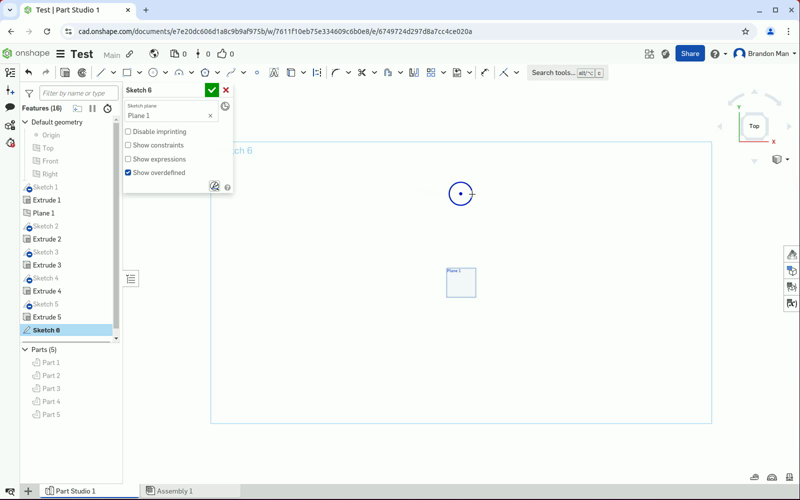
key_down(shift)
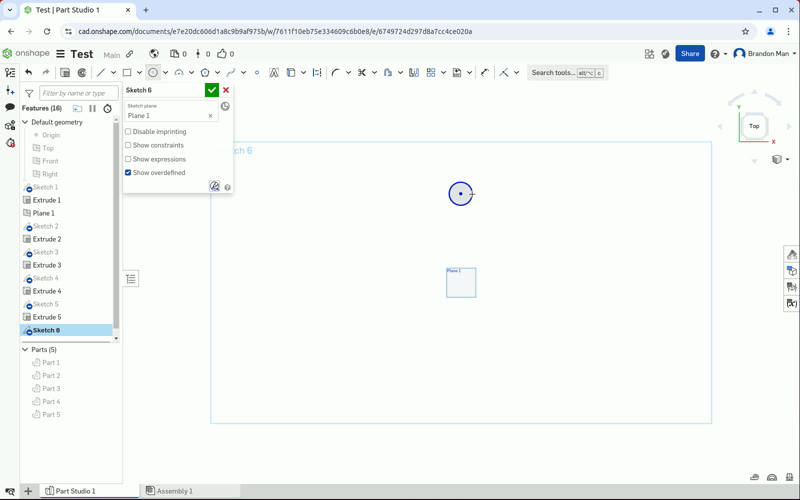
mouse_move(460, 193)
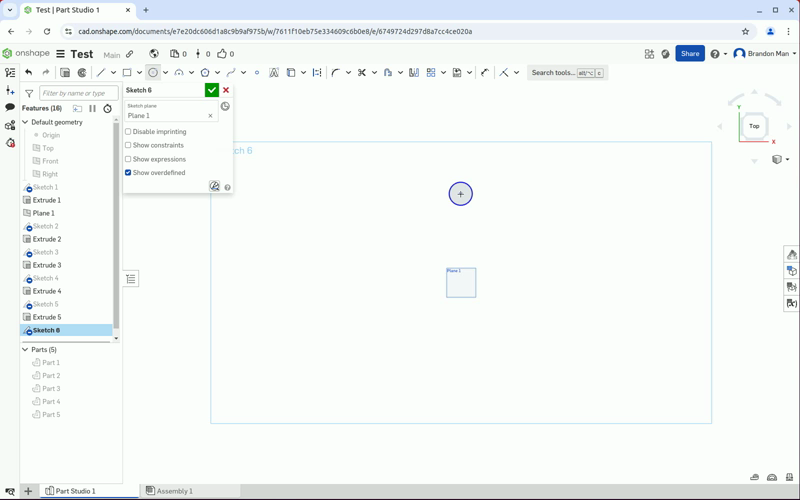
click(460, 193)
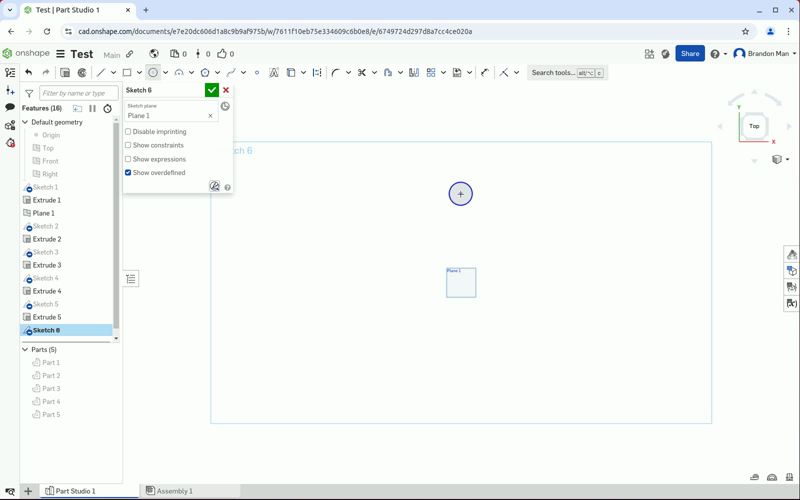
key_up(shift)
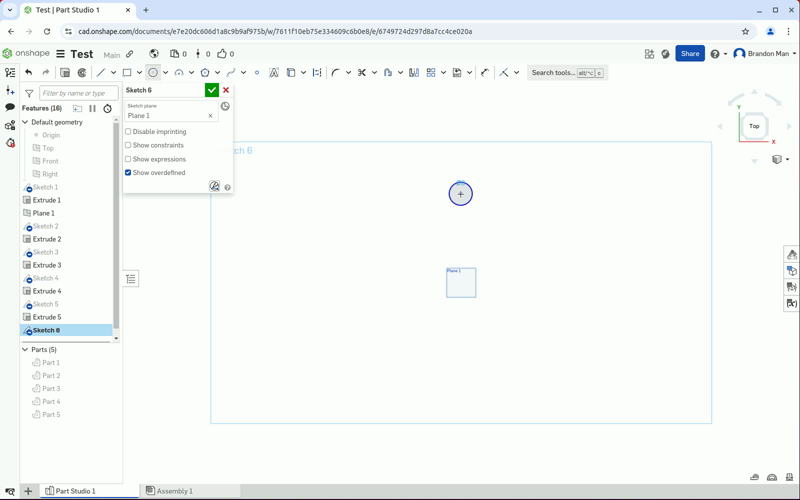
mouse_move(470, 193)
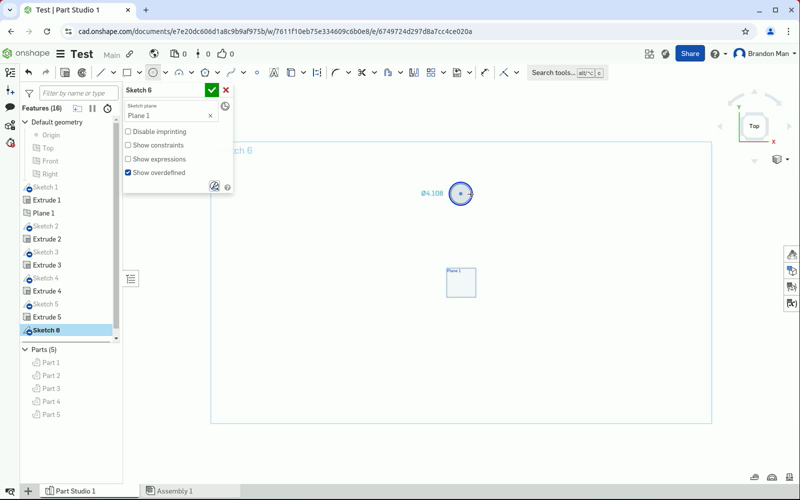
scroll(6)
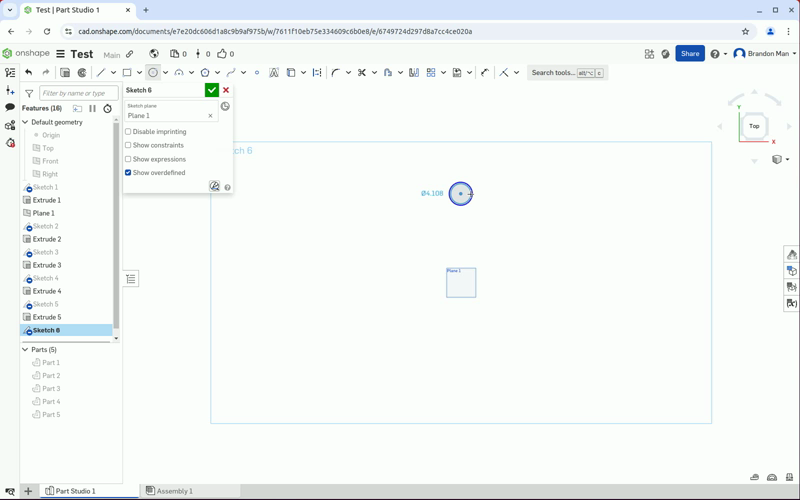
scroll(6)
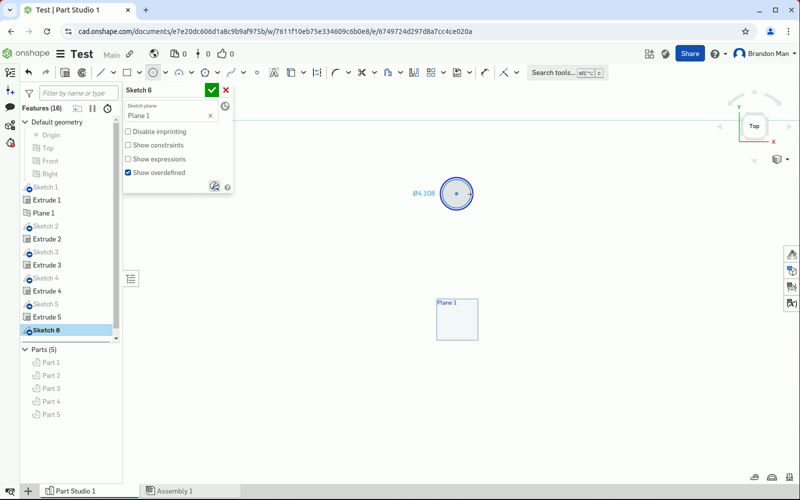
scroll(6)
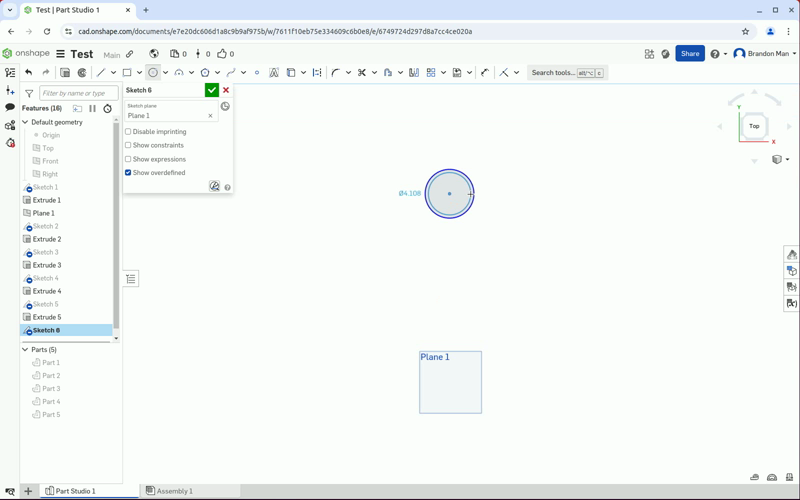
scroll(6)
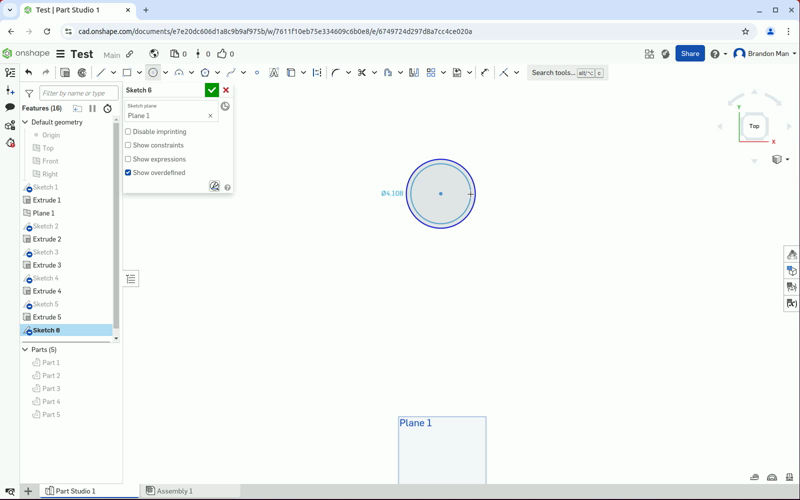
scroll(6)
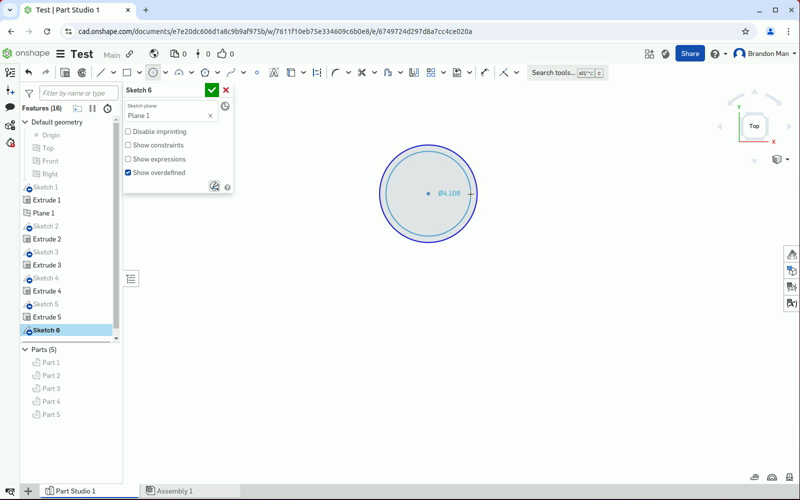
scroll(6)
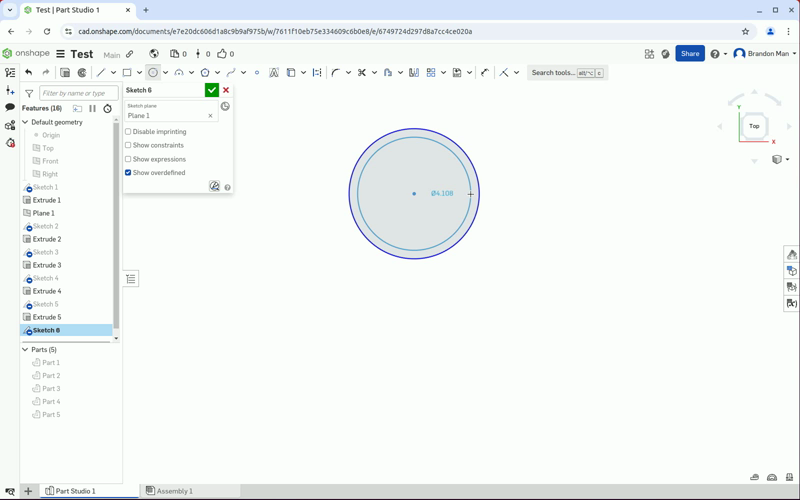
scroll(6)
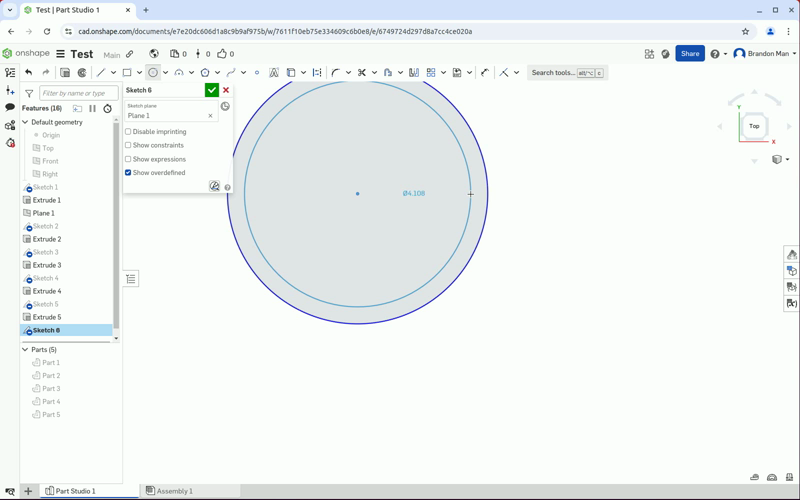
click(470, 193)
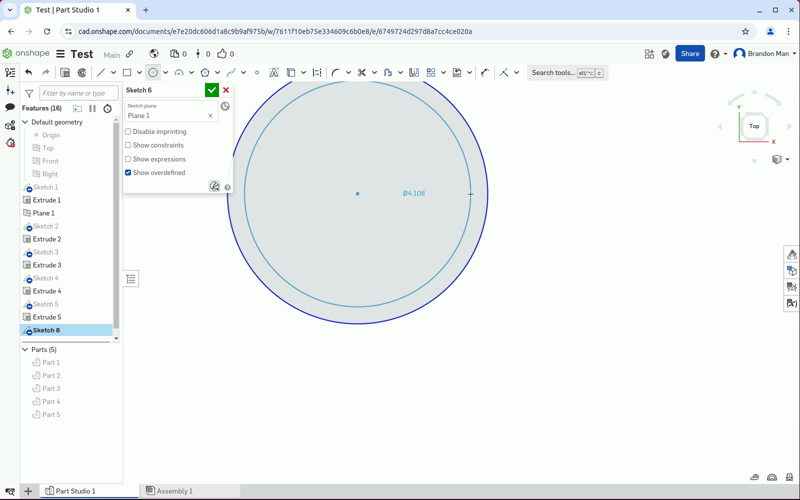
scroll(-6)
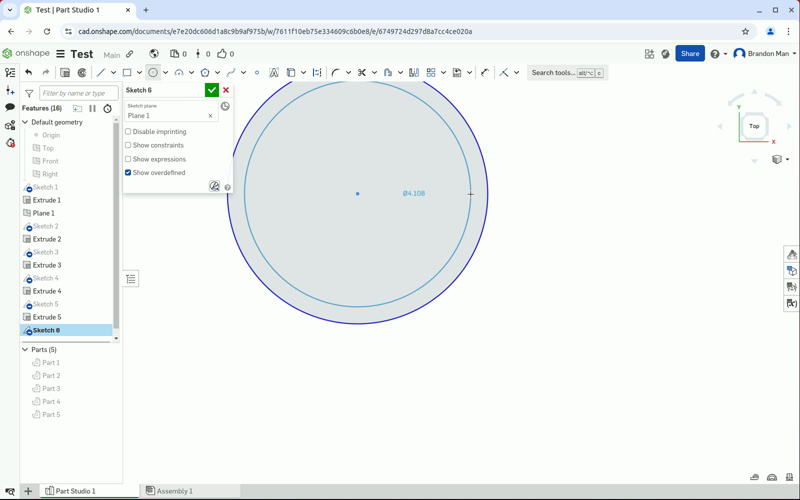
scroll(-6)
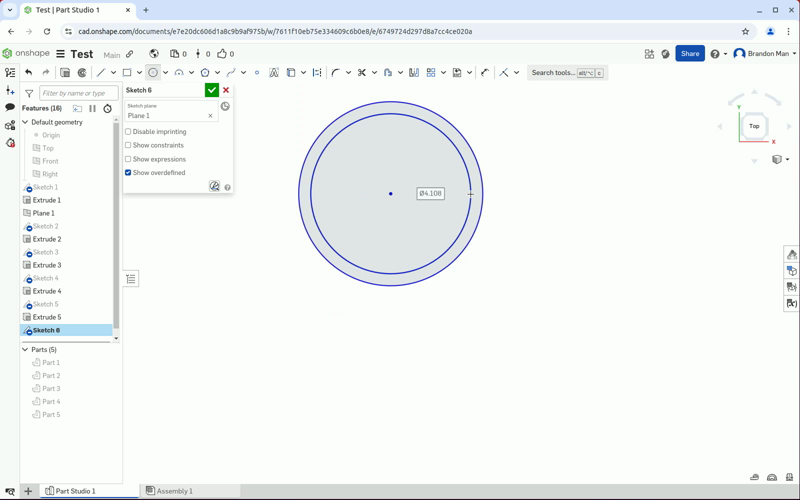
scroll(-6)
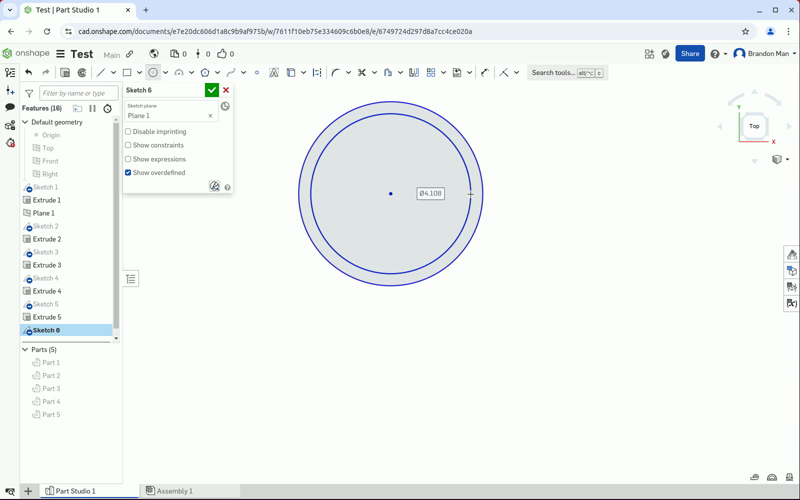
scroll(-6)
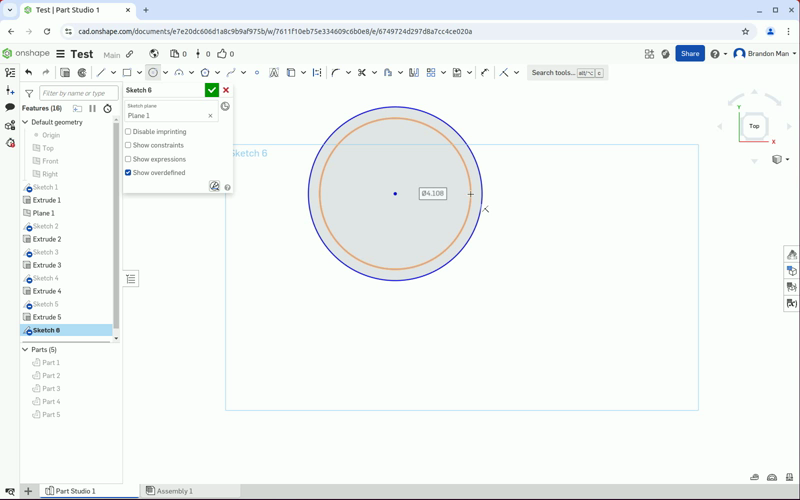
scroll(-6)
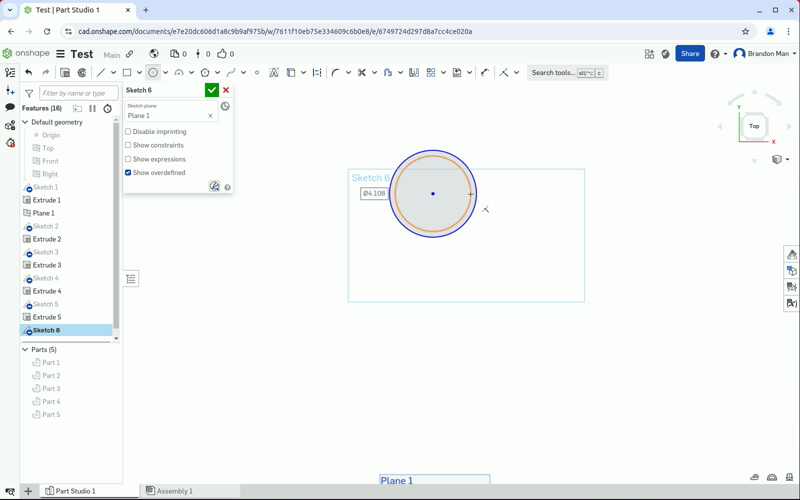
scroll(-6)
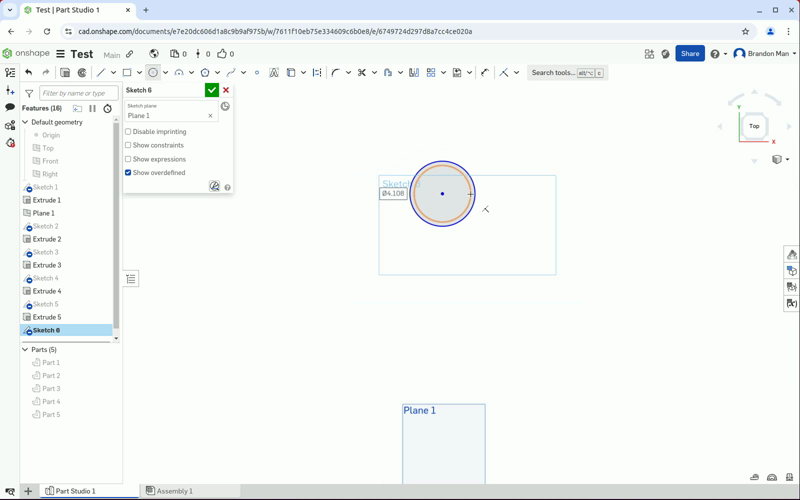
scroll(-6)
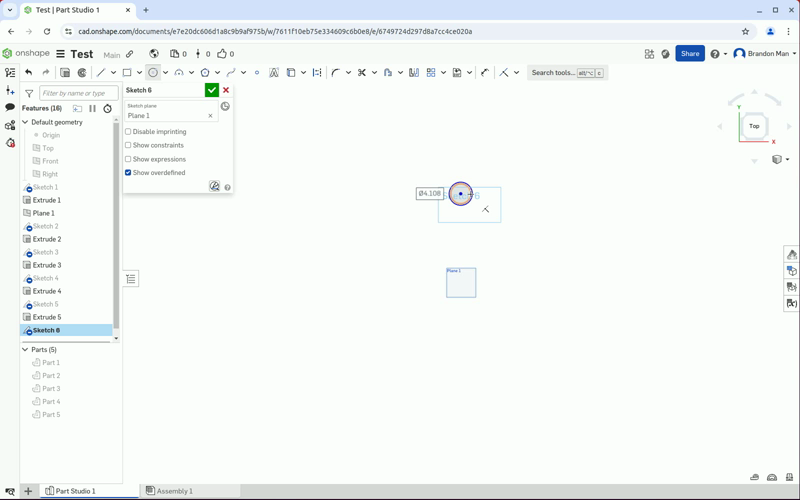
key(esc)
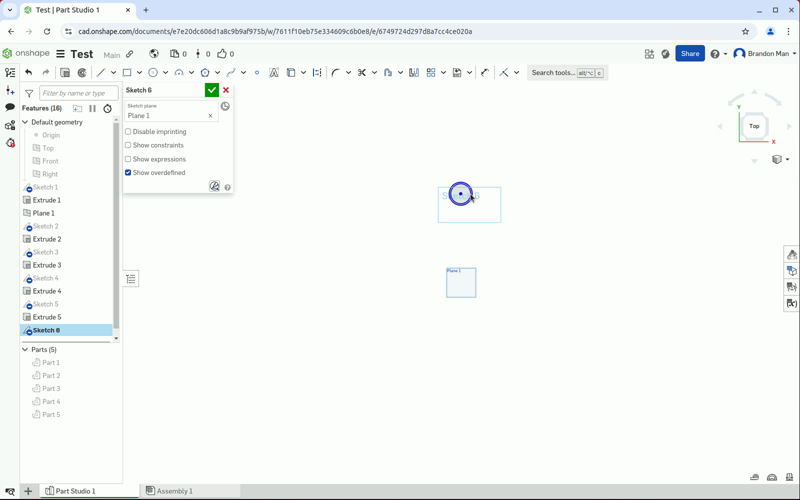
mouse_move(450, 197)
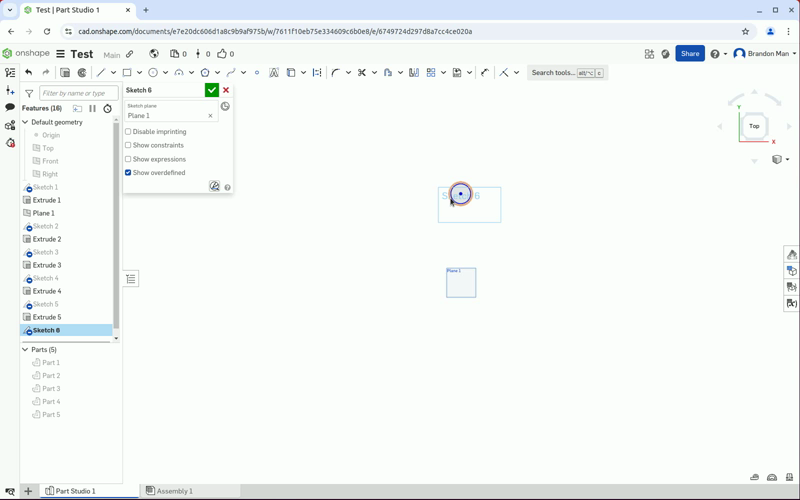
scroll(6)
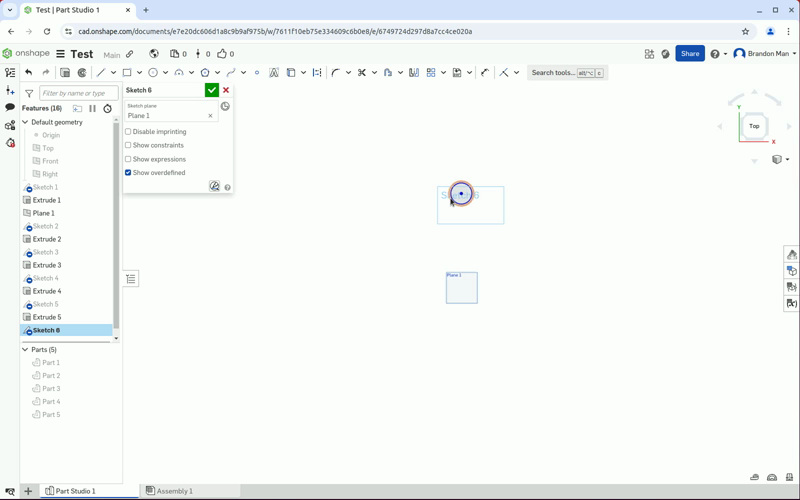
scroll(6)
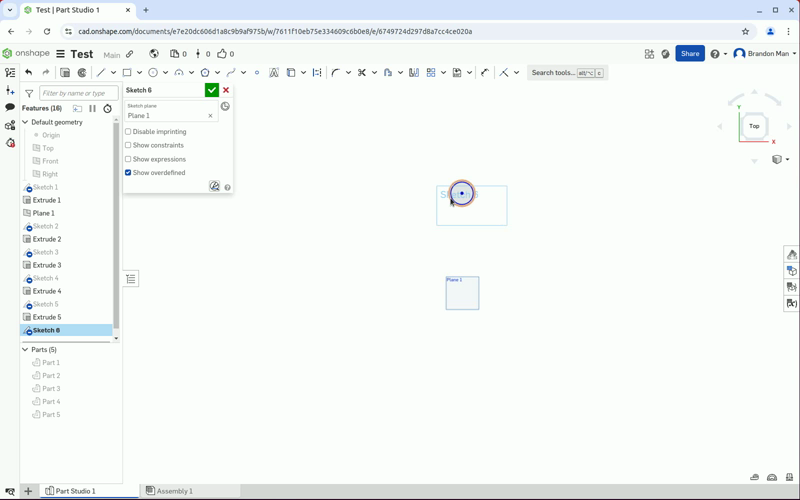
scroll(6)
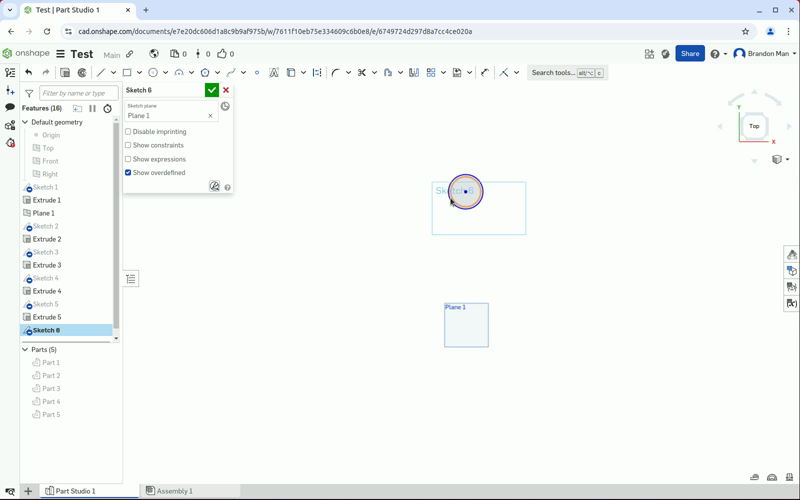
scroll(6)
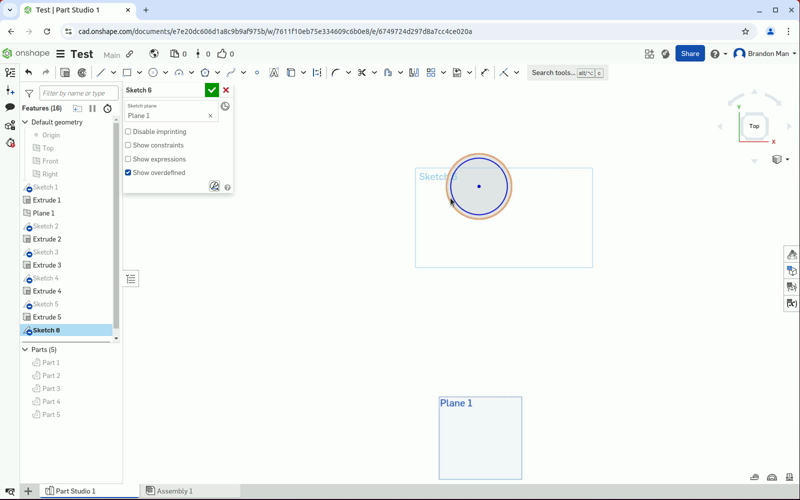
scroll(6)
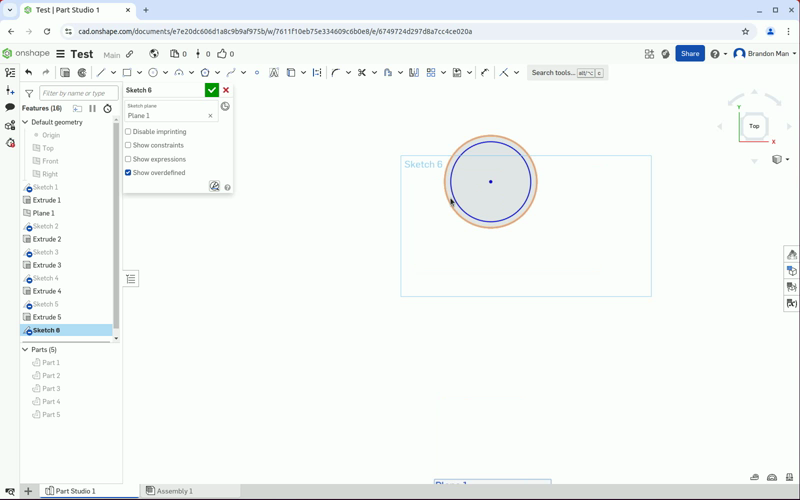
scroll(6)
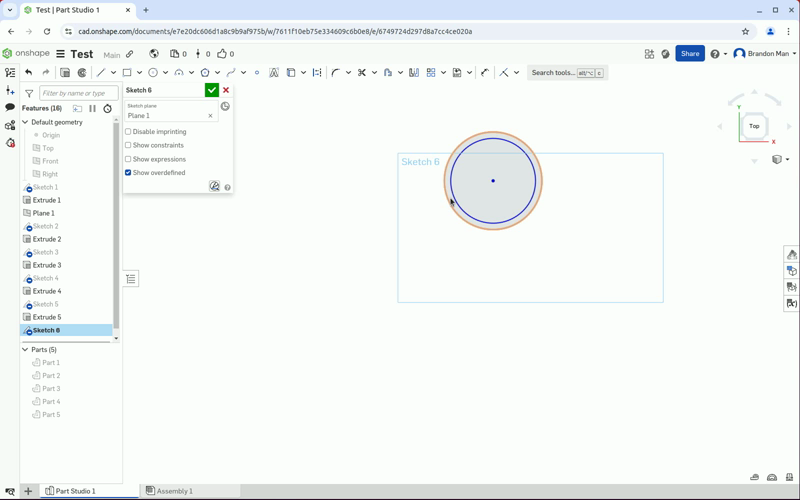
scroll(6)
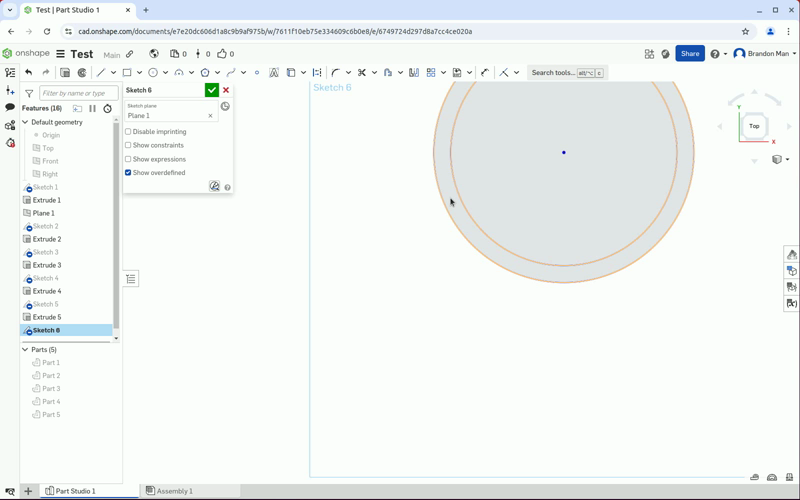
click(450, 197)
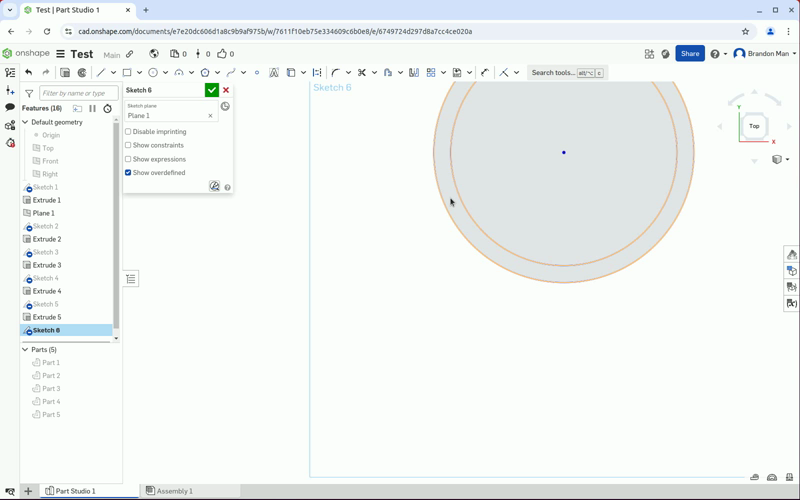
scroll(-6)
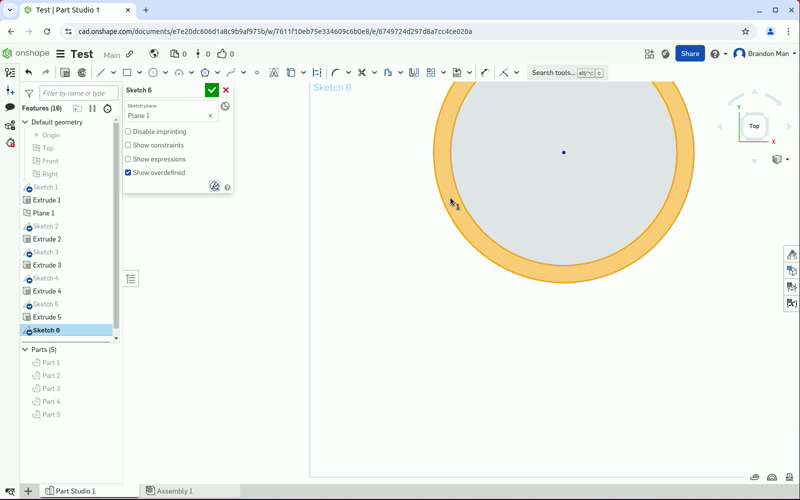
scroll(-6)
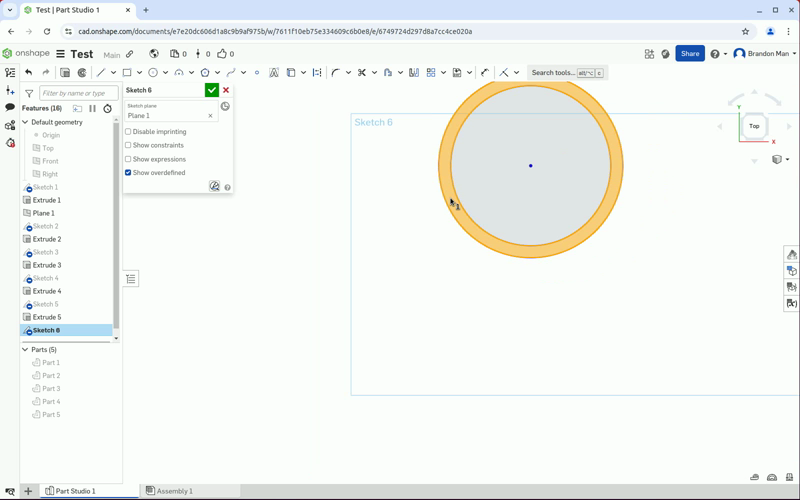
scroll(-6)
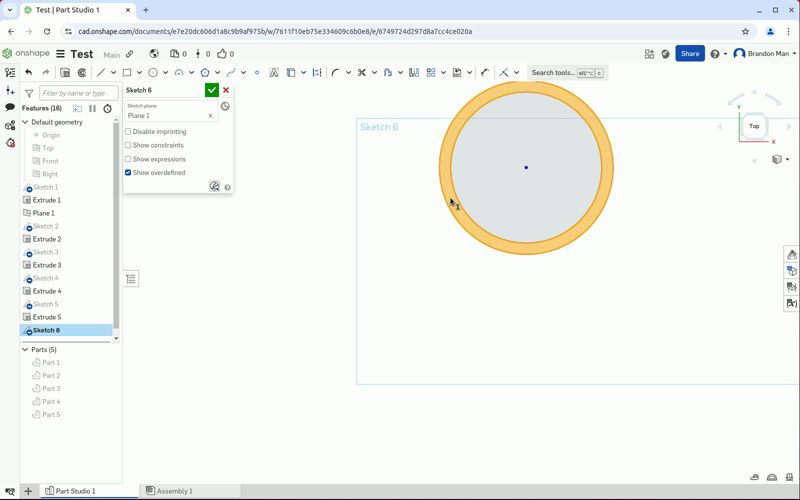
scroll(-6)
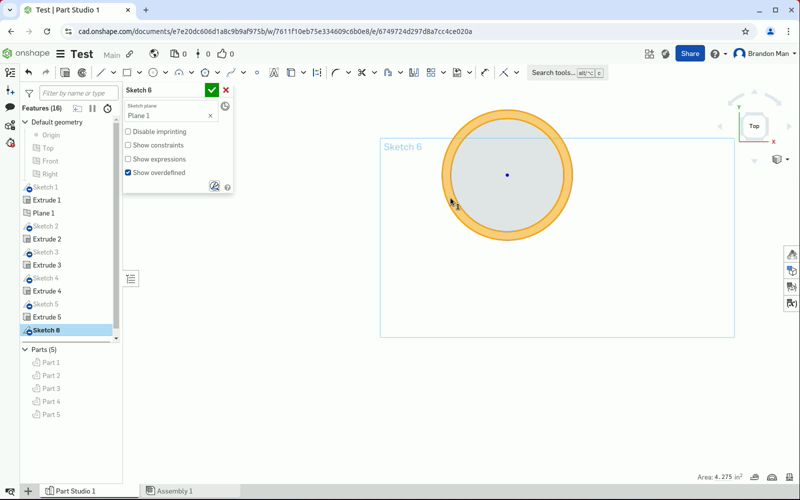
scroll(-6)
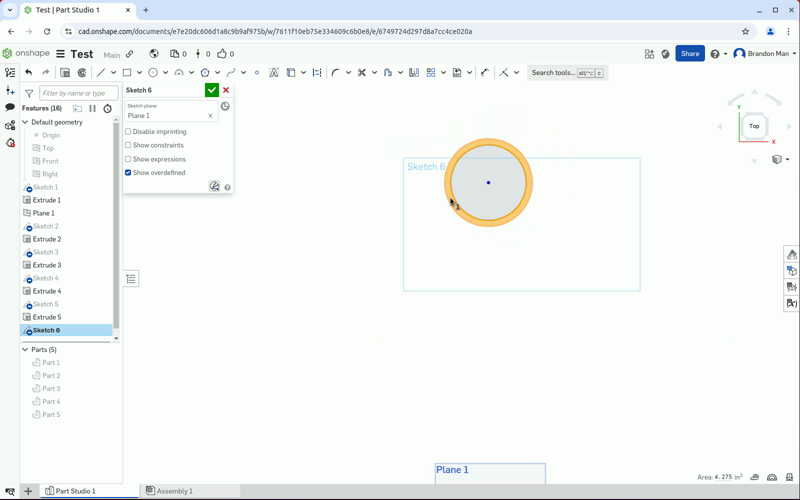
scroll(-6)
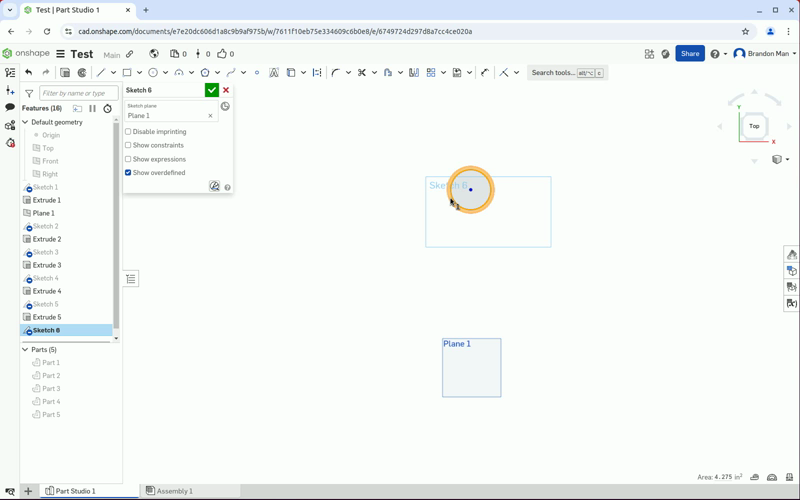
scroll(-6)
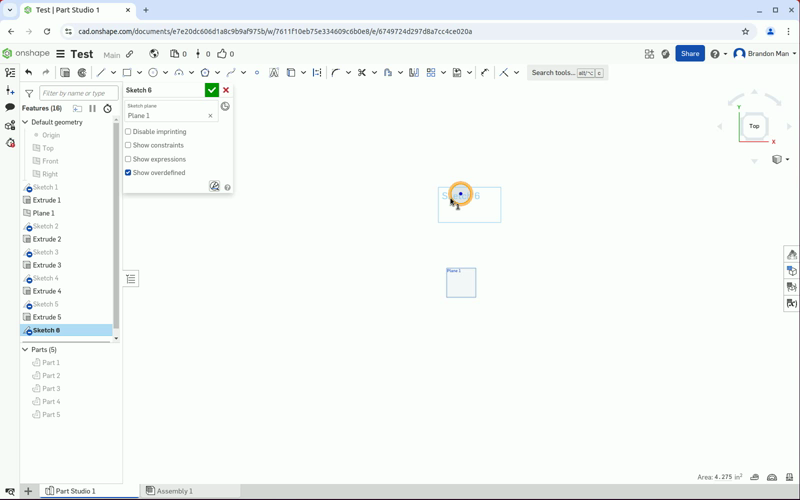
mouse_move(73, 352)
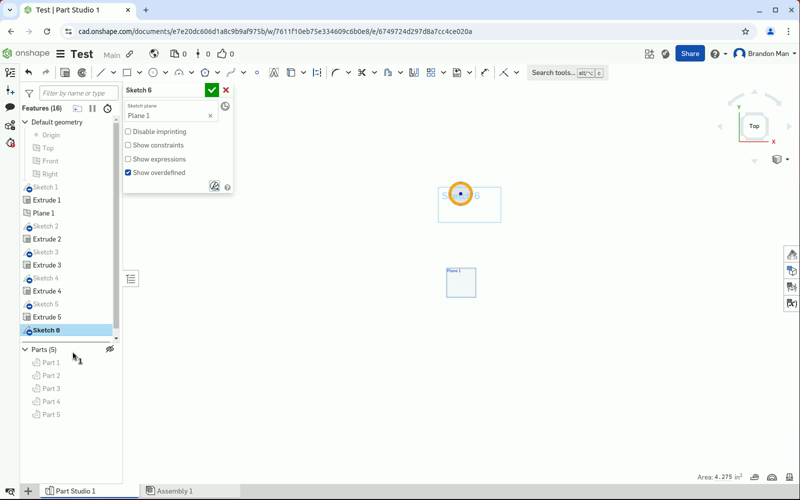
key(shift+y)
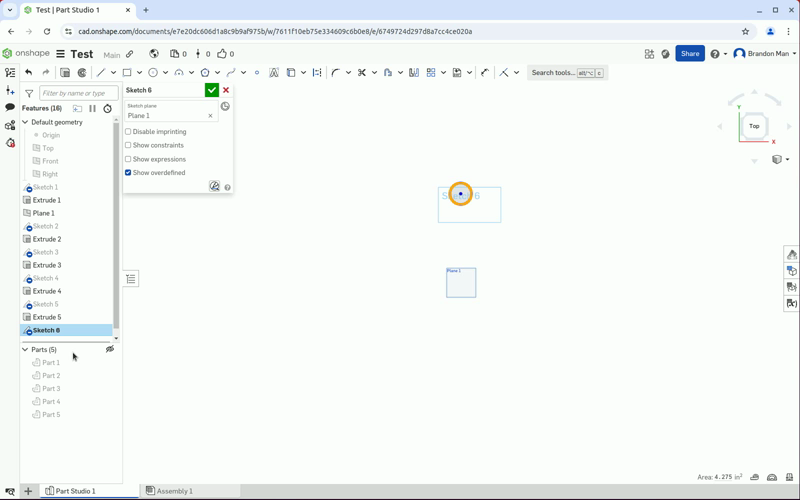
key(shift+e)
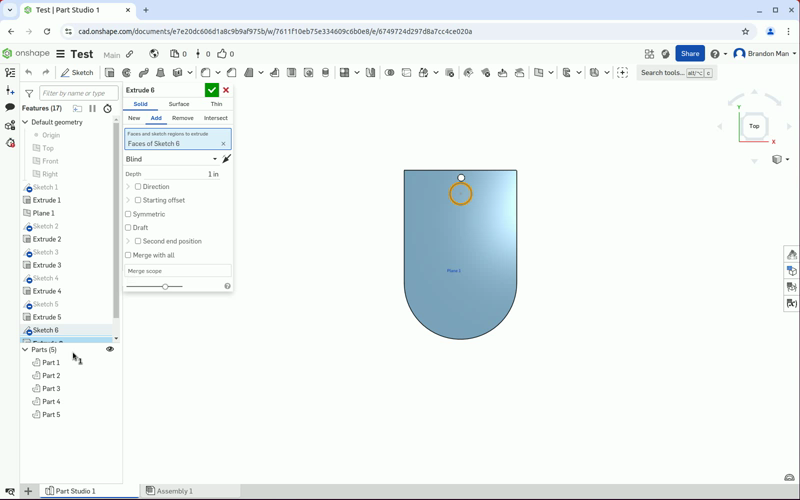
mouse_move(143, 106)
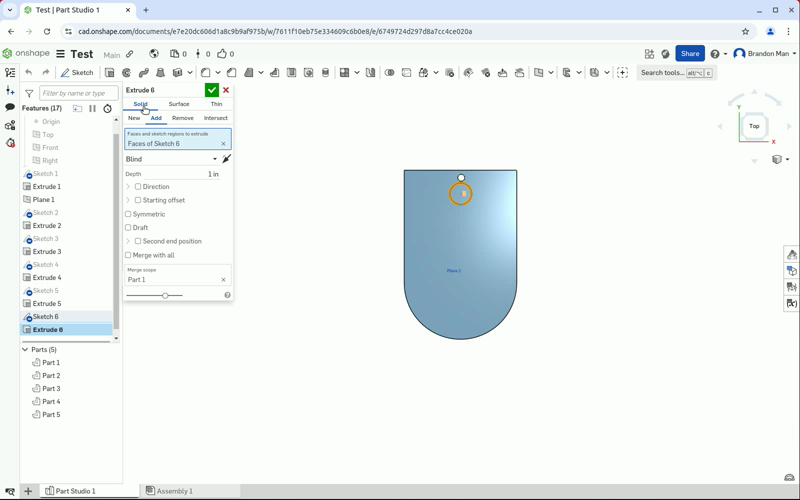
click(143, 106)
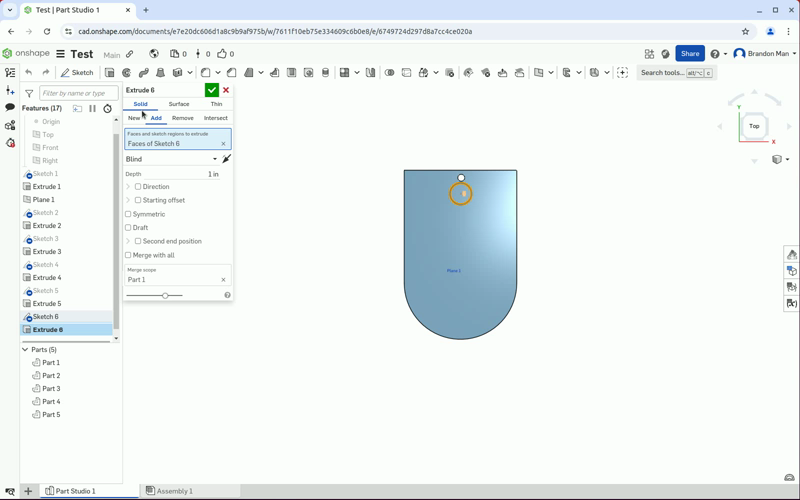
mouse_move(137, 120)
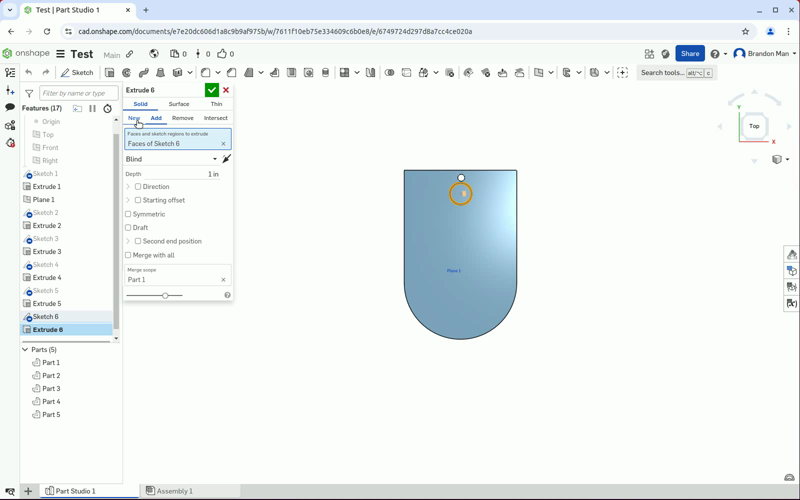
click(137, 120)
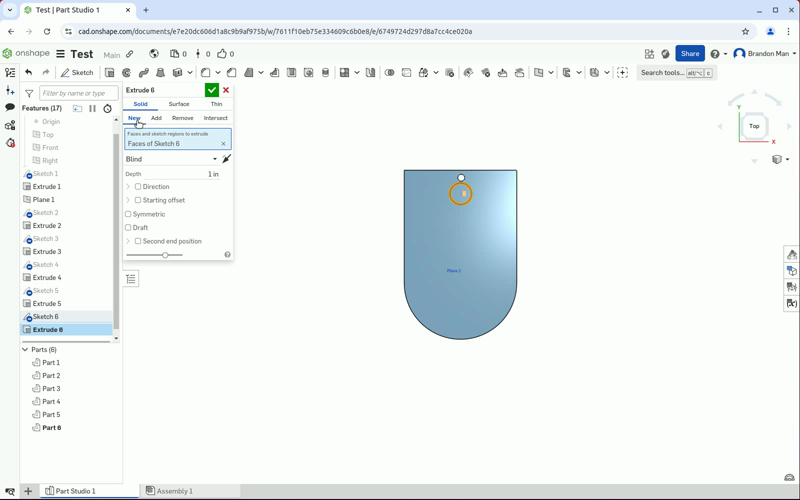
key(tab, 4)
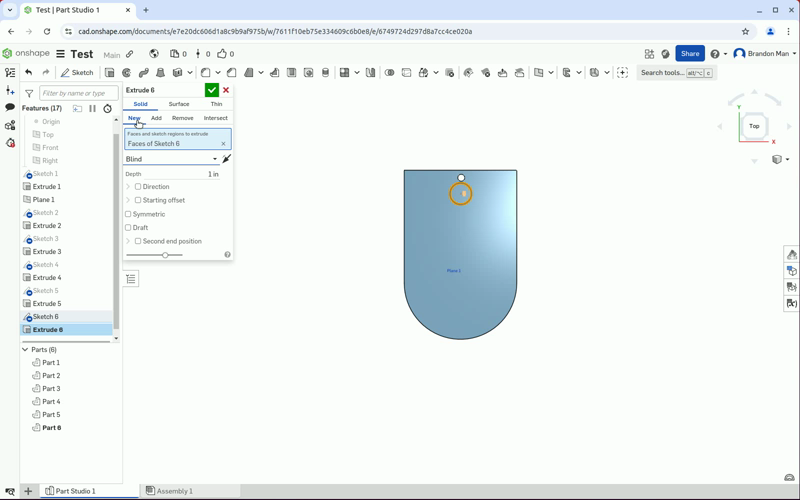
text(-0.241)
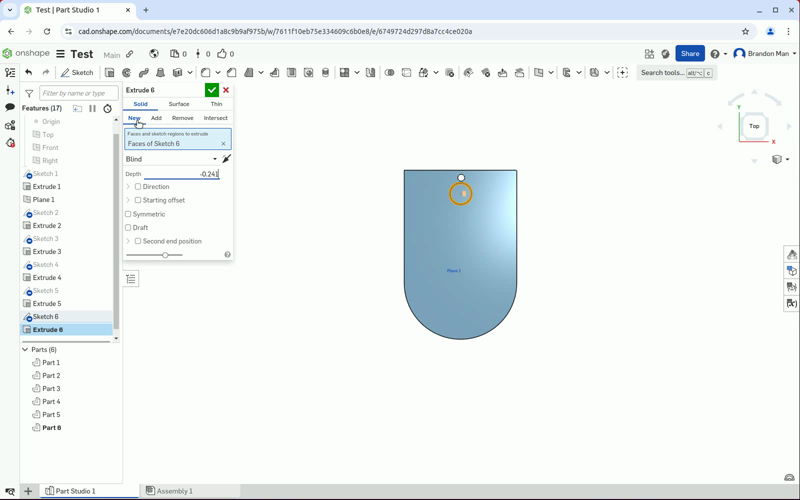
key(enter)
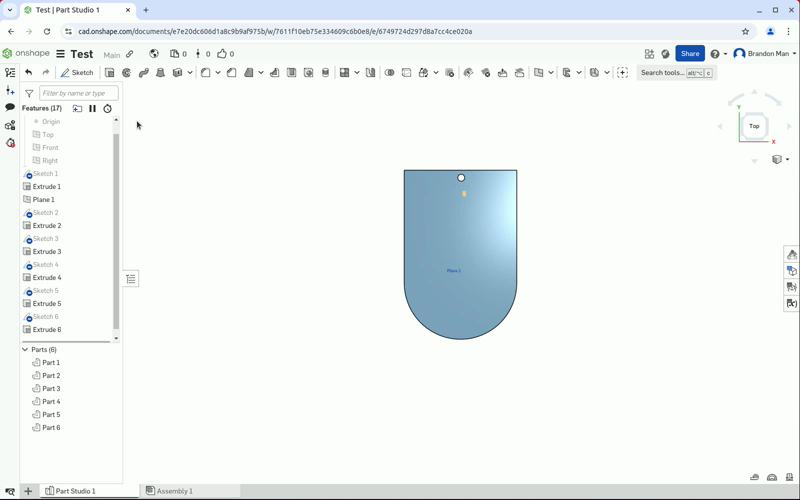
key(shift+h)
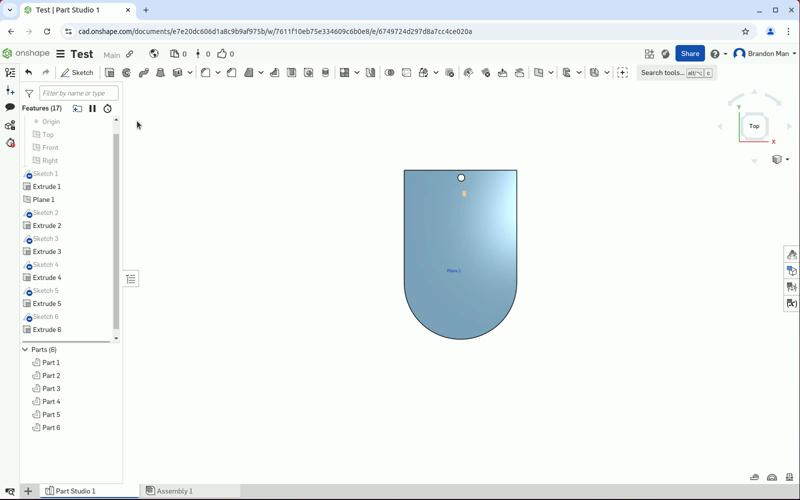
key(shift+h)
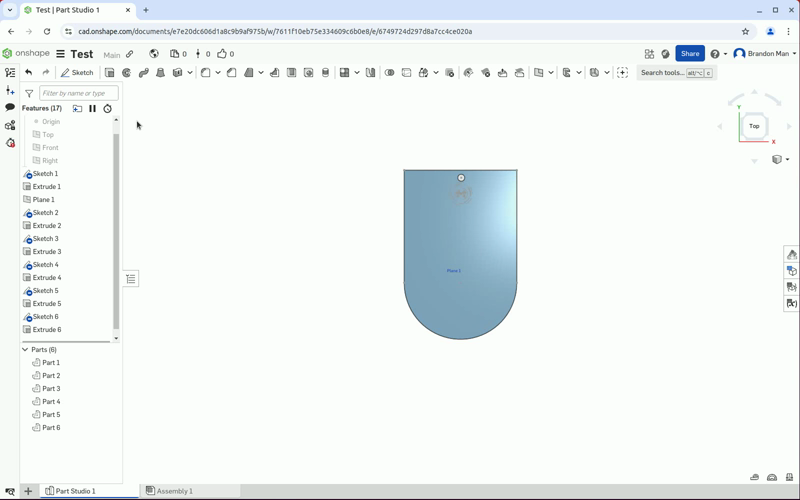
key(shift+7)
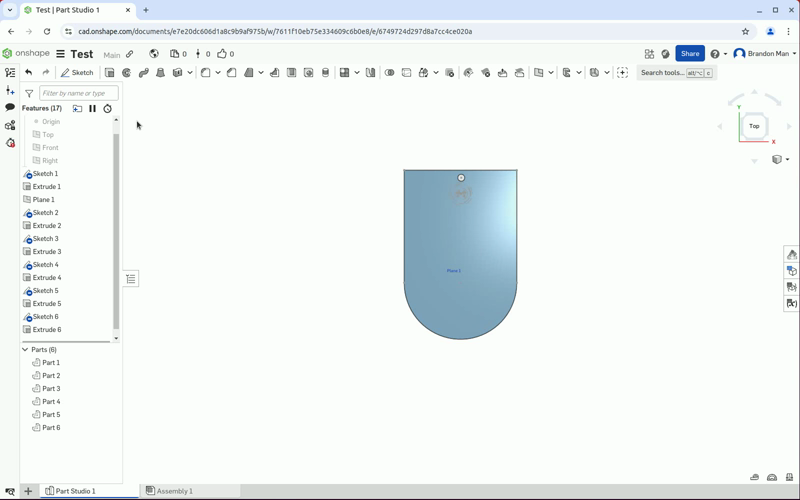
key(up, 3)
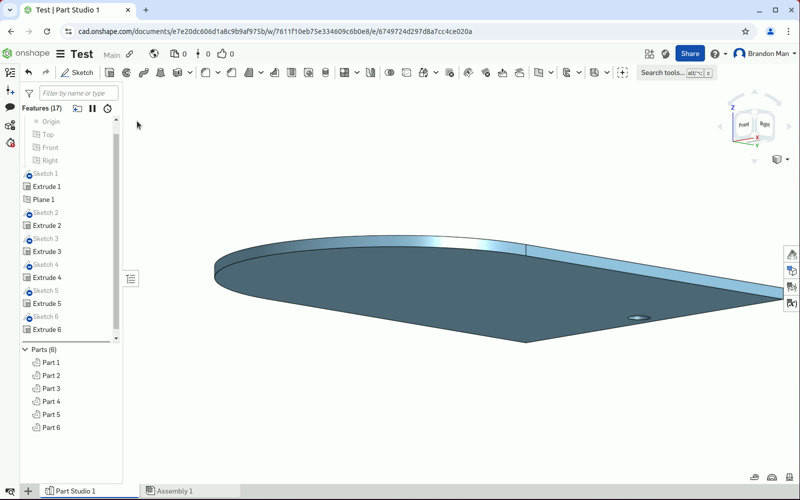
key(left, 3)
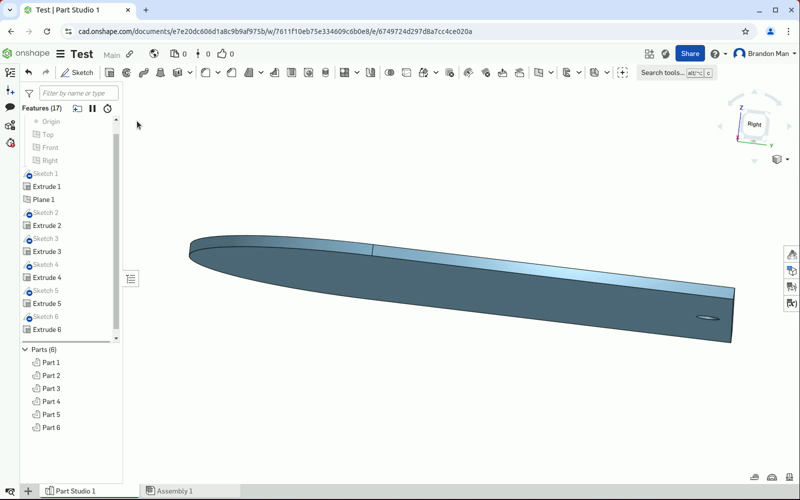
key(right, 3)
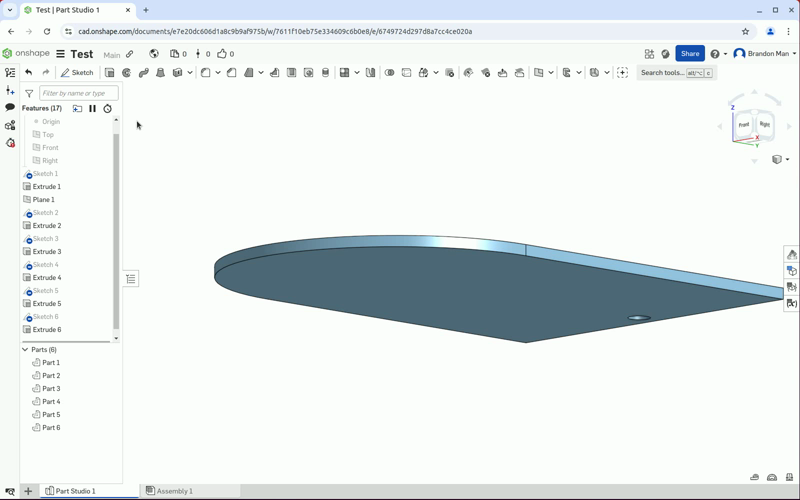
key(down, 3)
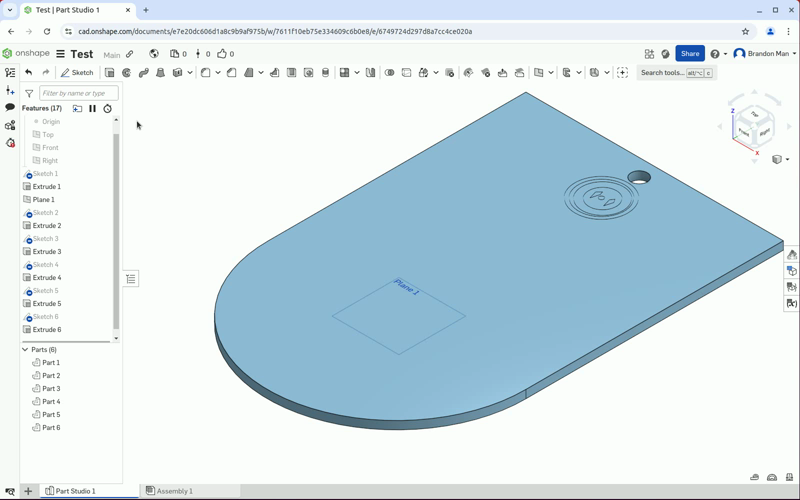
mouse_move(69, 176)
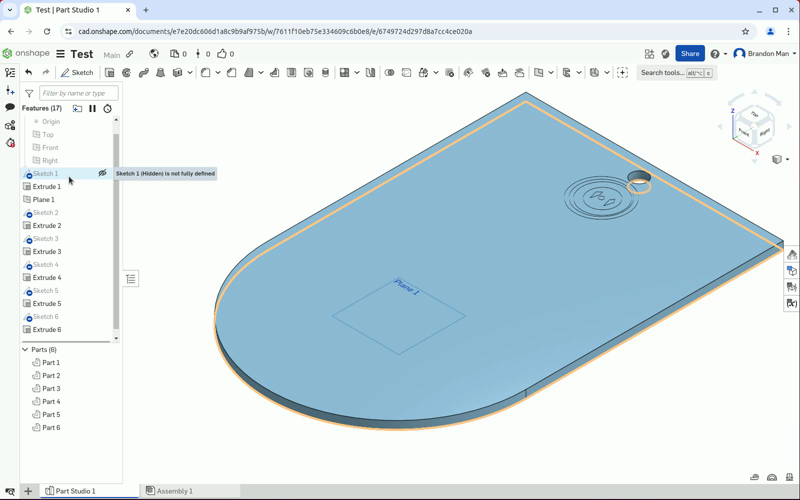
click(69, 176)